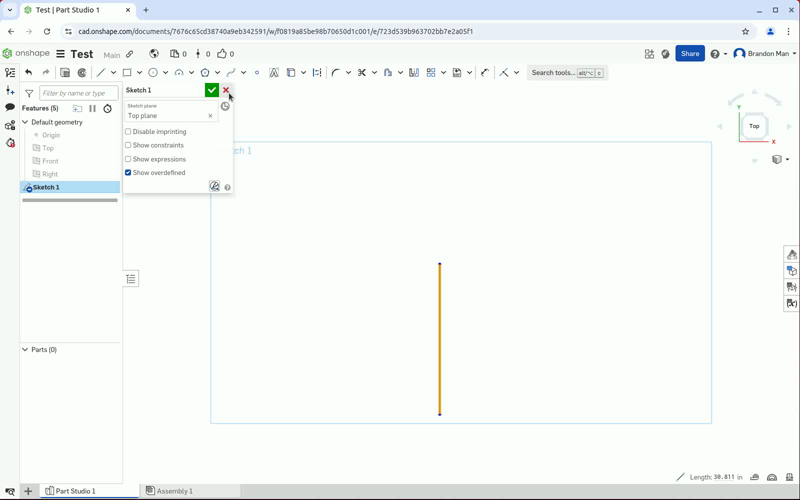
key(shift+h)
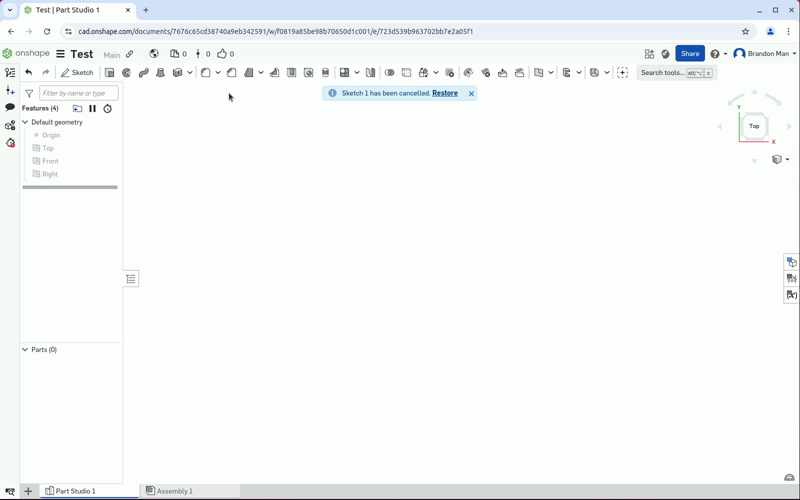
mouse_move(73, 352)
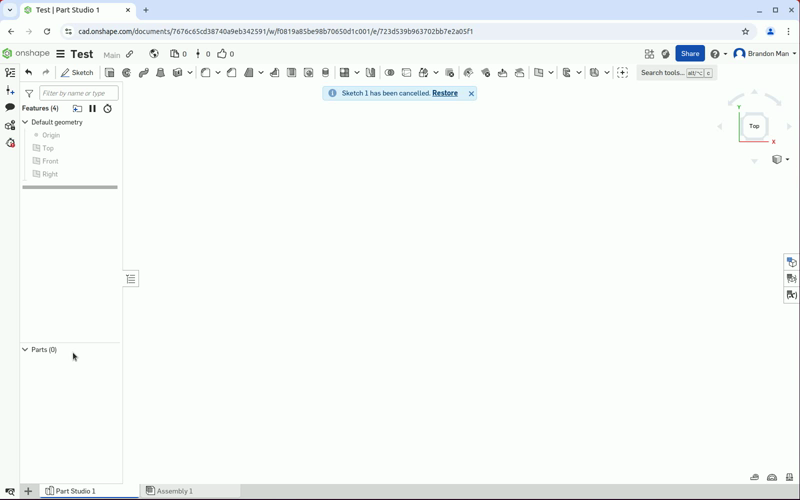
key(y)
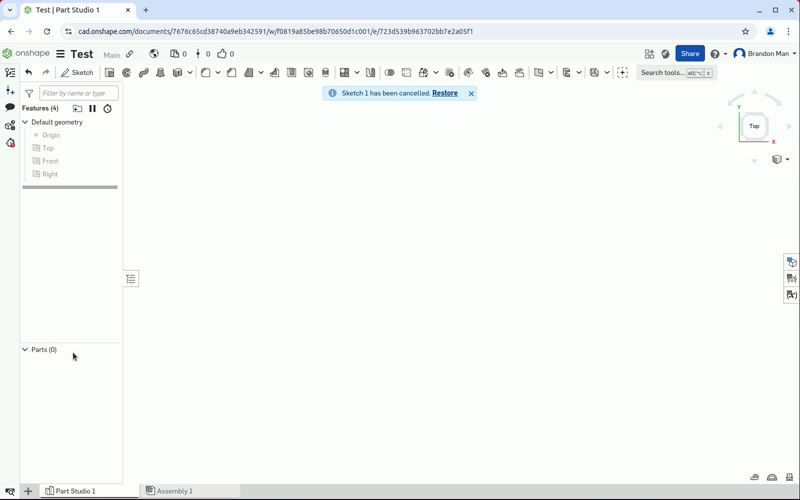
key(shift+p)
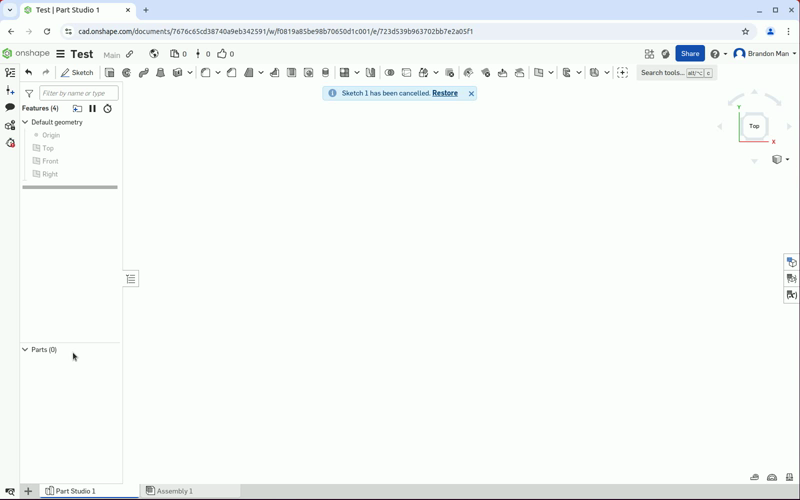
key(space)
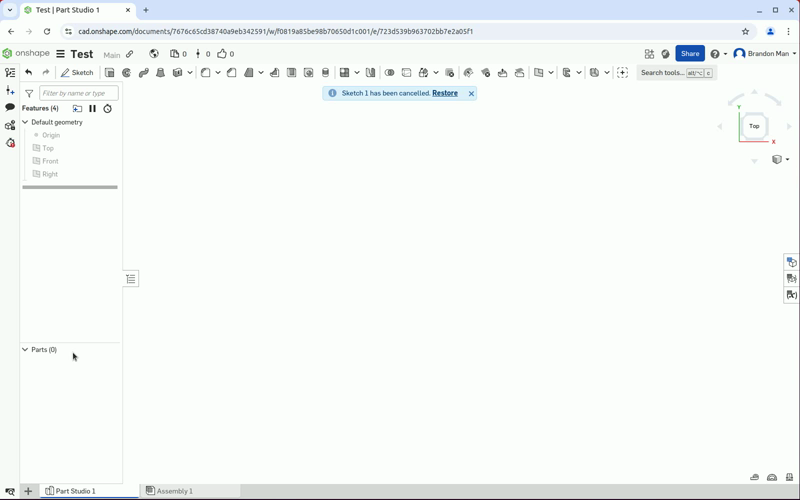
key_down(shift)
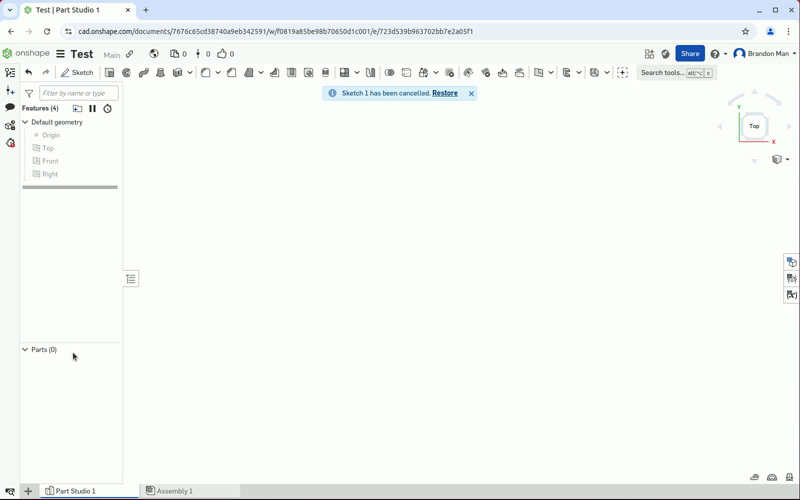
key(up)
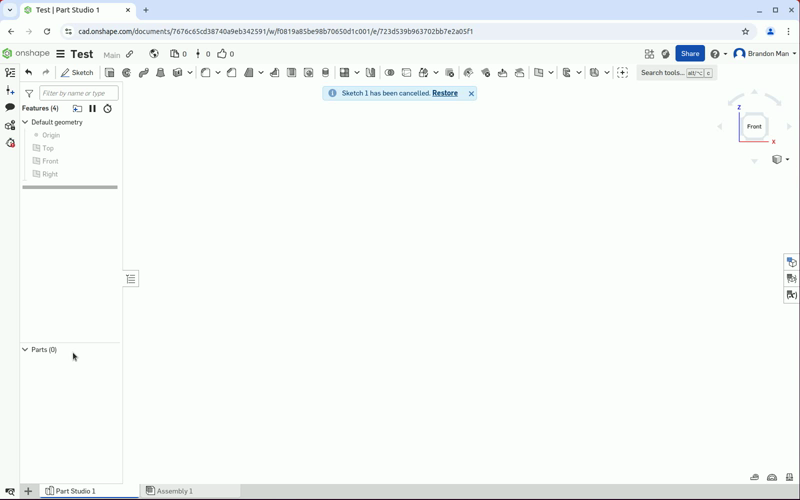
key_up(shift)
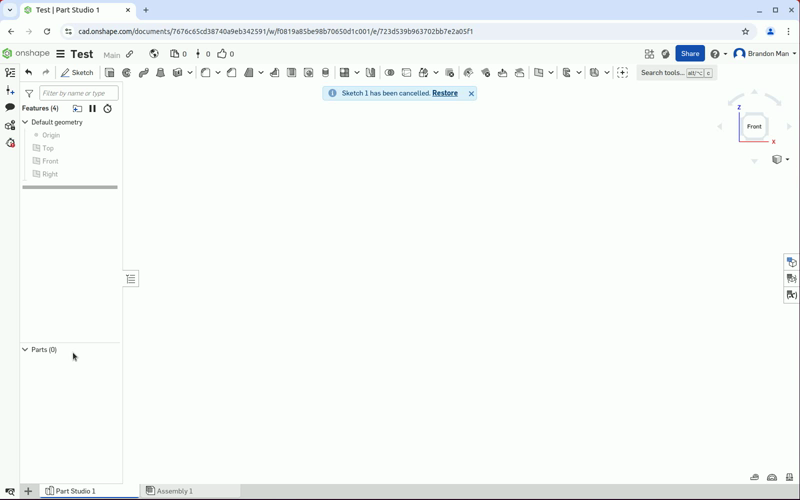
mouse_move(73, 352)
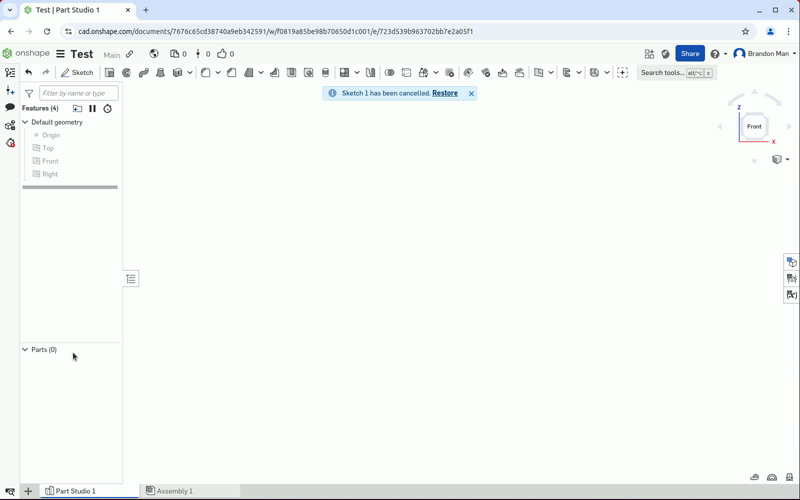
key(shift+y)
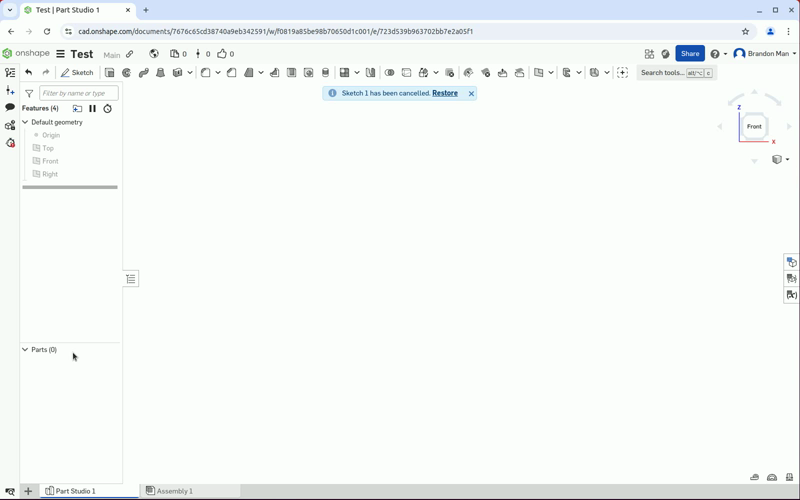
key(shift+s)
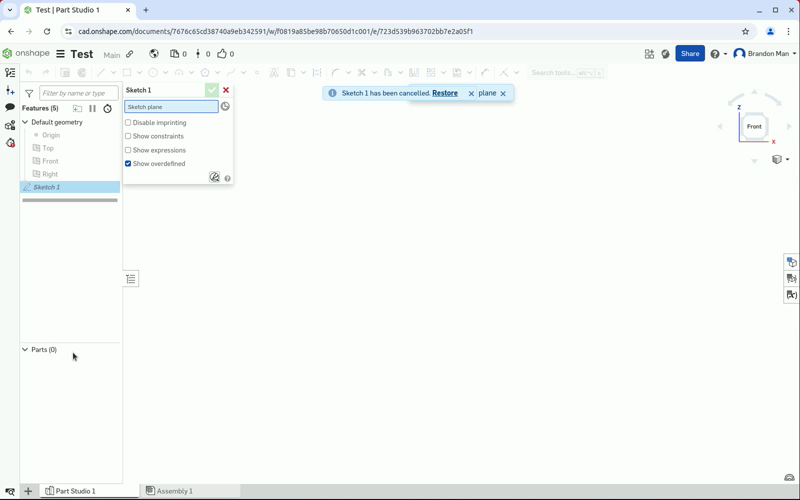
mouse_move(73, 163)
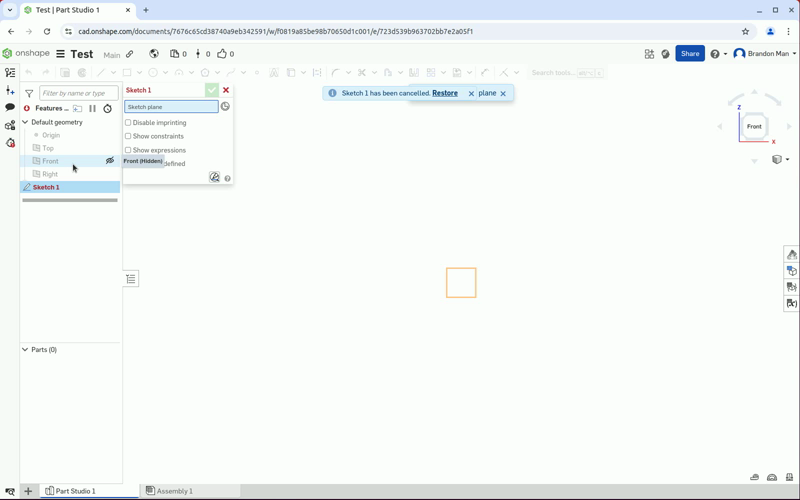
click(73, 163)
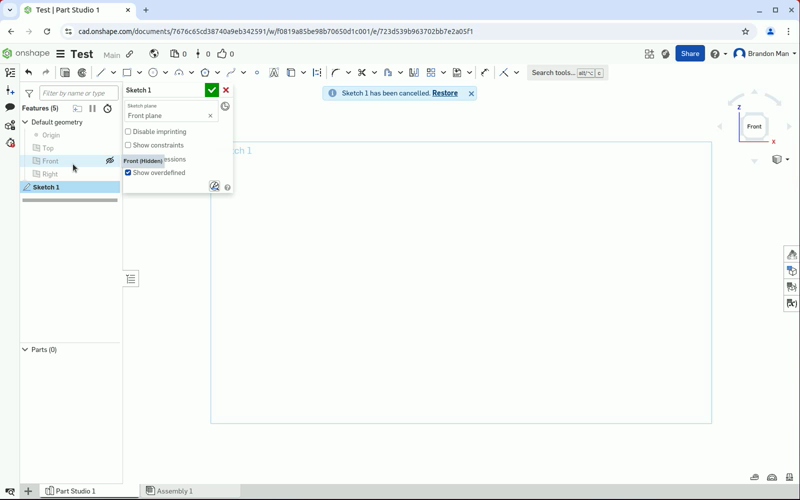
mouse_move(73, 352)
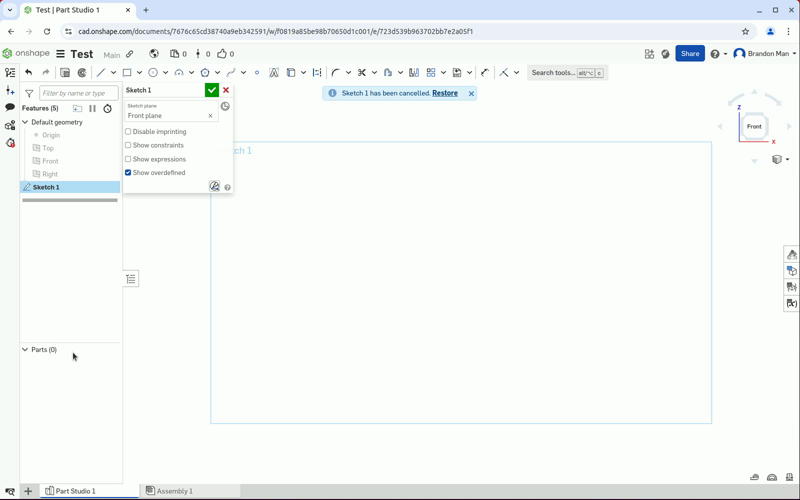
key(y)
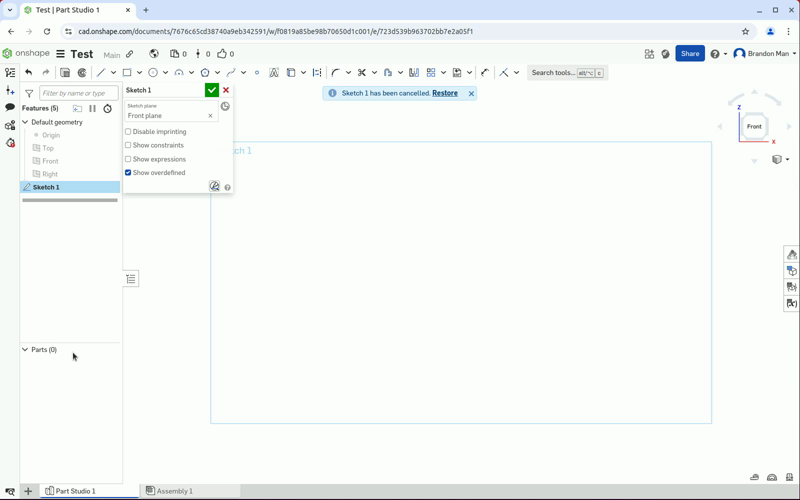
key(l)
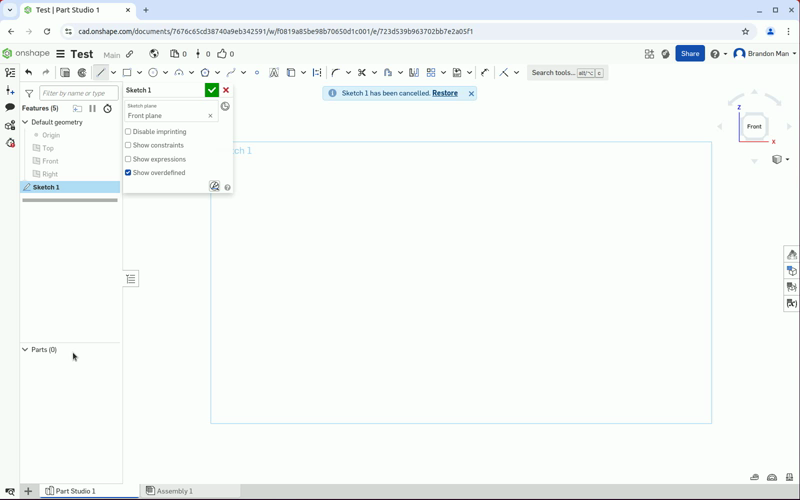
key_down(shift)
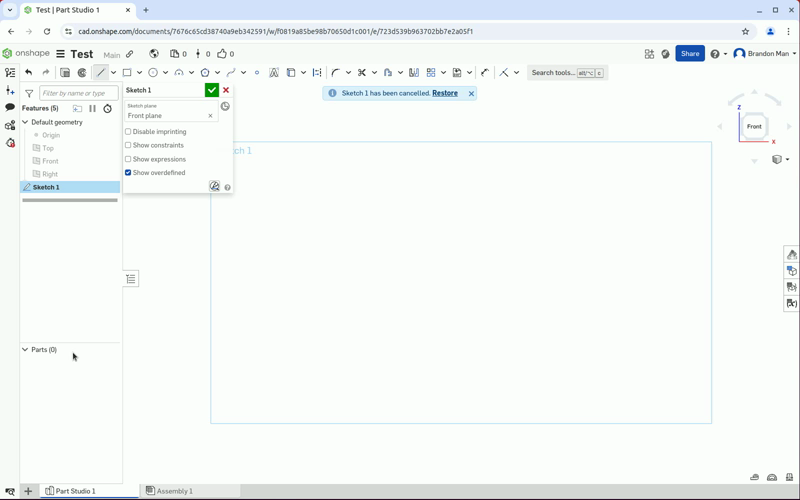
mouse_move(449, 300)
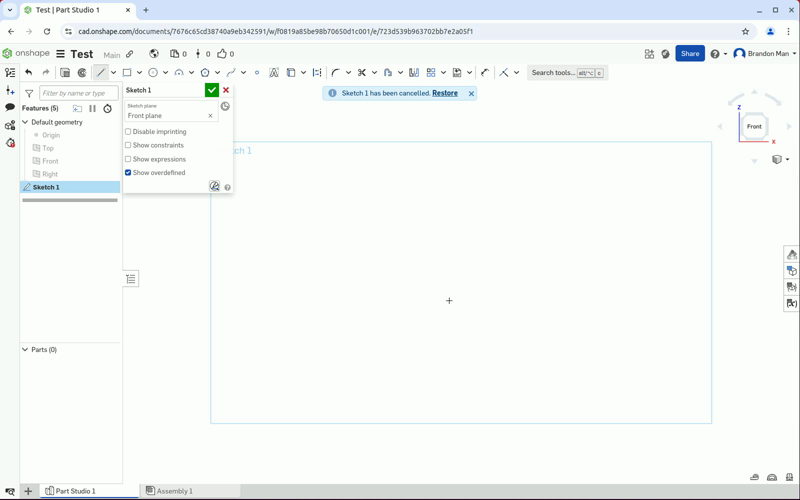
click(449, 300)
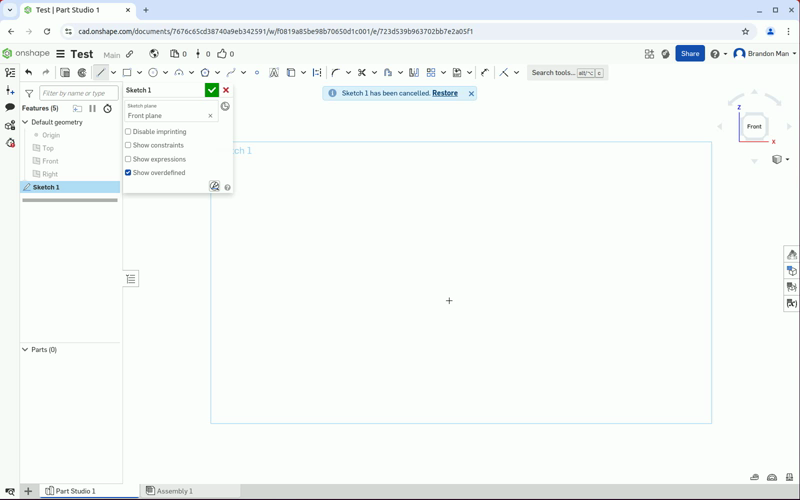
key_up(shift)
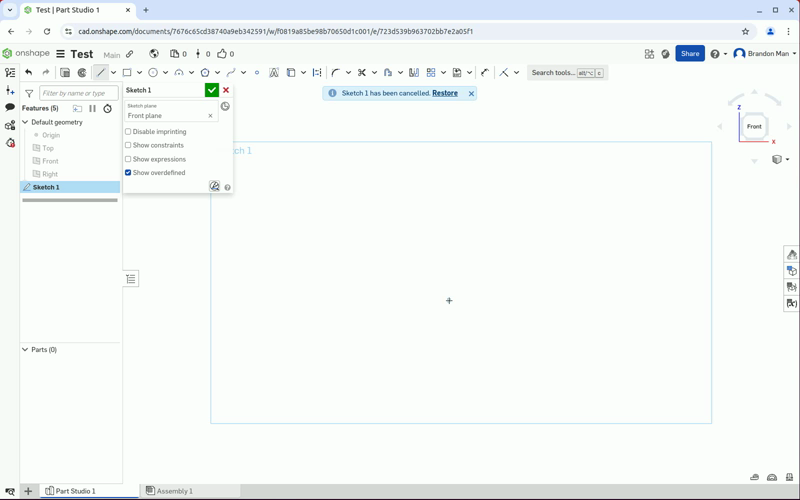
key_down(shift)
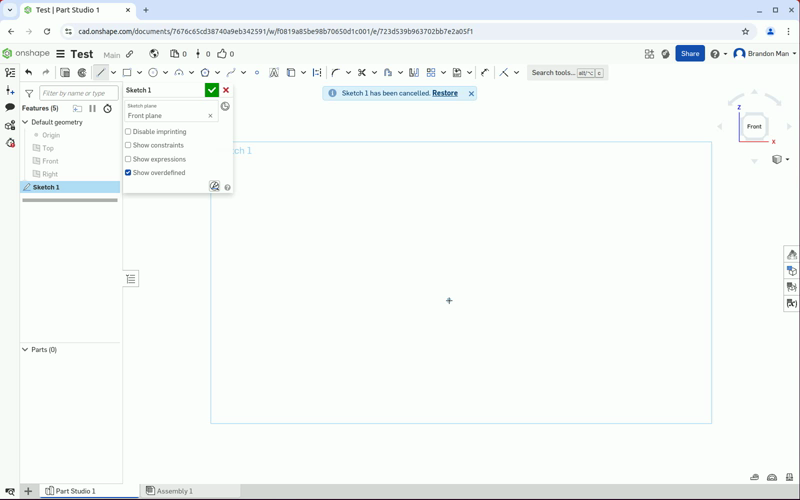
mouse_move(573, 300)
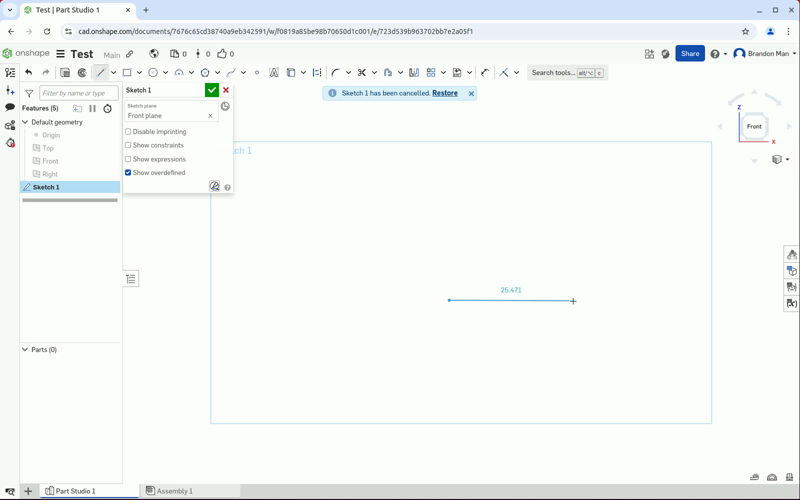
click(573, 300)
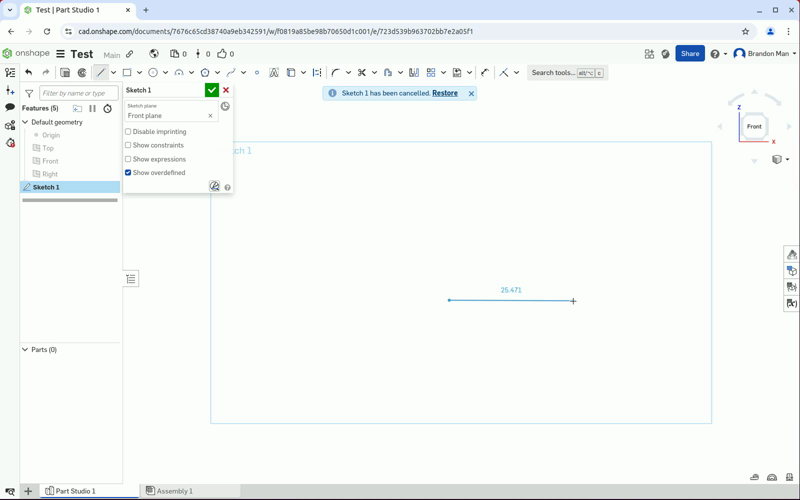
key_up(shift)
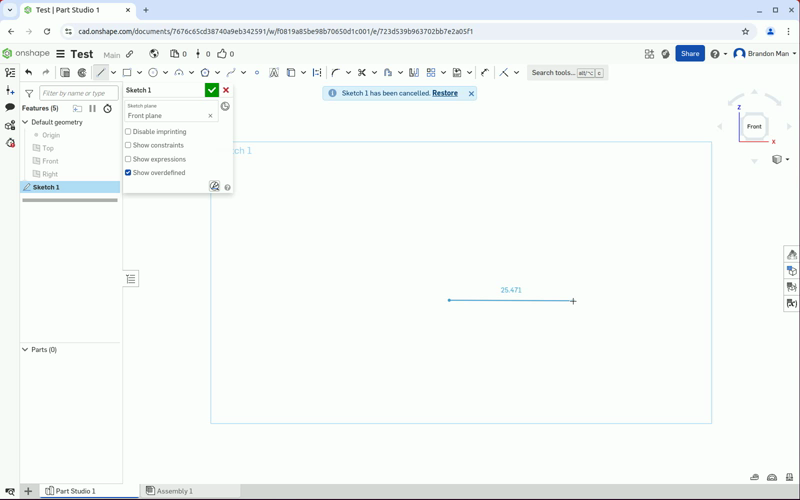
key_down(shift)
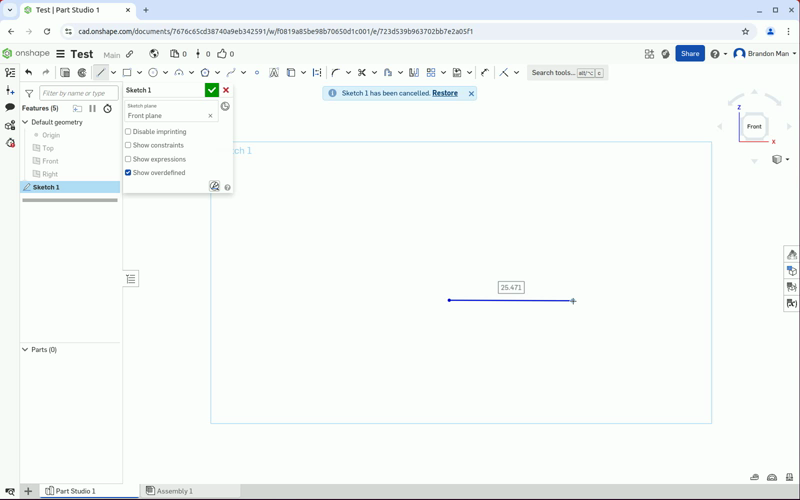
mouse_move(589, 300)
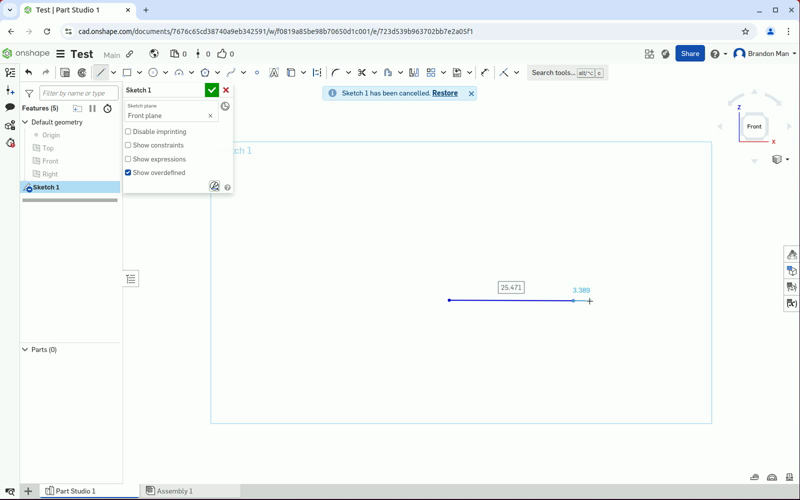
mouse_move(573, 282)
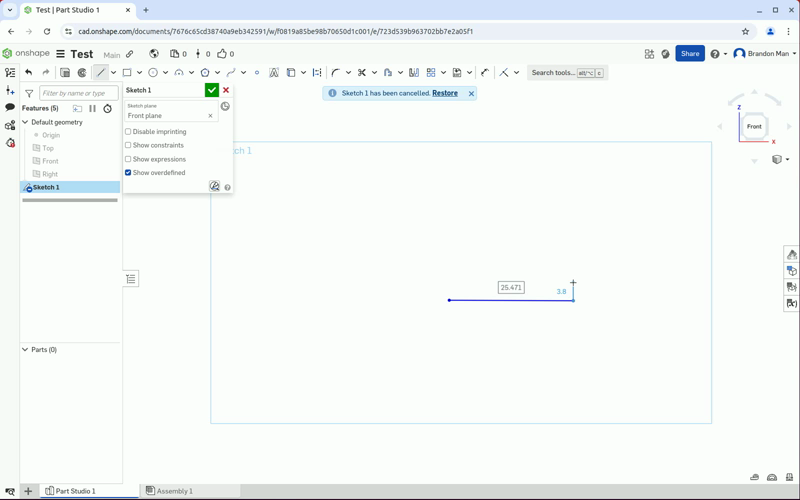
click(573, 282)
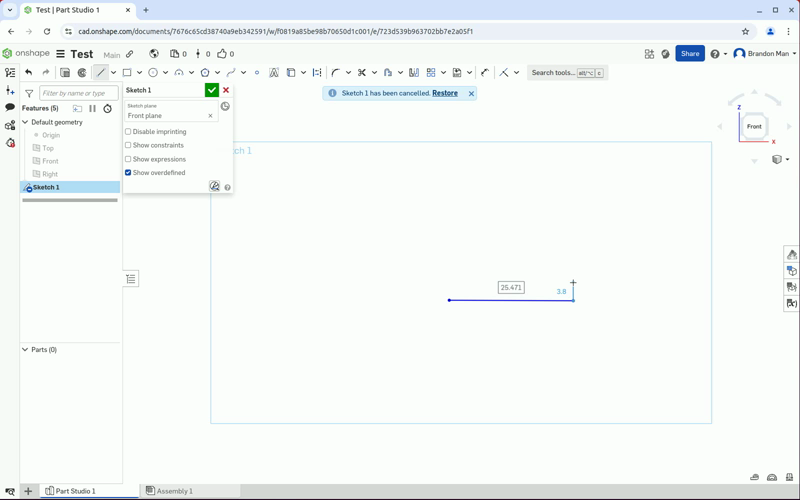
key_up(shift)
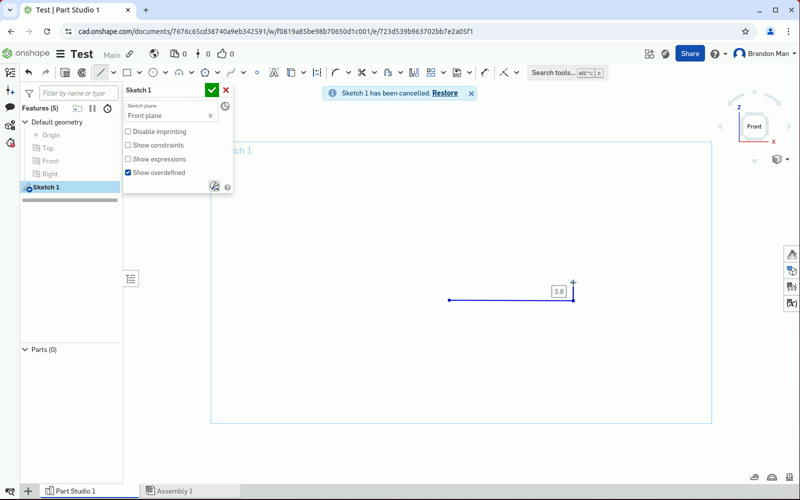
key_down(shift)
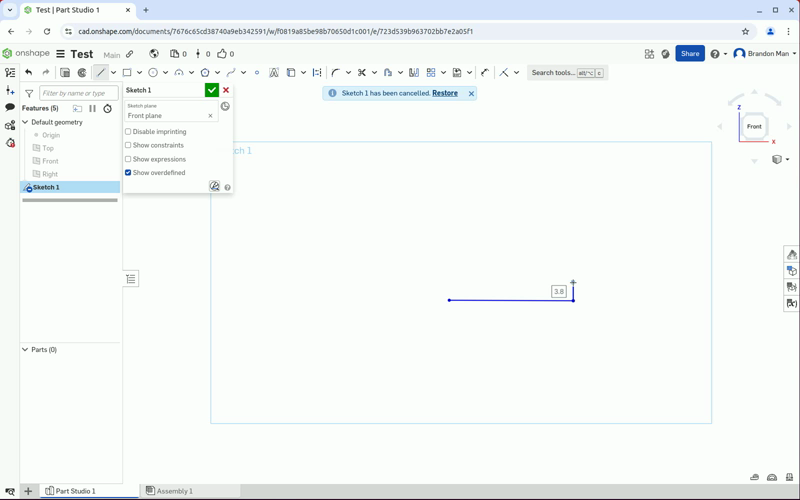
mouse_move(589, 282)
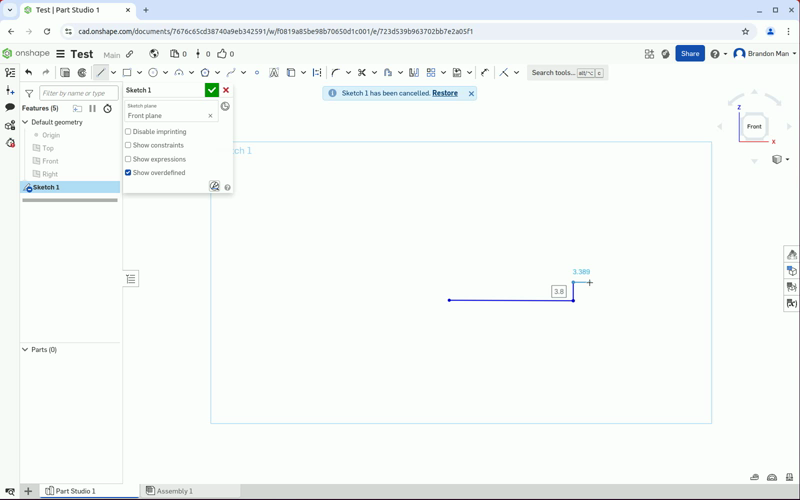
mouse_move(537, 282)
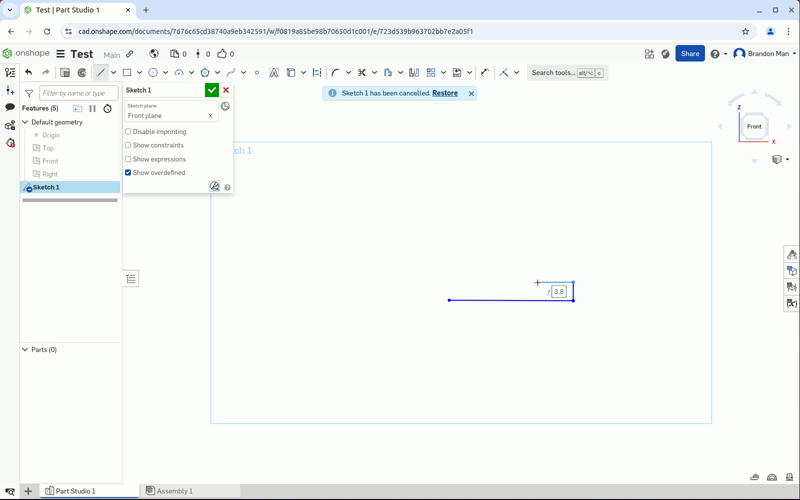
click(537, 282)
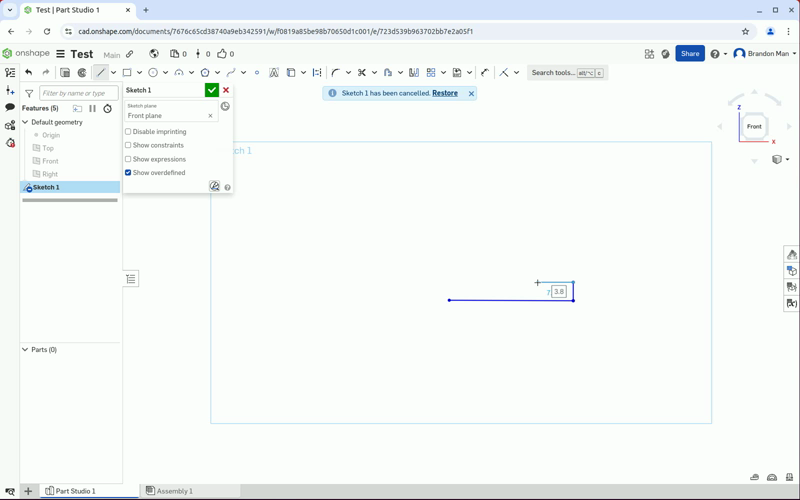
key_up(shift)
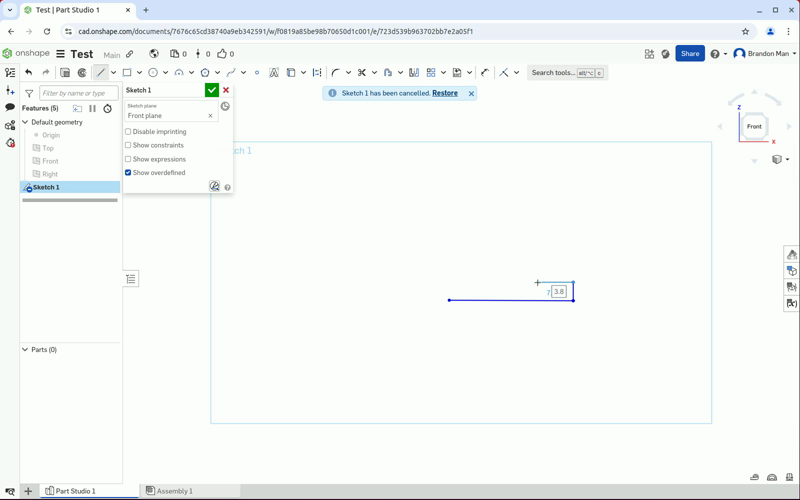
key_down(shift)
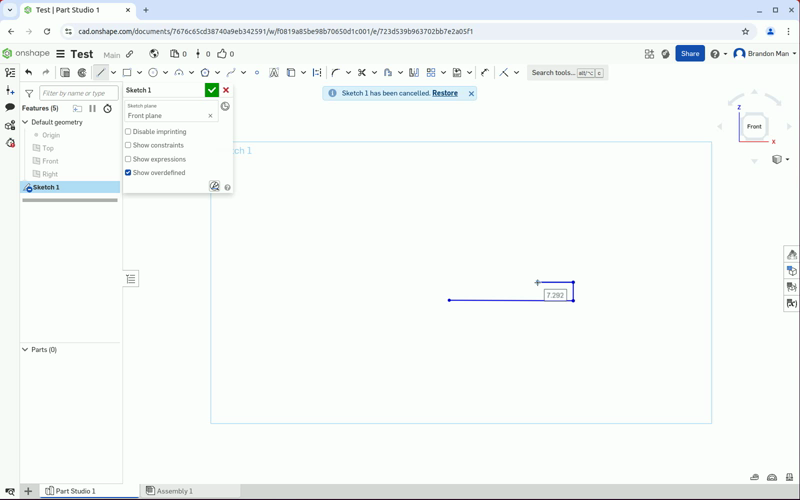
mouse_move(567, 282)
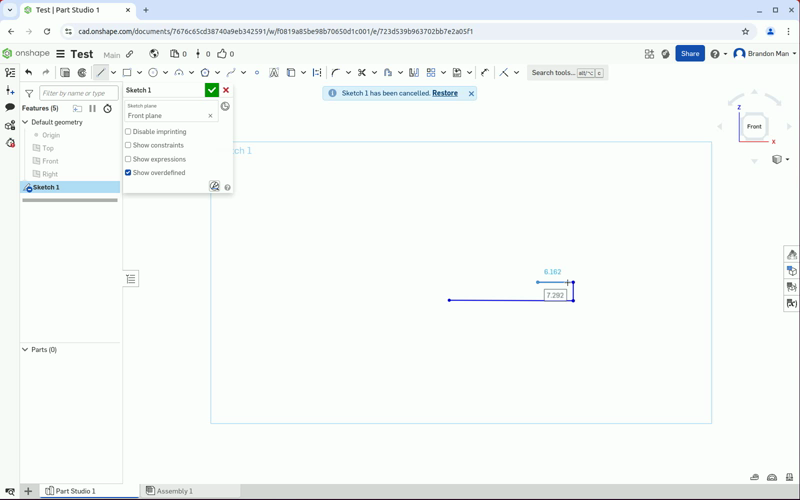
mouse_move(484, 282)
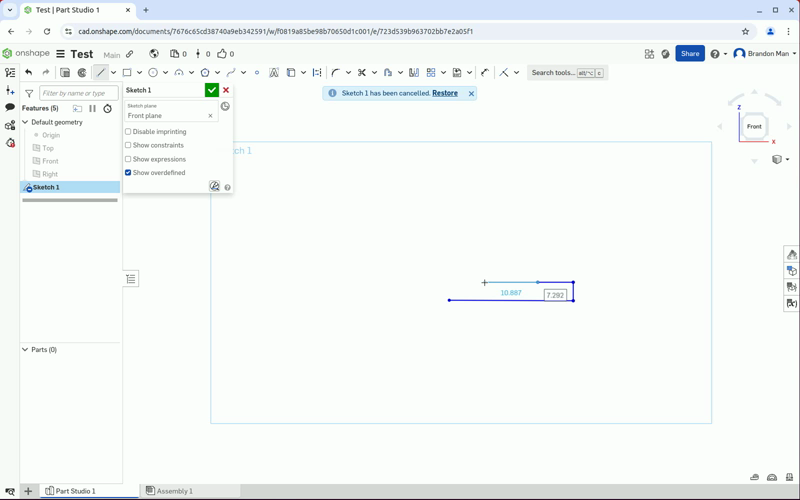
click(484, 282)
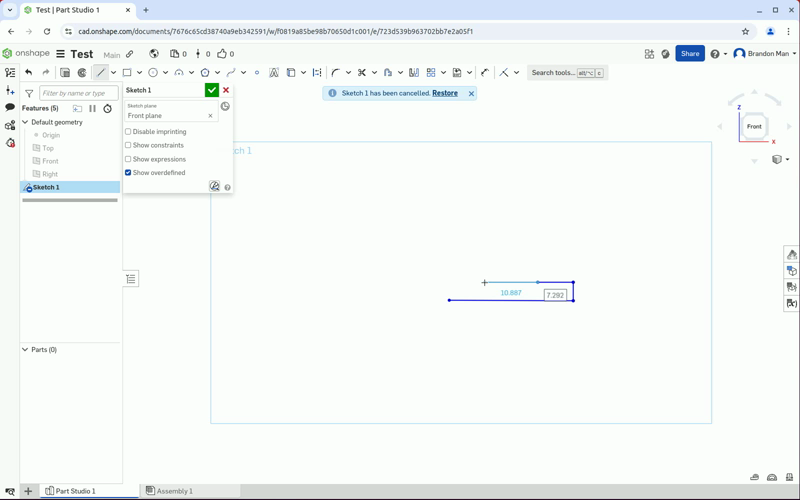
key_up(shift)
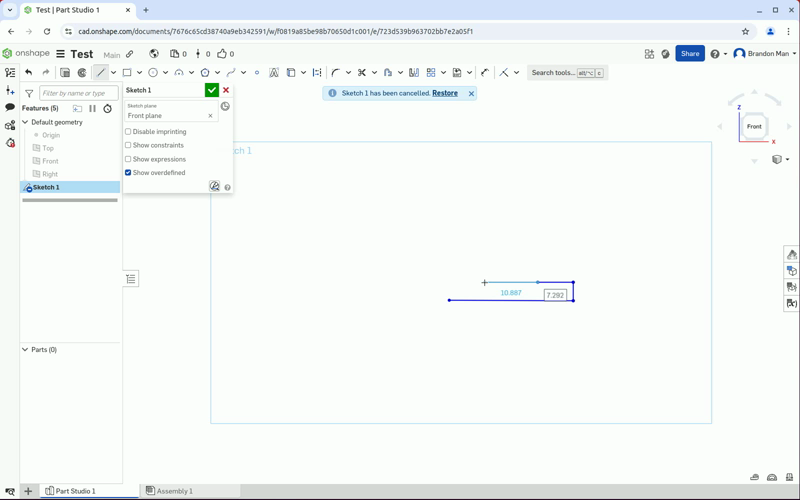
key_down(shift)
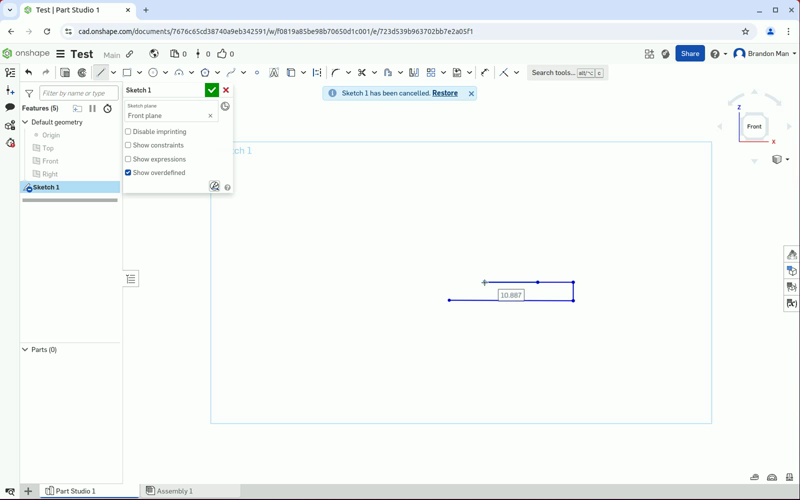
mouse_move(514, 282)
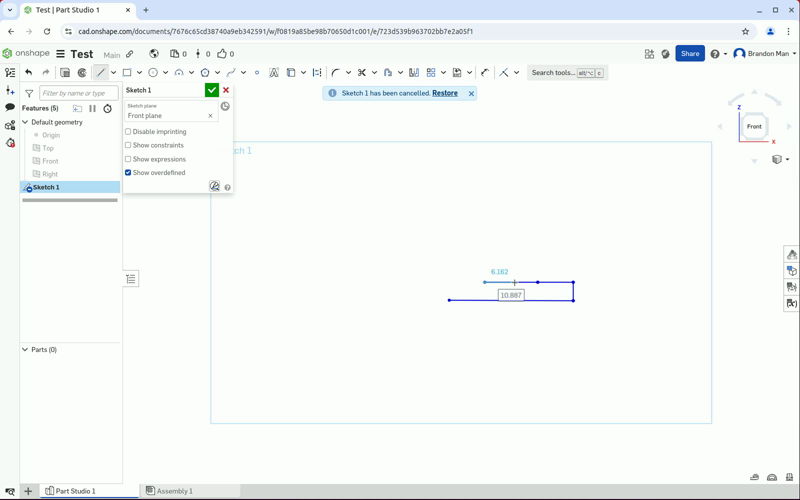
mouse_move(449, 282)
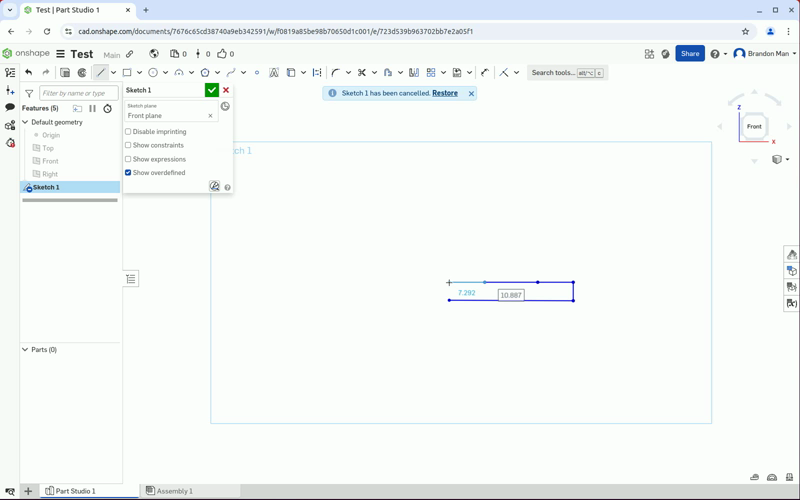
click(449, 282)
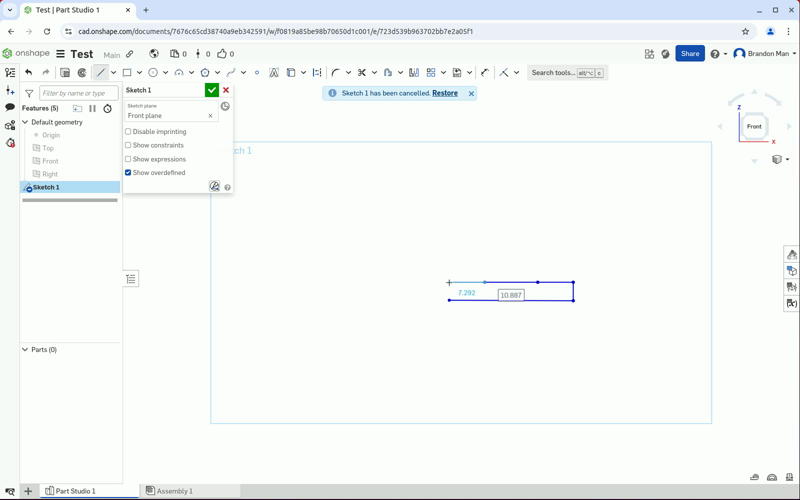
key_up(shift)
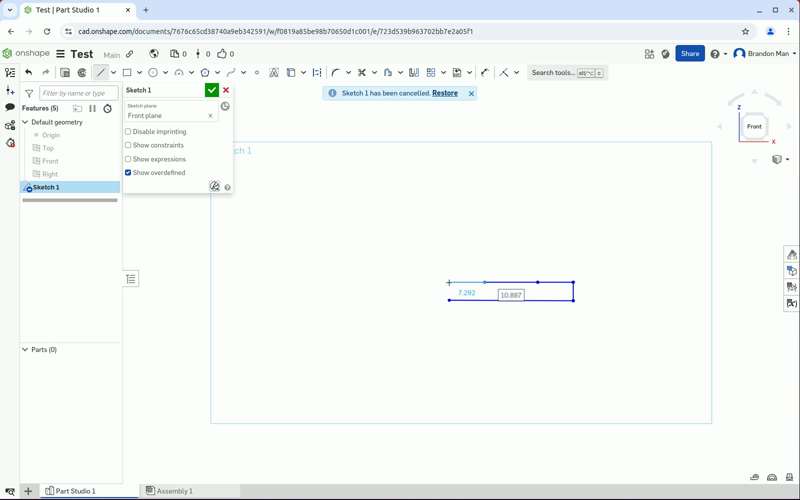
mouse_move(479, 282)
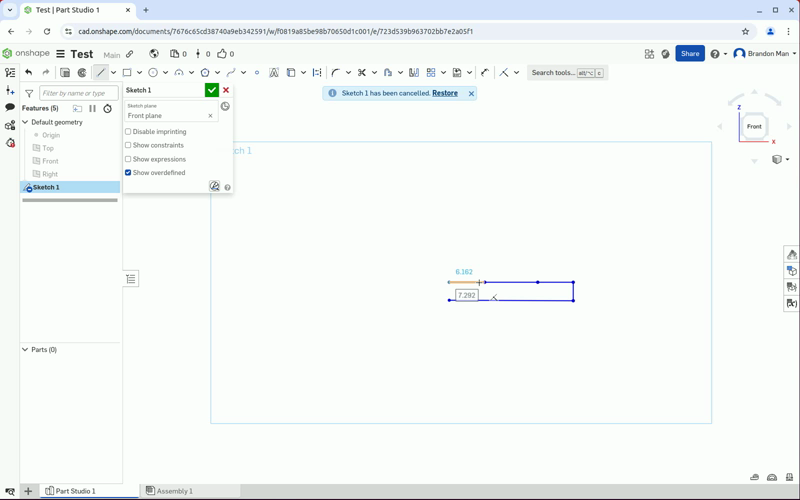
key_down(shift)
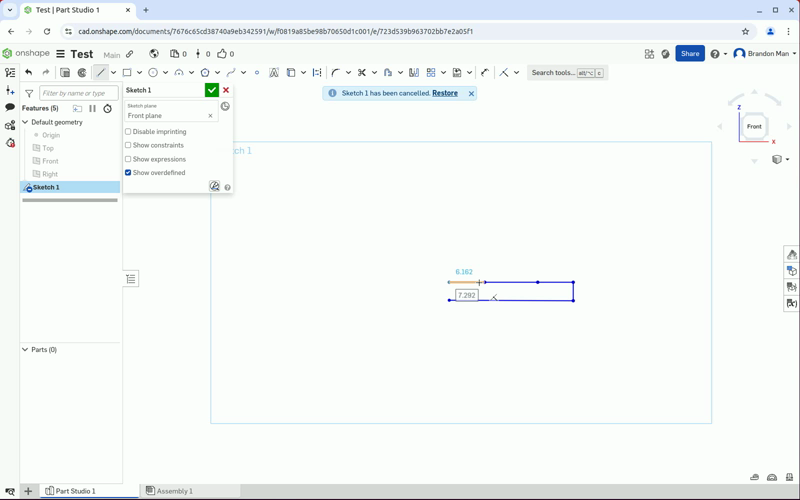
mouse_move(449, 300)
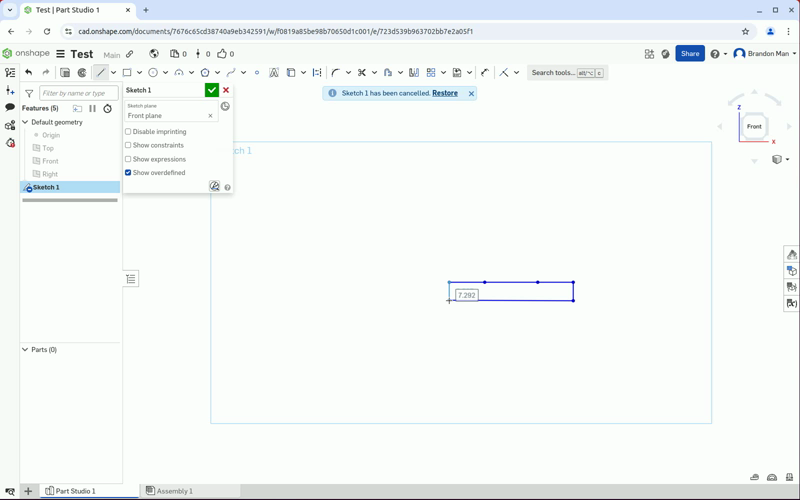
key_up(shift)
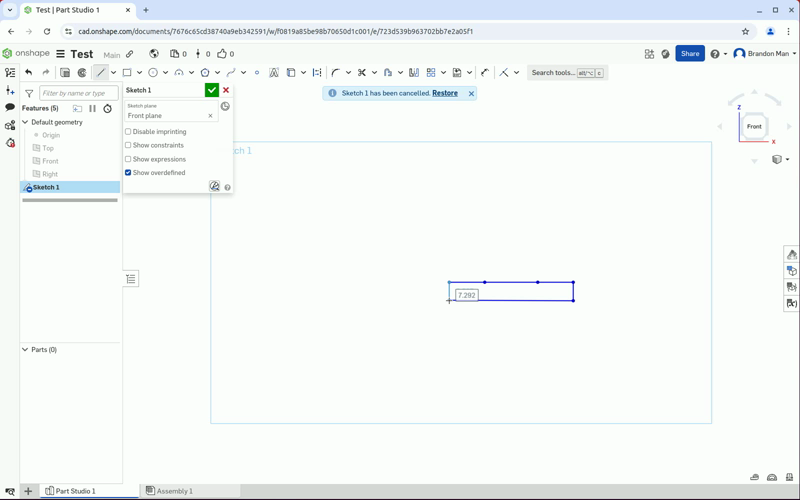
click(449, 300)
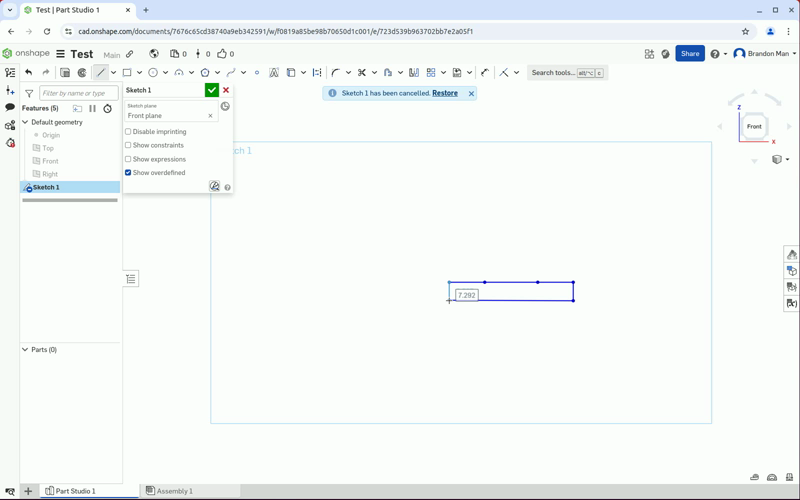
key(esc)
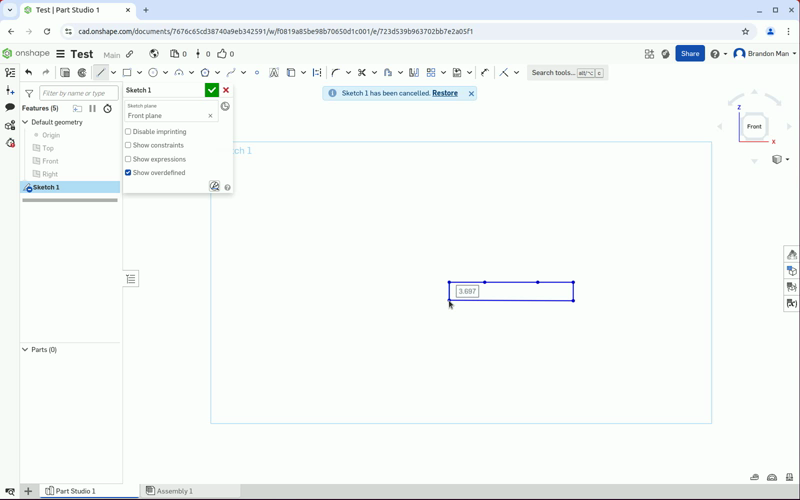
mouse_move(498, 294)
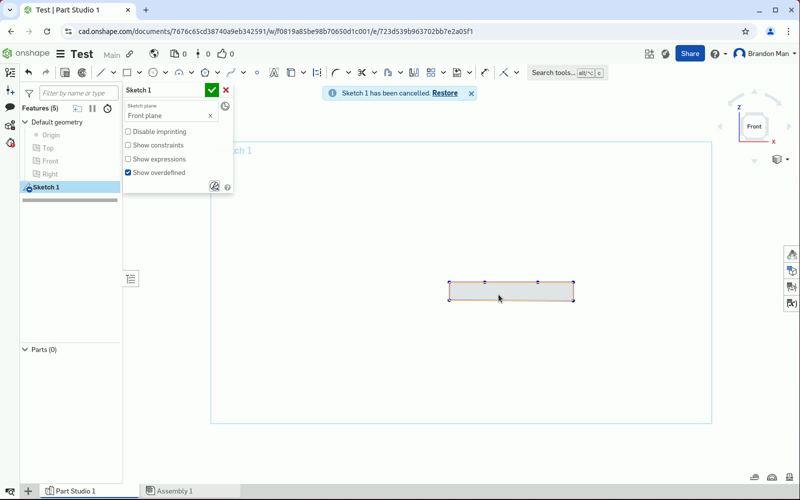
click(498, 294)
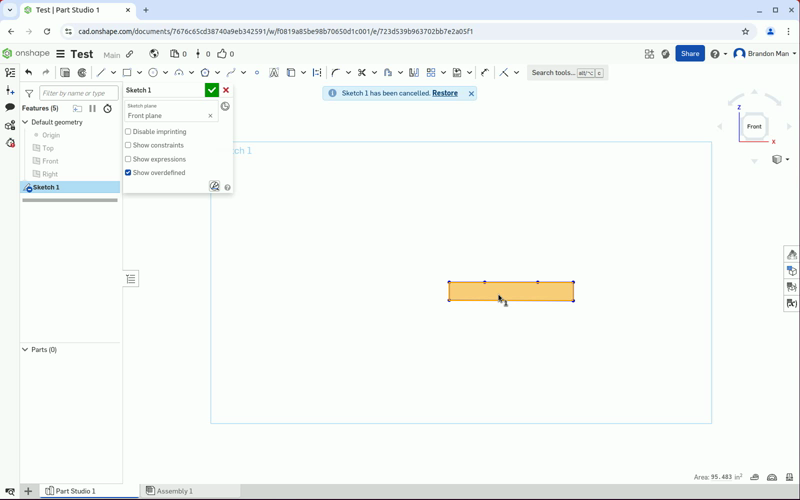
mouse_move(73, 352)
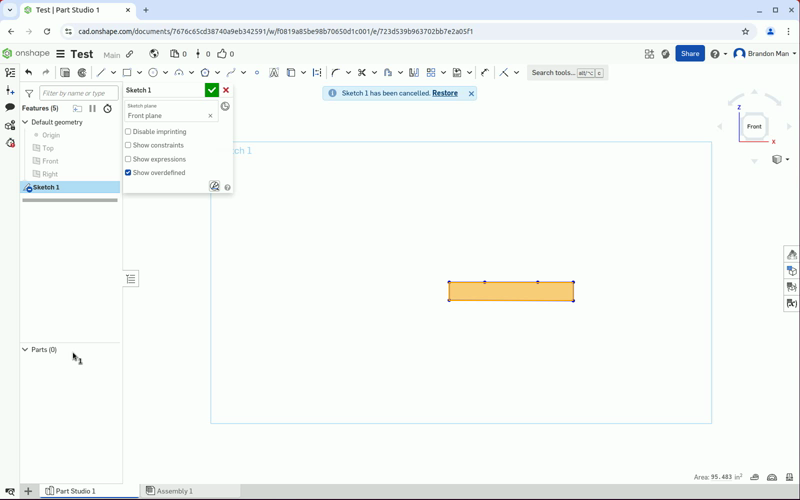
key(shift+y)
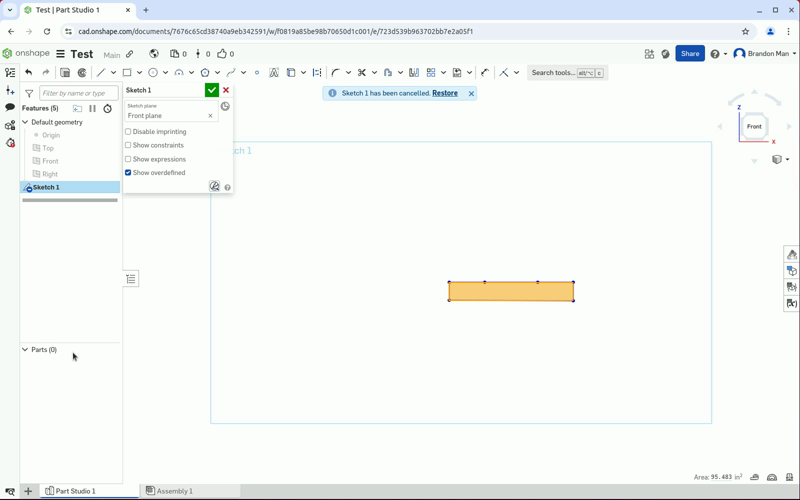
key(shift+e)
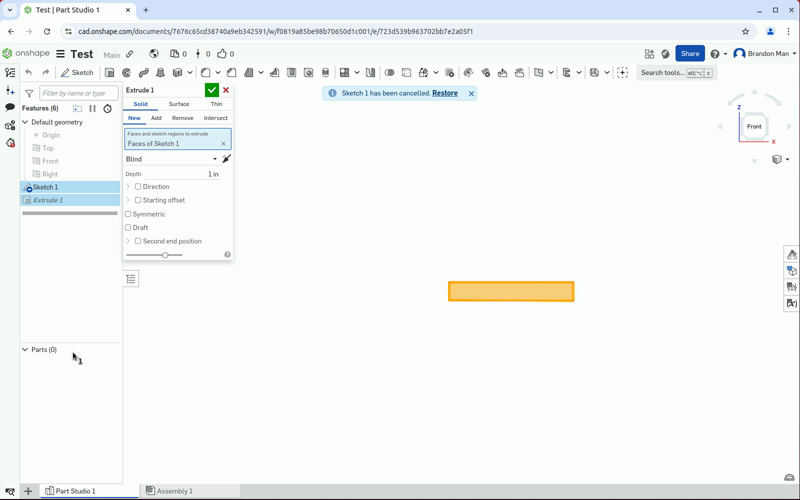
mouse_move(143, 106)
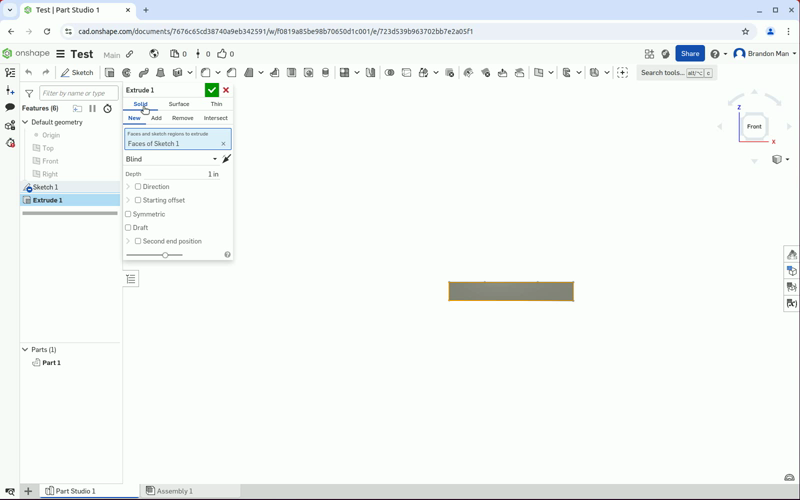
click(143, 106)
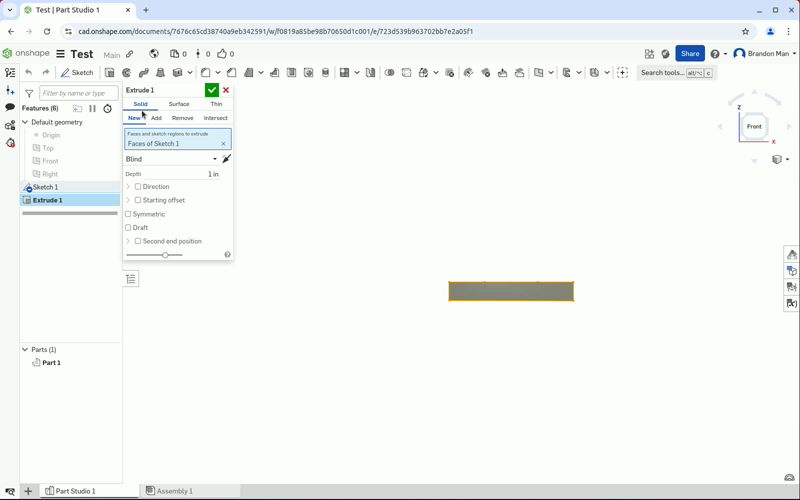
mouse_move(137, 120)
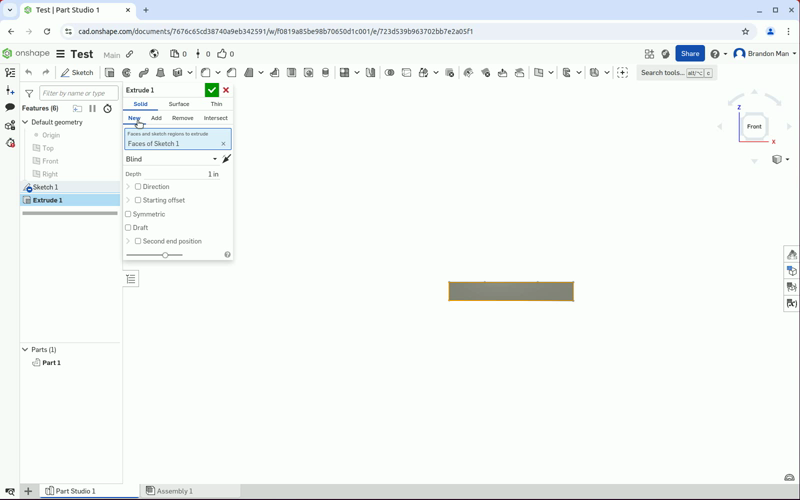
click(137, 120)
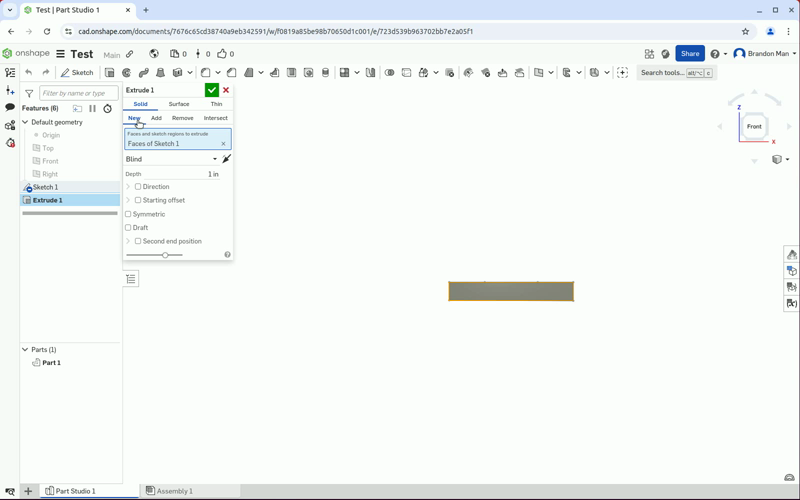
key(tab, 4)
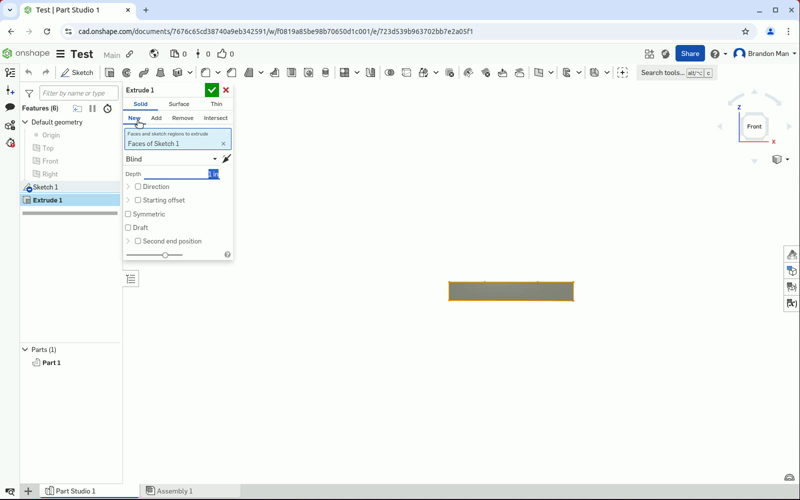
text(9.147)
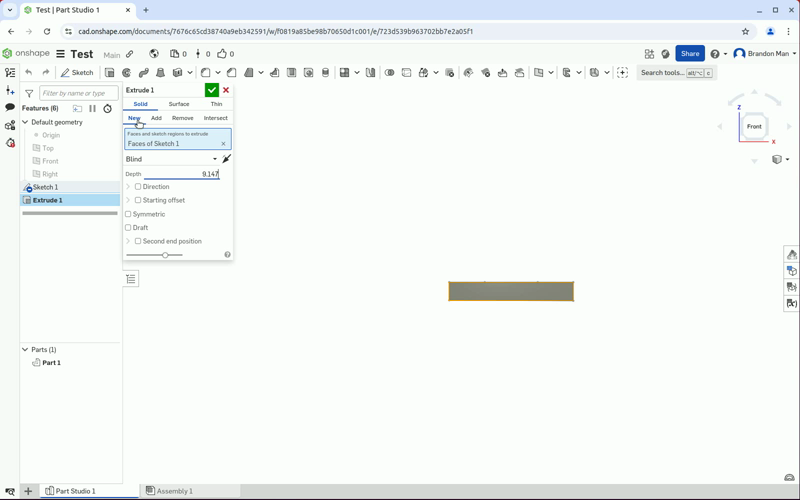
key(tab, 3)
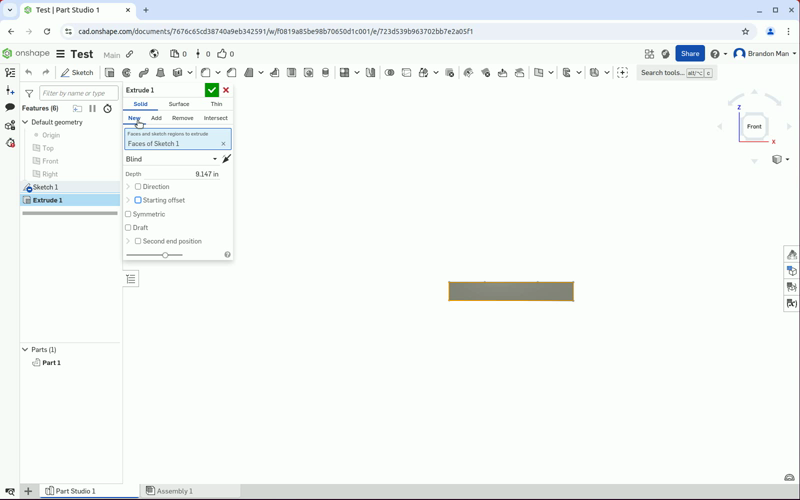
key(tab, 2)
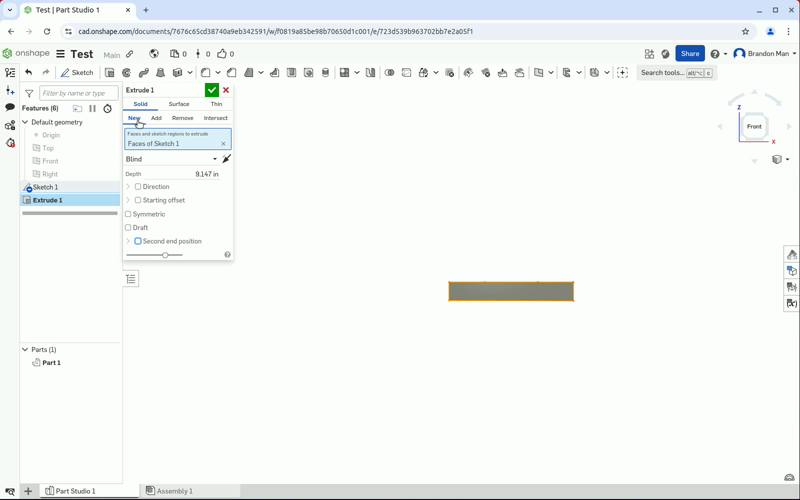
key(space)
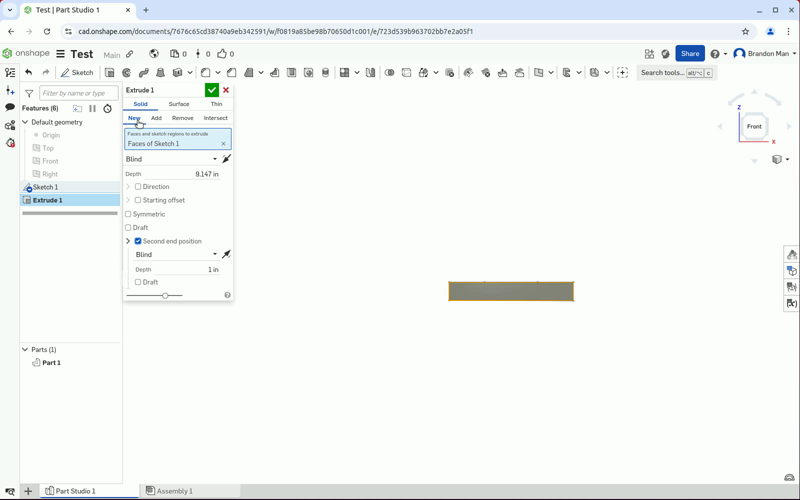
key(tab, 3)
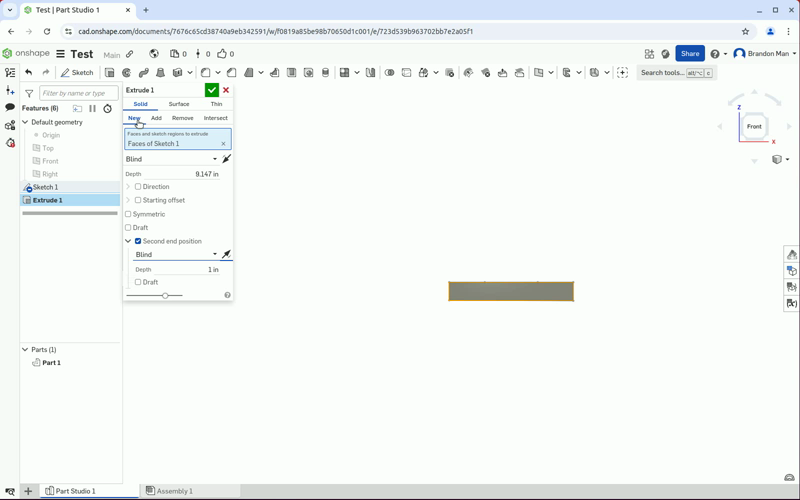
text(9.147)
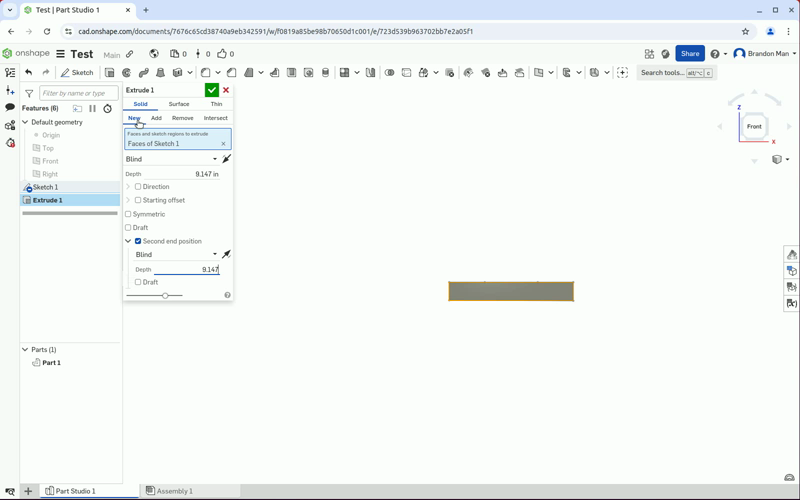
key(enter)
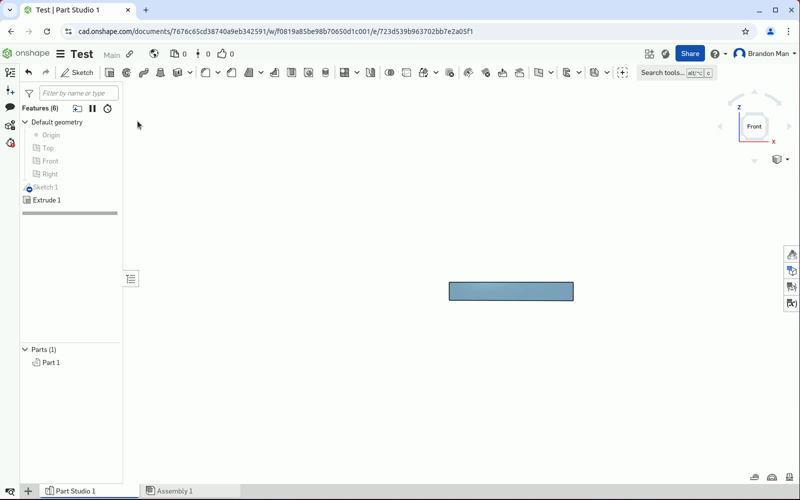
key(shift+h)
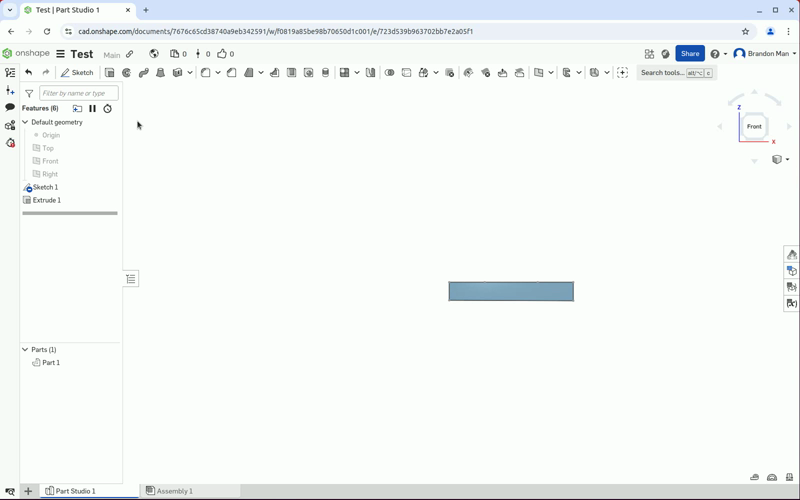
key(shift+h)
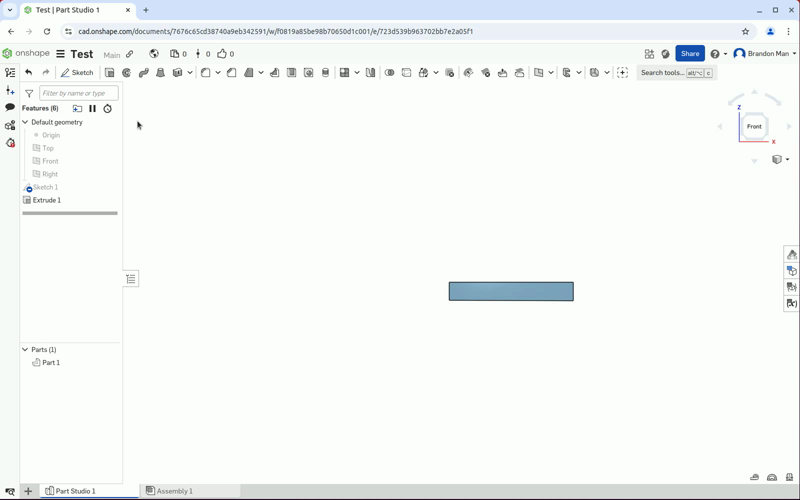
mouse_move(73, 189)
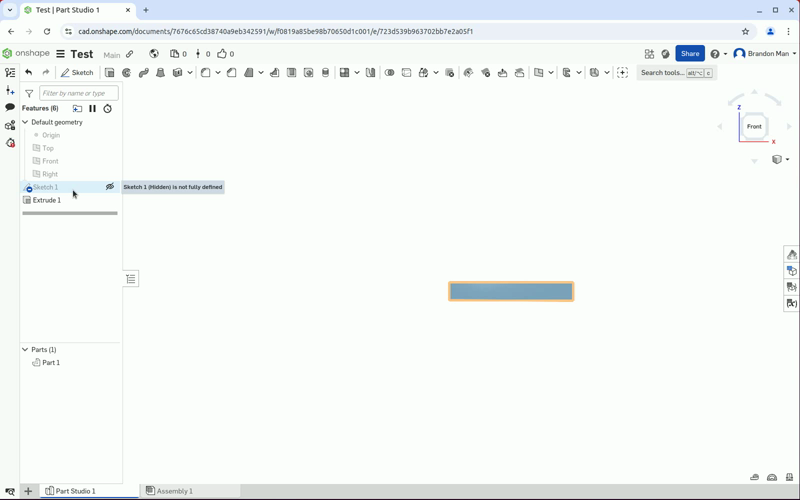
click(73, 189)
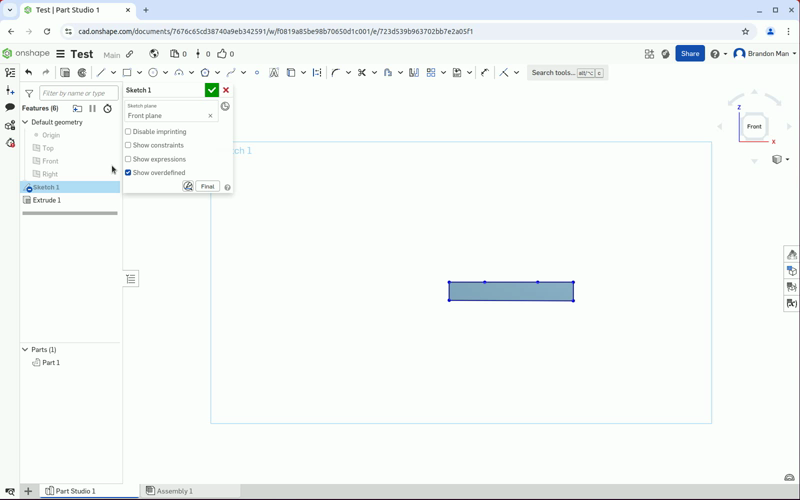
mouse_move(229, 92)
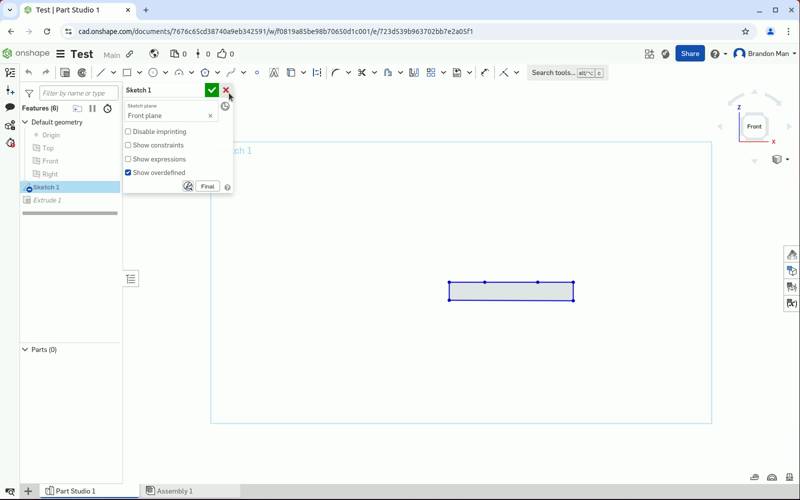
click(229, 92)
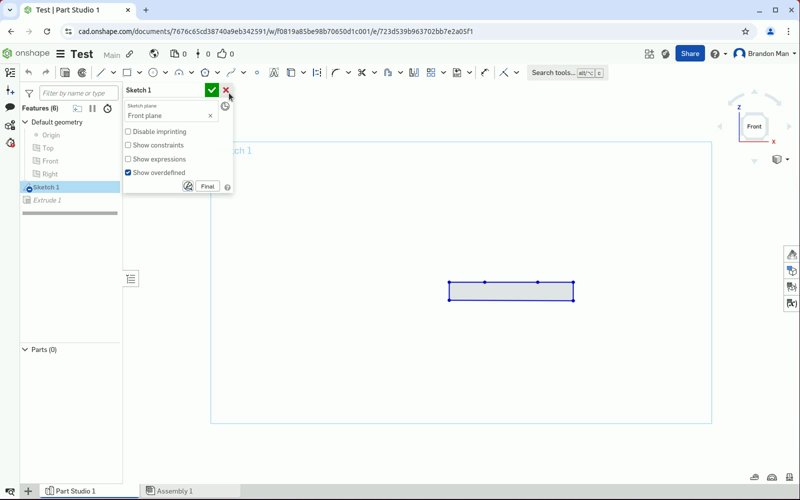
key(shift+s)
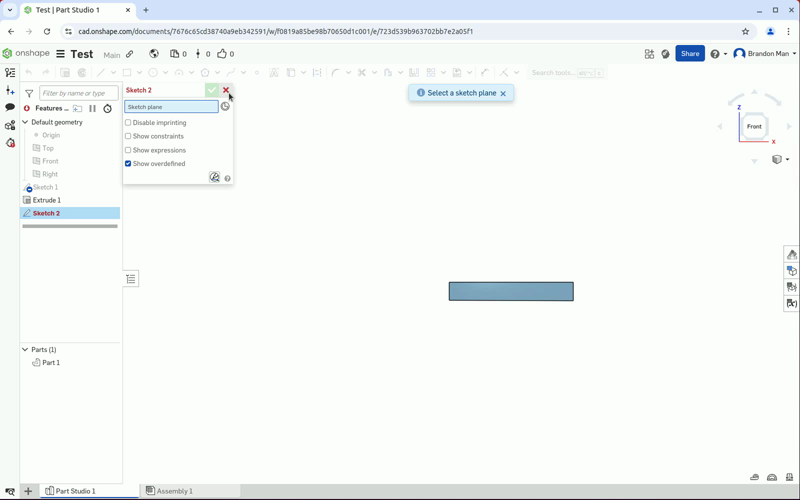
mouse_move(73, 163)
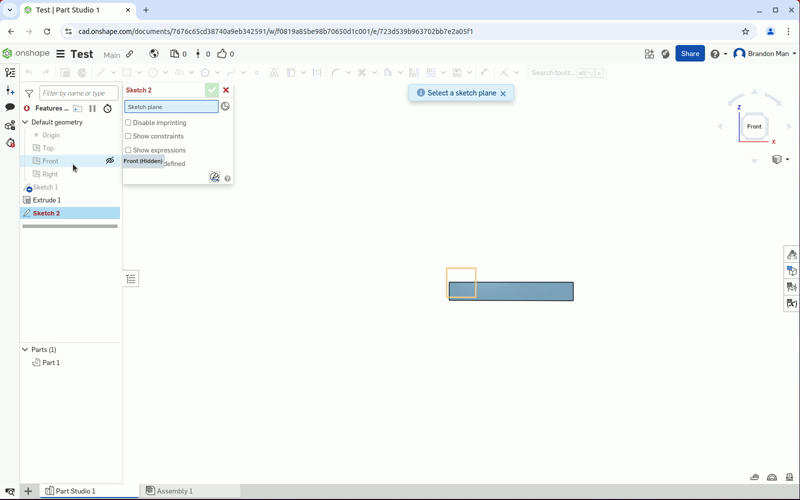
click(73, 163)
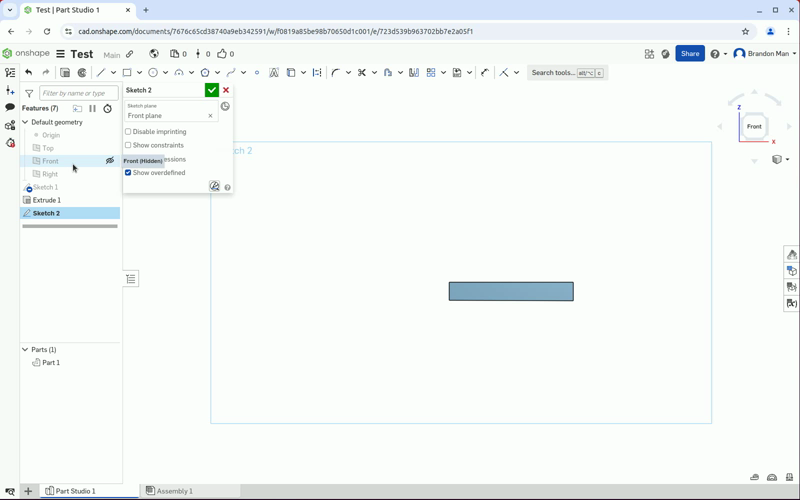
mouse_move(73, 352)
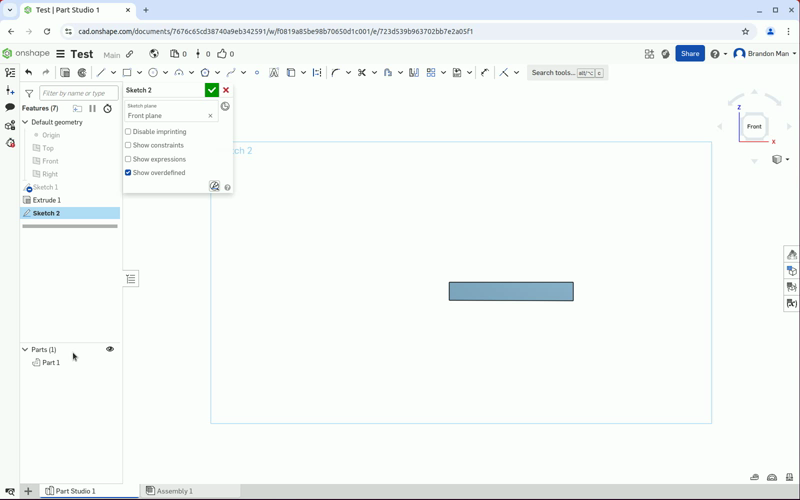
key(y)
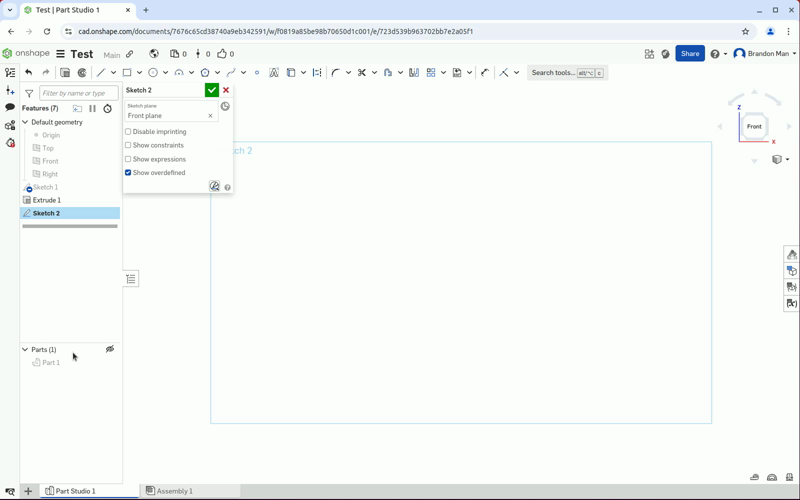
key(l)
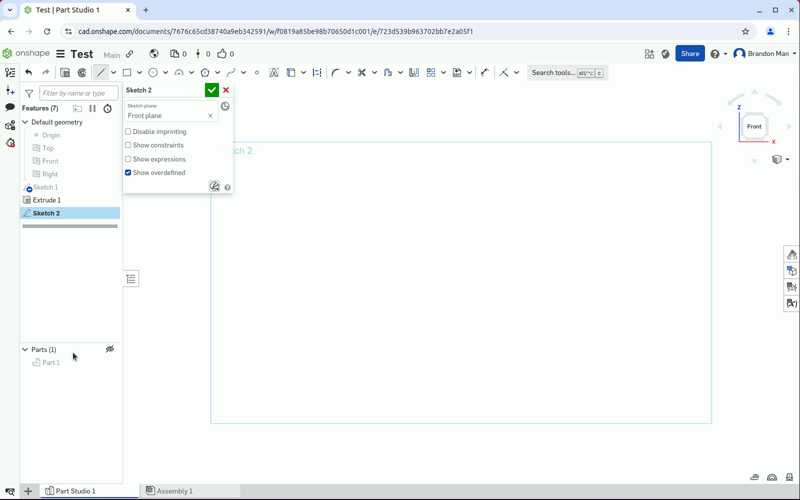
key_down(shift)
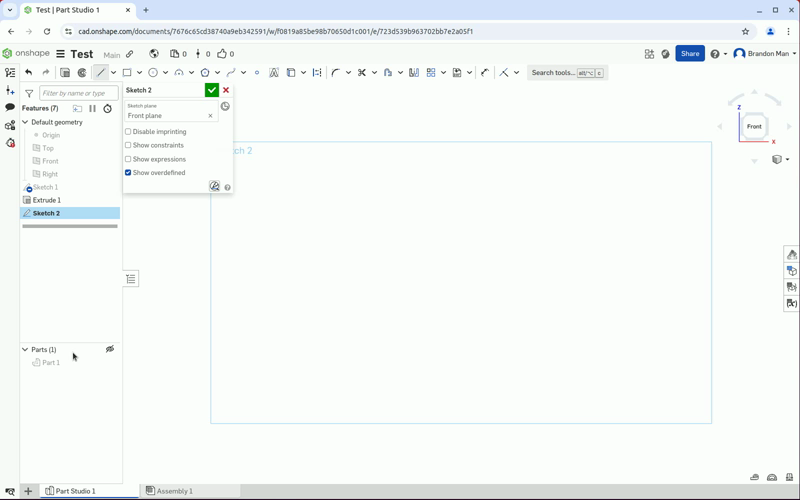
mouse_move(484, 282)
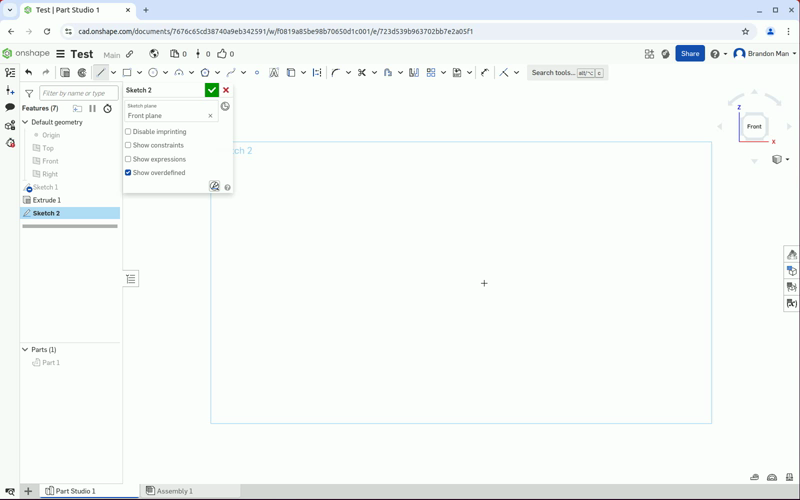
click(484, 282)
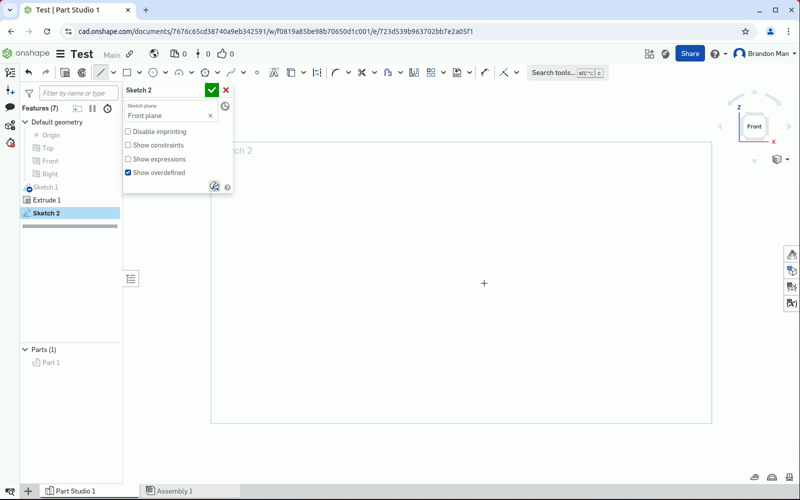
key_up(shift)
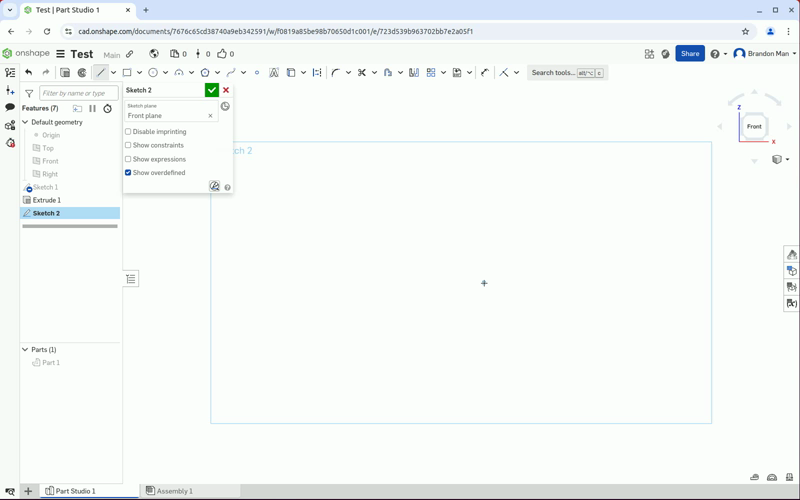
key_down(shift)
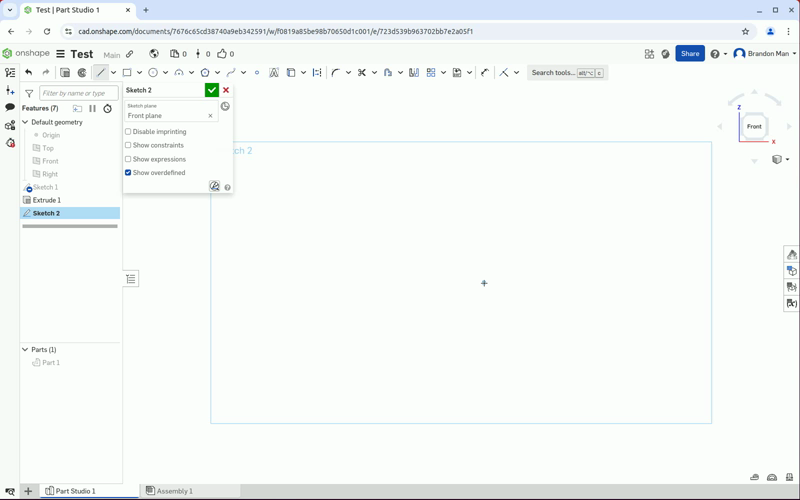
mouse_move(514, 282)
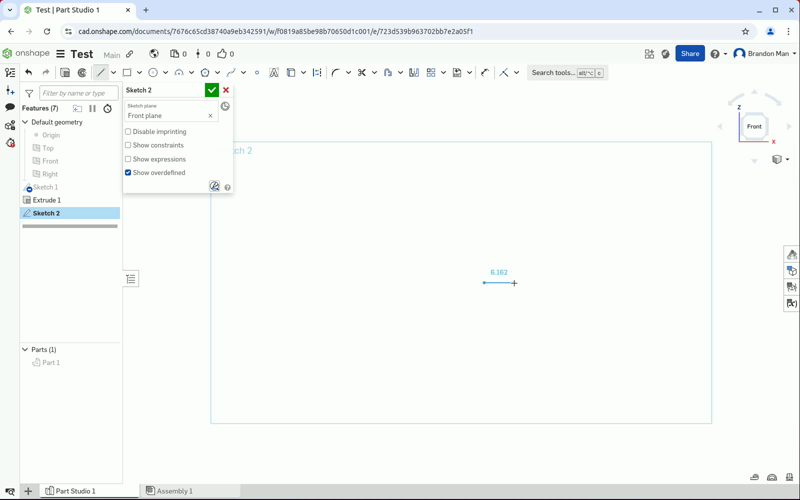
mouse_move(537, 282)
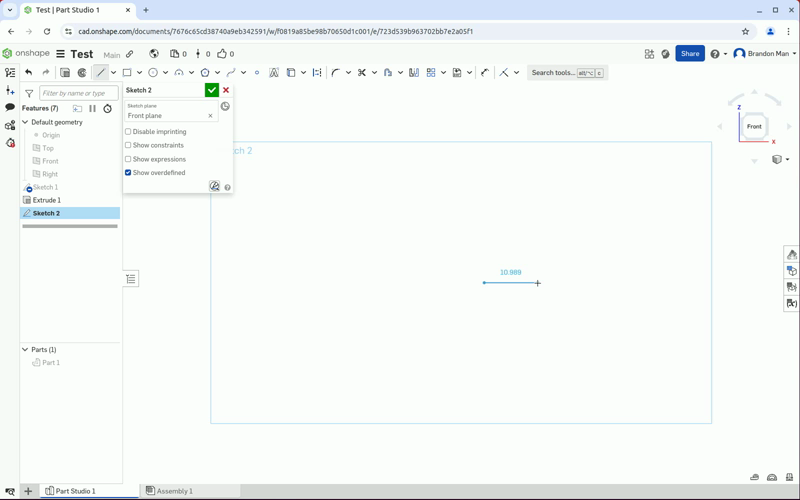
click(537, 282)
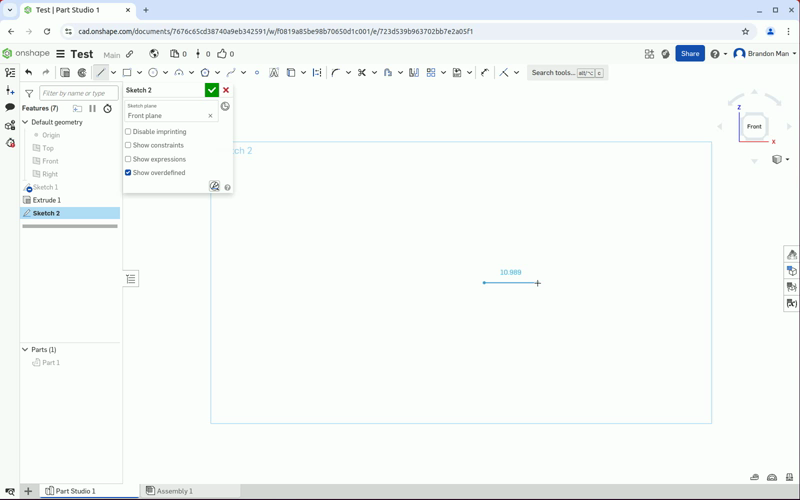
key_up(shift)
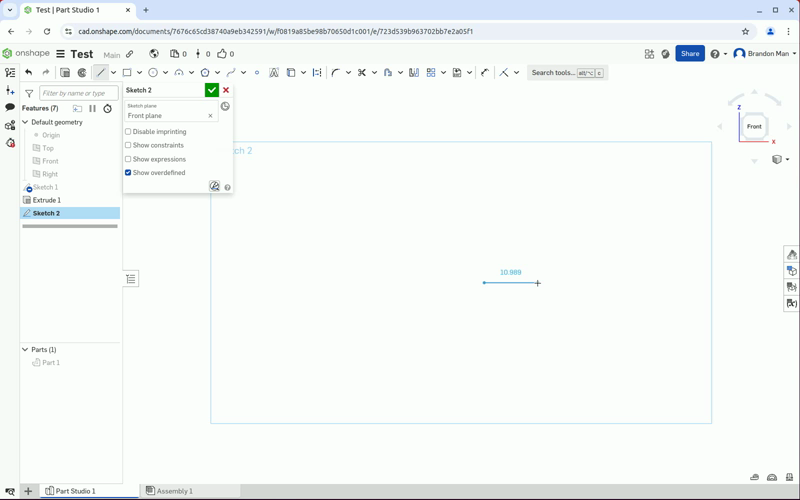
key_down(shift)
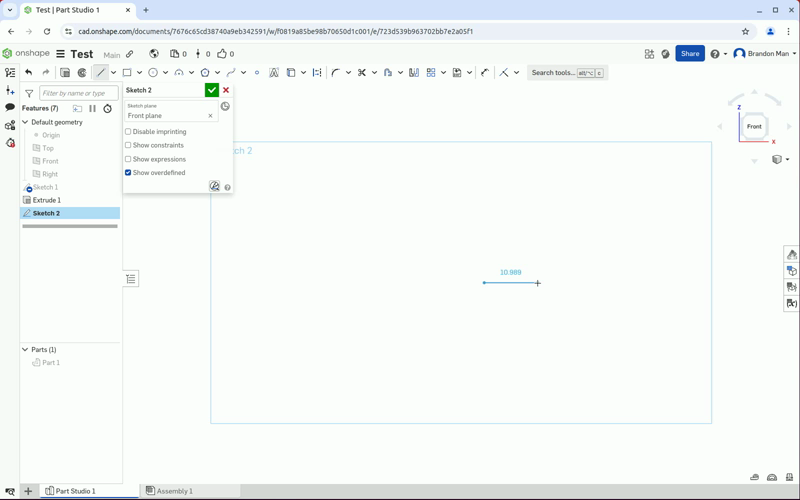
mouse_move(567, 282)
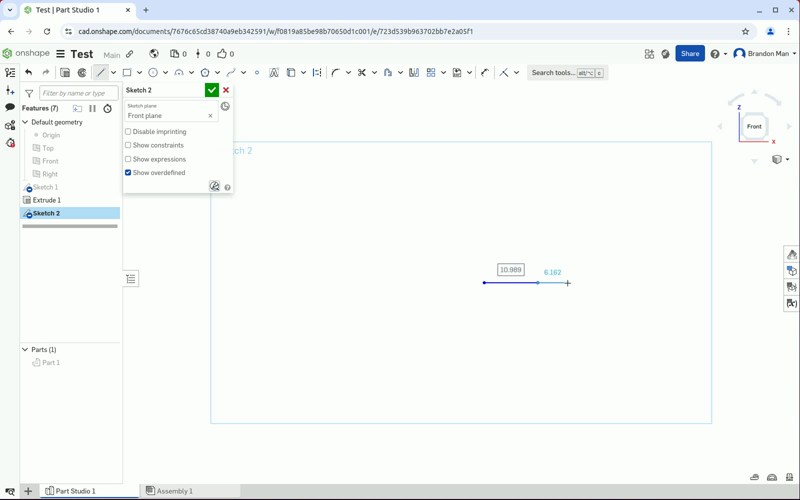
mouse_move(537, 229)
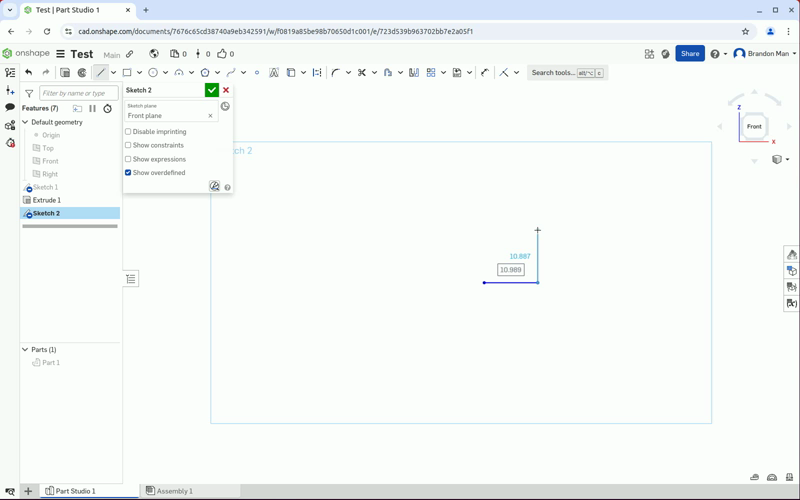
click(537, 229)
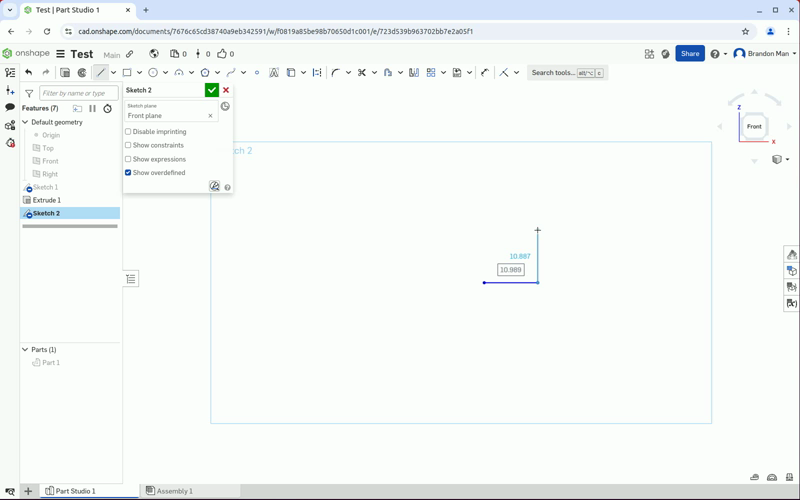
key_up(shift)
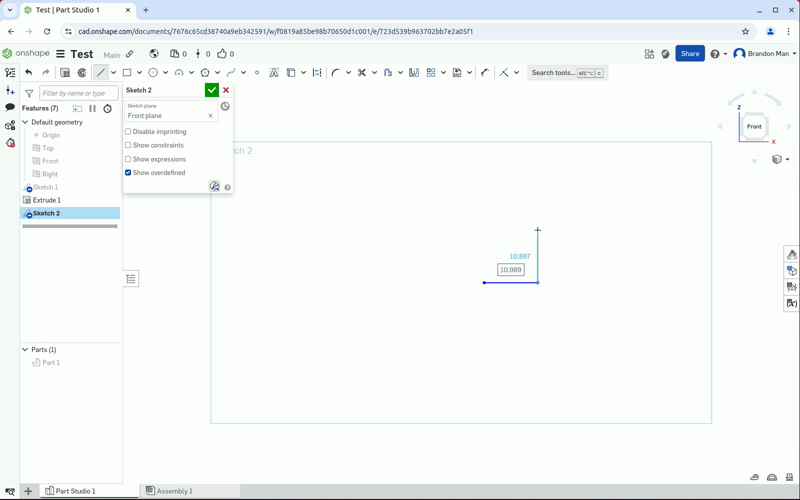
key(esc)
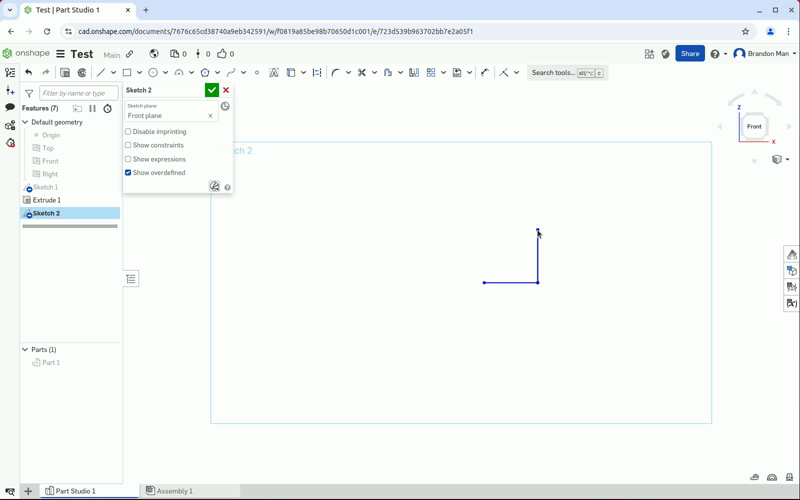
key(a)
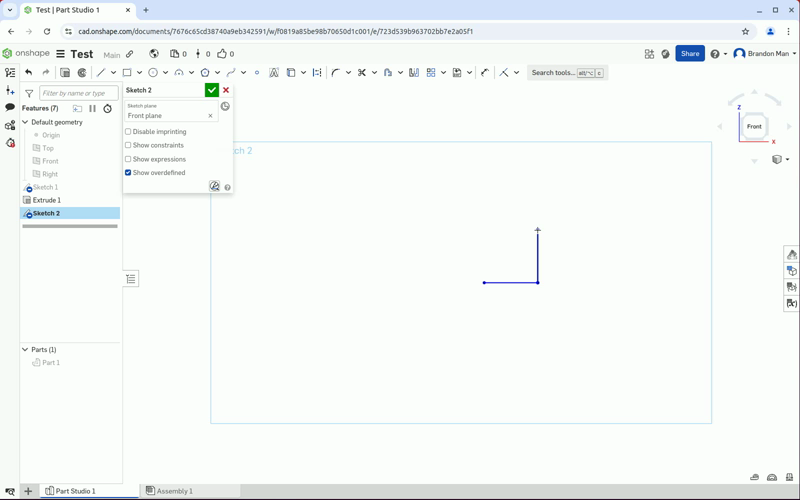
mouse_move(537, 229)
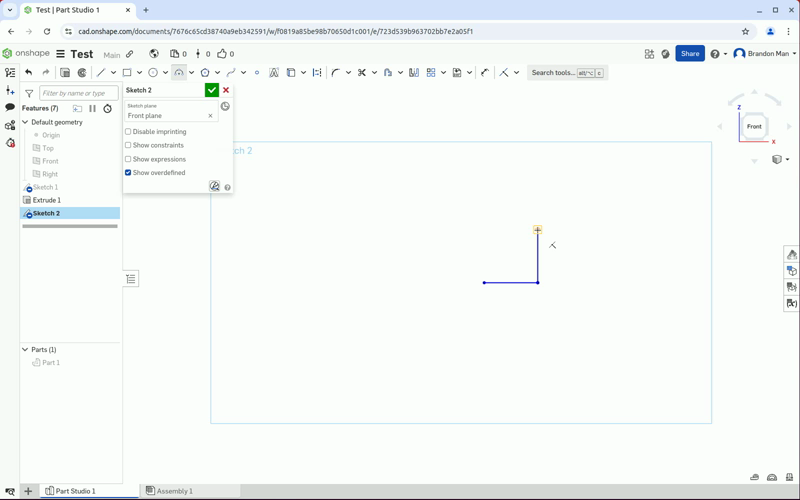
click(537, 229)
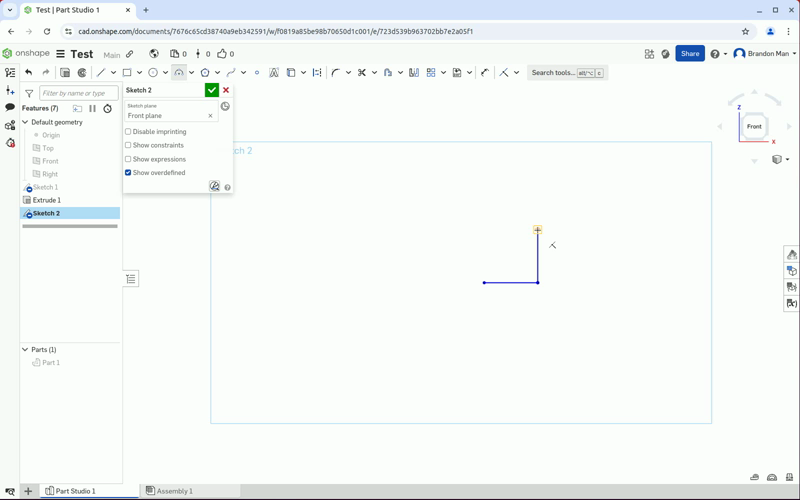
key_down(shift)
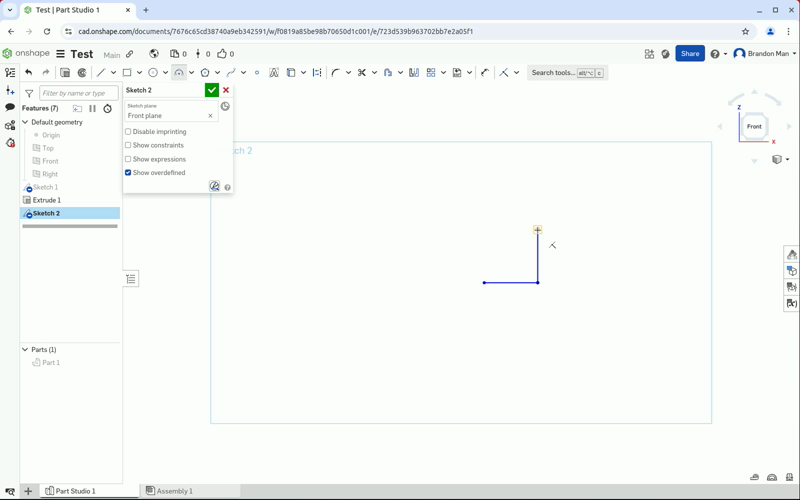
mouse_move(484, 229)
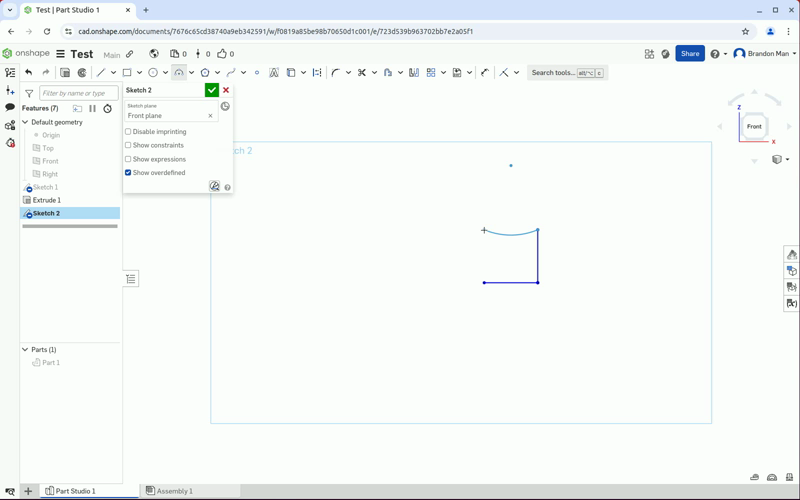
click(484, 229)
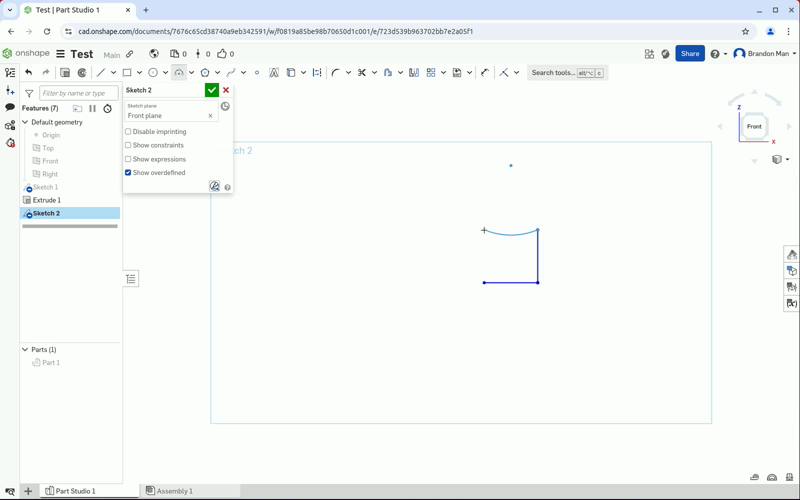
mouse_move(510, 256)
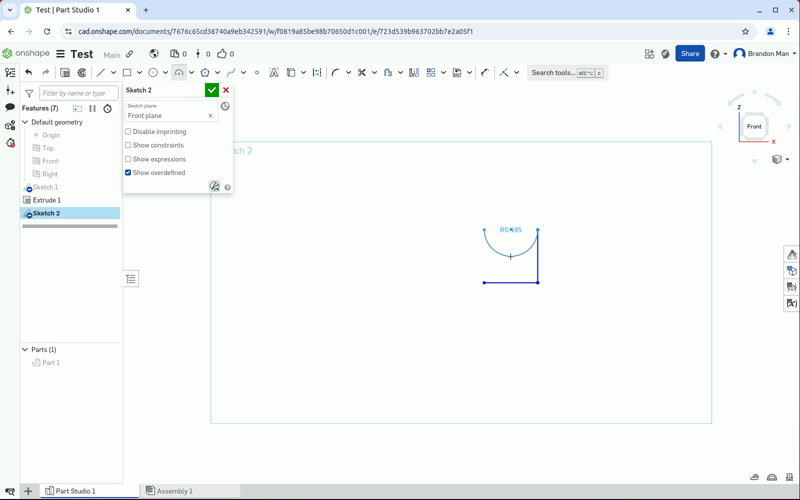
click(510, 256)
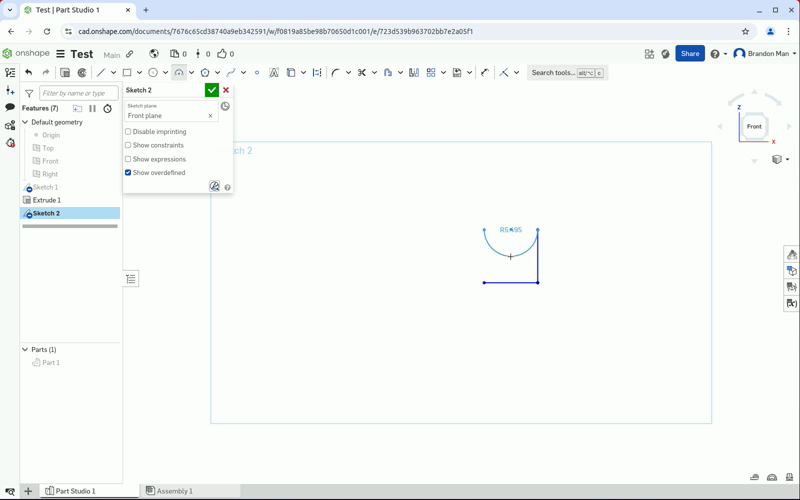
key_up(shift)
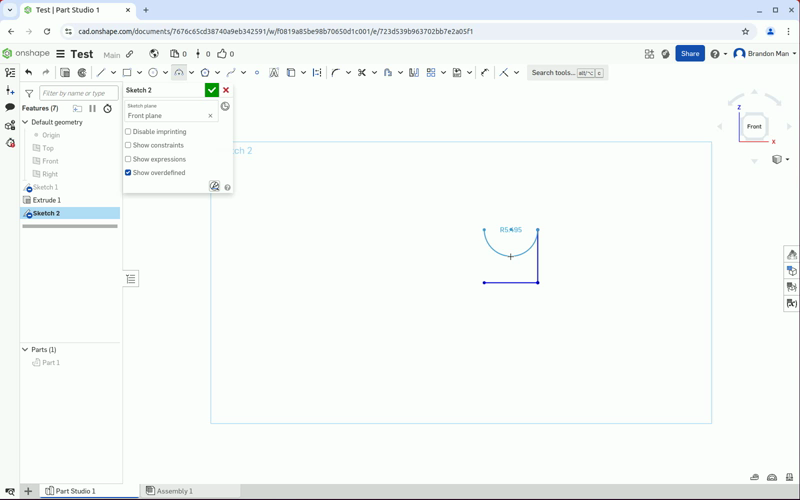
key(esc)
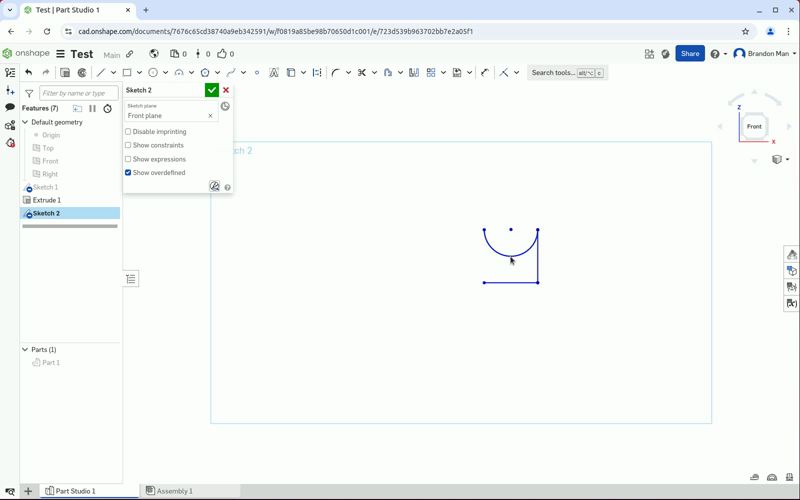
key(l)
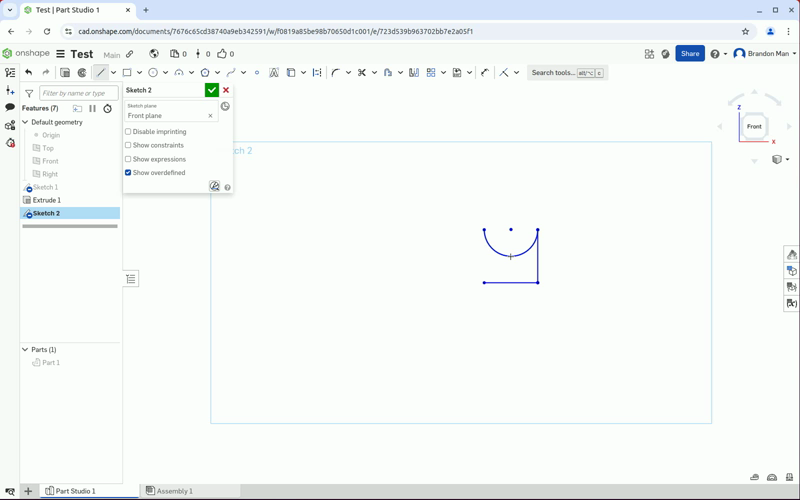
mouse_move(484, 229)
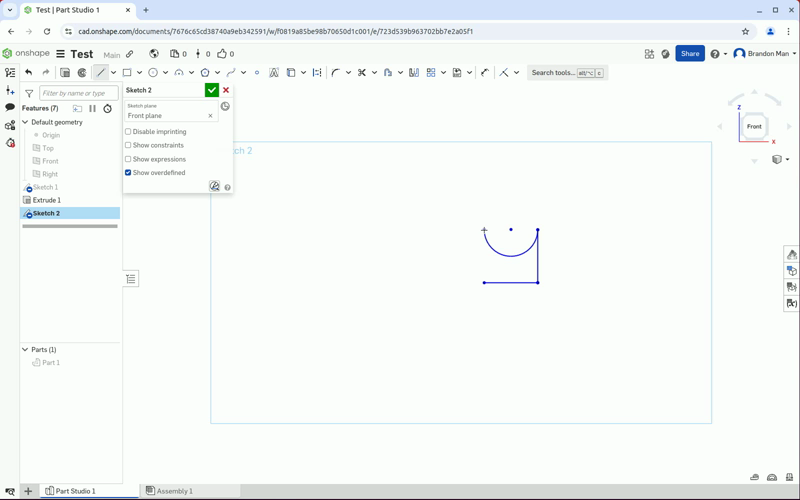
click(484, 229)
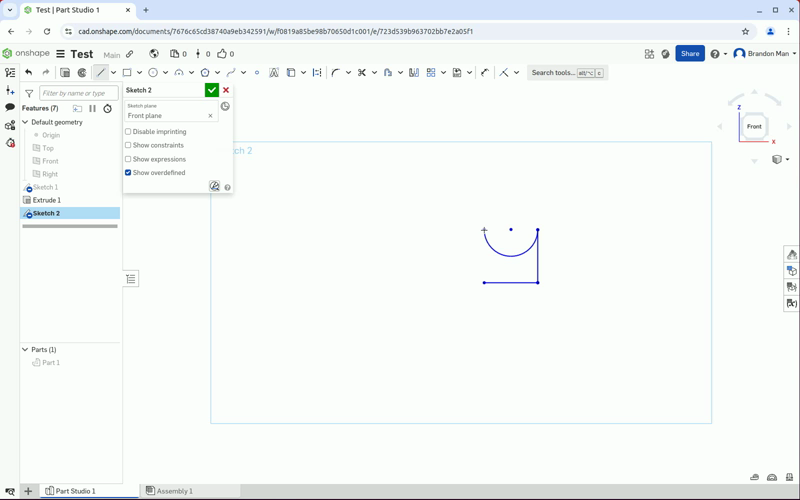
mouse_move(514, 229)
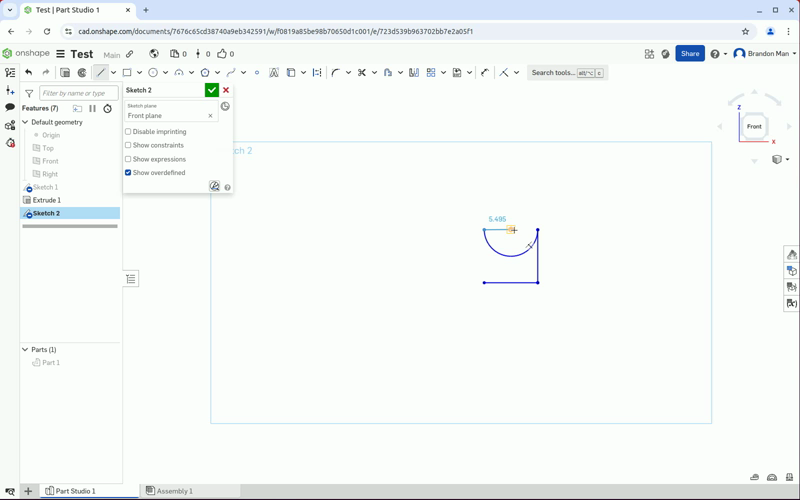
key_down(shift)
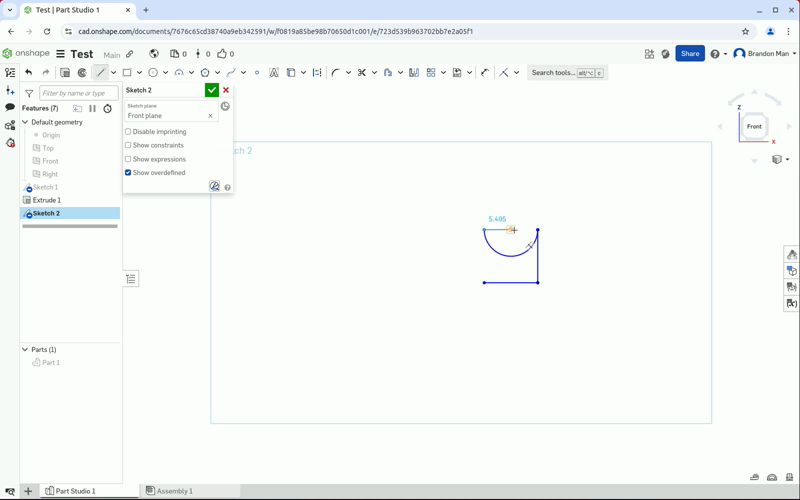
mouse_move(484, 282)
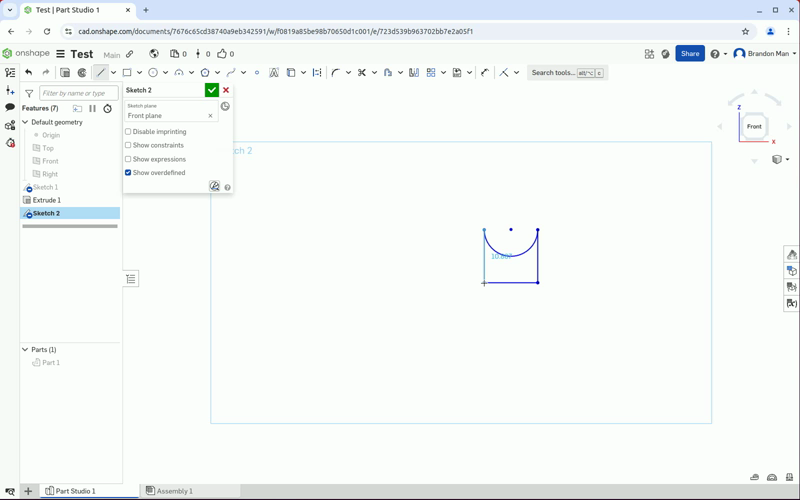
key_up(shift)
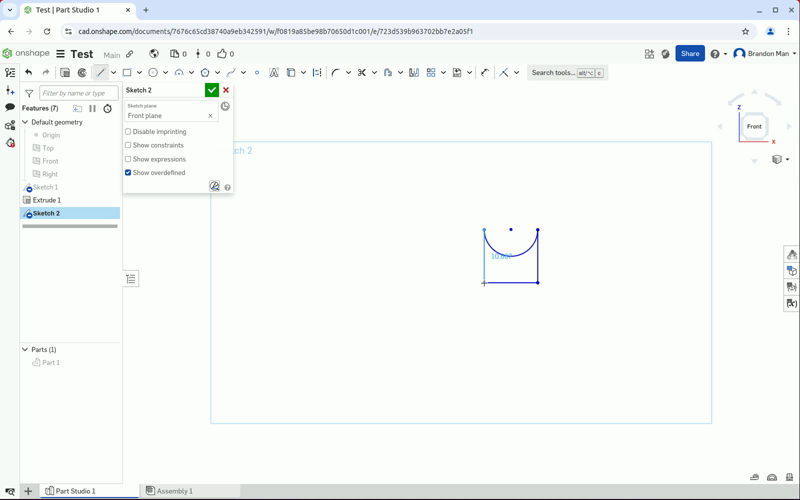
click(484, 282)
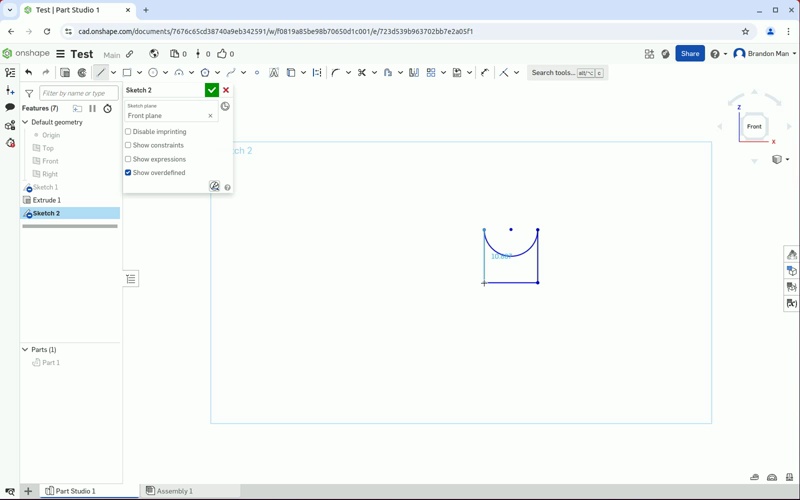
key(esc)
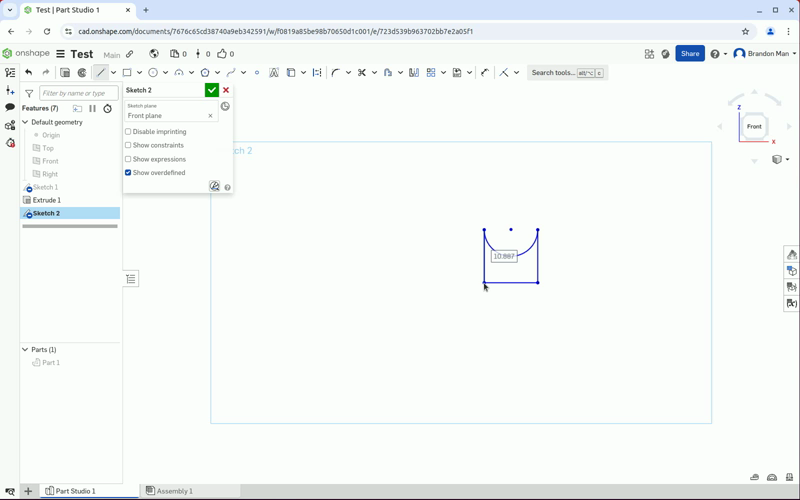
mouse_move(498, 268)
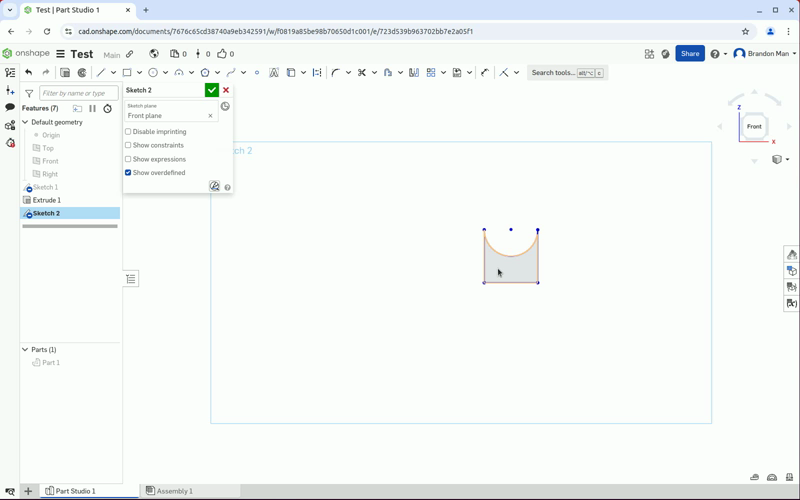
scroll(6)
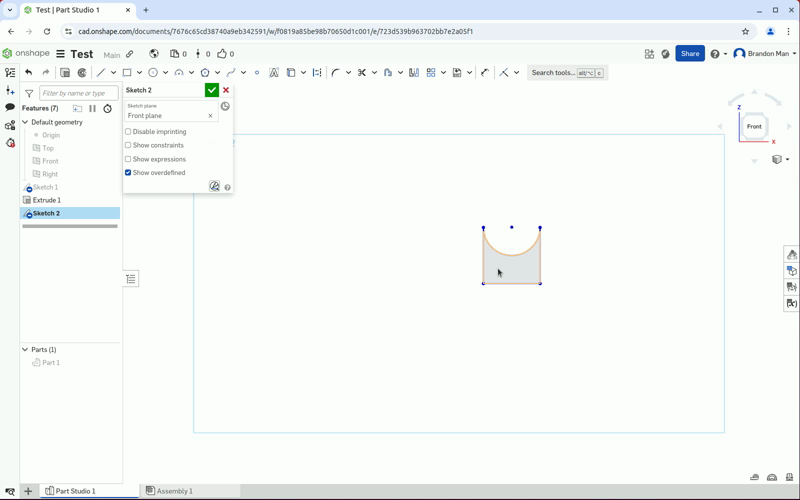
scroll(6)
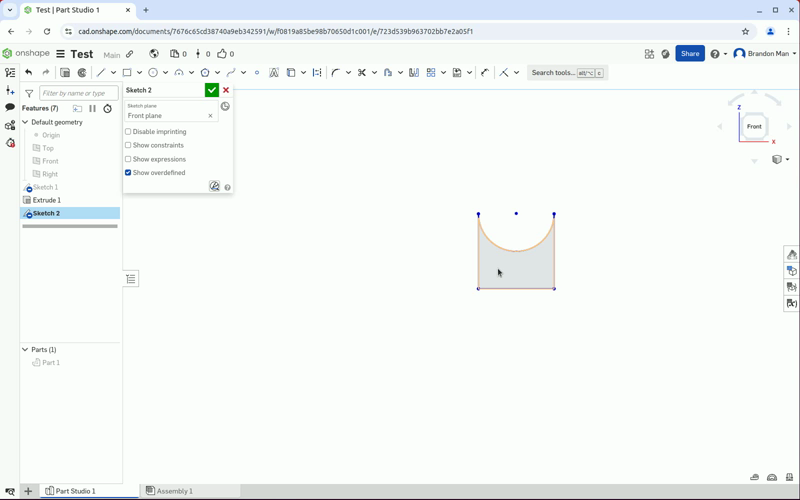
scroll(6)
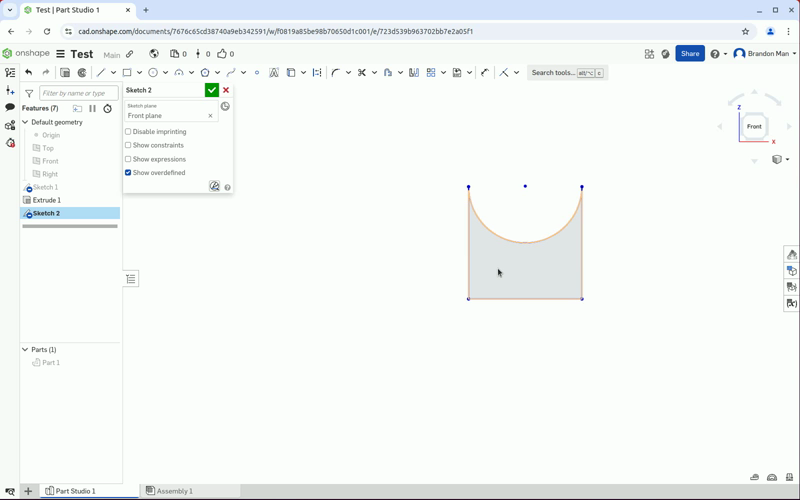
scroll(6)
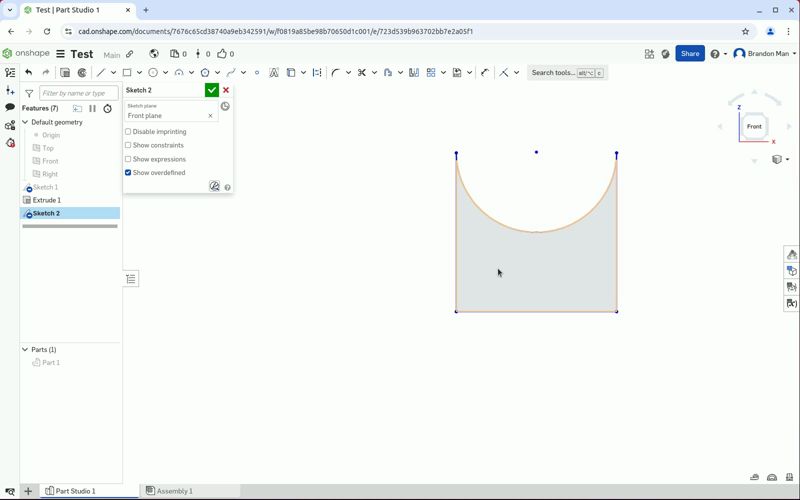
scroll(6)
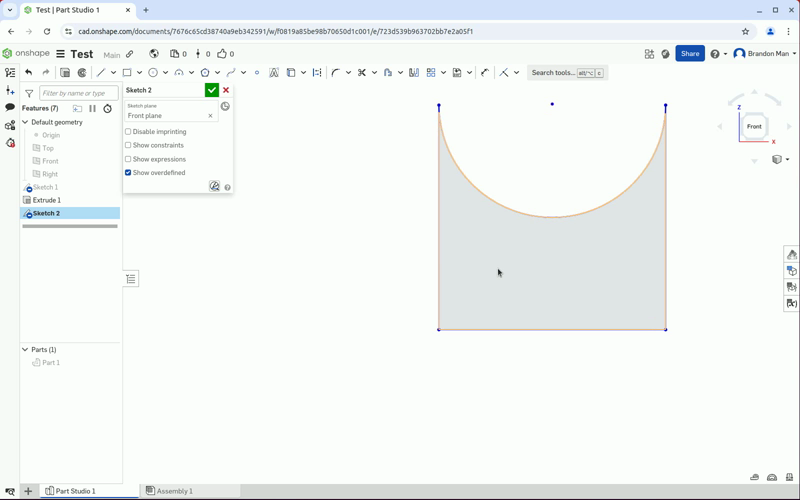
scroll(6)
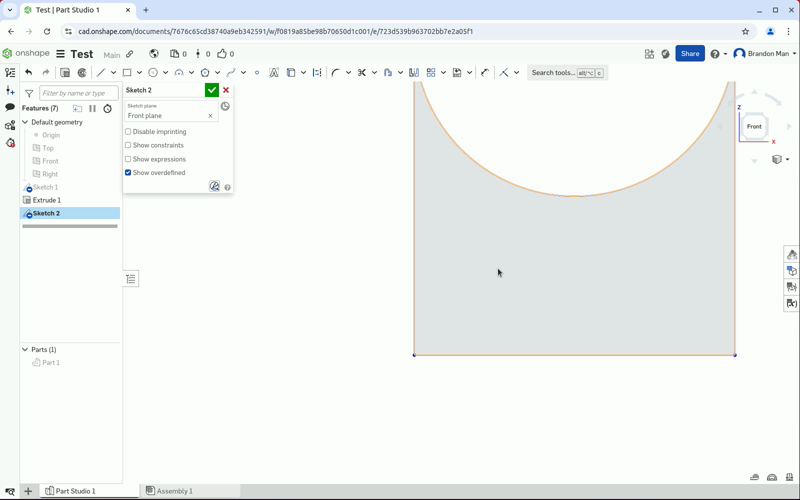
scroll(6)
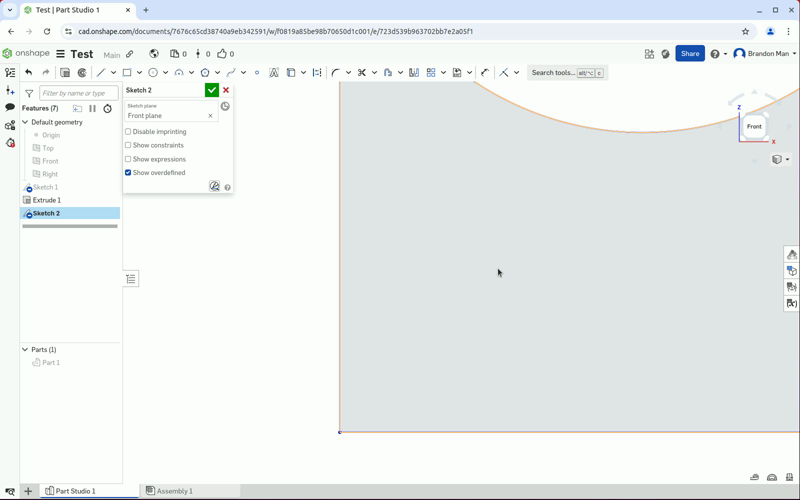
click(498, 268)
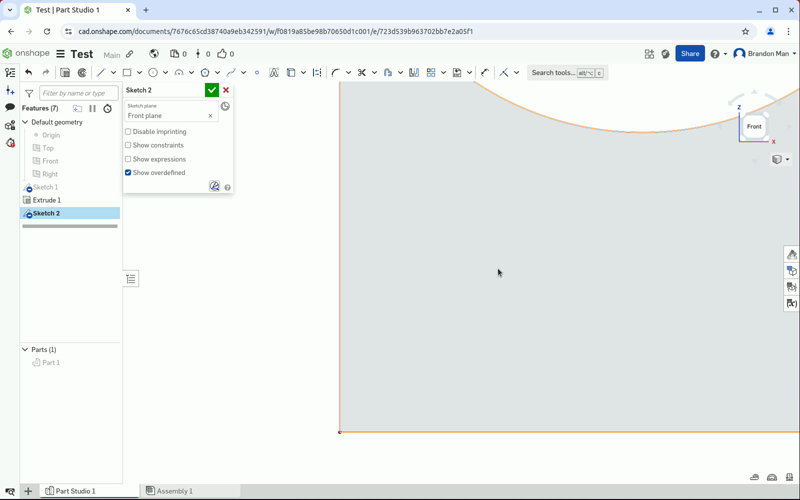
scroll(-6)
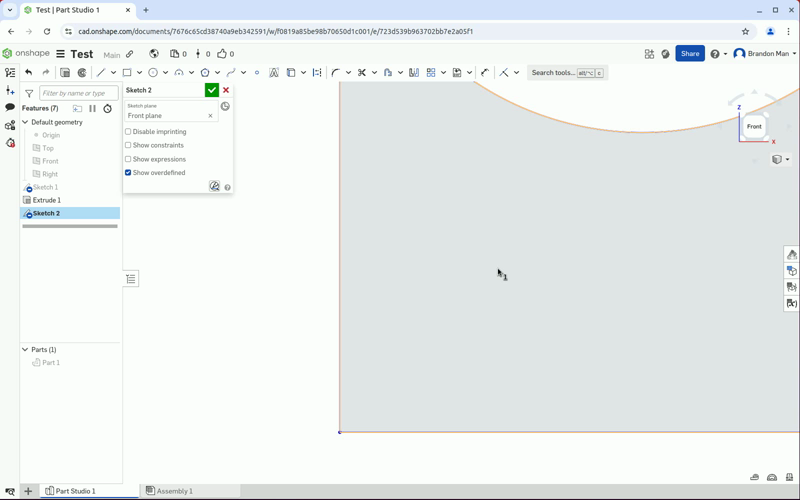
scroll(-6)
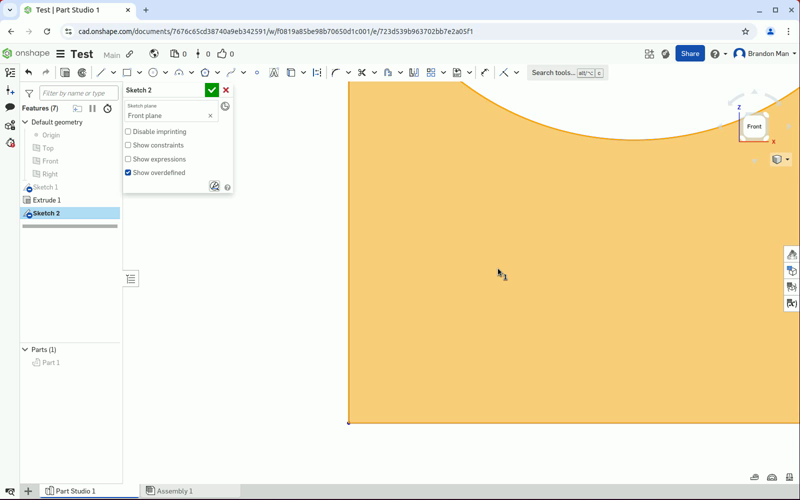
scroll(-6)
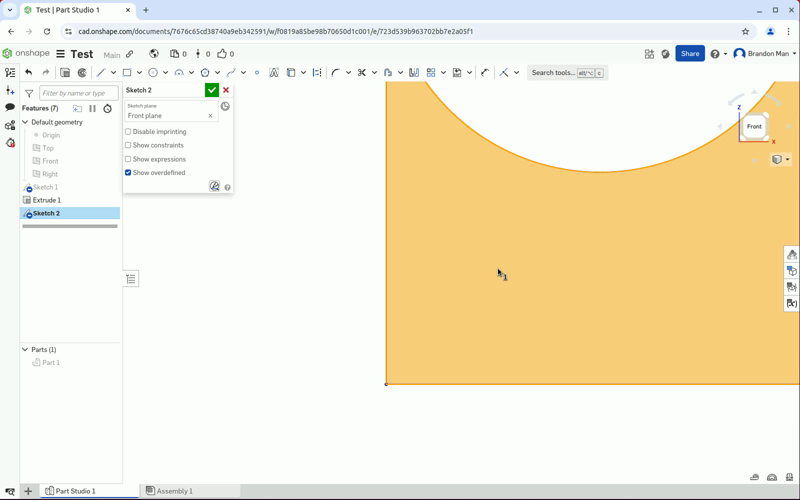
scroll(-6)
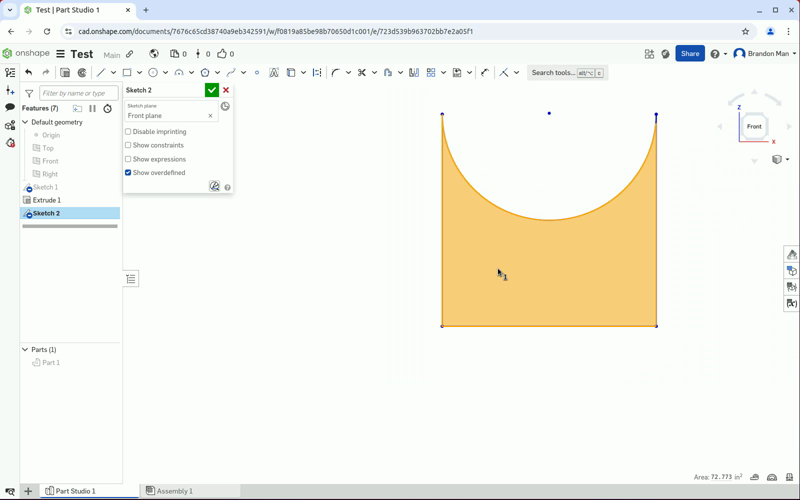
scroll(-6)
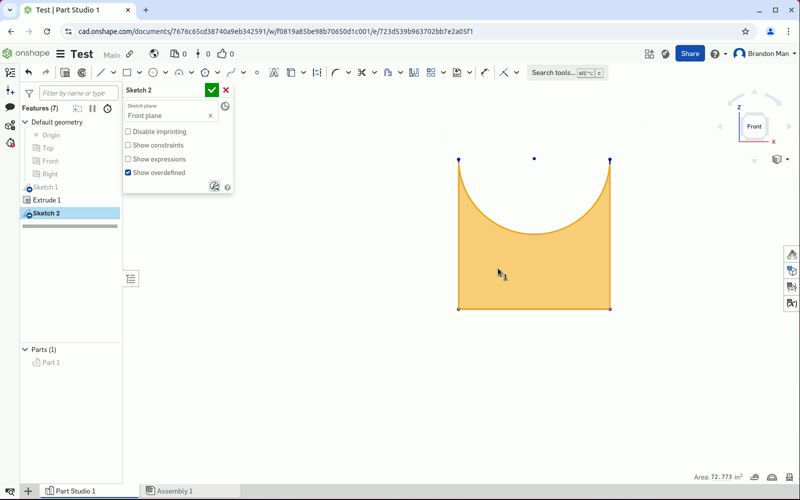
scroll(-6)
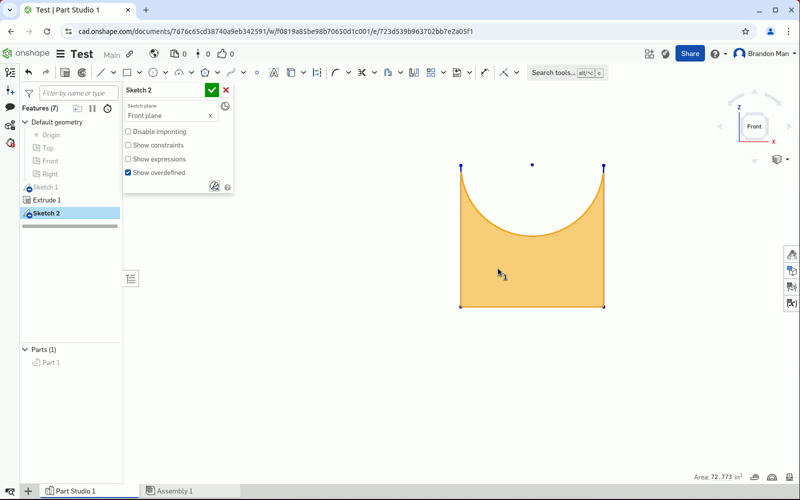
scroll(-6)
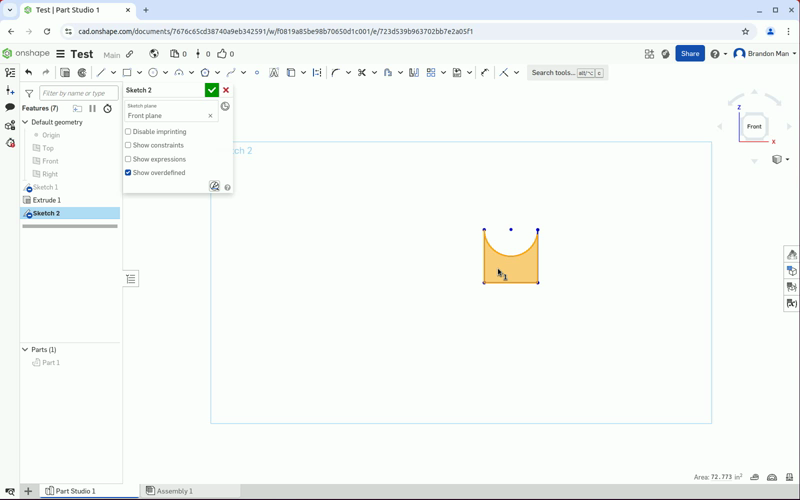
mouse_move(73, 352)
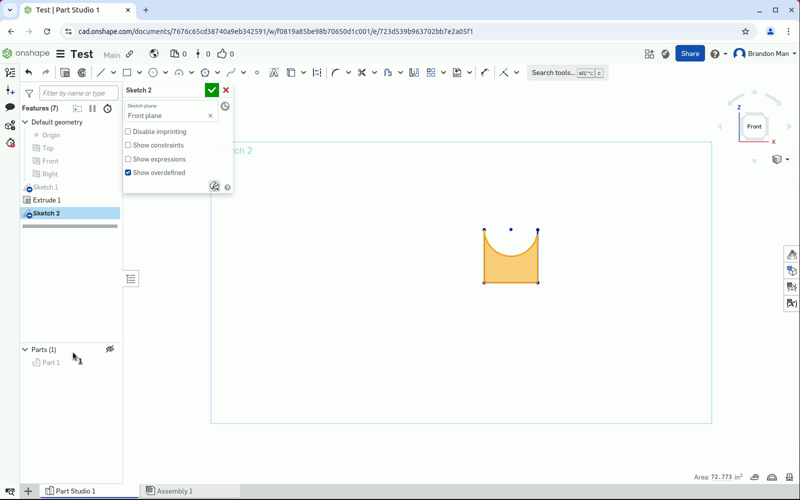
key(shift+y)
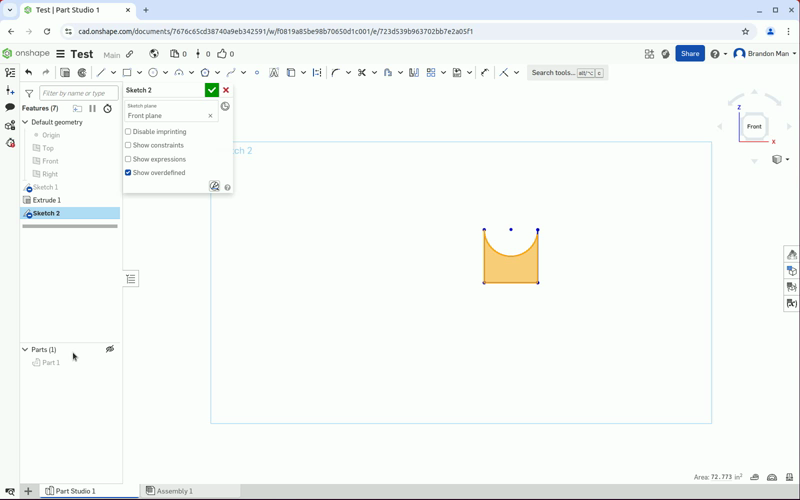
key(shift+e)
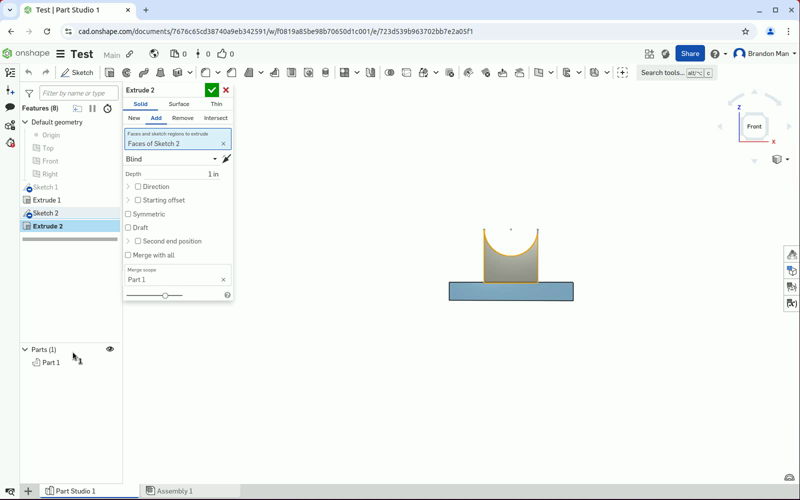
mouse_move(143, 106)
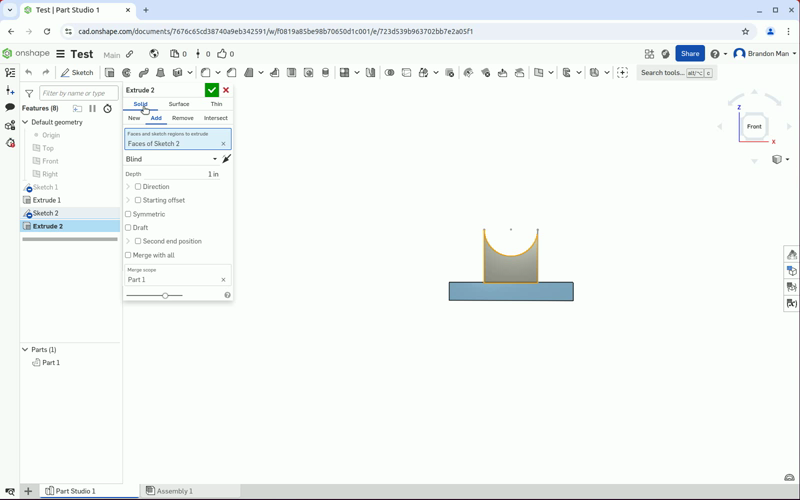
click(143, 106)
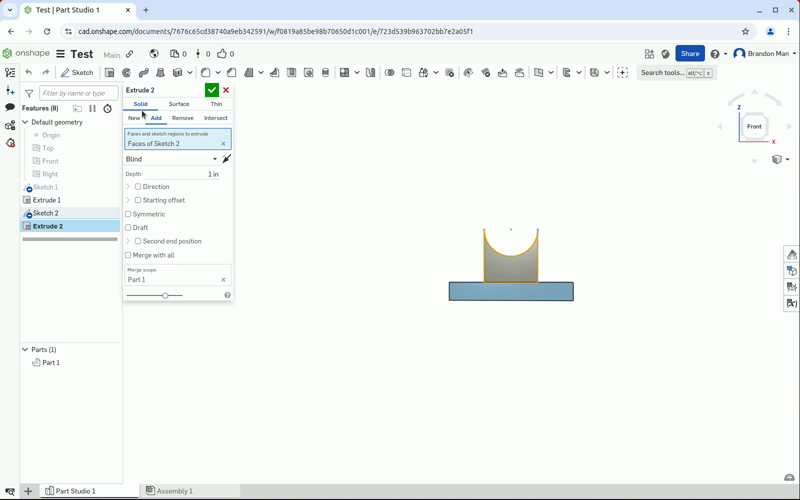
mouse_move(137, 120)
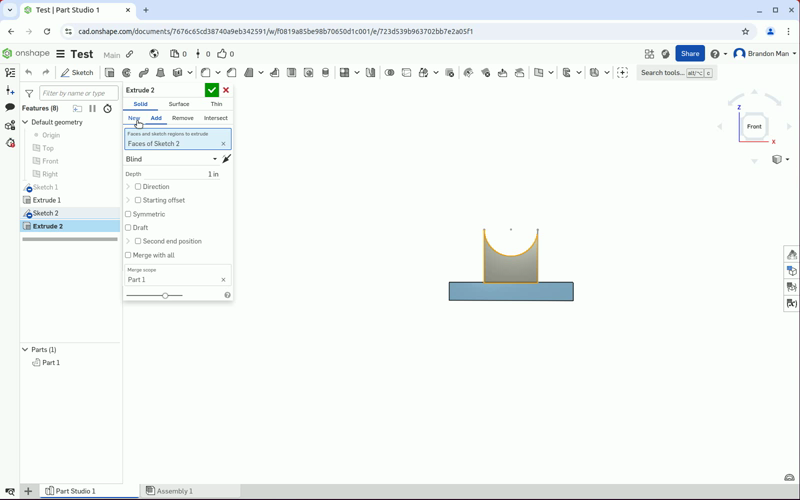
click(137, 120)
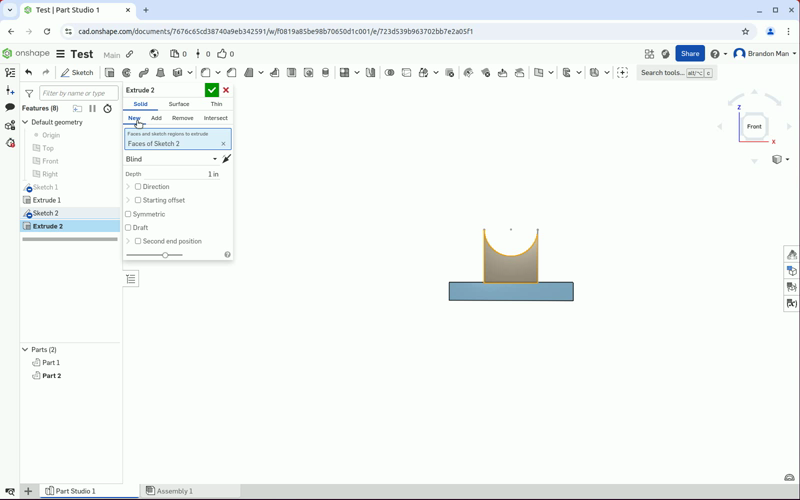
key(tab, 4)
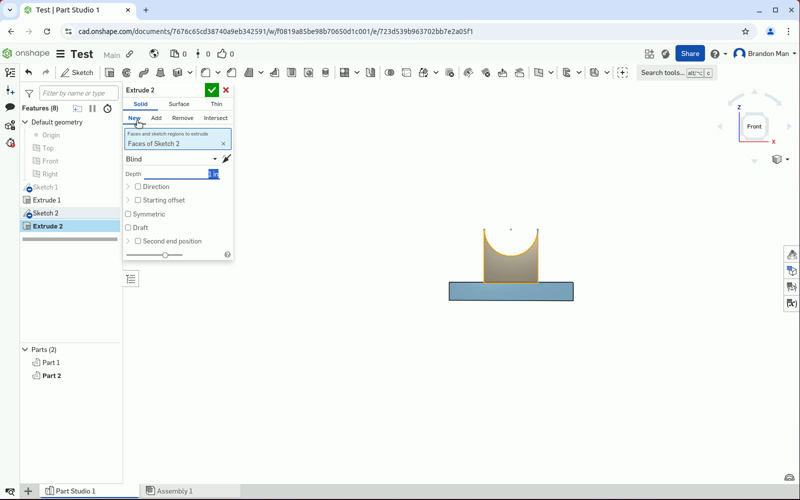
text(1.444)
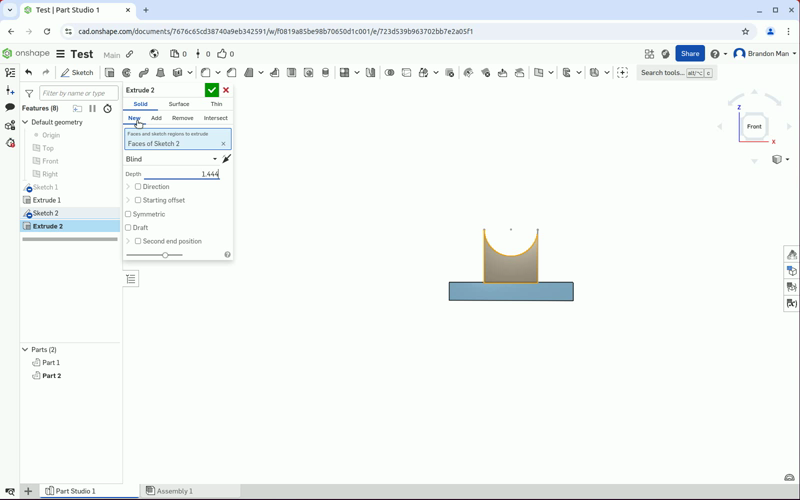
key(tab, 3)
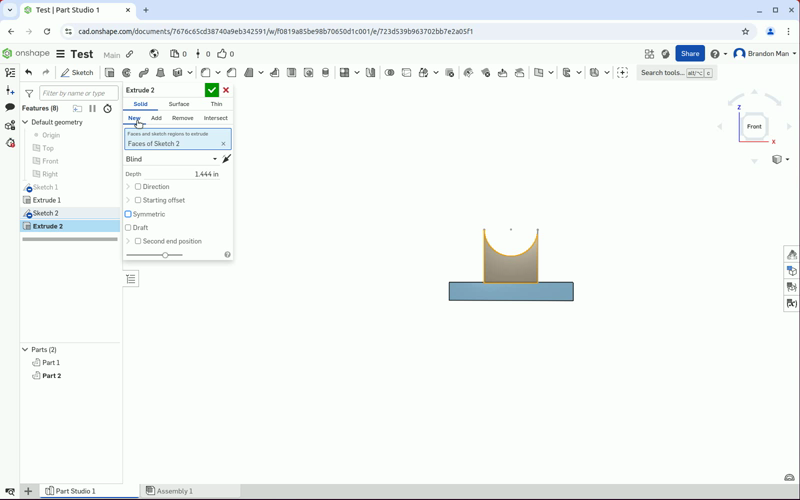
key(tab, 2)
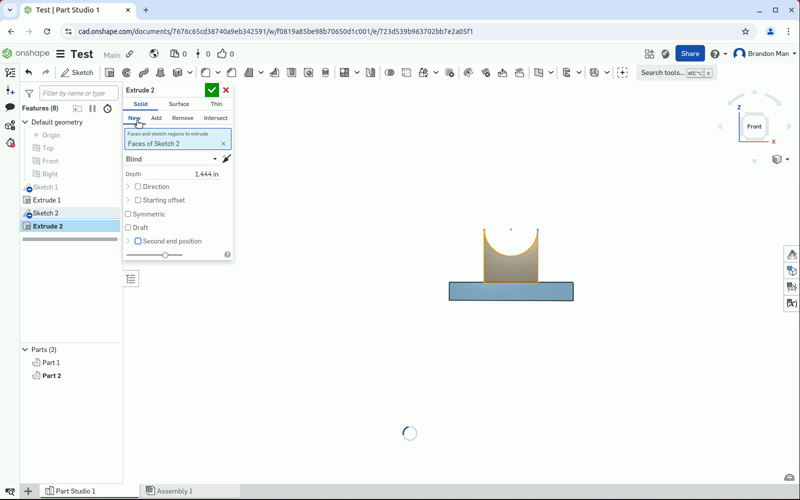
key(space)
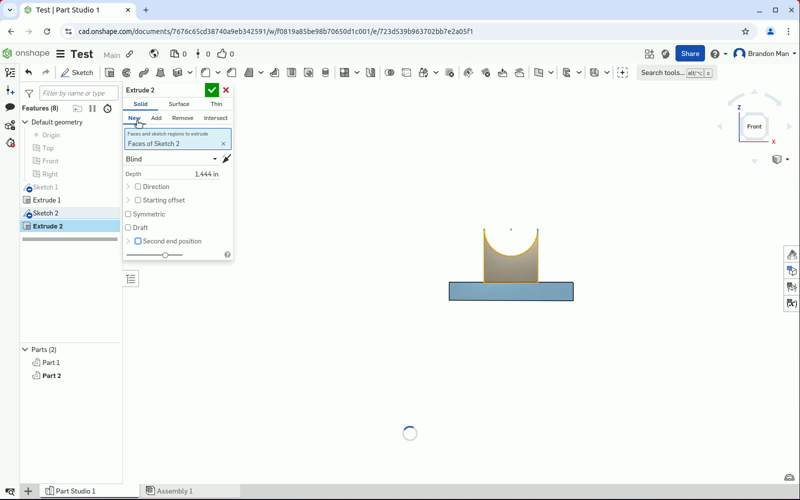
key(tab, 3)
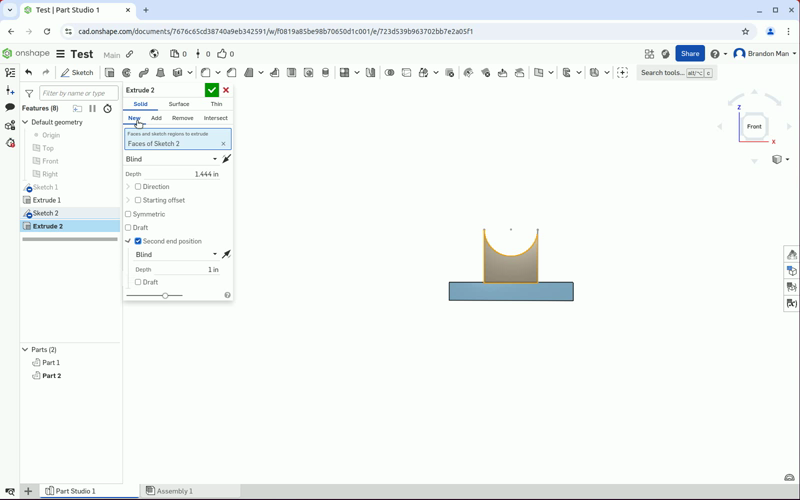
text(1.444)
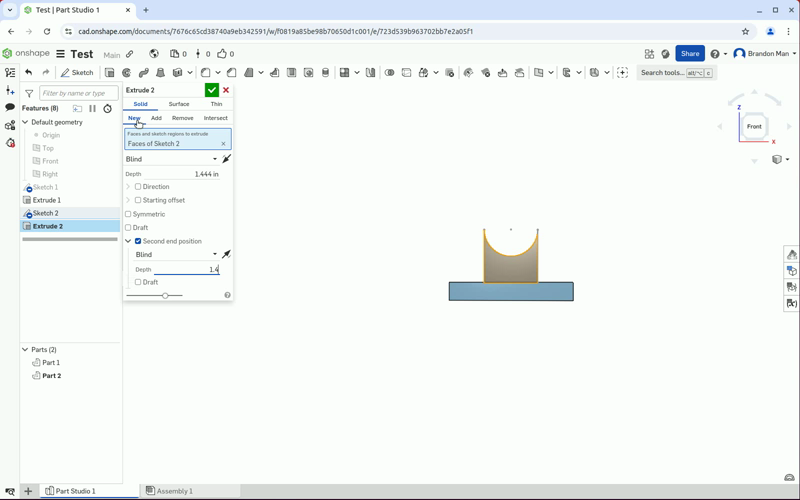
key(enter)
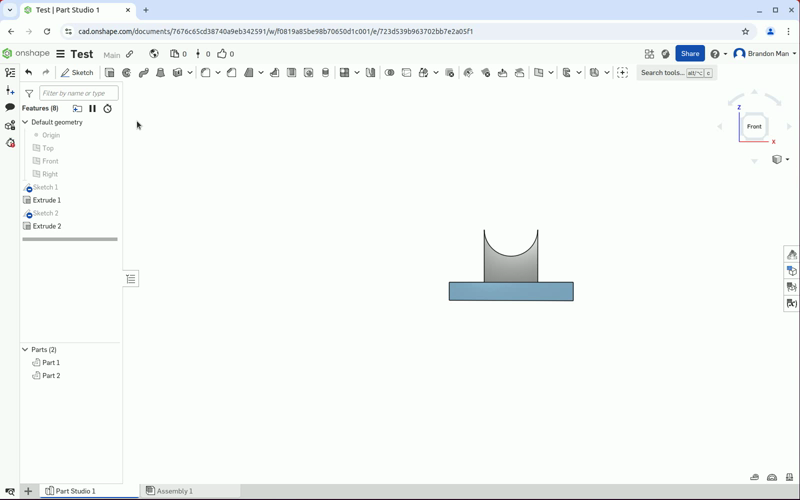
key(shift+h)
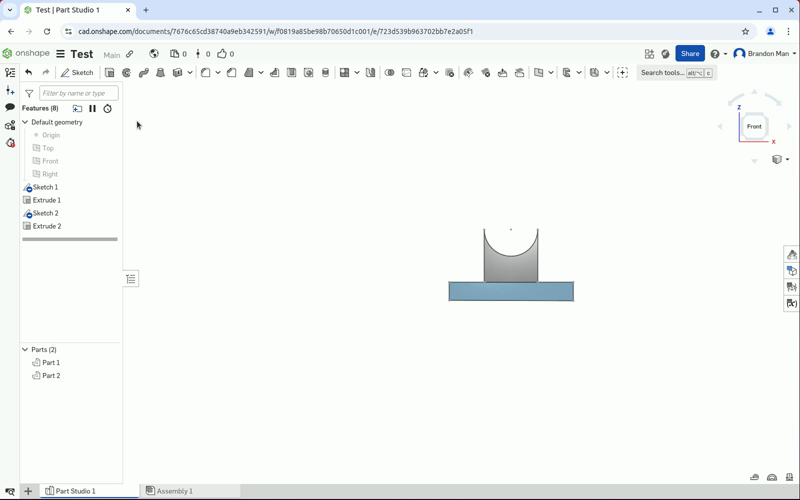
key(shift+h)
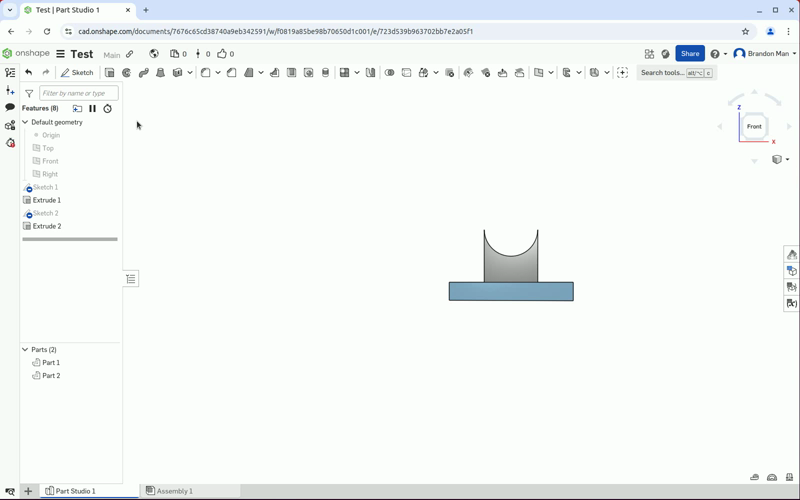
mouse_move(73, 189)
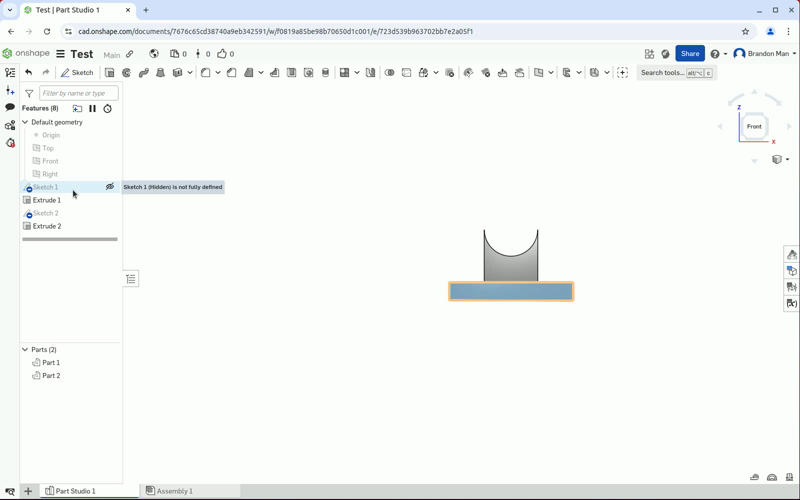
click(73, 189)
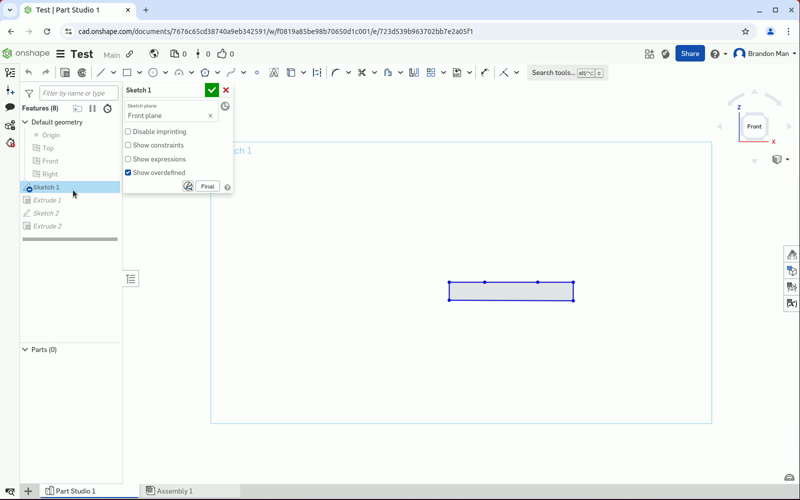
mouse_move(229, 92)
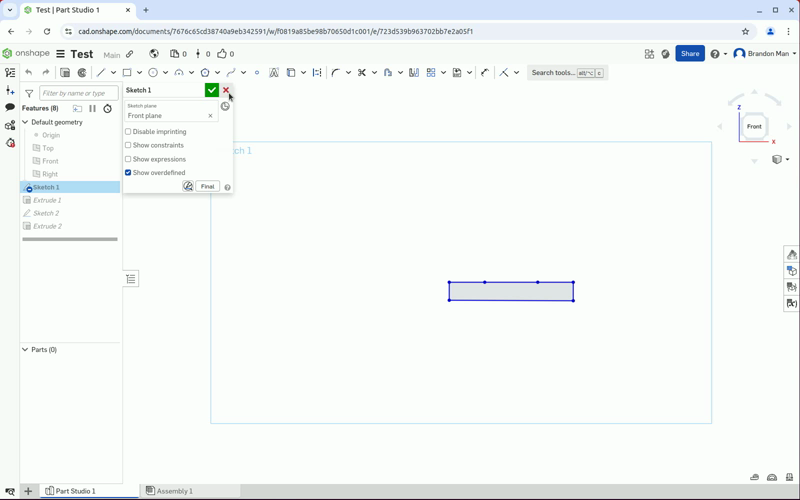
click(229, 92)
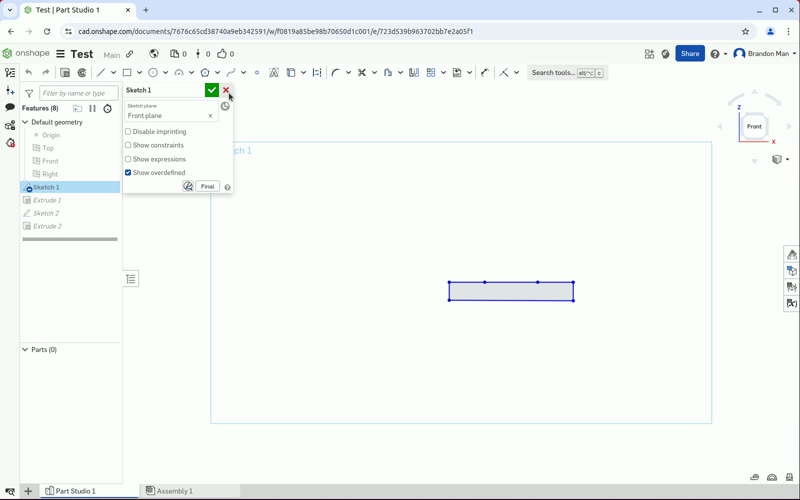
key(shift+s)
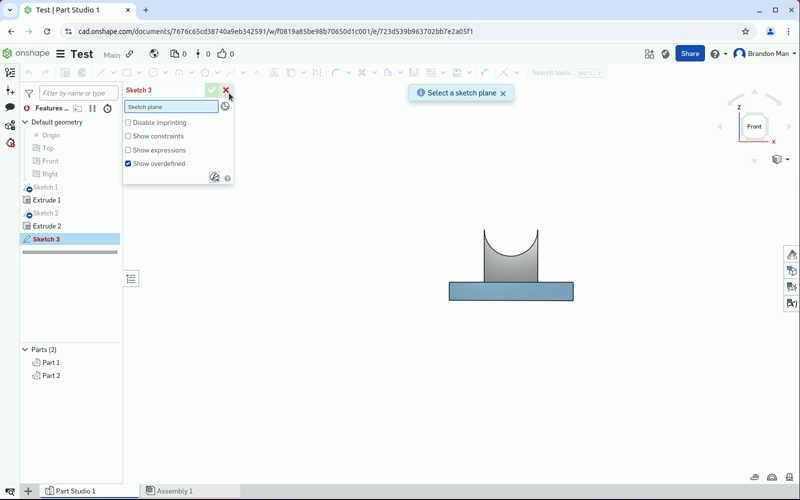
mouse_move(73, 163)
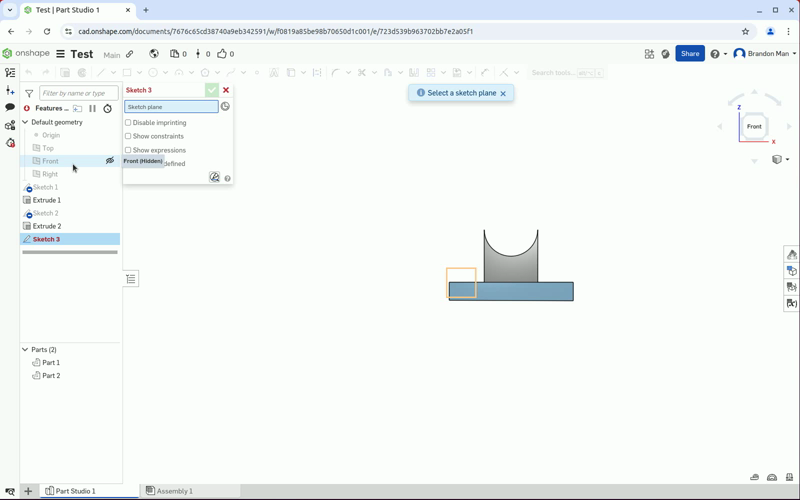
click(73, 163)
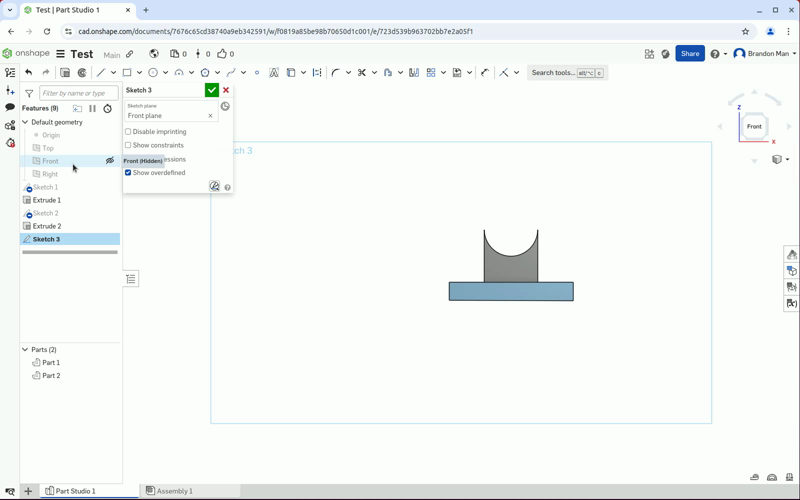
mouse_move(73, 352)
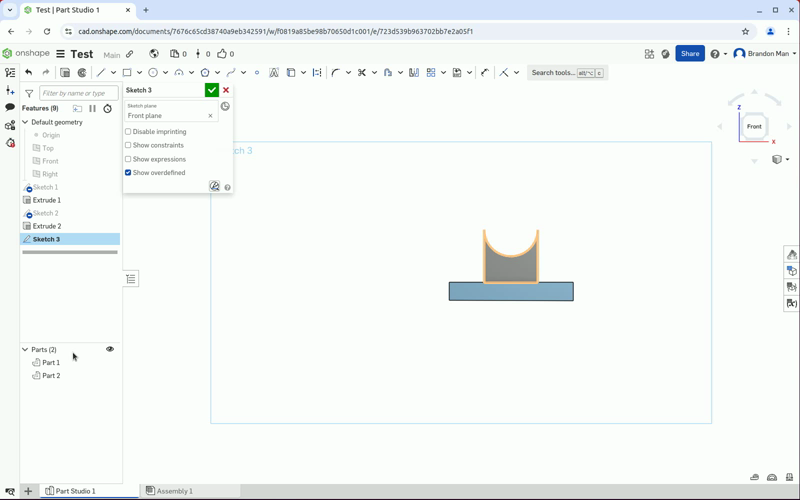
key(y)
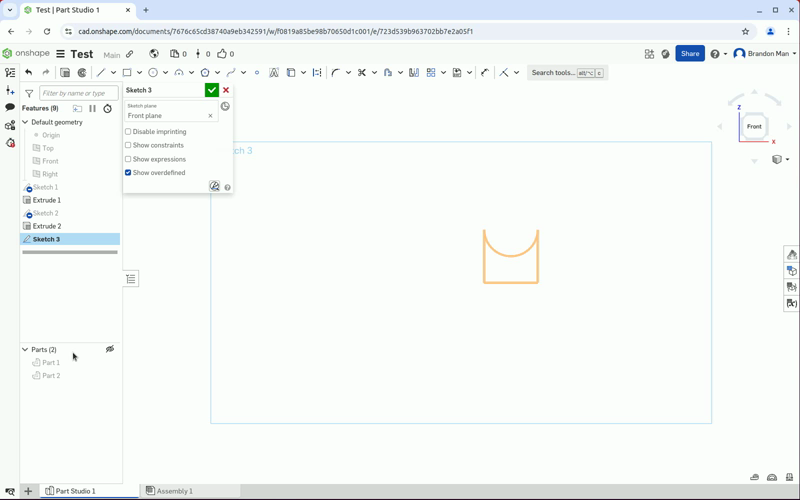
key(a)
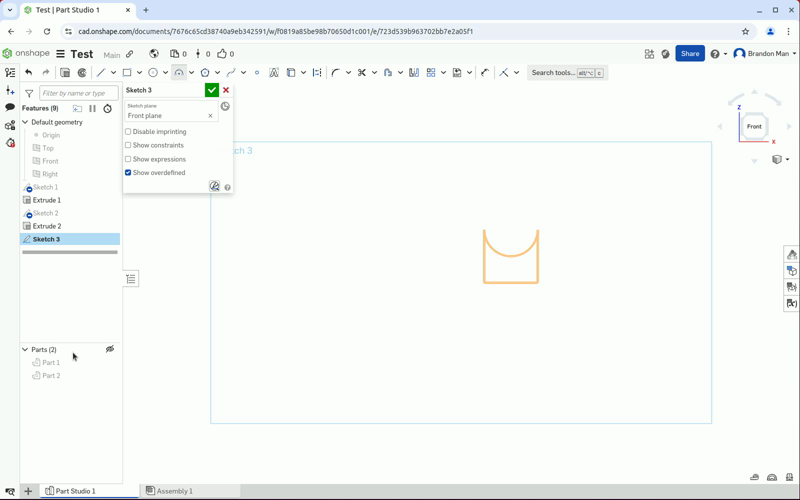
key_down(shift)
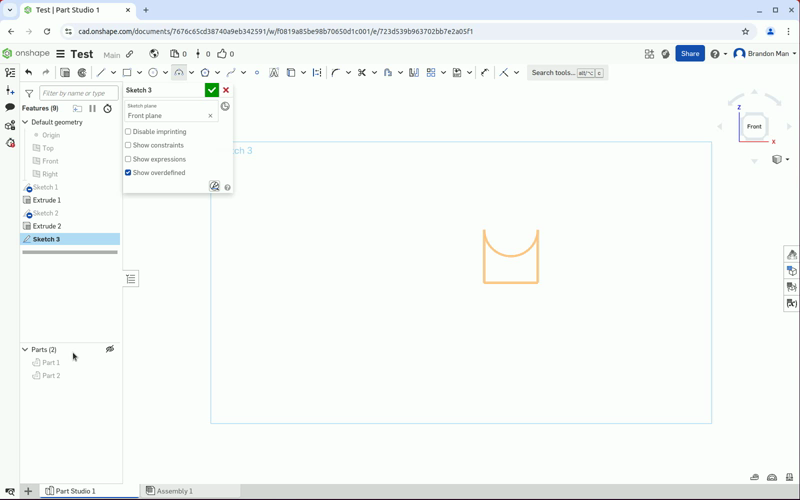
mouse_move(484, 230)
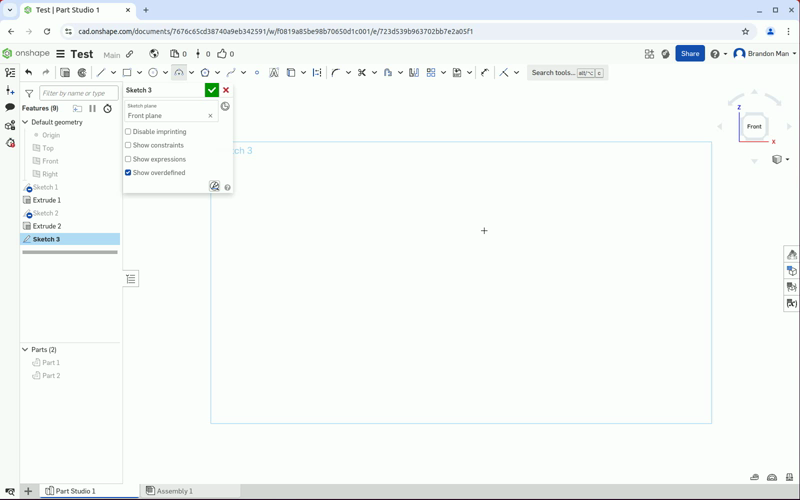
click(484, 230)
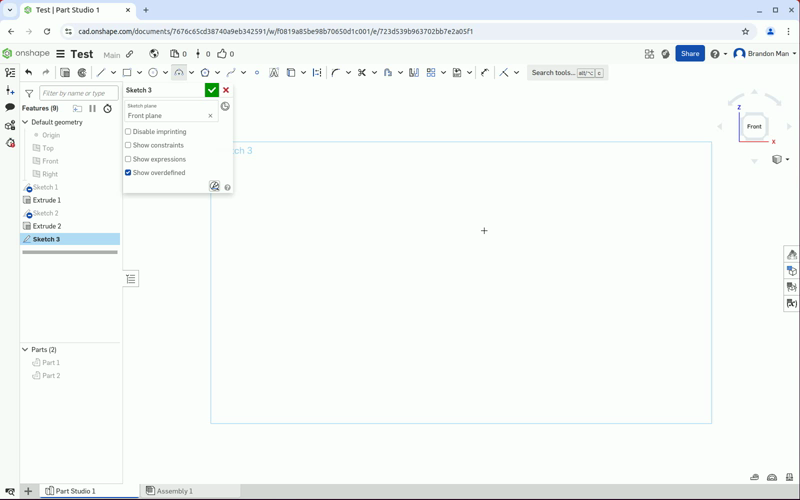
key_up(shift)
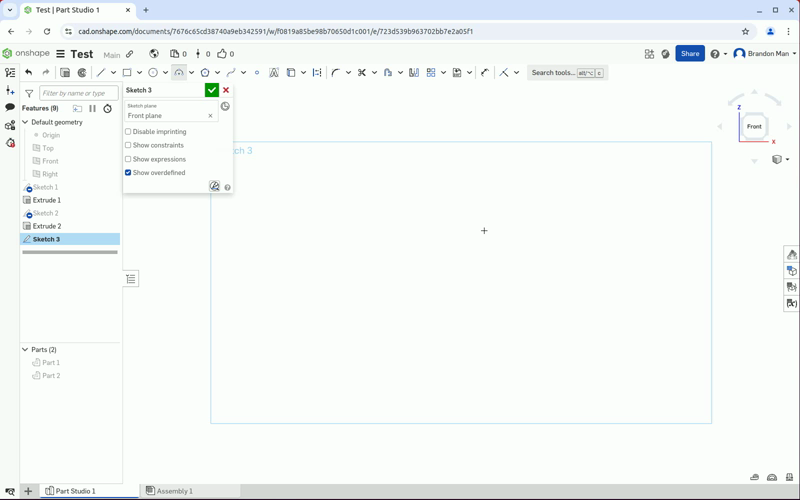
key_down(shift)
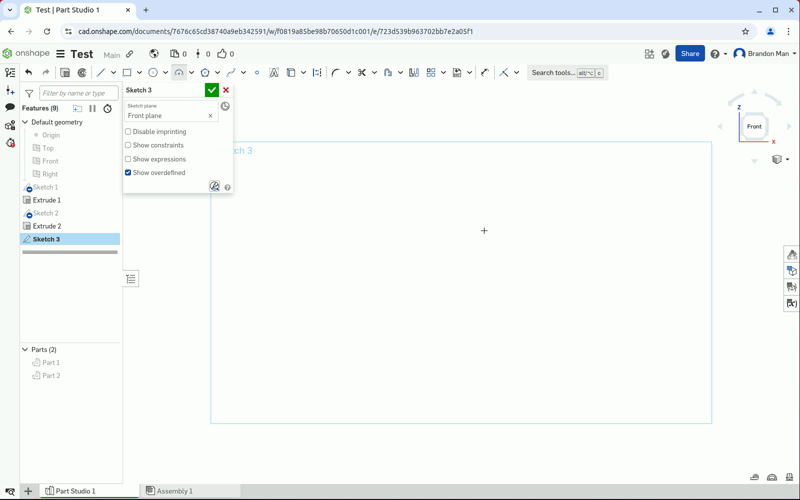
mouse_move(537, 230)
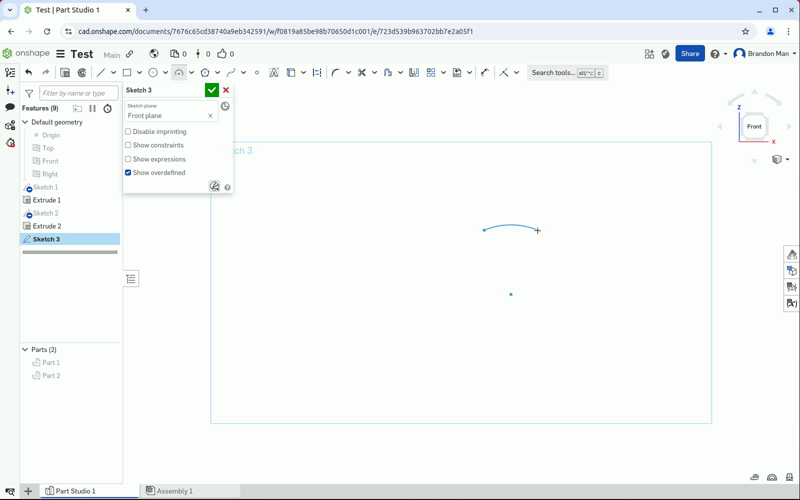
click(537, 230)
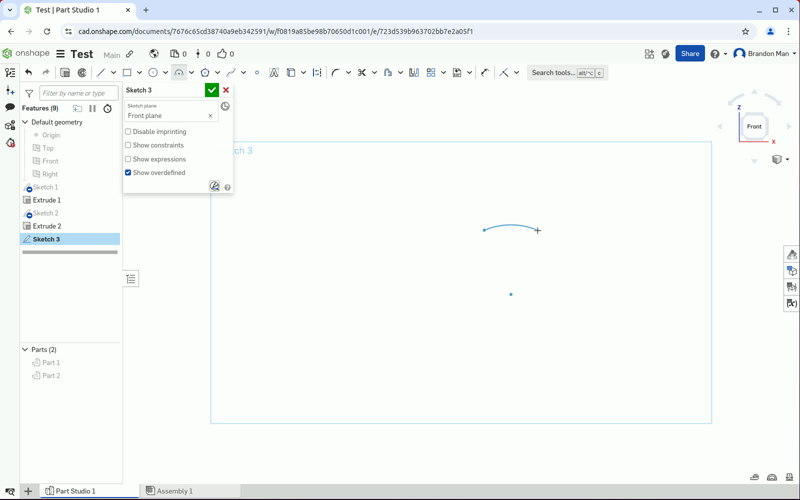
mouse_move(510, 256)
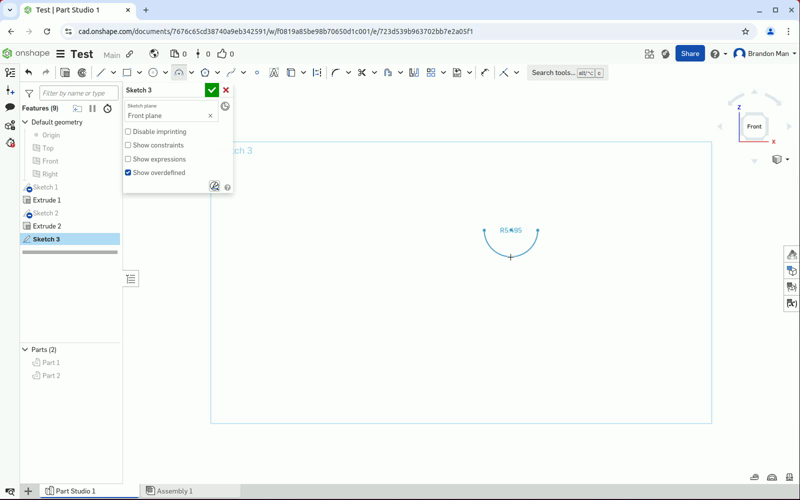
click(510, 256)
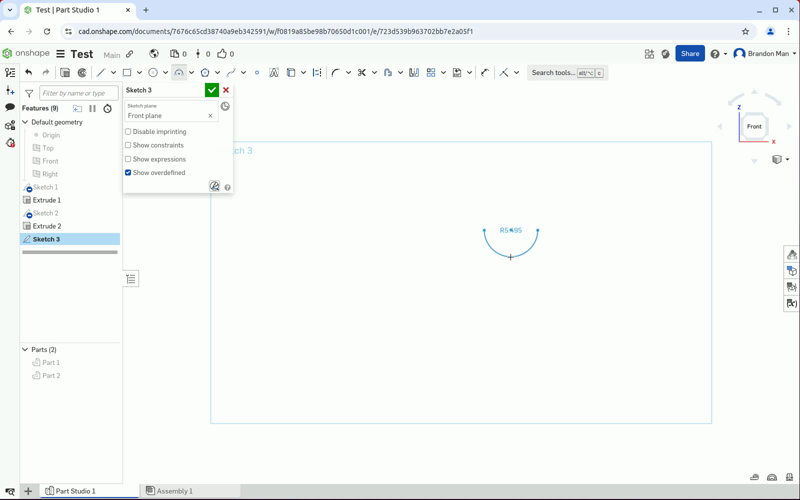
key_up(shift)
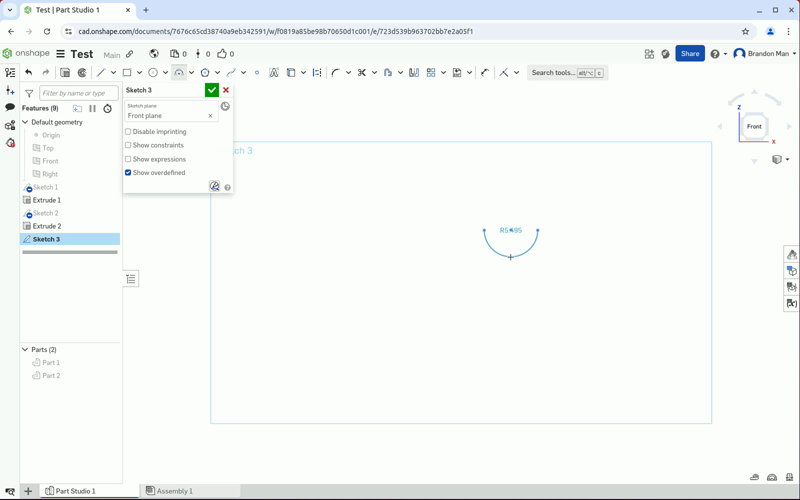
key(esc)
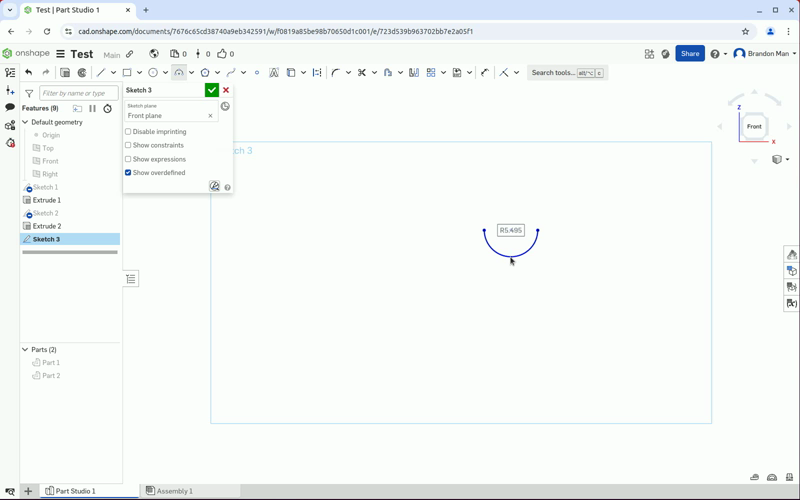
key(l)
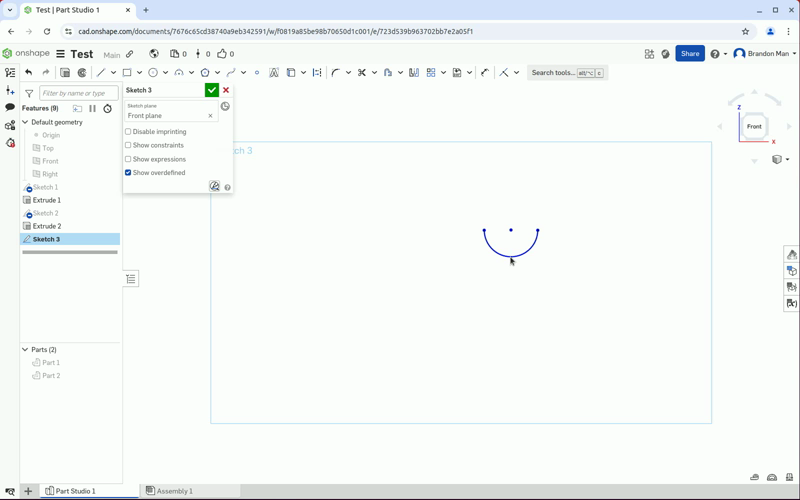
mouse_move(537, 230)
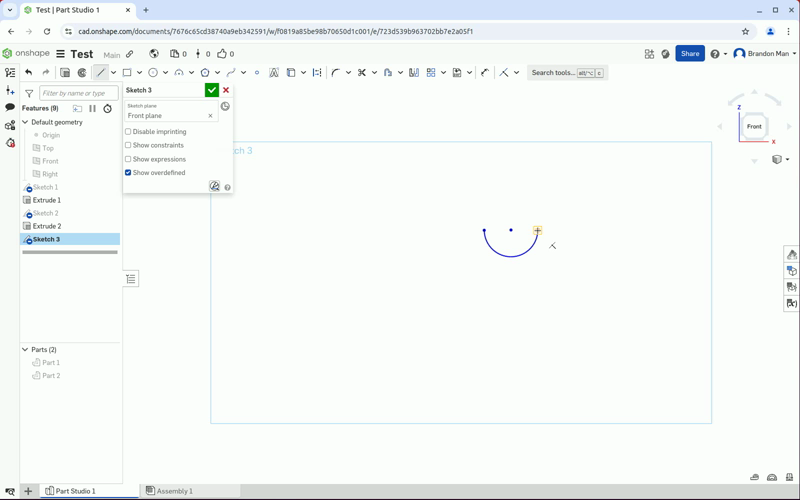
click(537, 230)
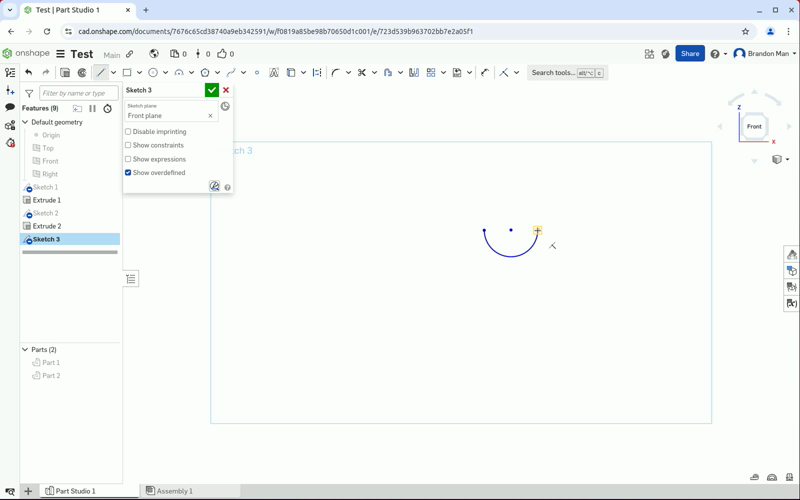
key_down(shift)
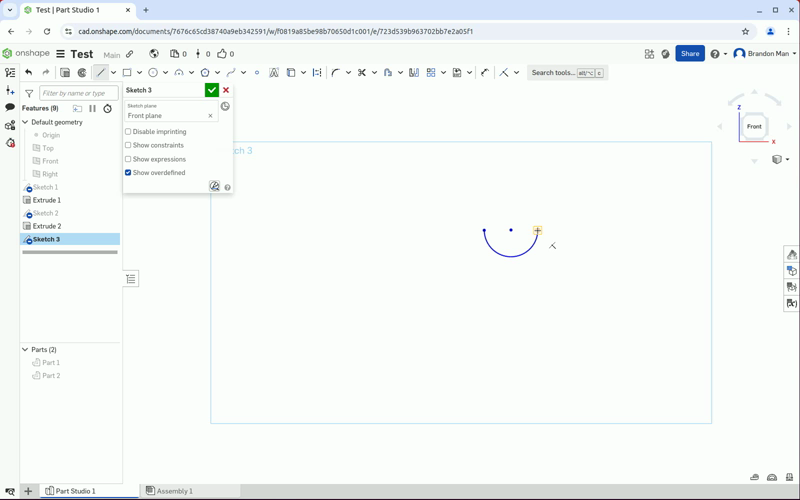
mouse_move(567, 230)
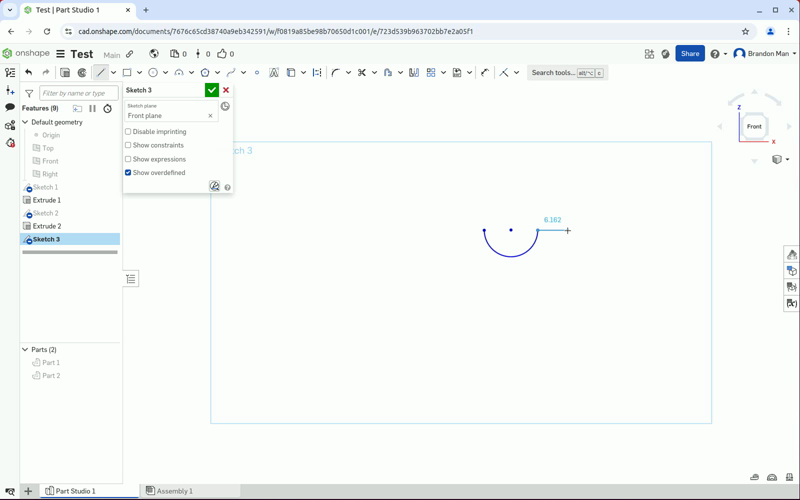
mouse_move(519, 230)
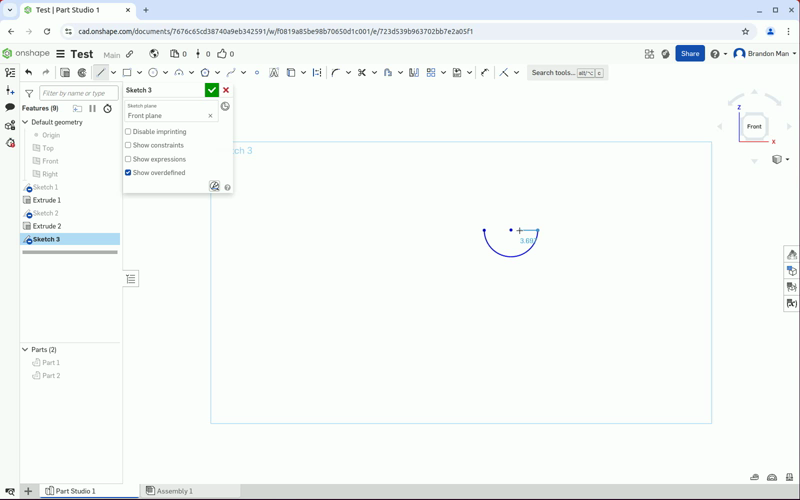
click(519, 230)
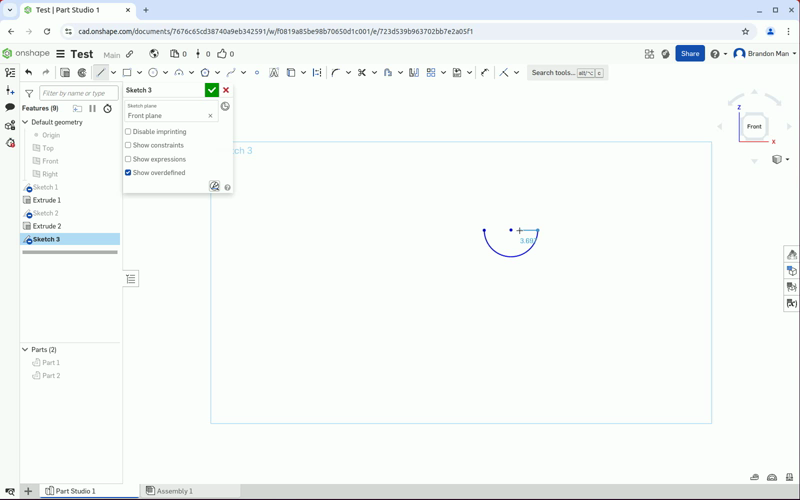
key_up(shift)
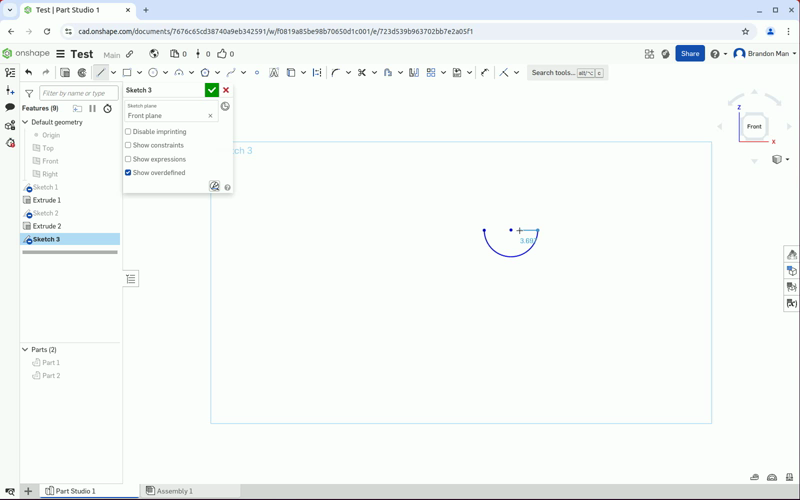
key(esc)
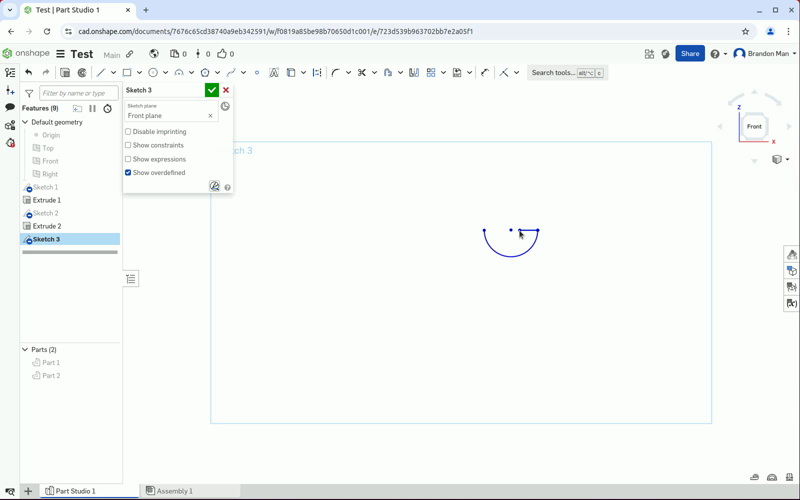
key(a)
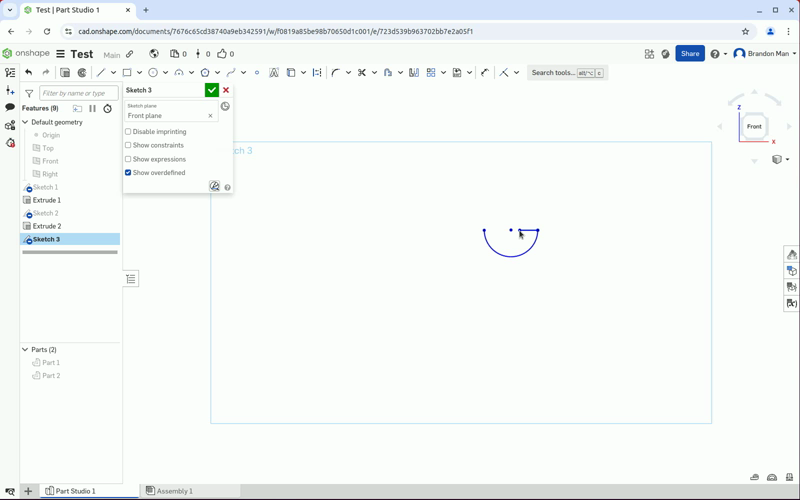
mouse_move(519, 230)
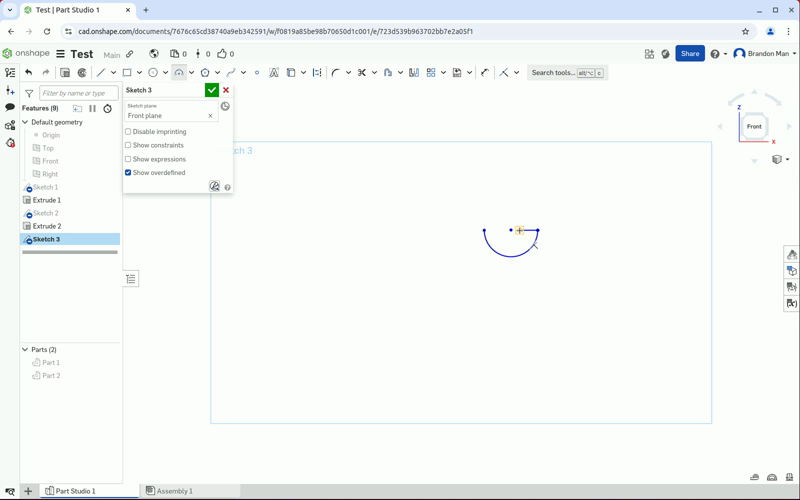
click(519, 230)
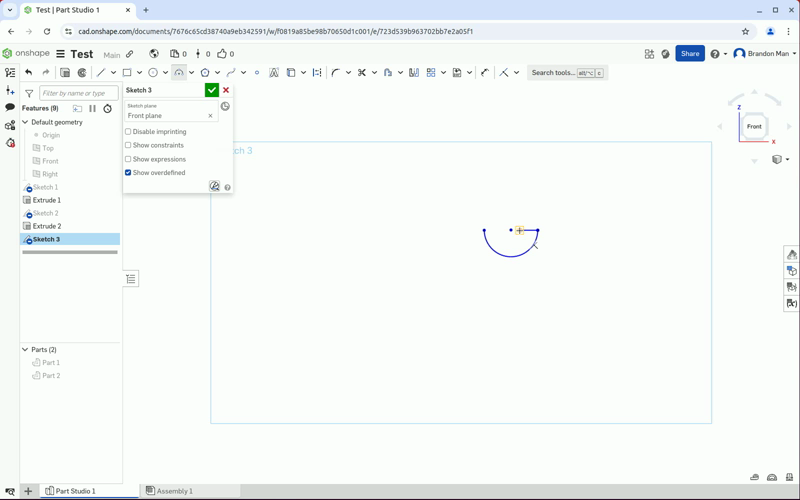
key_down(shift)
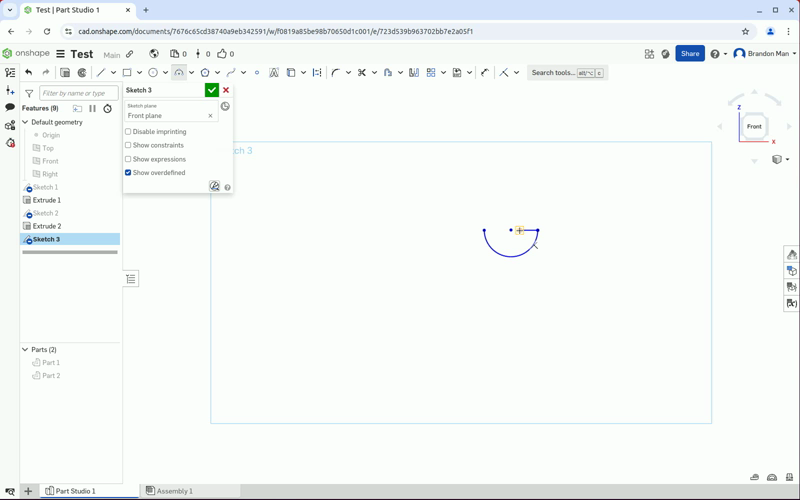
mouse_move(502, 230)
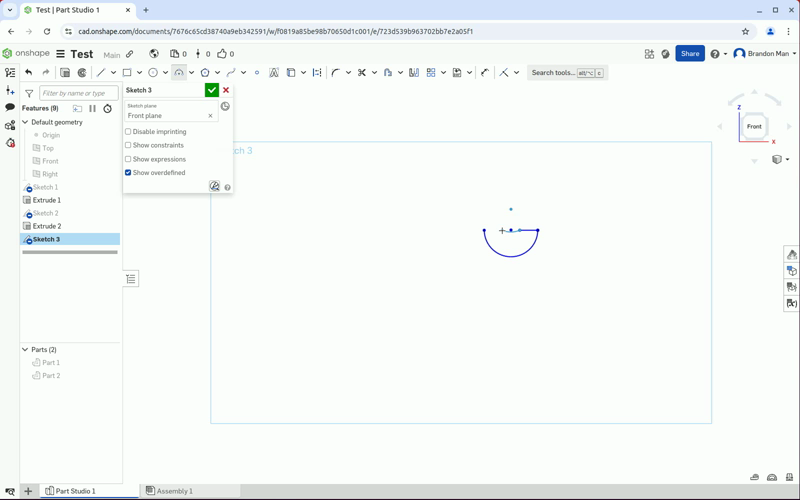
click(502, 230)
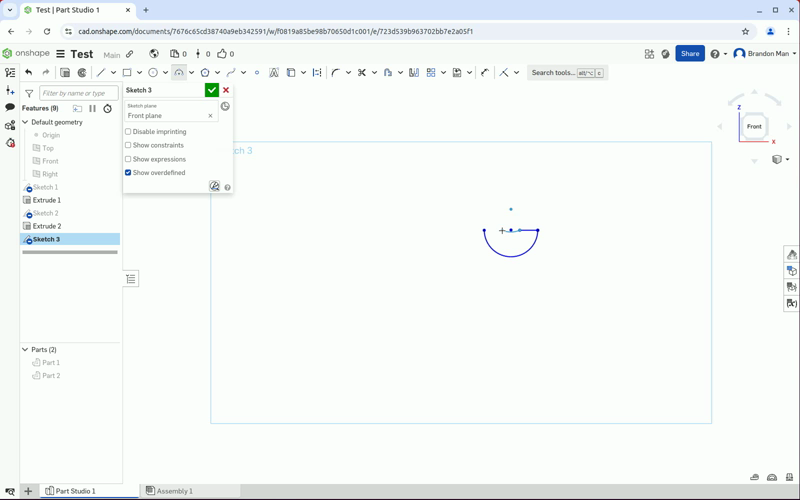
mouse_move(510, 238)
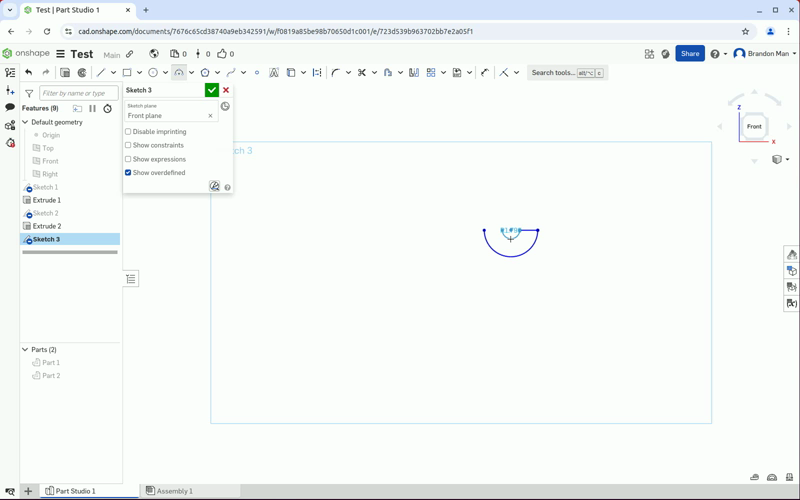
click(510, 238)
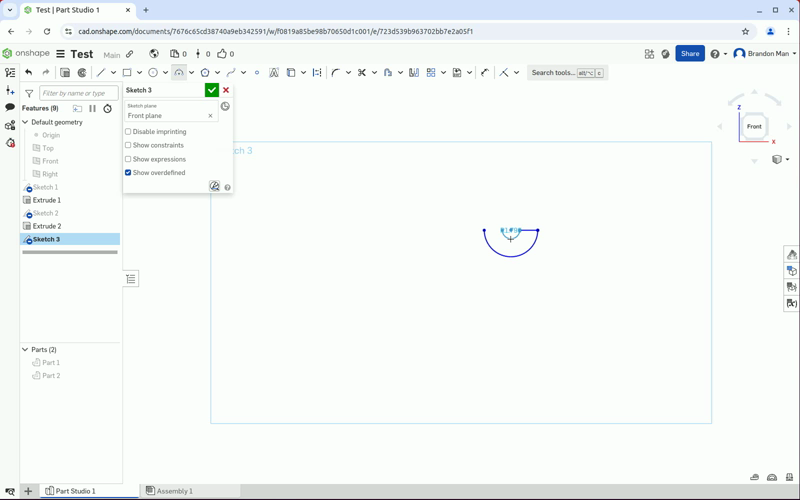
key_up(shift)
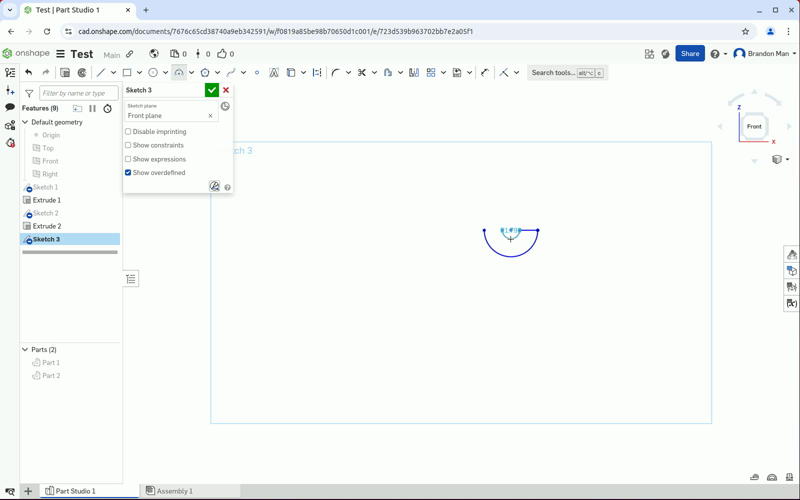
key(esc)
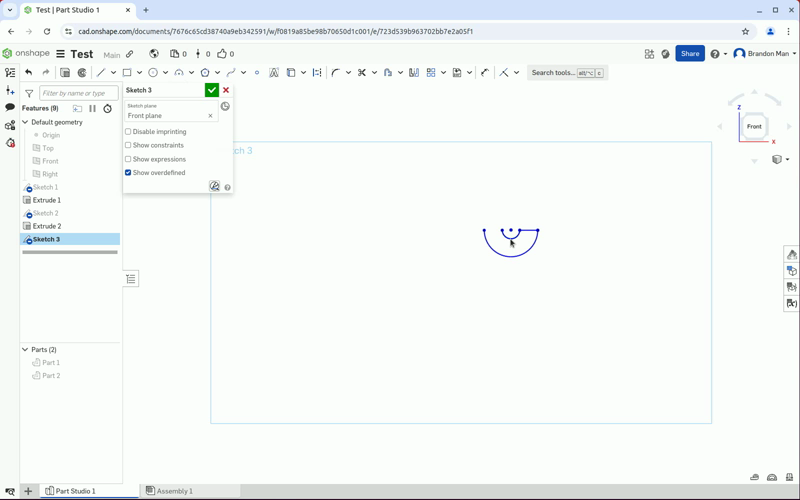
key(l)
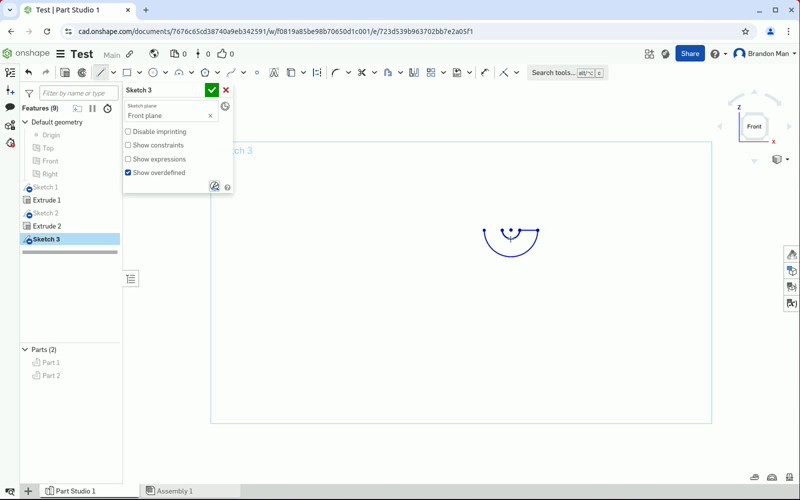
mouse_move(502, 230)
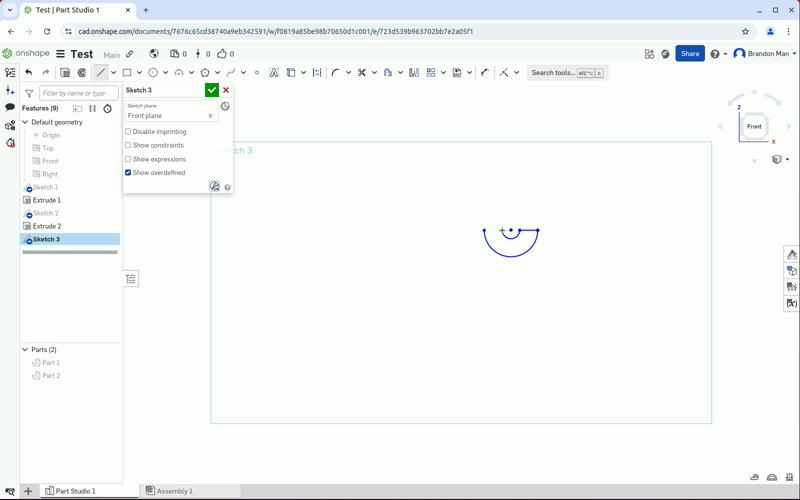
click(502, 230)
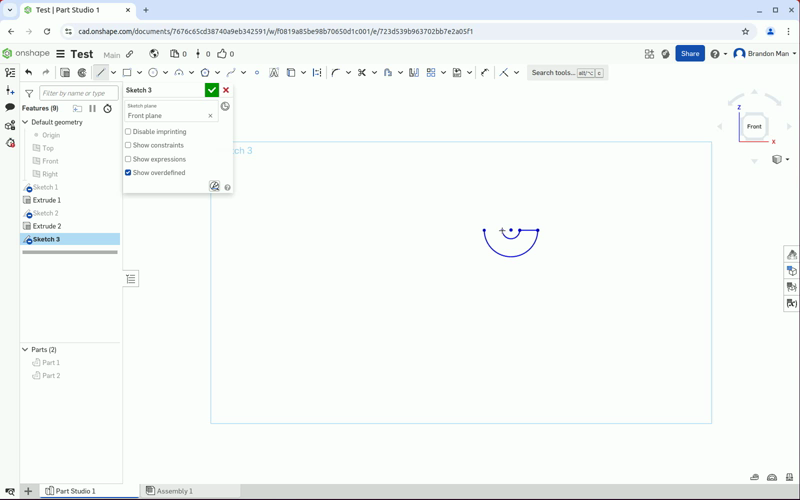
mouse_move(532, 230)
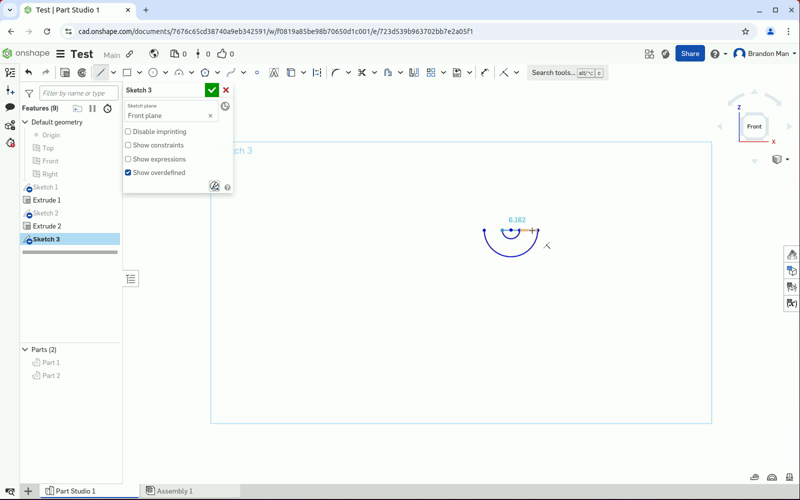
key_down(shift)
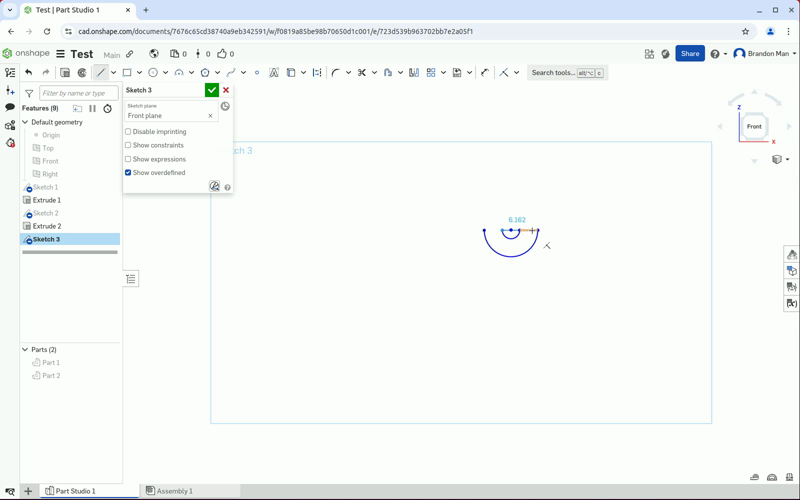
mouse_move(484, 230)
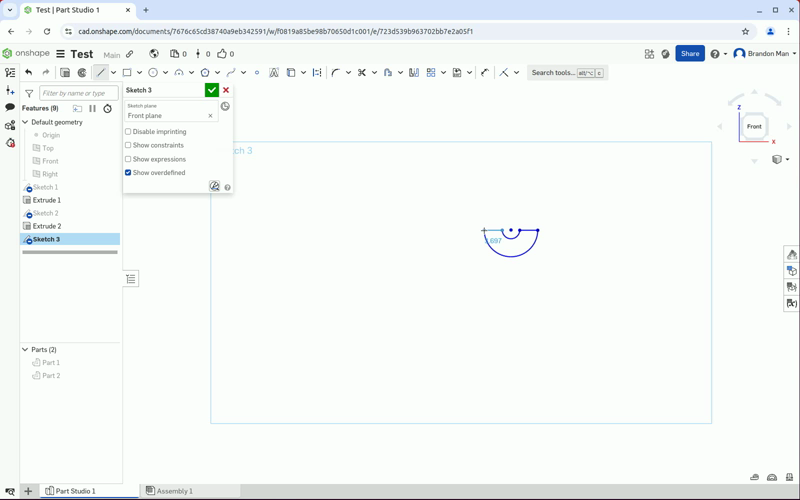
key_up(shift)
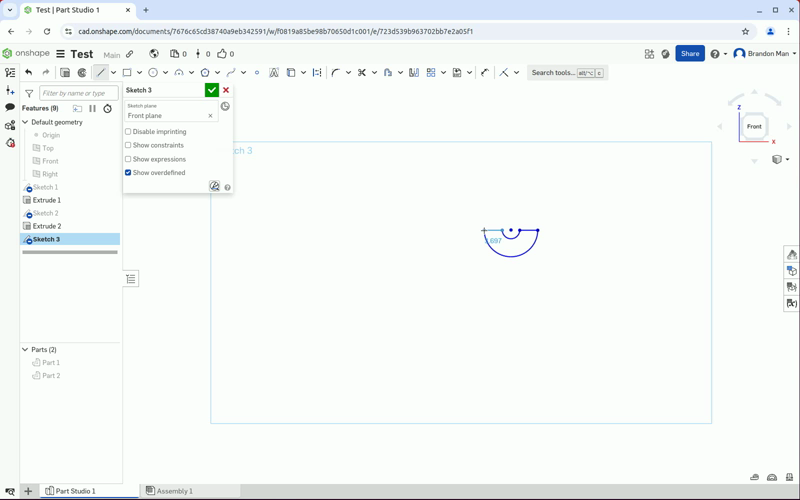
click(484, 230)
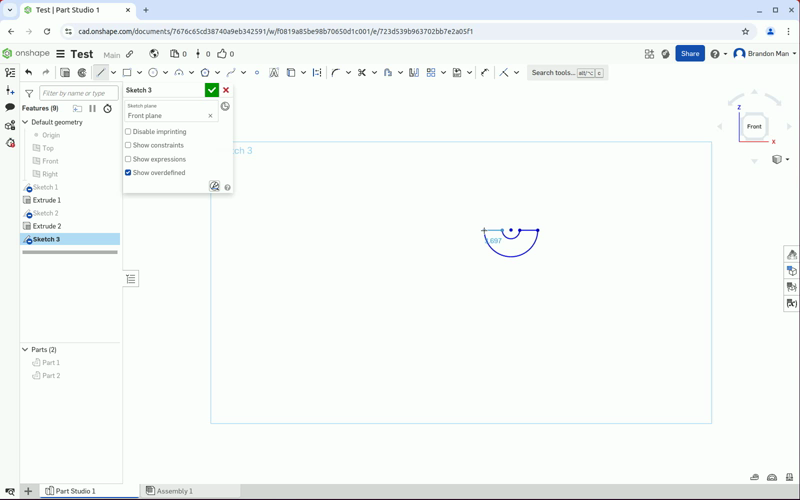
key(esc)
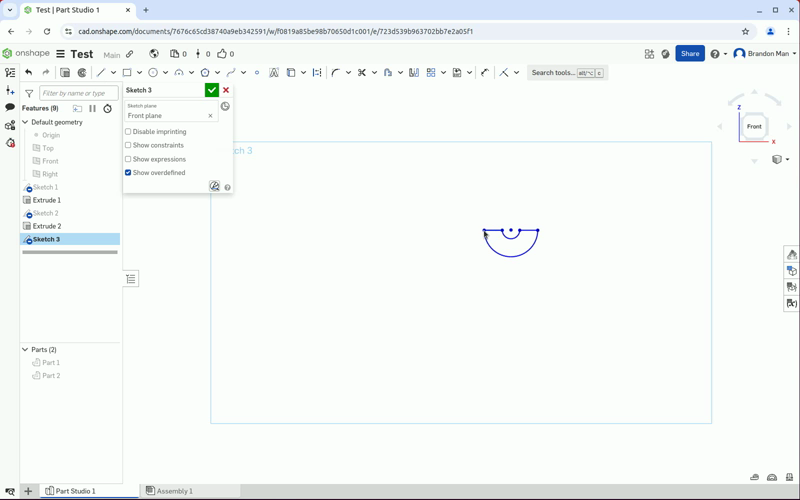
mouse_move(499, 239)
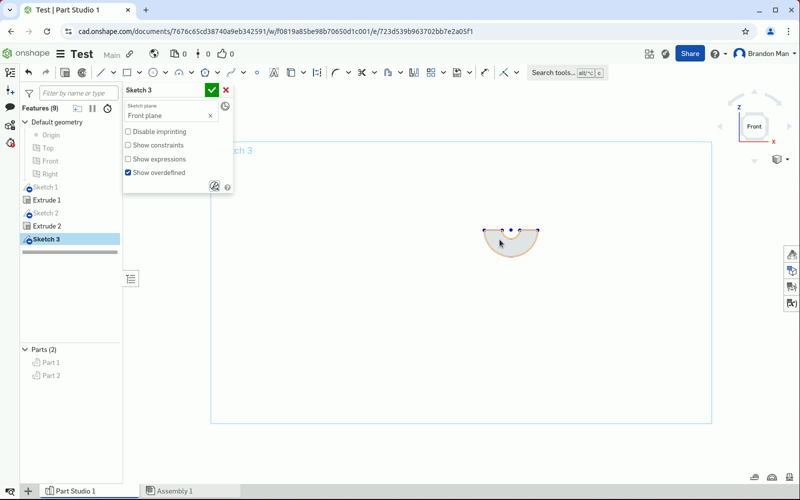
scroll(6)
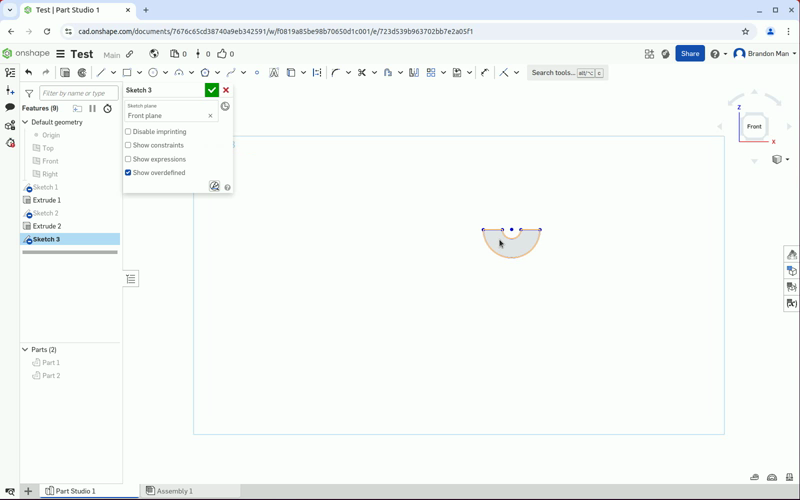
scroll(6)
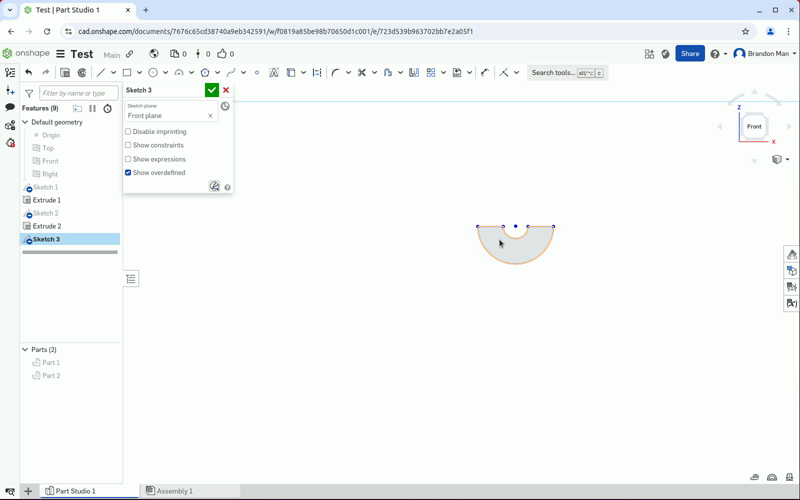
scroll(6)
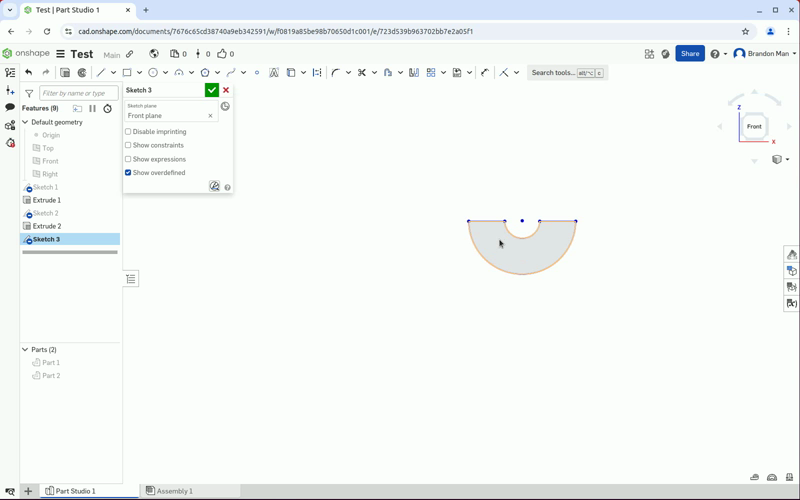
scroll(6)
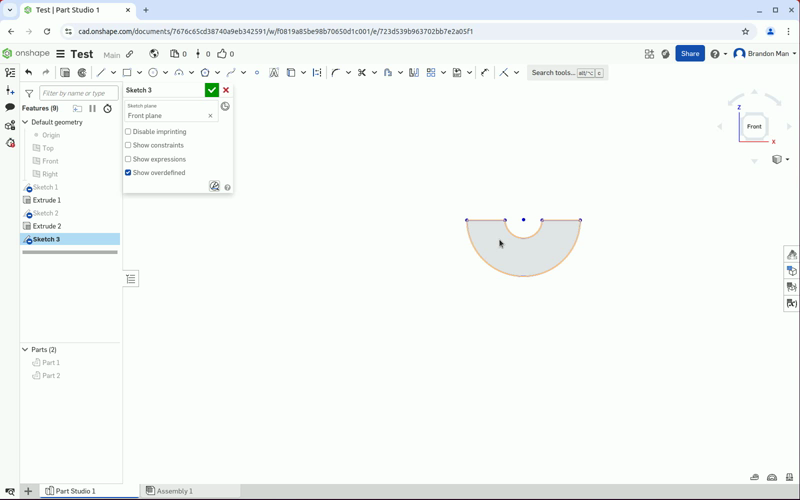
scroll(6)
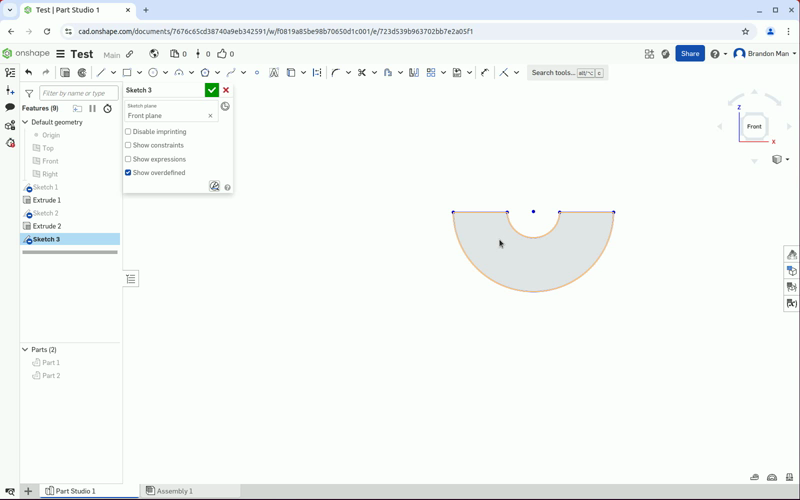
scroll(6)
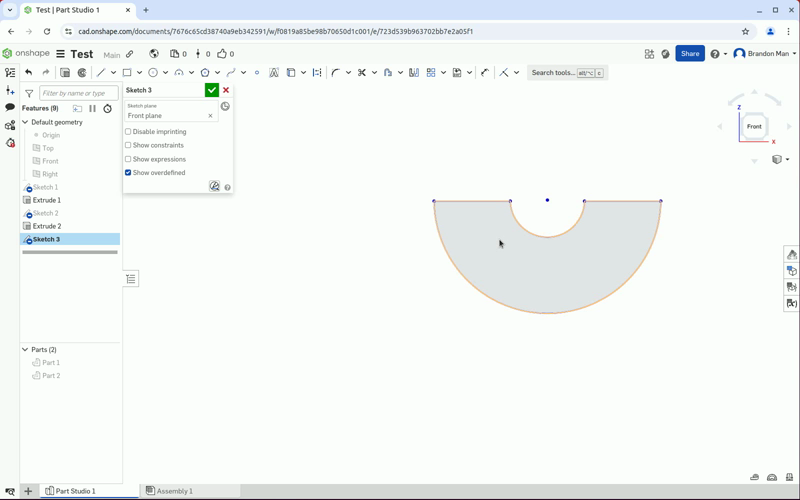
scroll(6)
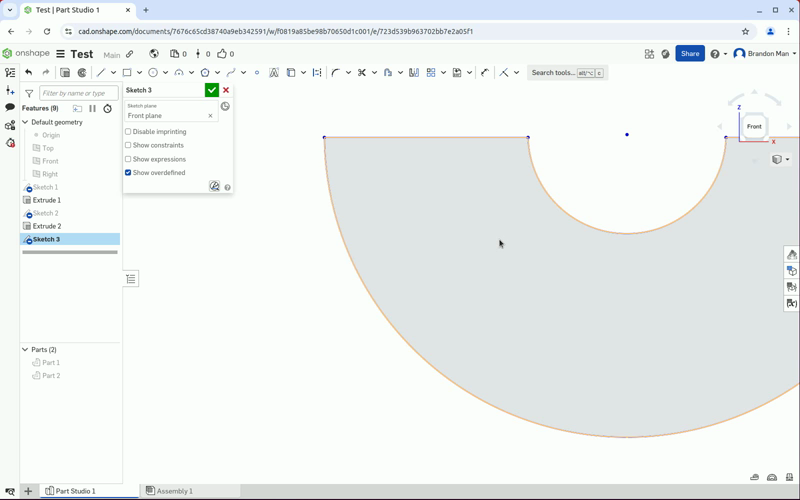
click(499, 239)
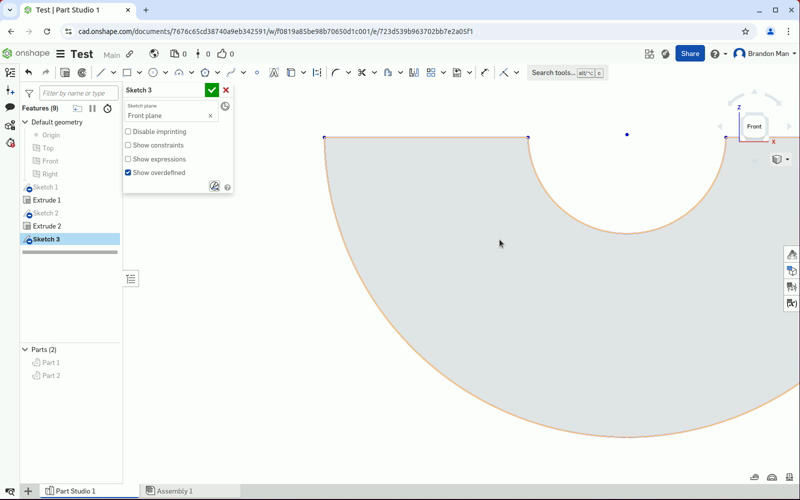
scroll(-6)
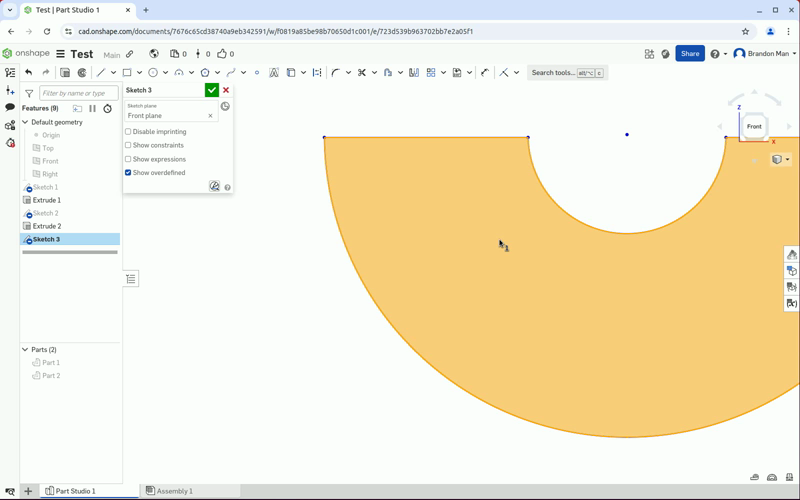
scroll(-6)
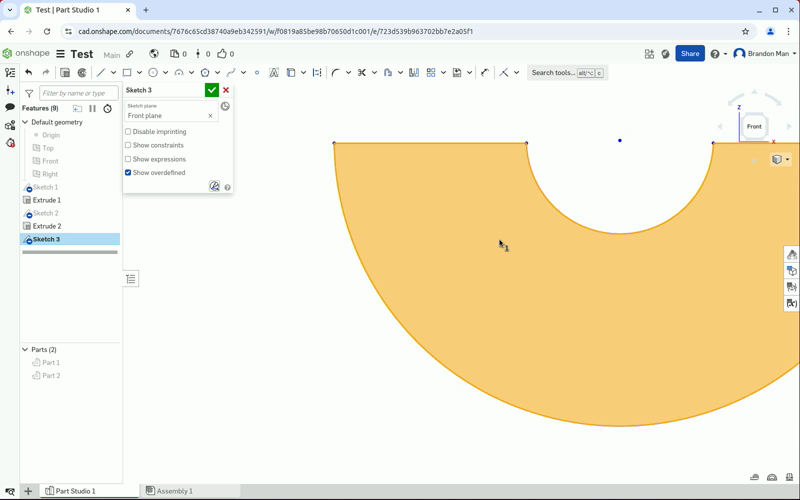
scroll(-6)
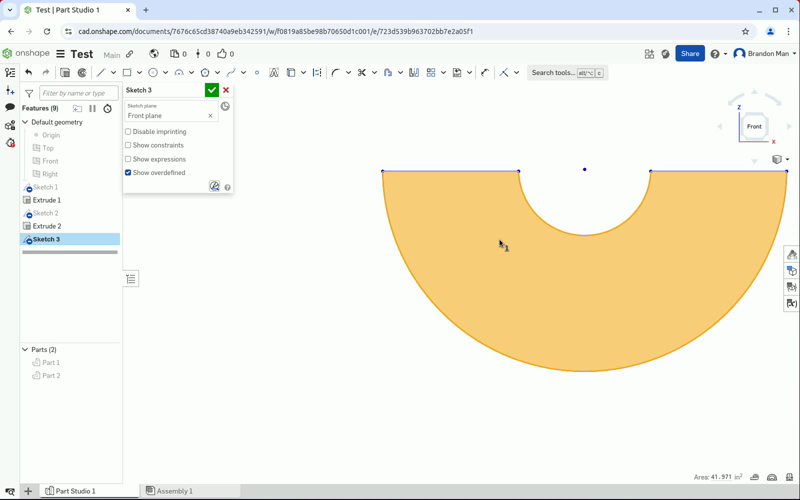
scroll(-6)
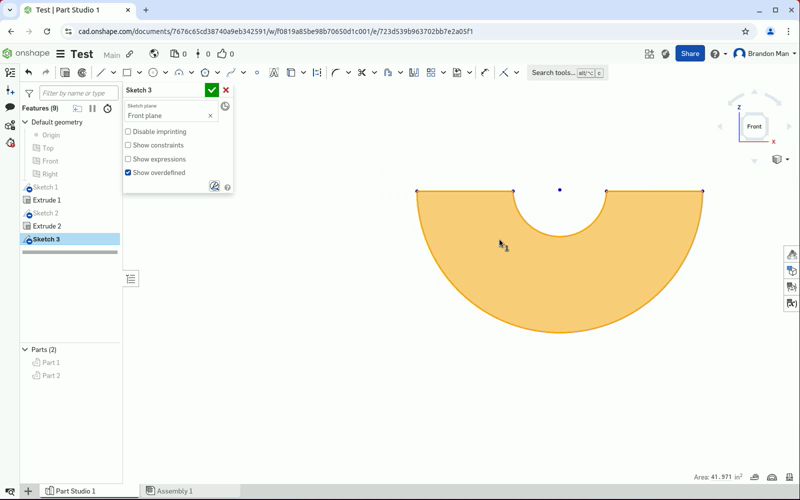
scroll(-6)
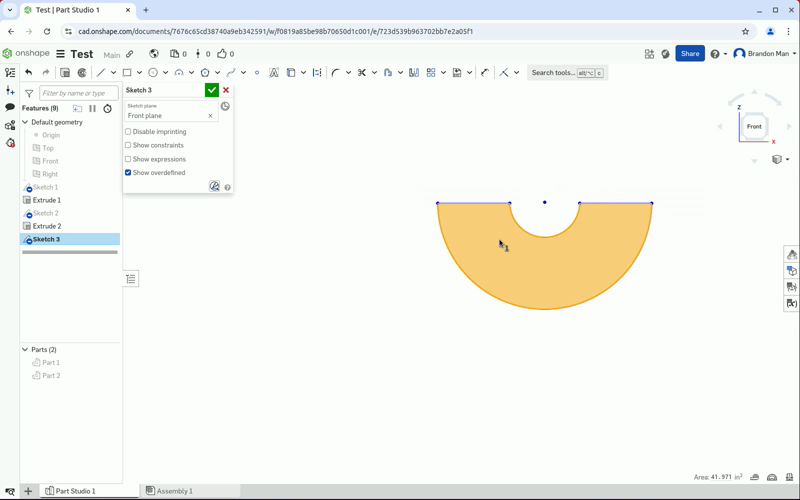
scroll(-6)
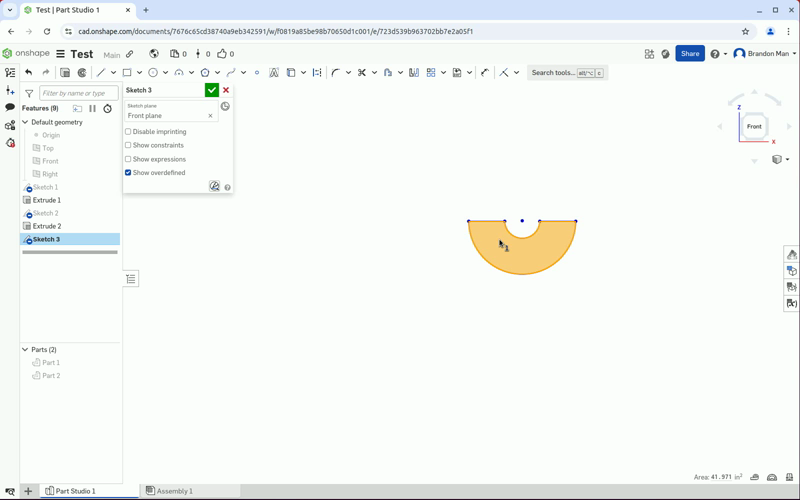
scroll(-6)
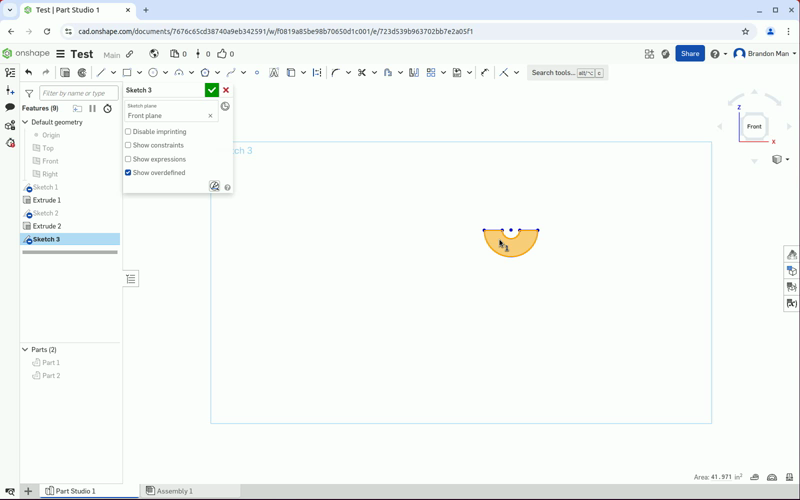
mouse_move(73, 352)
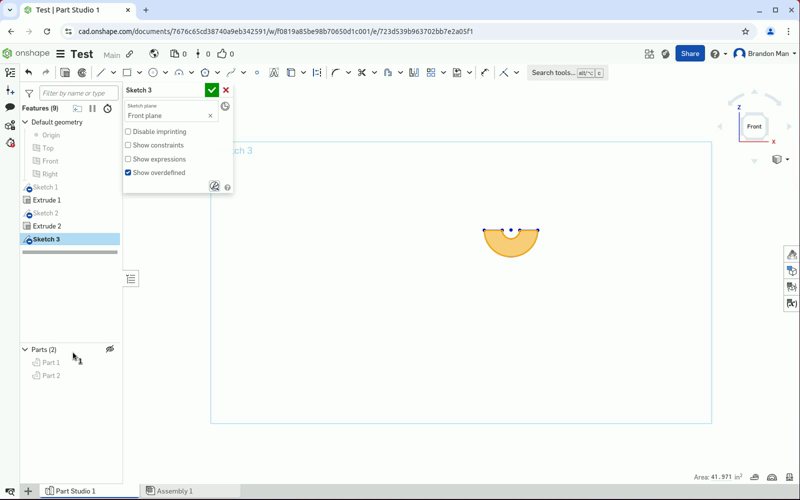
key(shift+y)
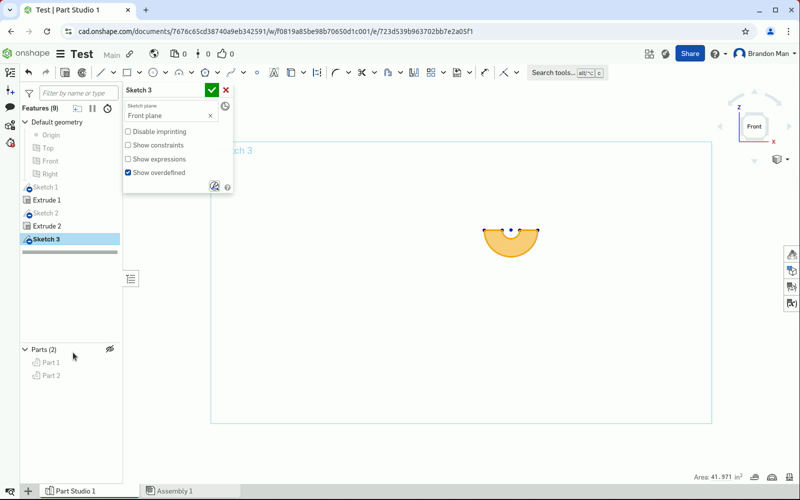
key(shift+e)
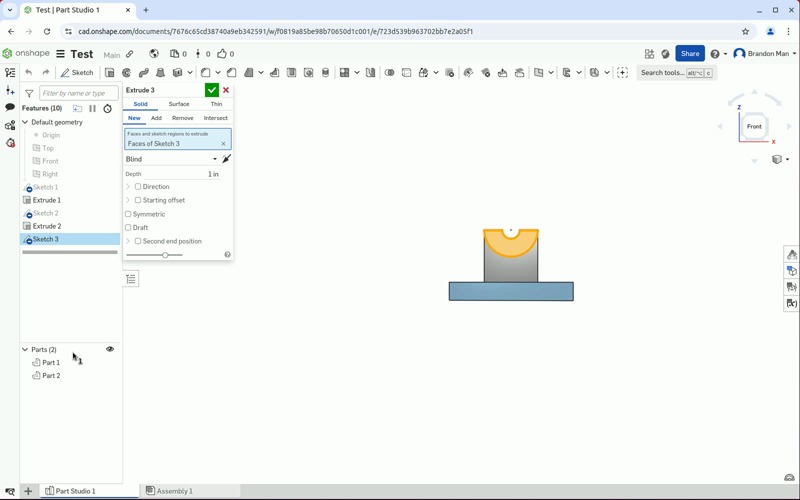
mouse_move(143, 106)
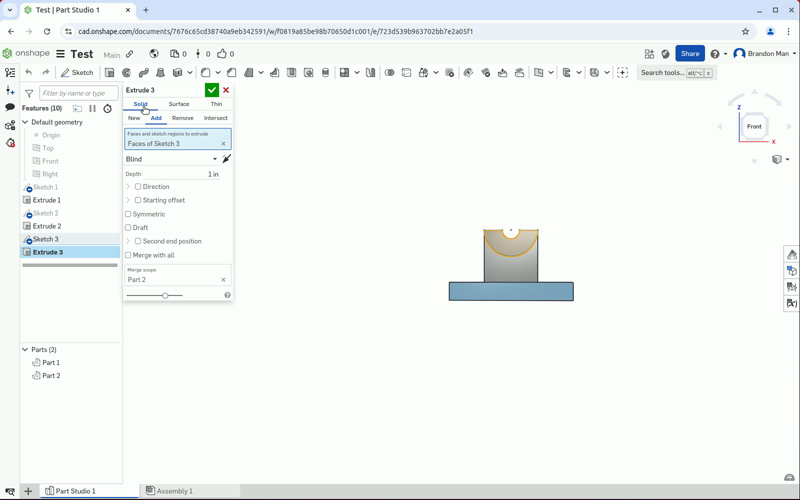
click(143, 106)
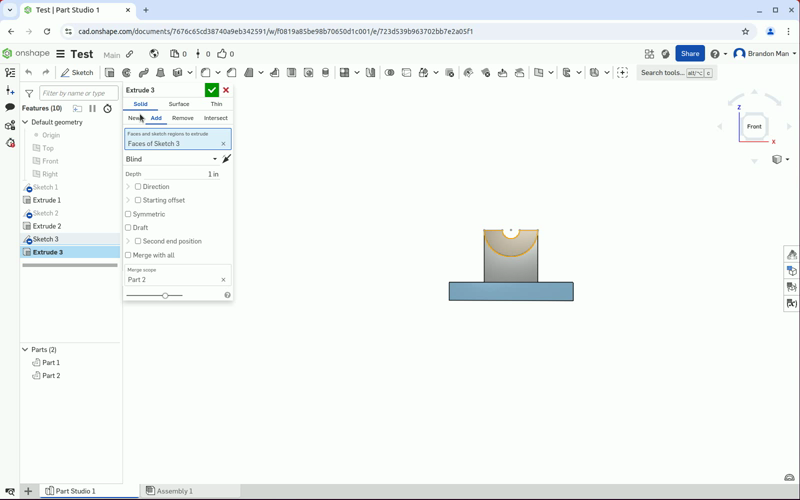
mouse_move(137, 120)
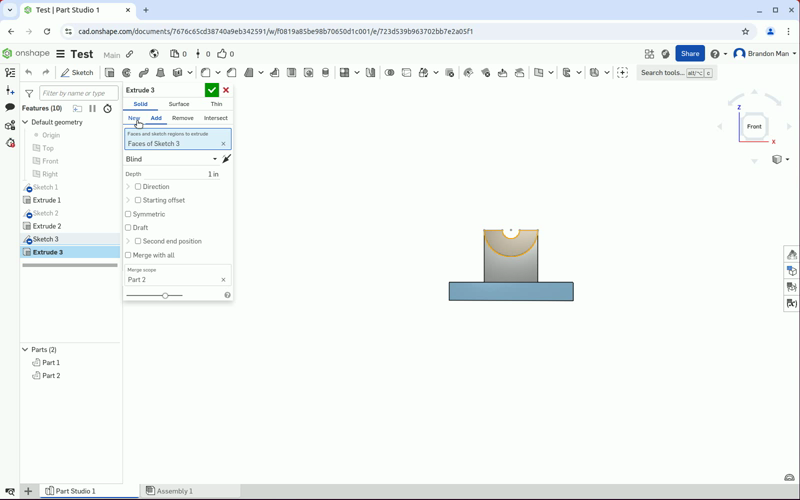
click(137, 120)
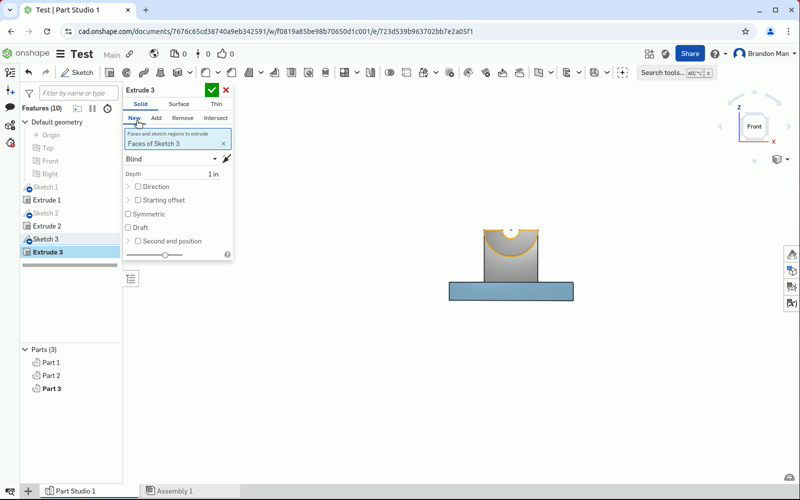
key(tab, 4)
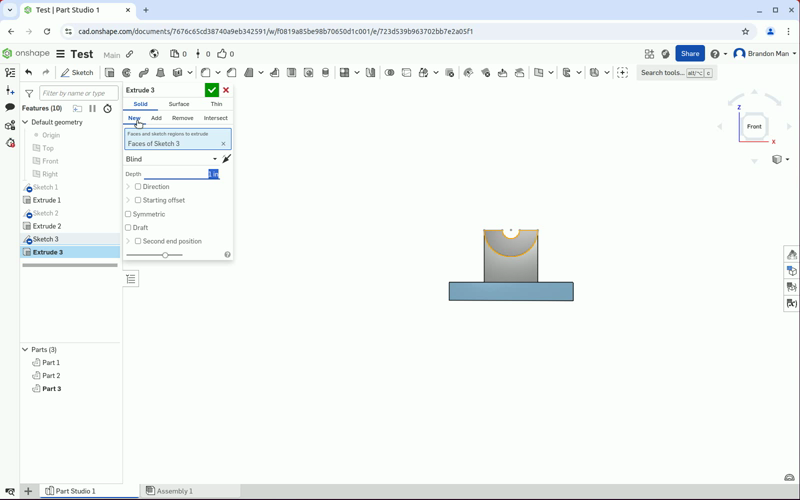
text(1.444)
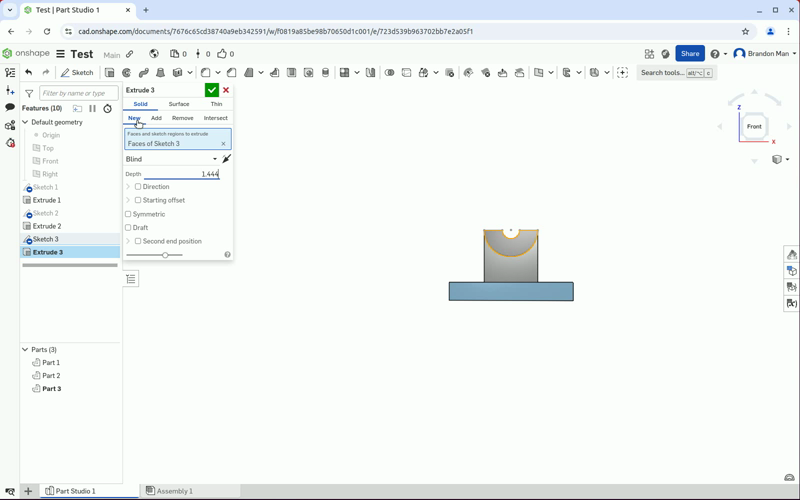
key(tab, 3)
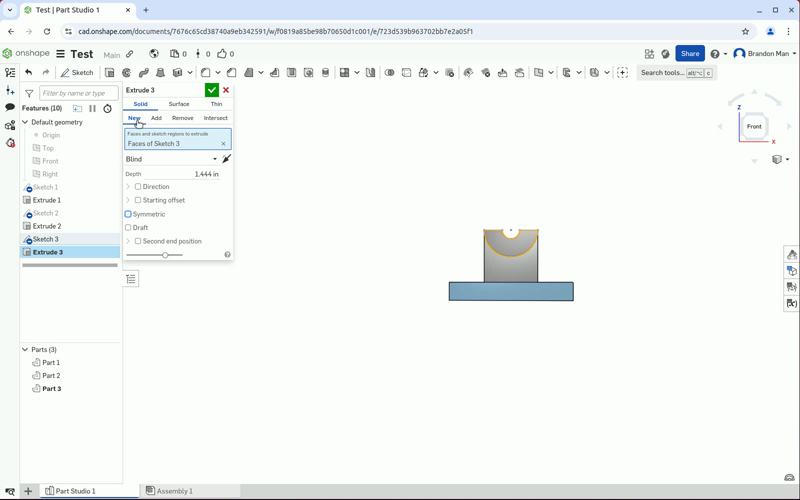
key(tab, 2)
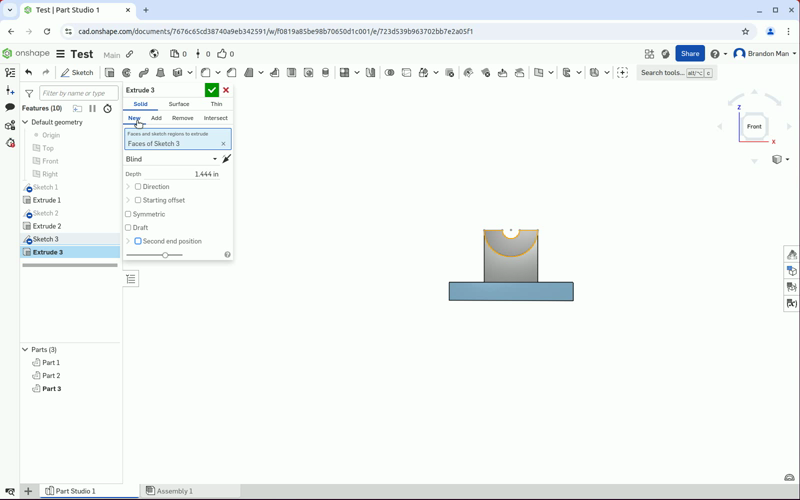
key(space)
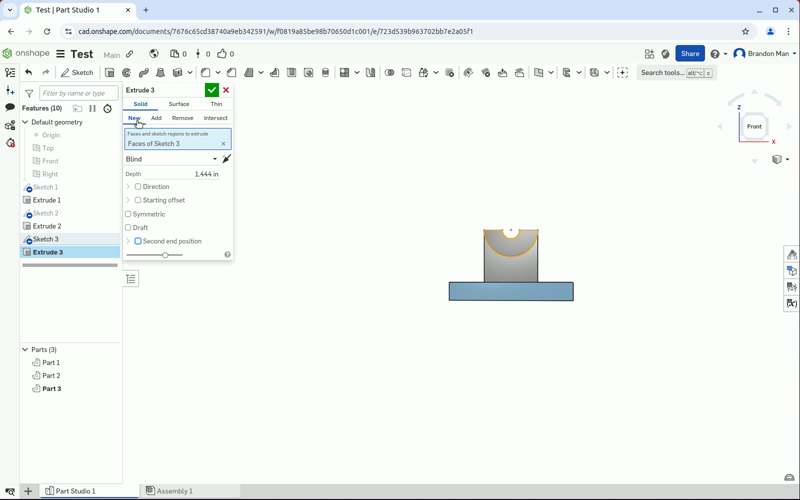
key(tab, 3)
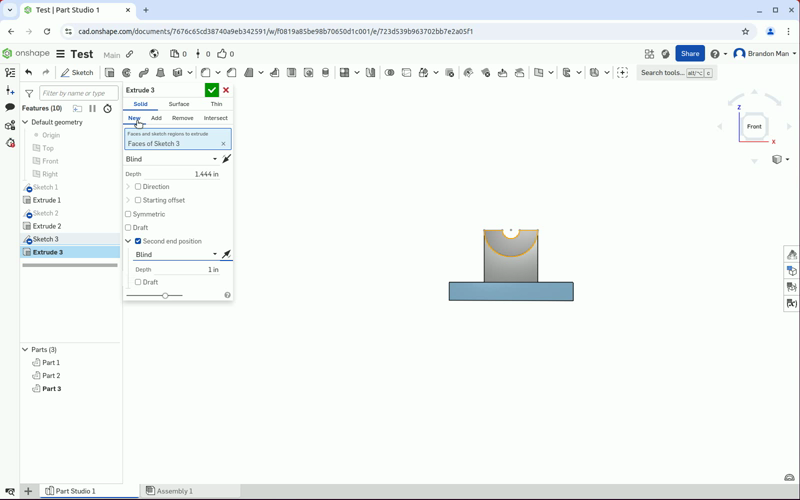
text(1.444)
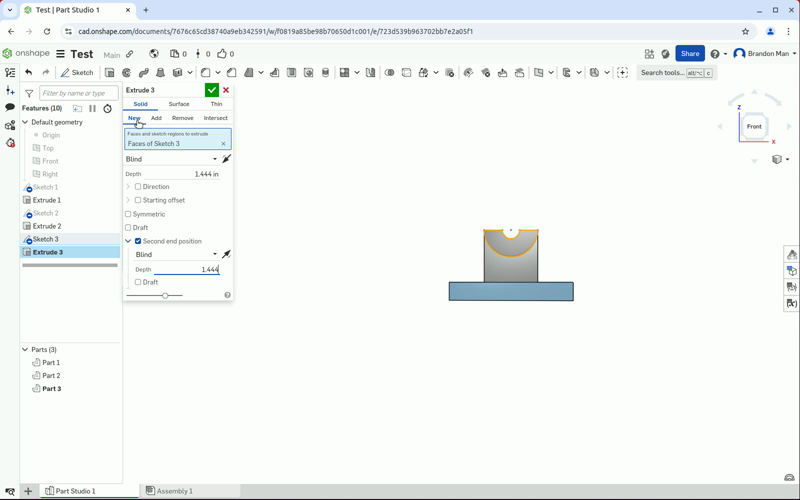
key(enter)
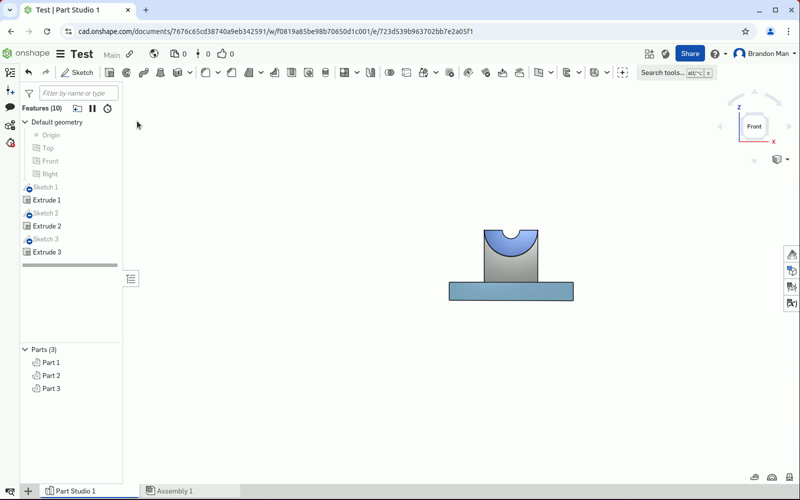
key(shift+h)
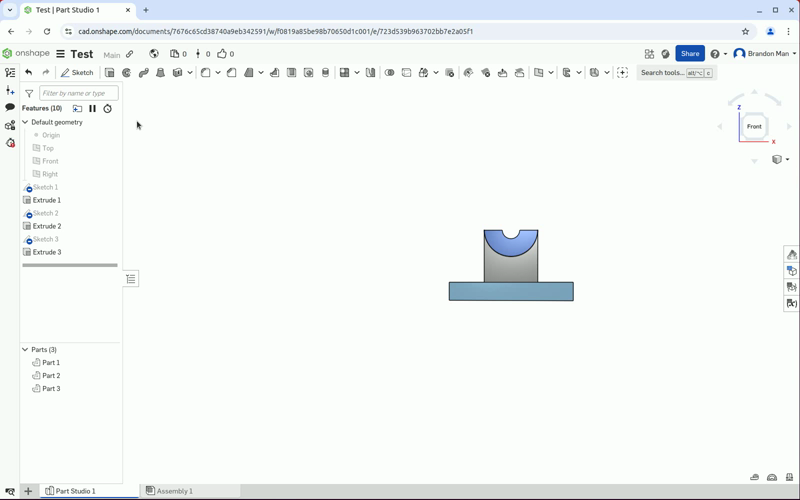
key(shift+h)
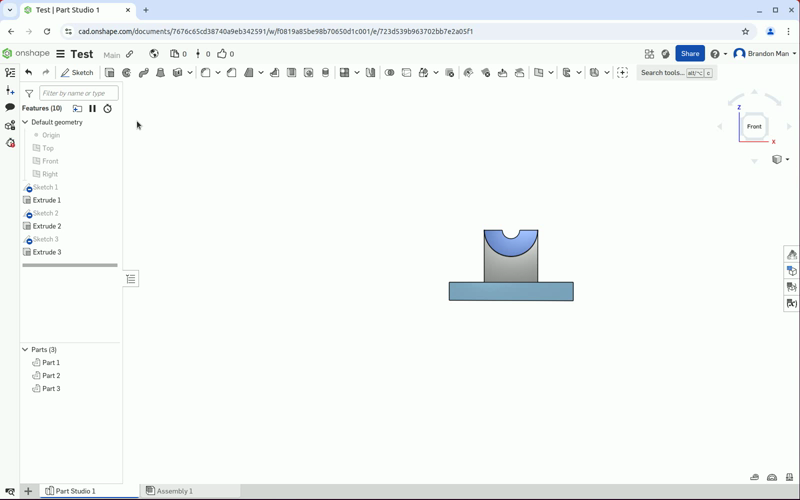
mouse_move(73, 189)
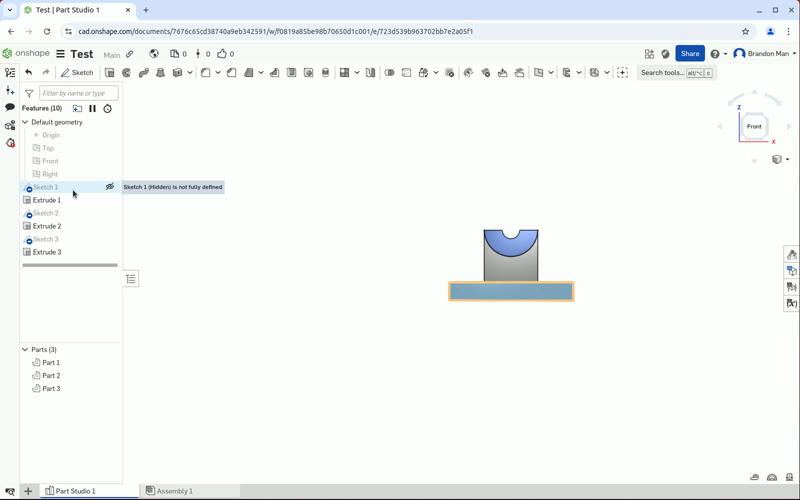
click(73, 189)
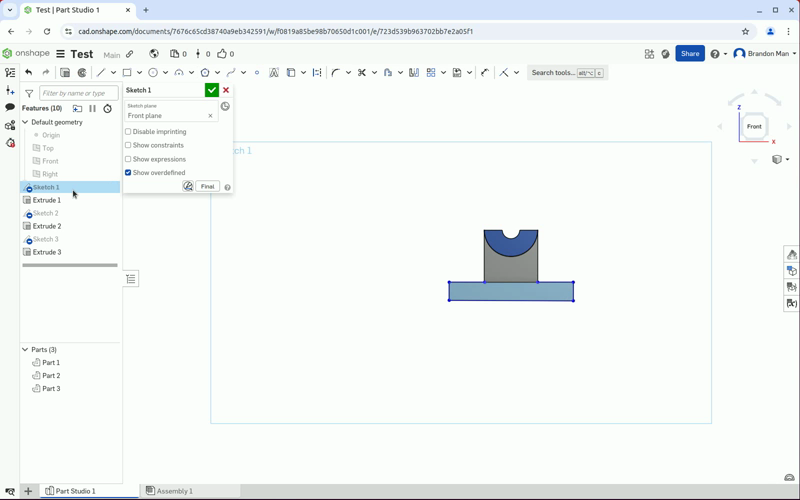
mouse_move(229, 92)
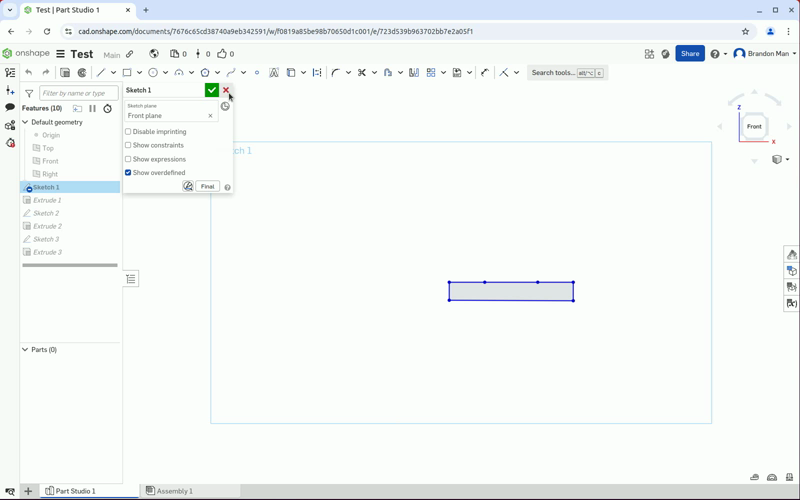
click(229, 92)
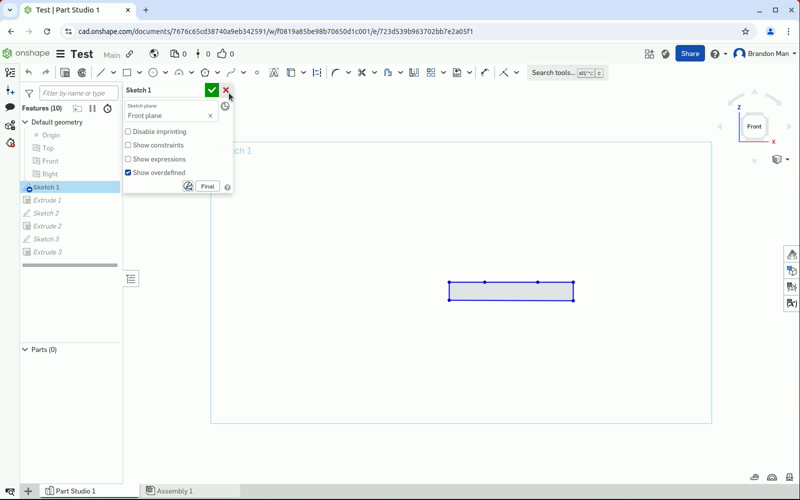
key(shift+s)
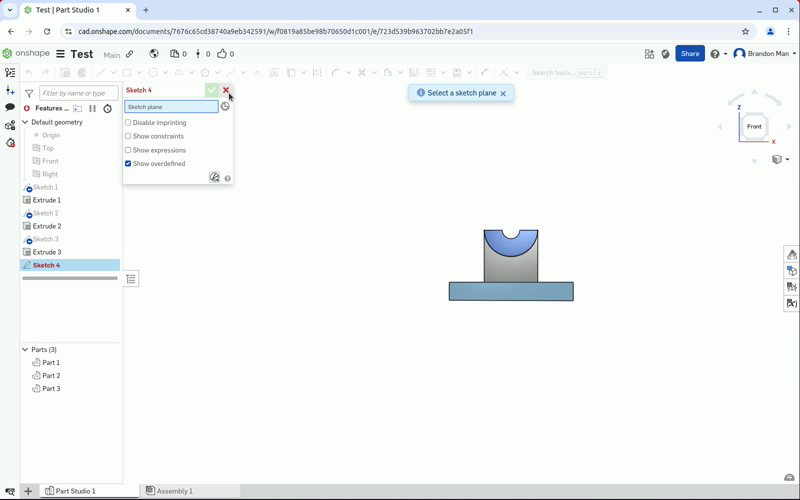
mouse_move(73, 163)
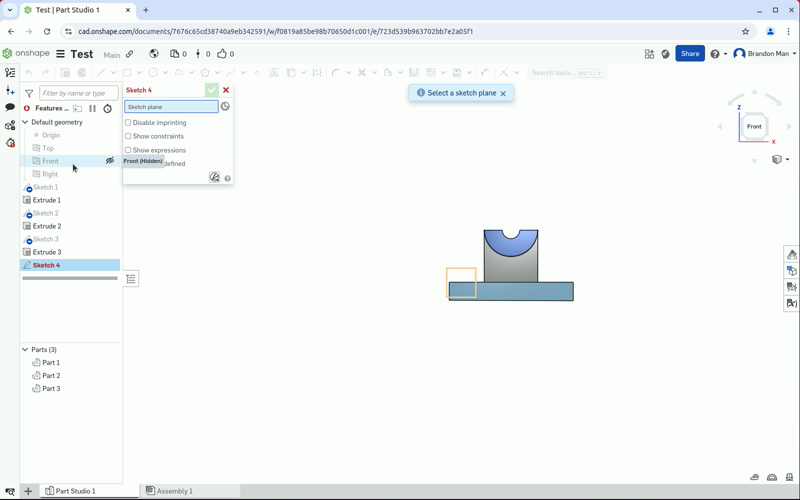
click(73, 163)
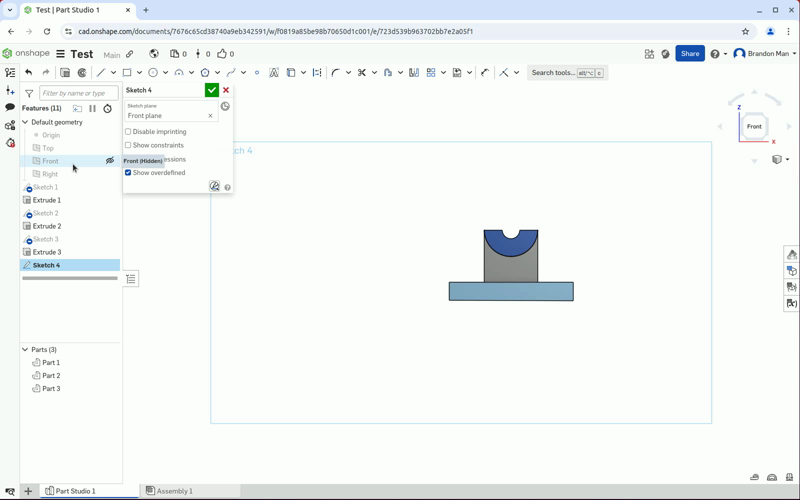
mouse_move(73, 352)
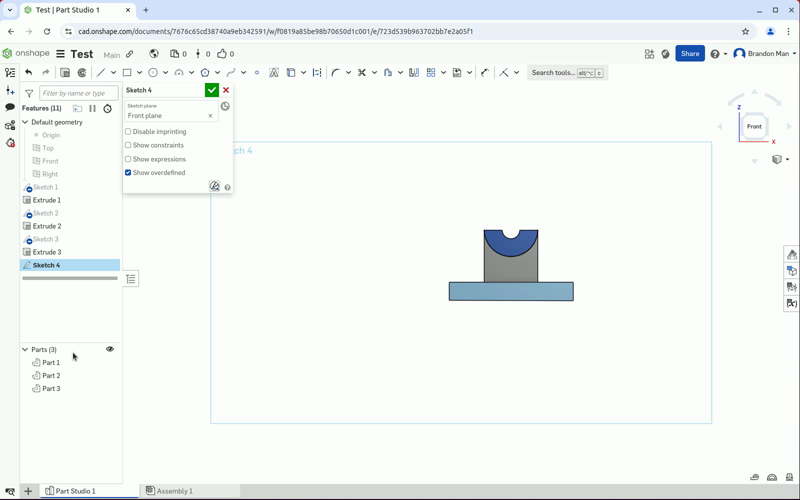
key(y)
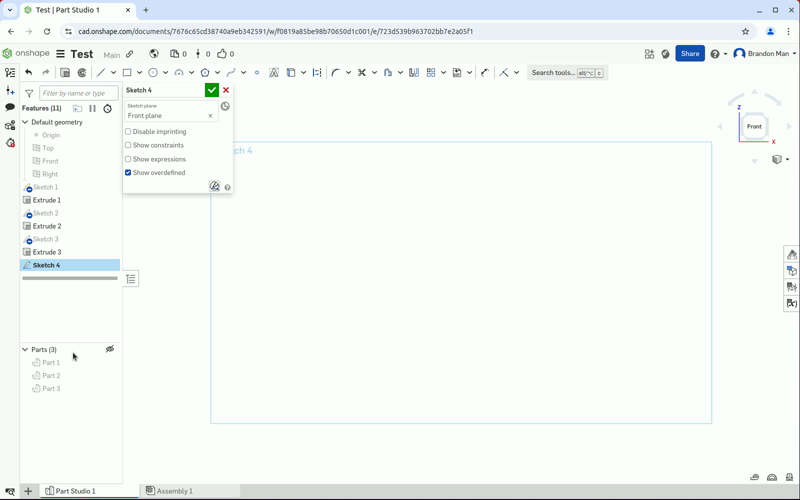
key(a)
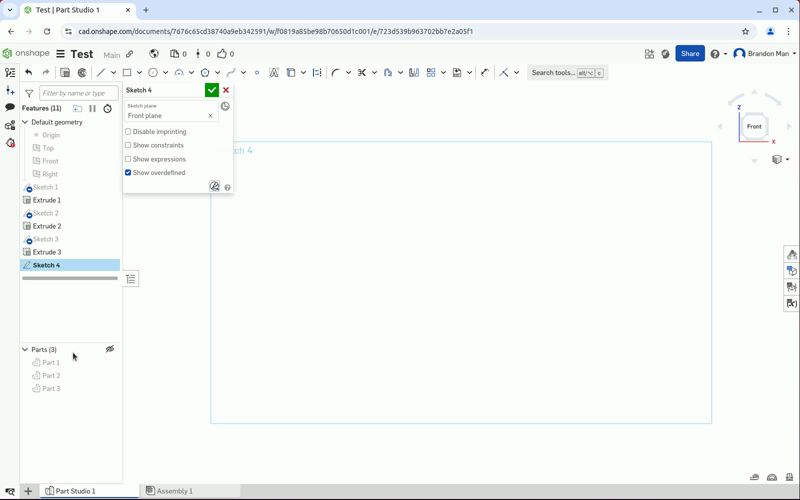
key_down(shift)
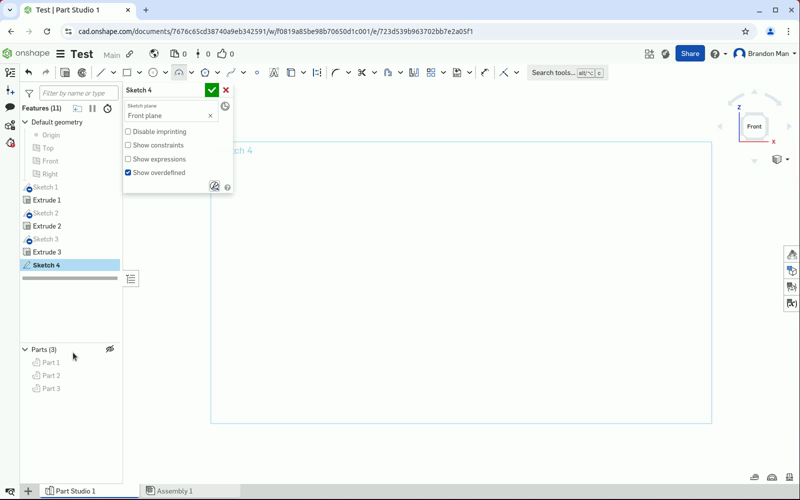
mouse_move(484, 230)
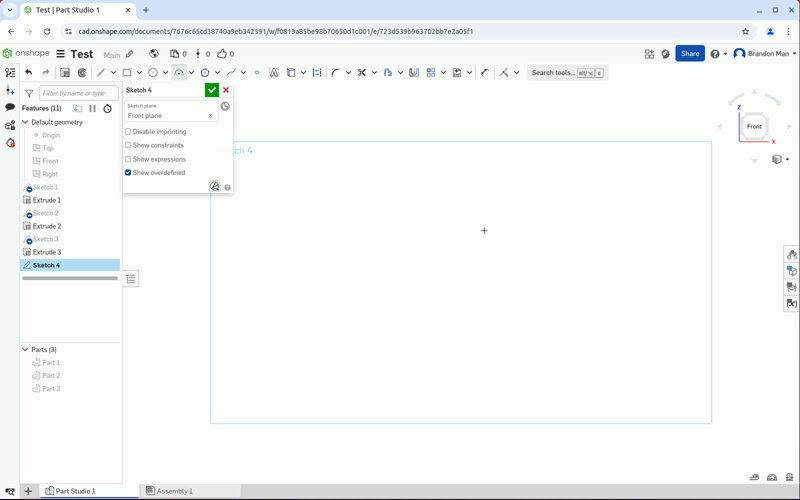
click(484, 230)
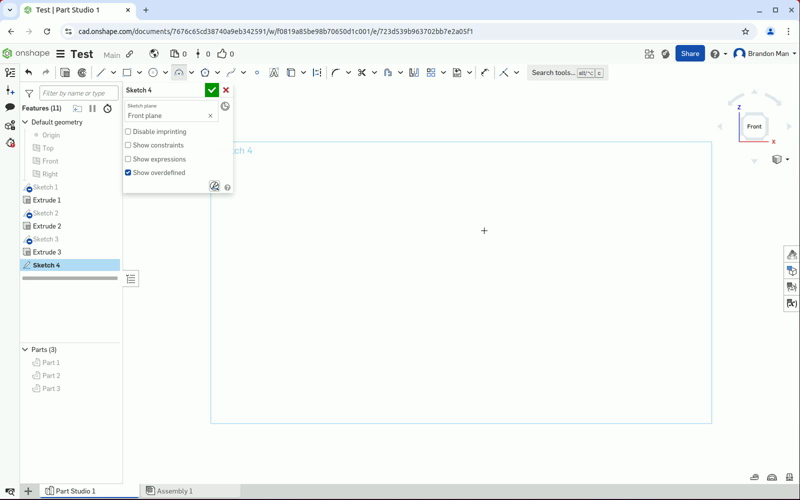
key_up(shift)
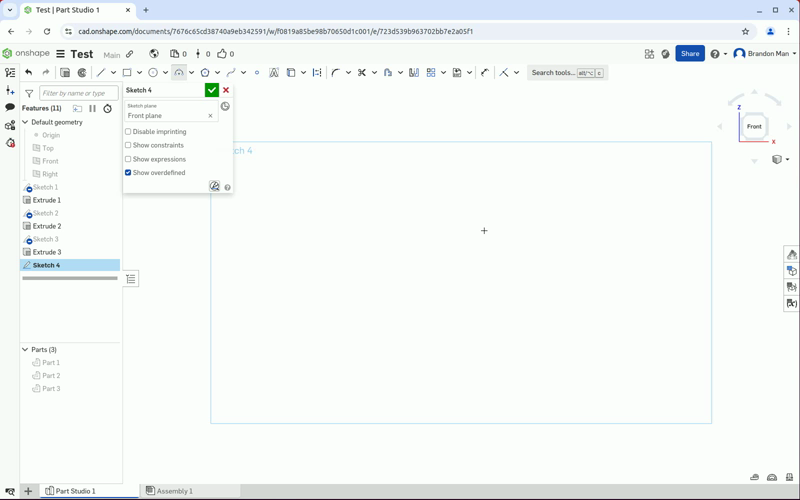
key_down(shift)
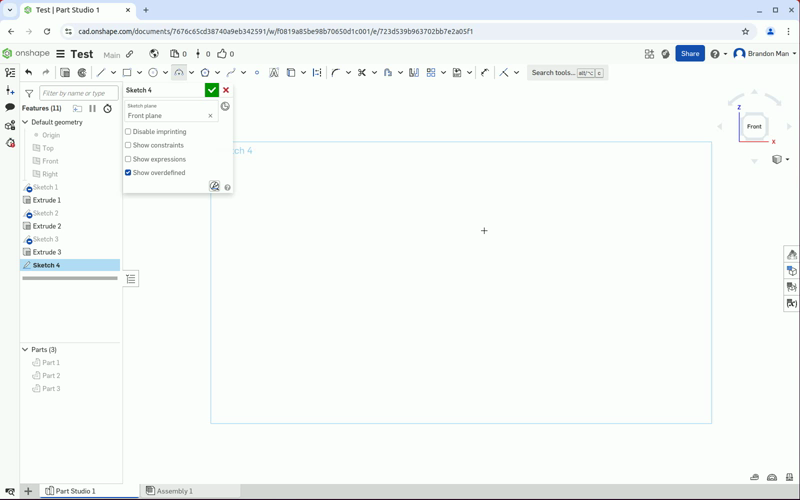
mouse_move(537, 230)
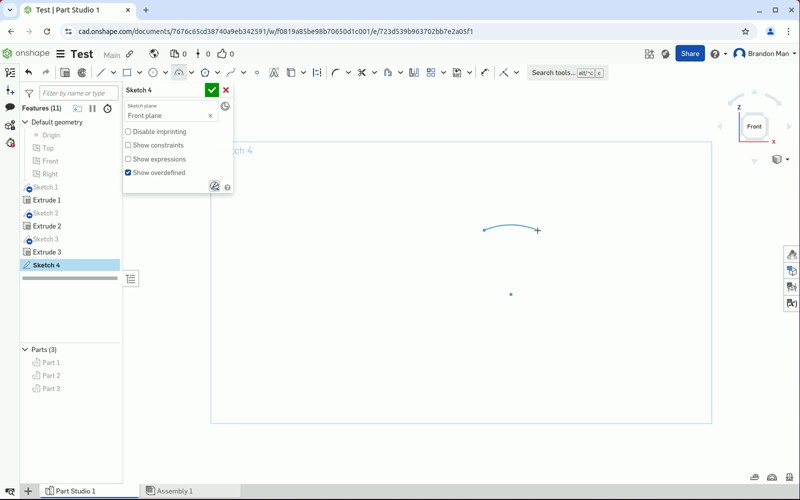
click(537, 230)
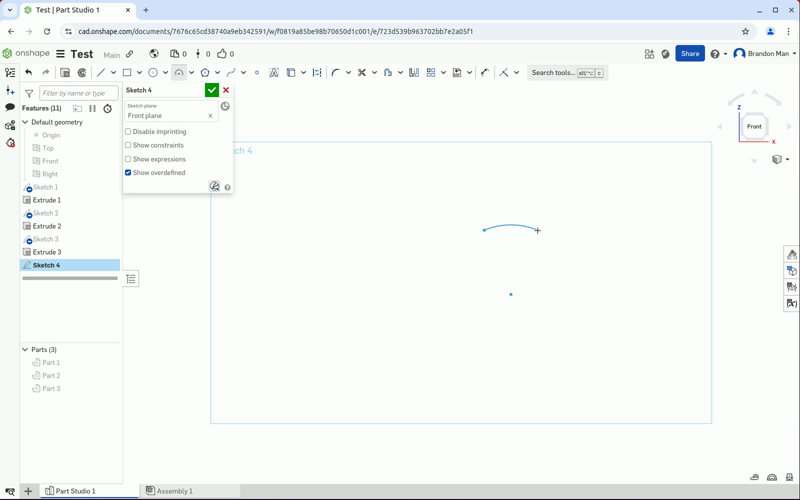
mouse_move(510, 256)
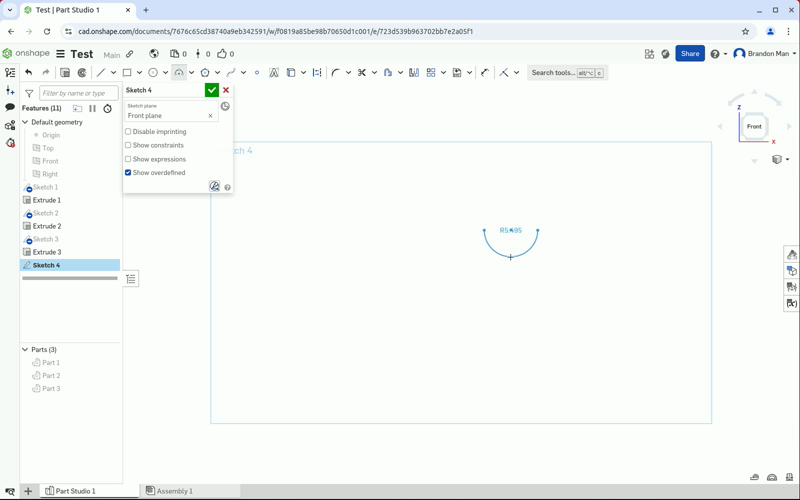
click(510, 256)
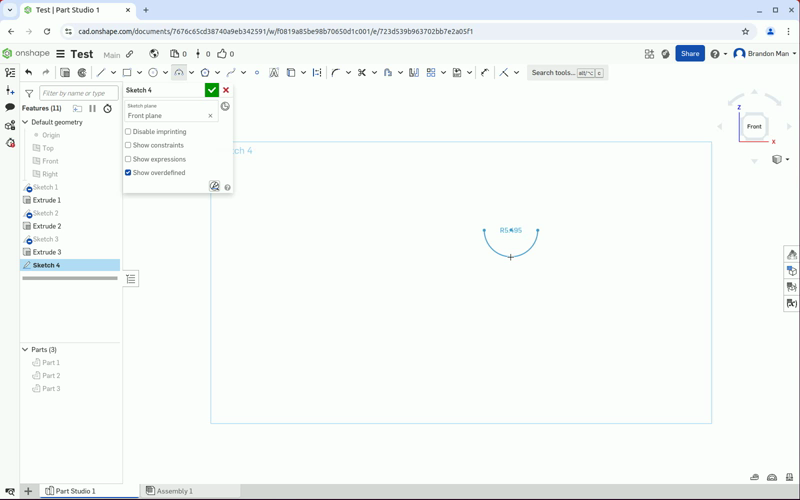
key_up(shift)
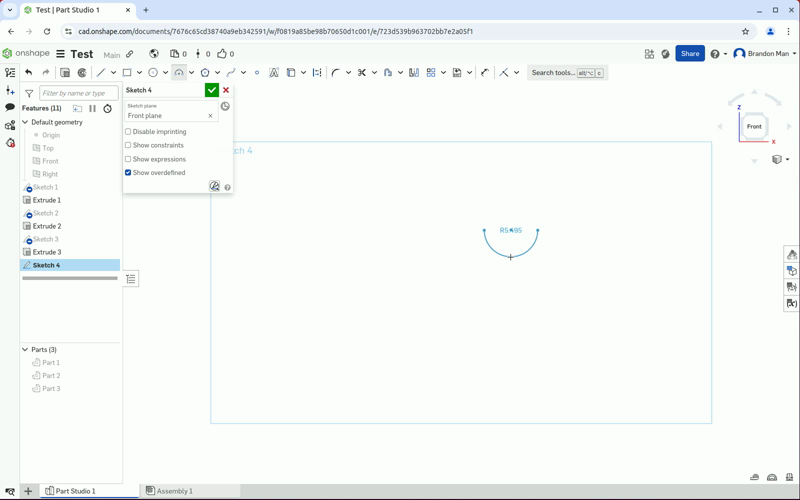
key(esc)
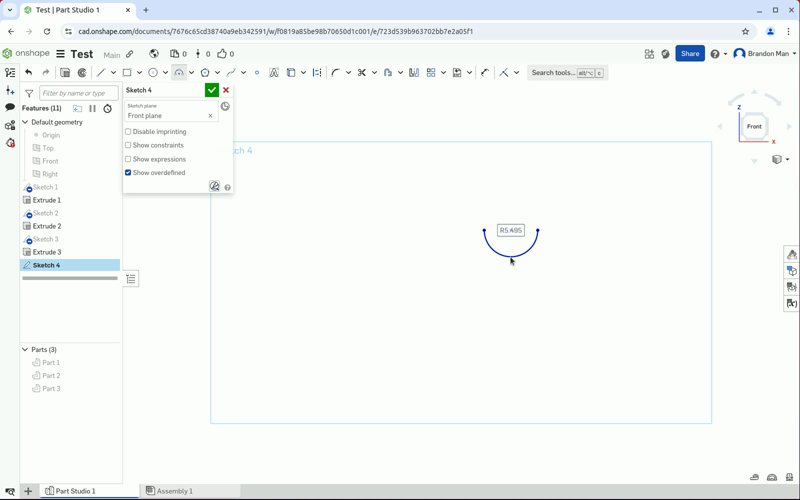
key(l)
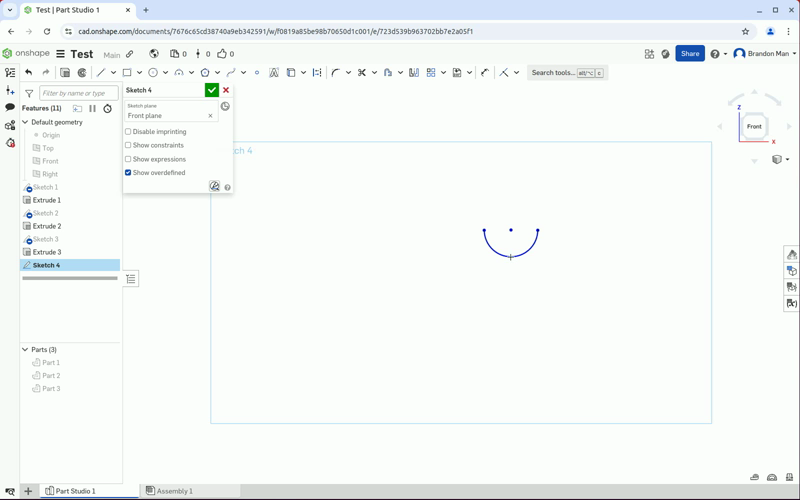
mouse_move(537, 230)
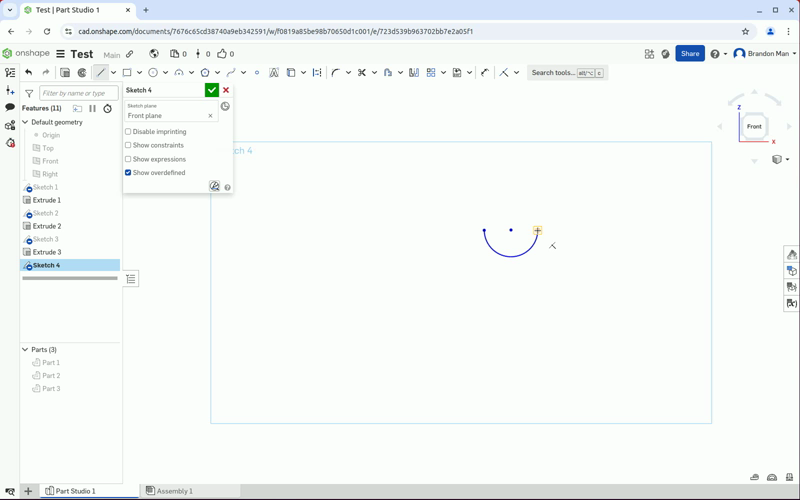
click(537, 230)
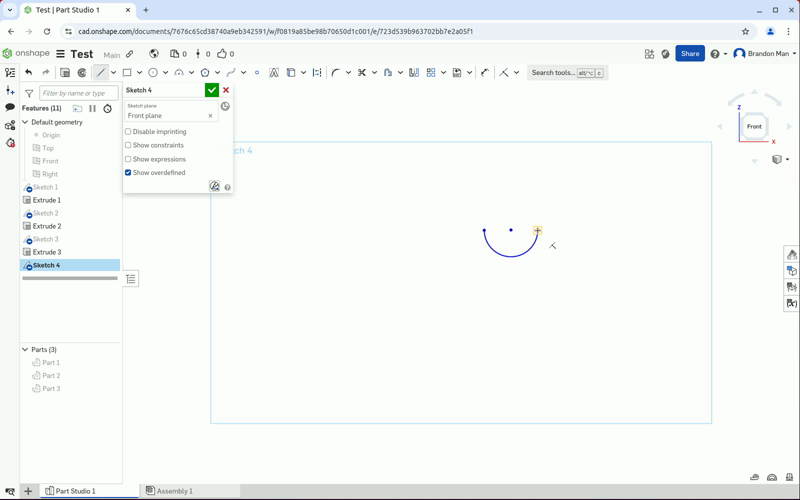
key_down(shift)
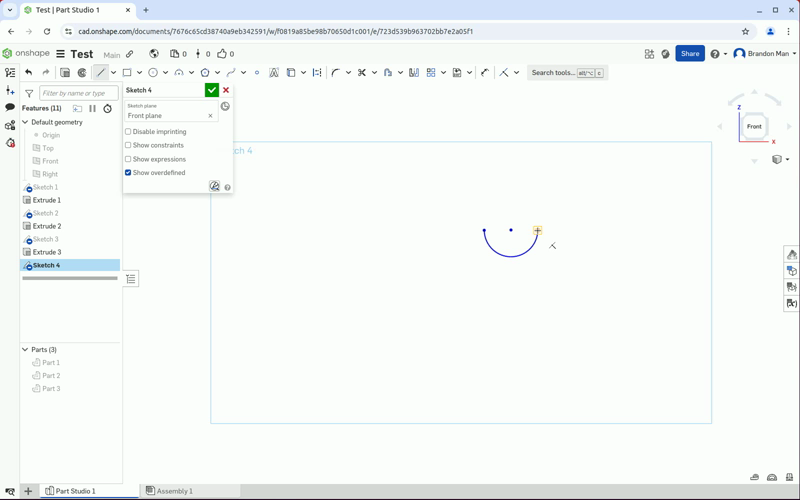
mouse_move(567, 230)
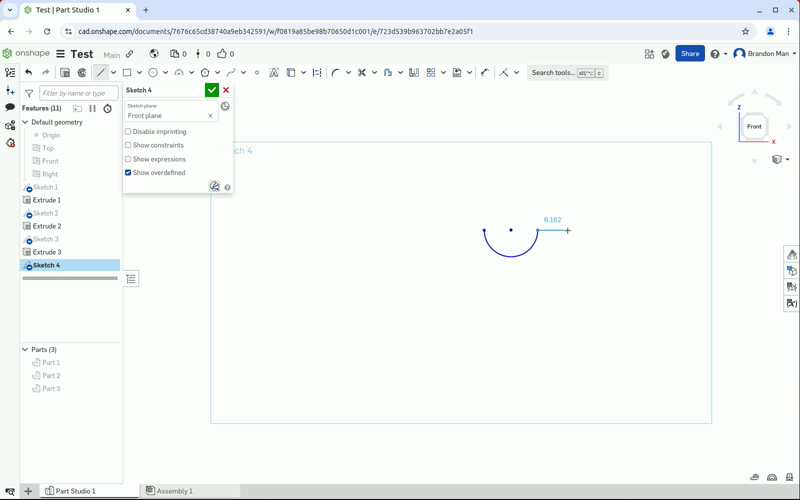
mouse_move(519, 230)
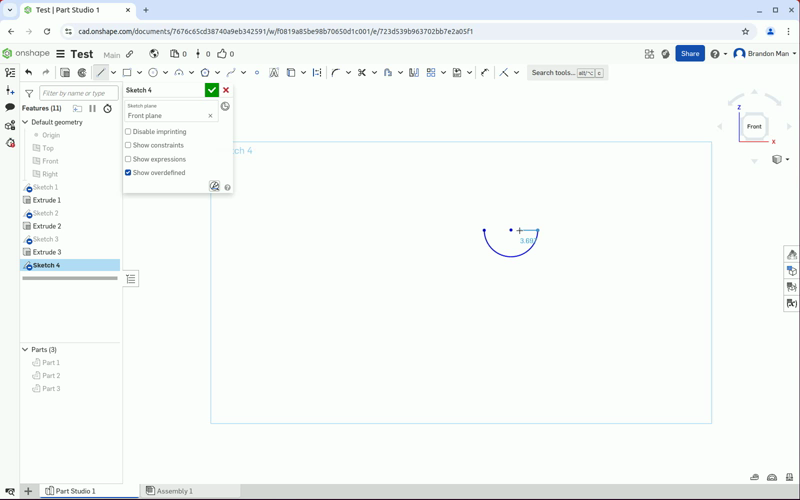
click(519, 230)
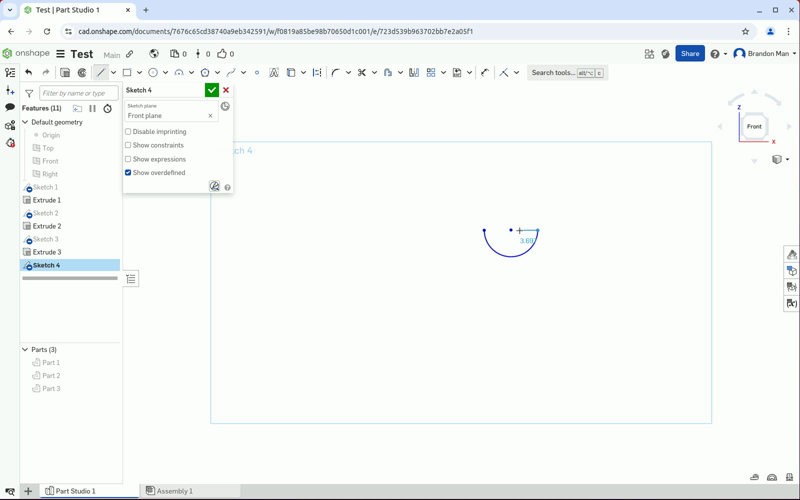
key_up(shift)
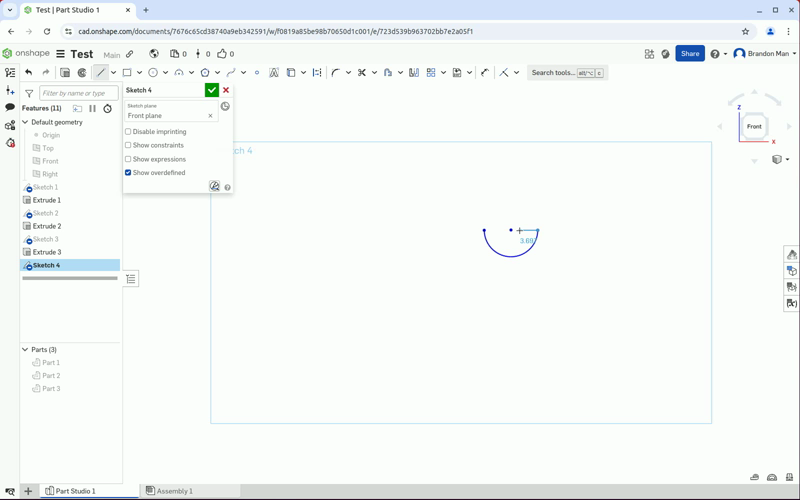
key(esc)
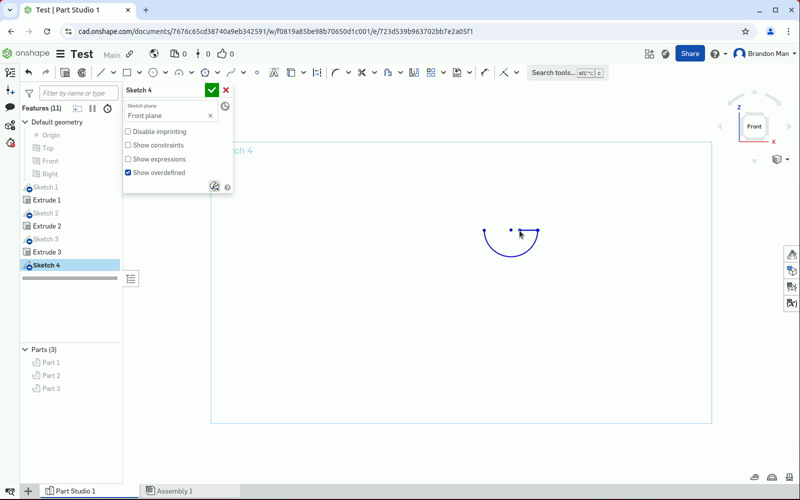
key(a)
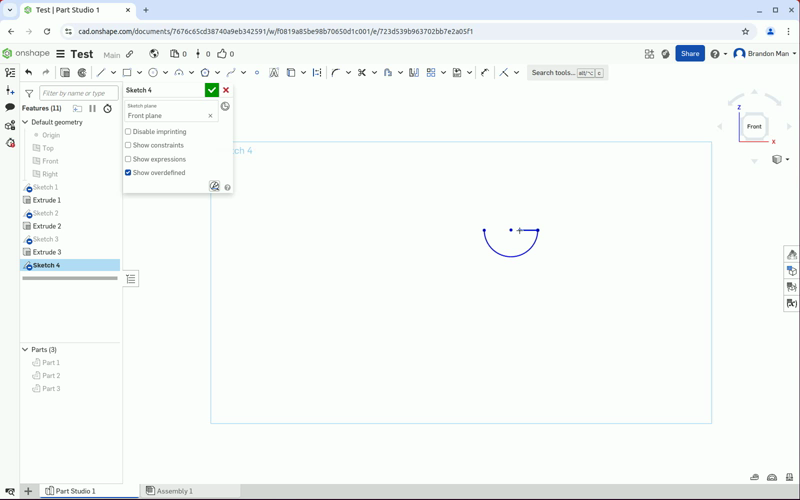
mouse_move(519, 230)
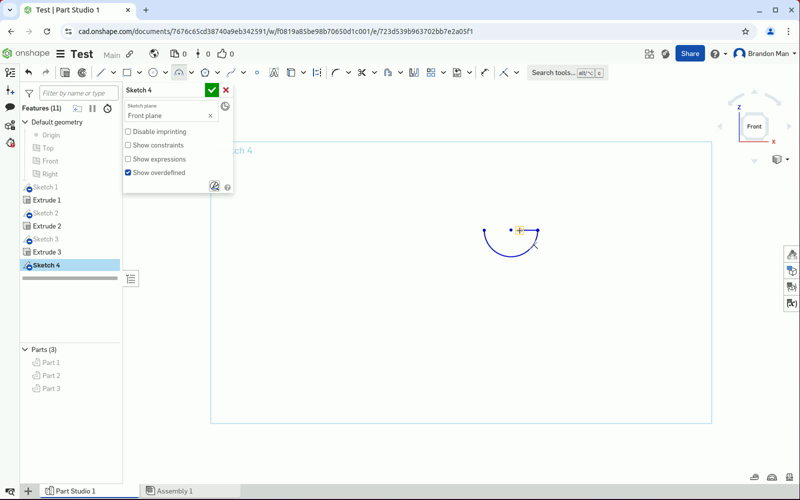
click(519, 230)
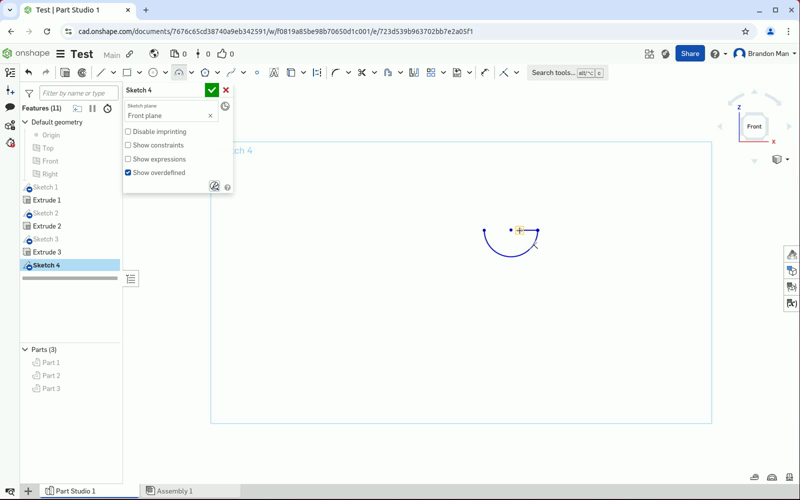
key_down(shift)
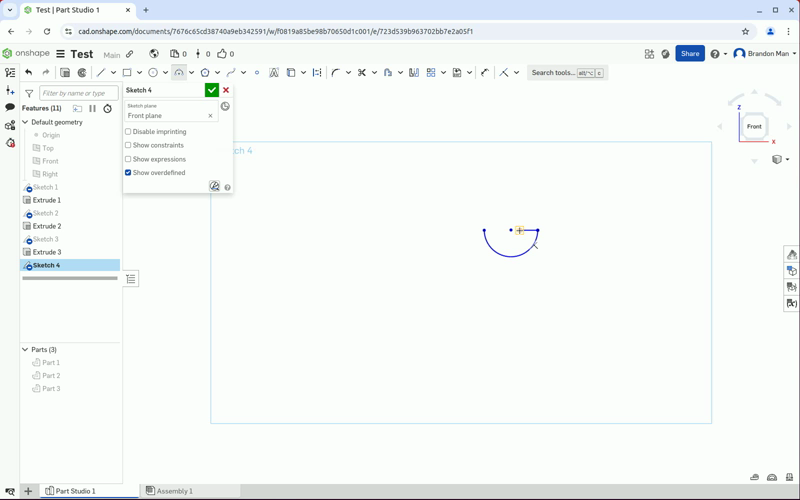
mouse_move(502, 230)
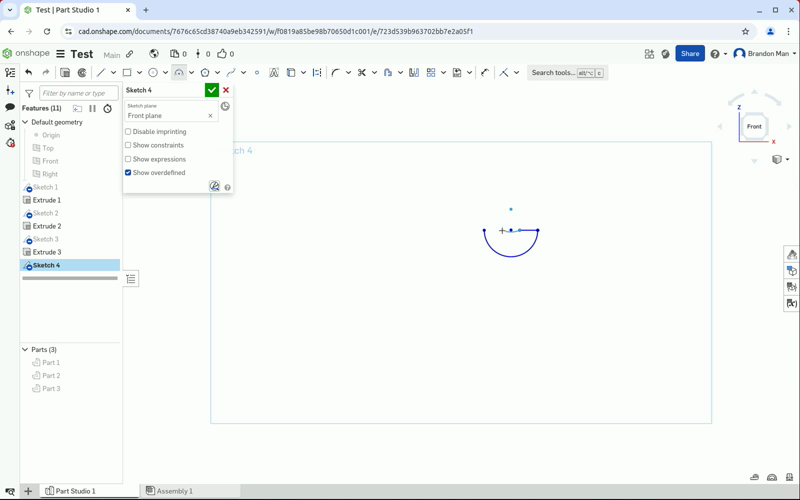
click(502, 230)
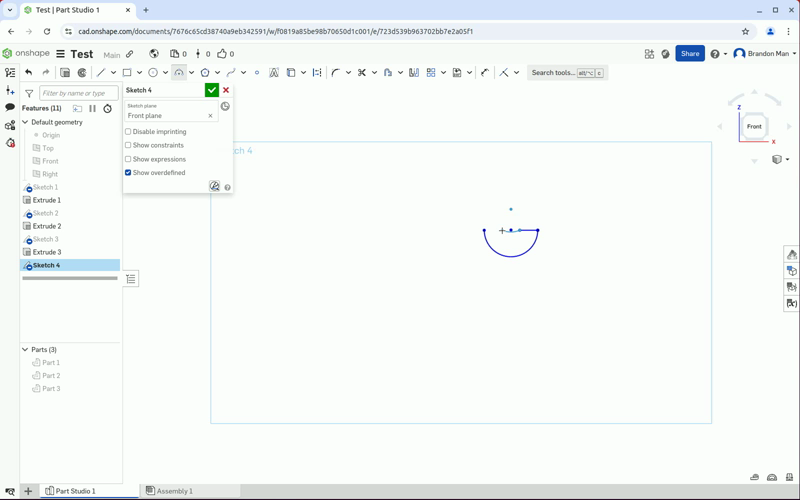
mouse_move(510, 238)
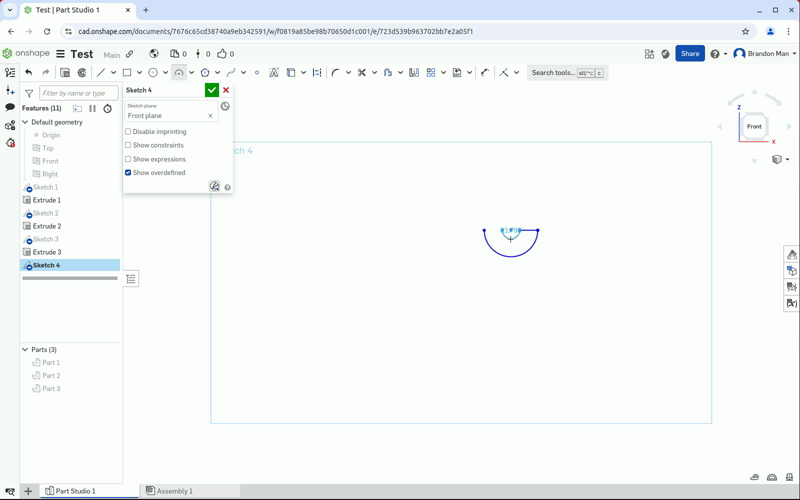
click(510, 238)
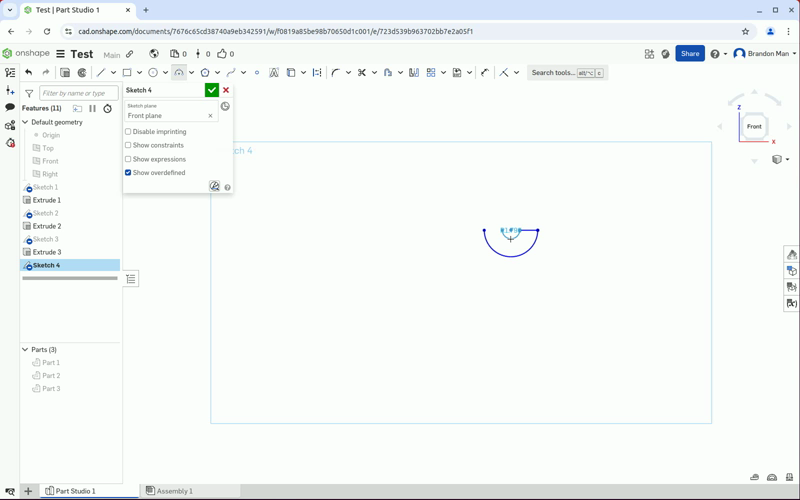
key_up(shift)
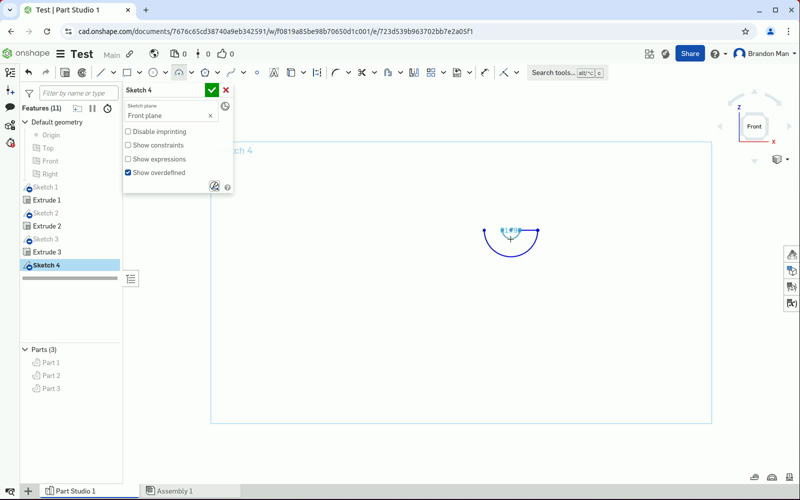
key(esc)
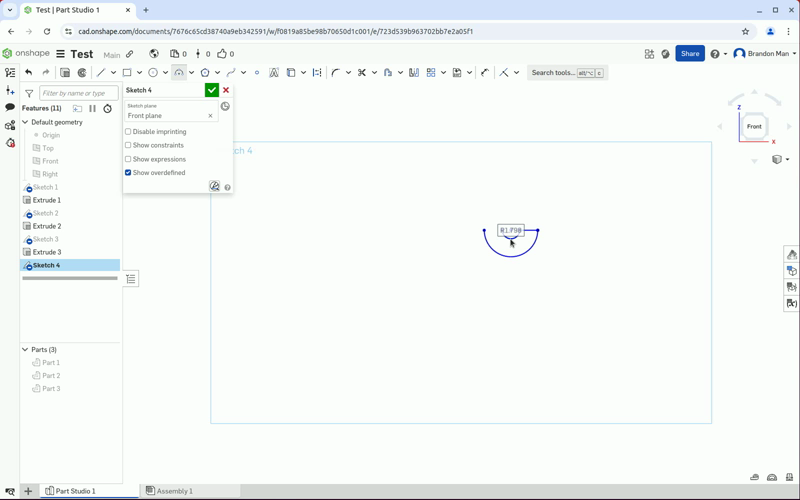
key(l)
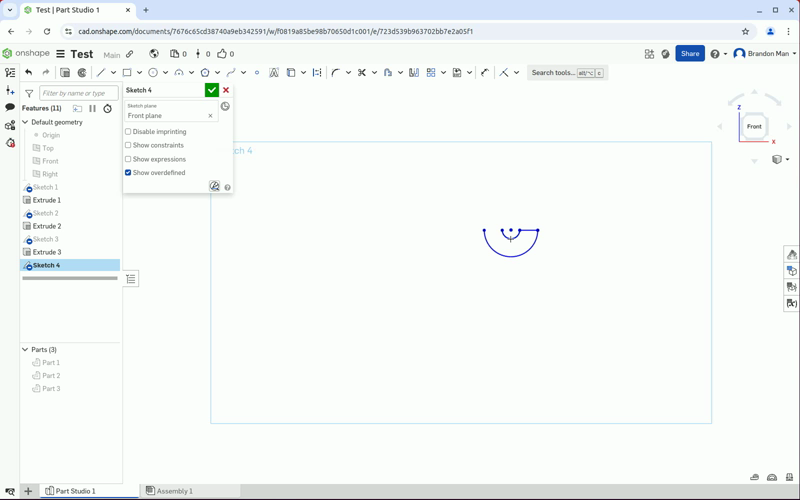
mouse_move(502, 230)
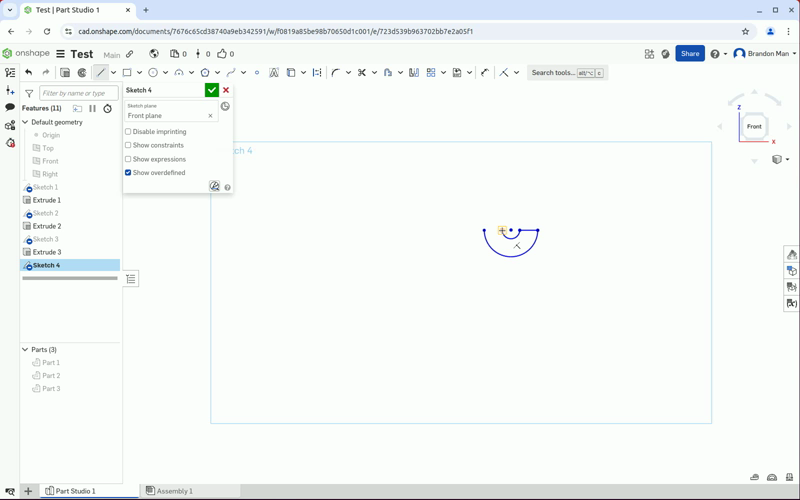
click(502, 230)
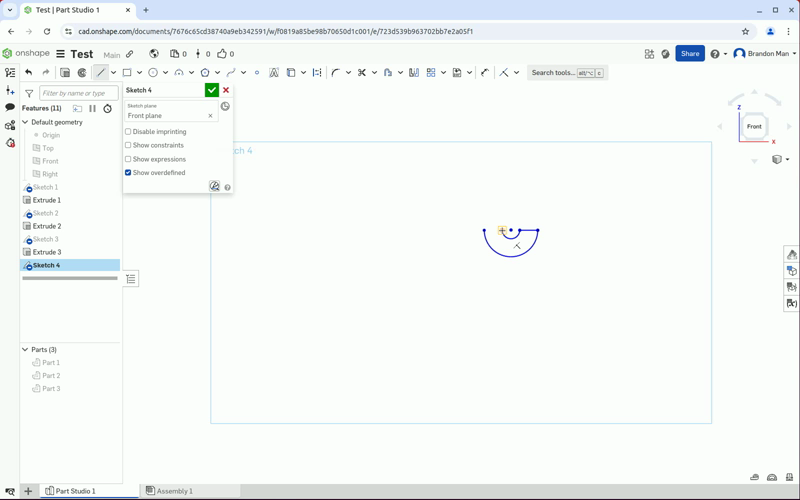
mouse_move(532, 230)
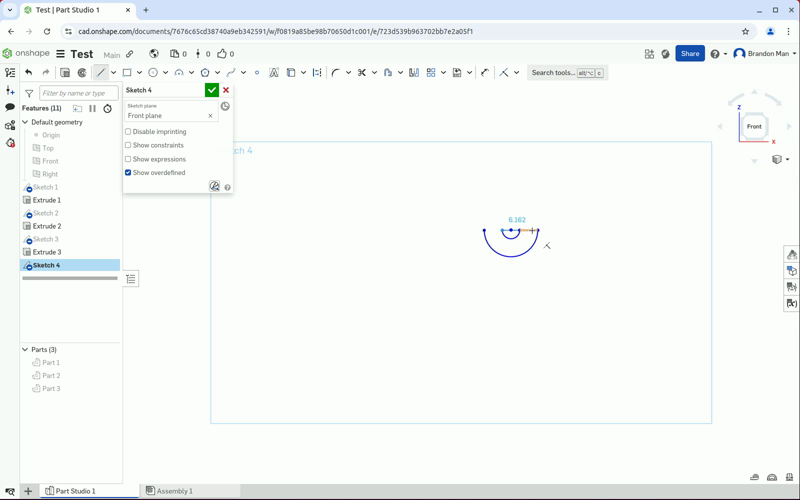
key_down(shift)
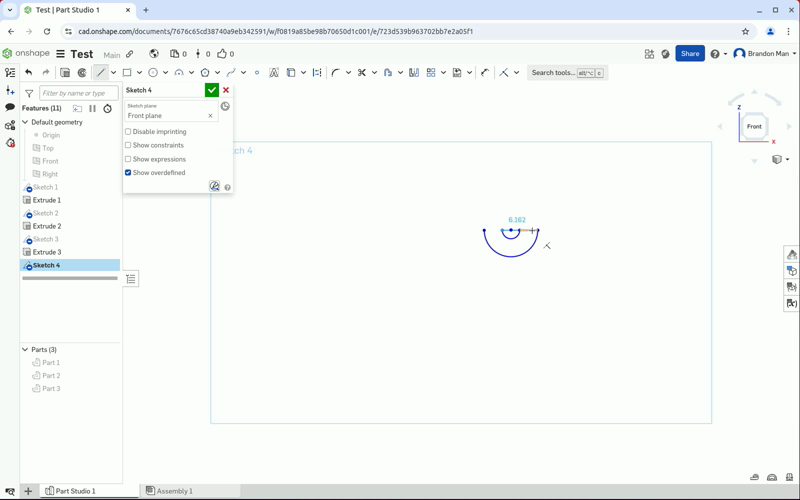
mouse_move(484, 230)
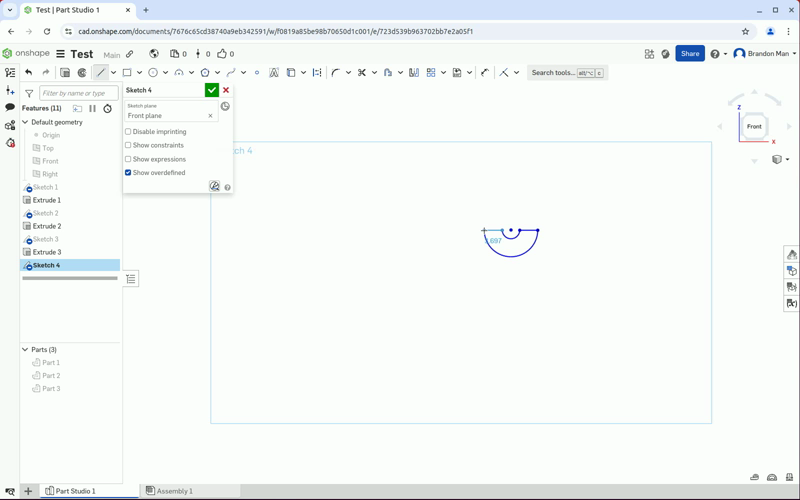
key_up(shift)
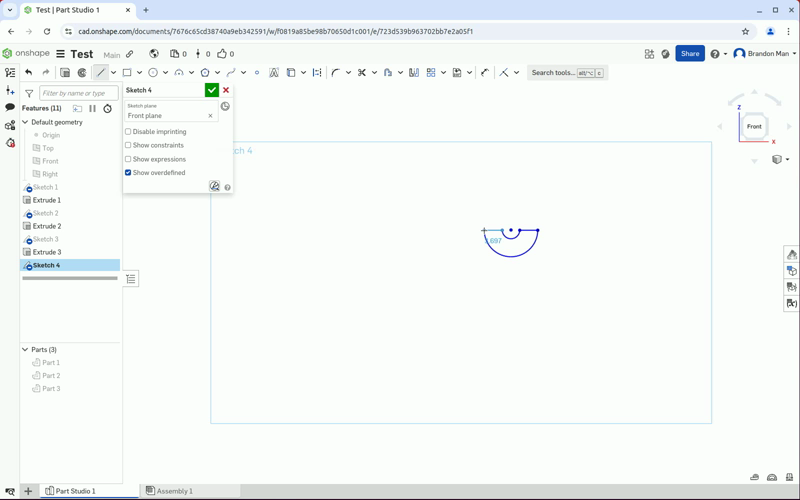
click(484, 230)
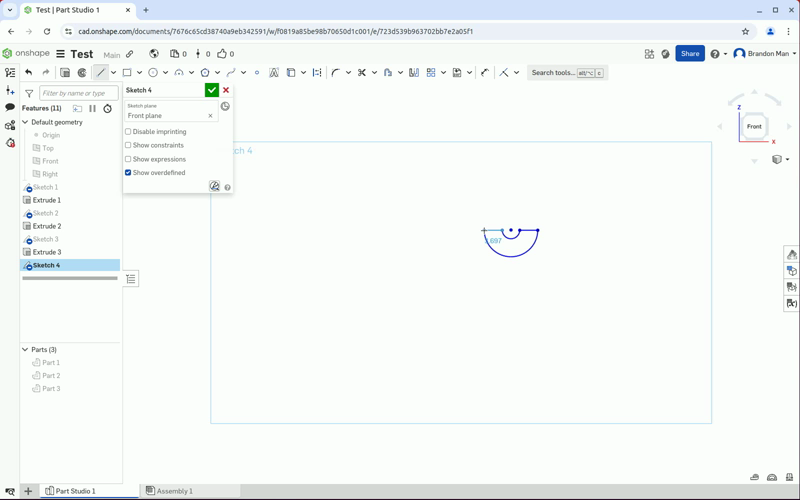
key(esc)
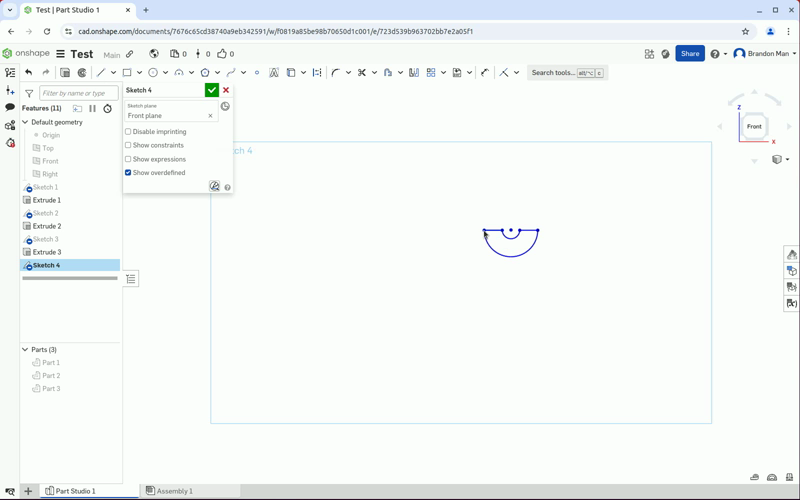
mouse_move(492, 242)
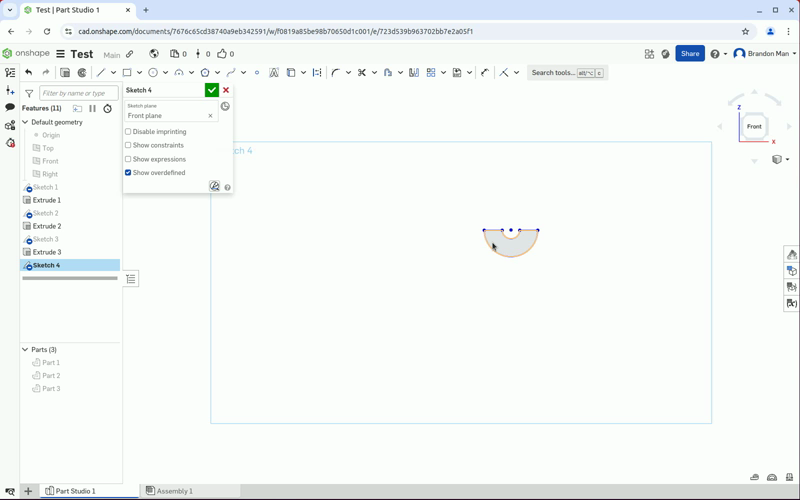
scroll(6)
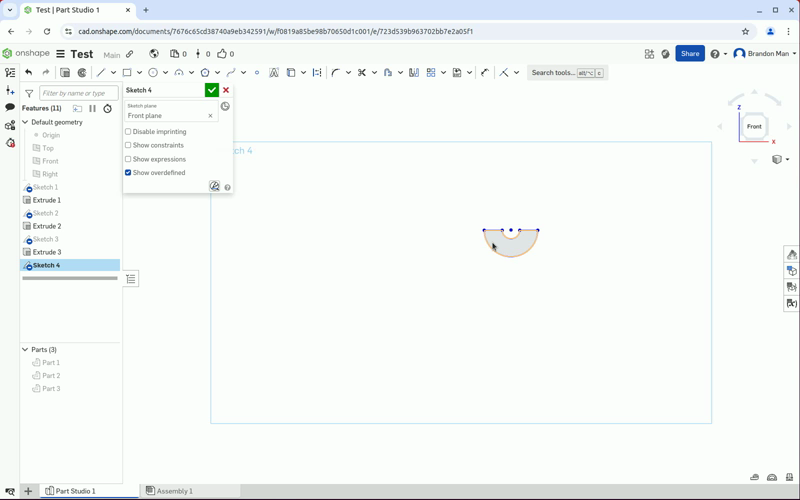
scroll(6)
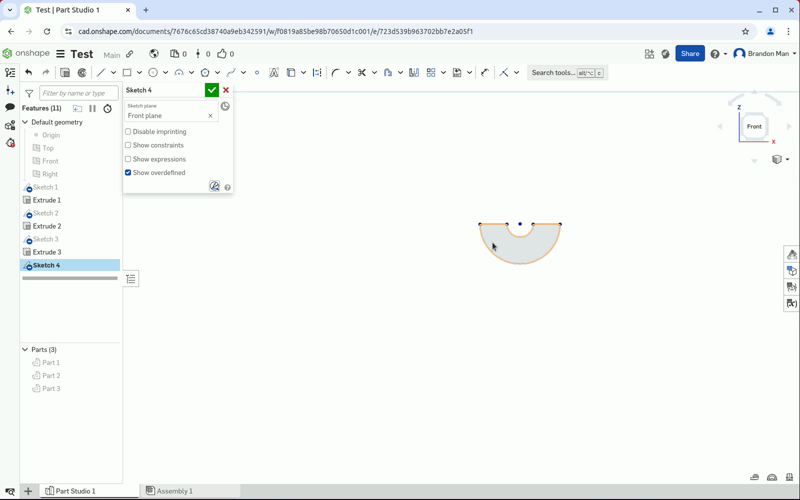
scroll(6)
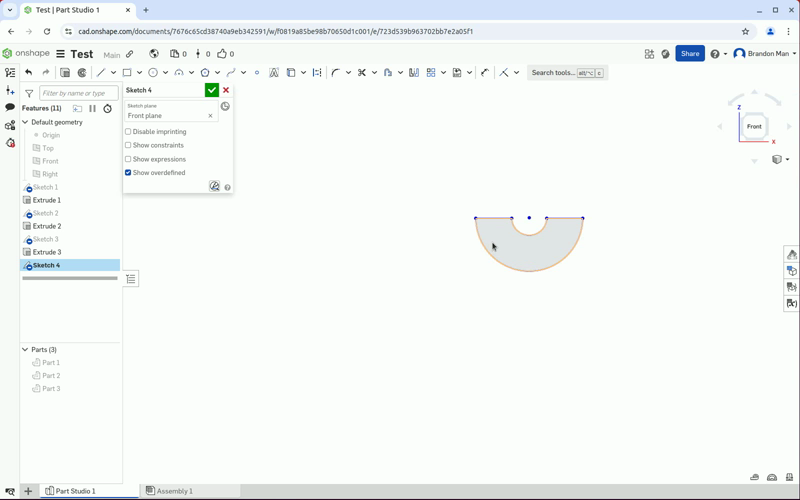
scroll(6)
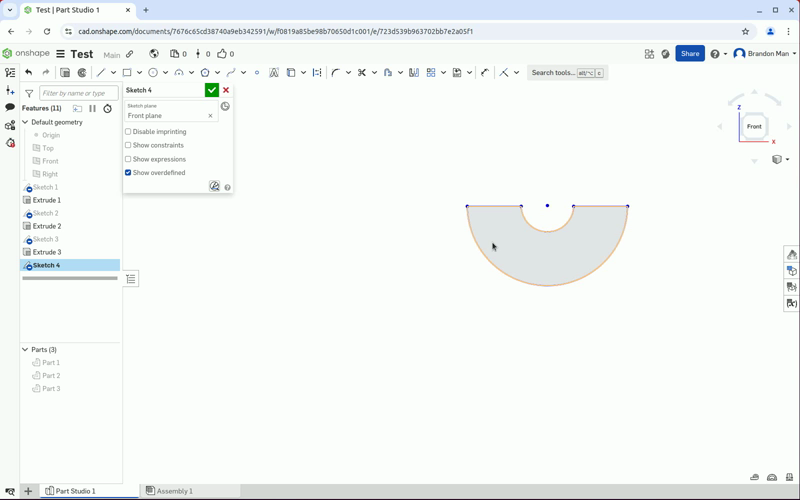
scroll(6)
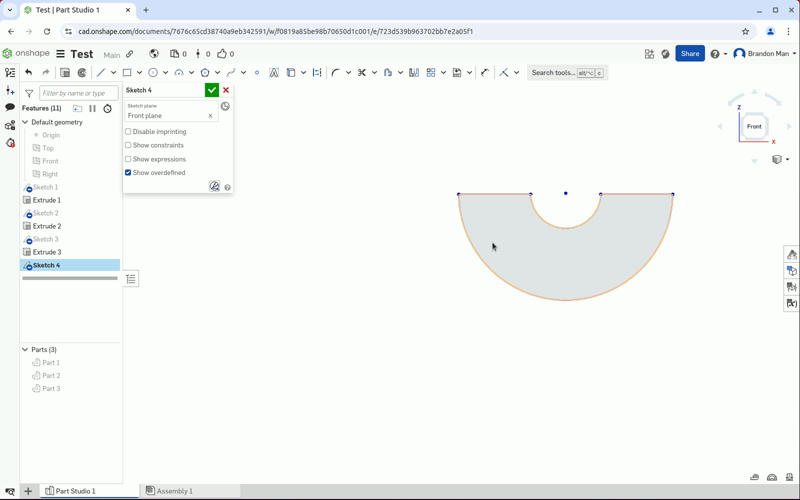
scroll(6)
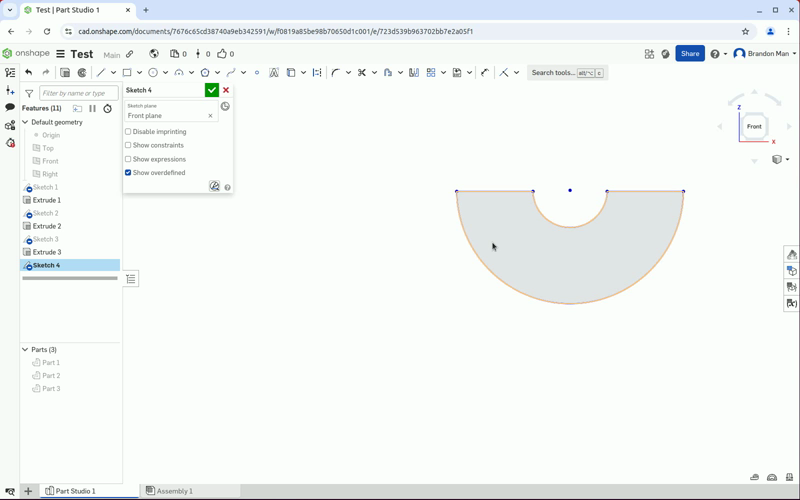
scroll(6)
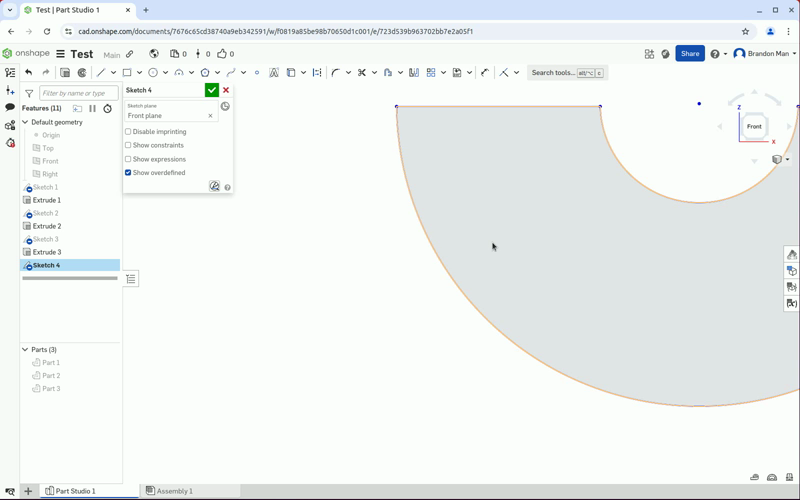
click(492, 242)
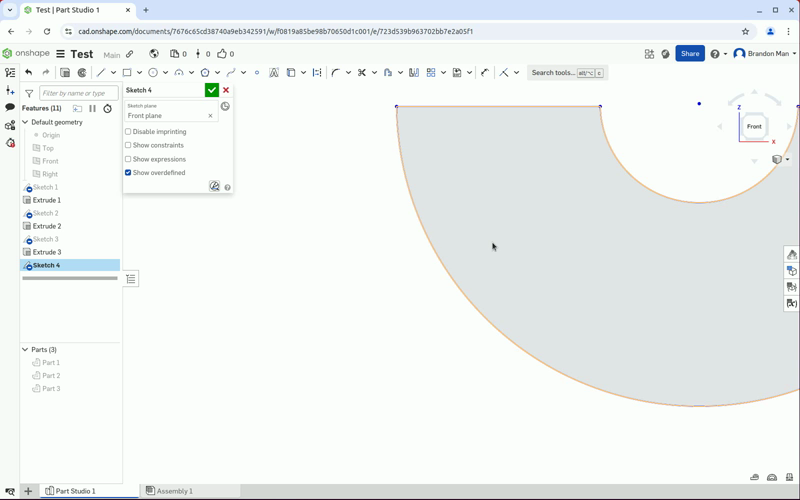
scroll(-6)
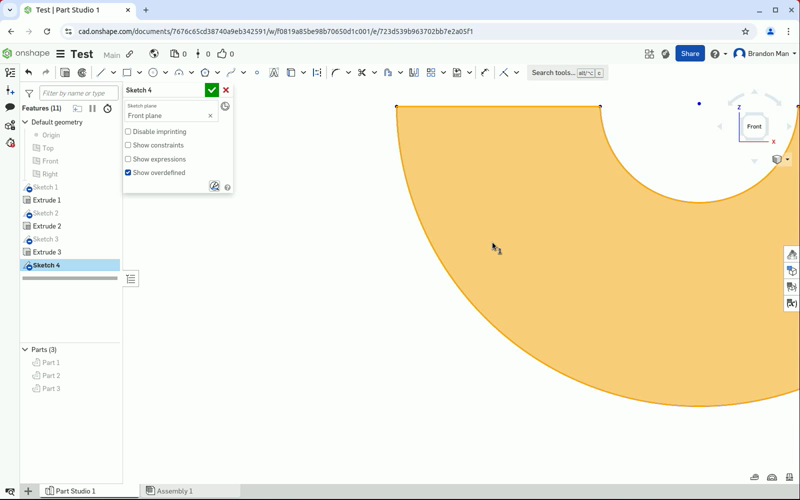
scroll(-6)
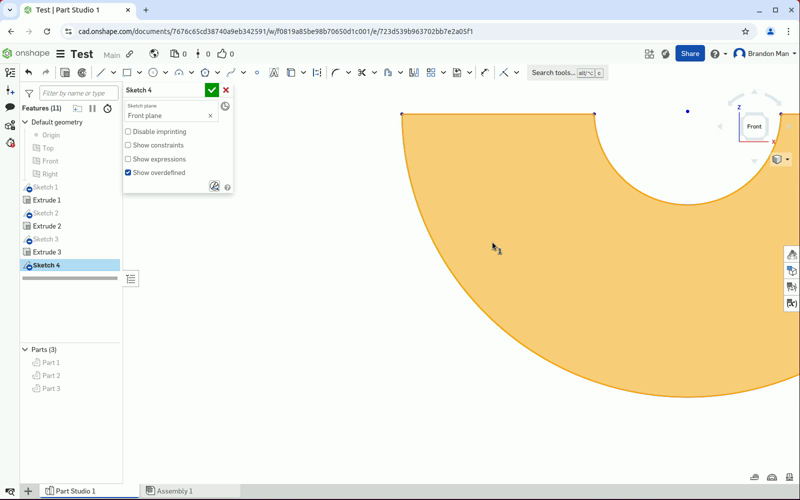
scroll(-6)
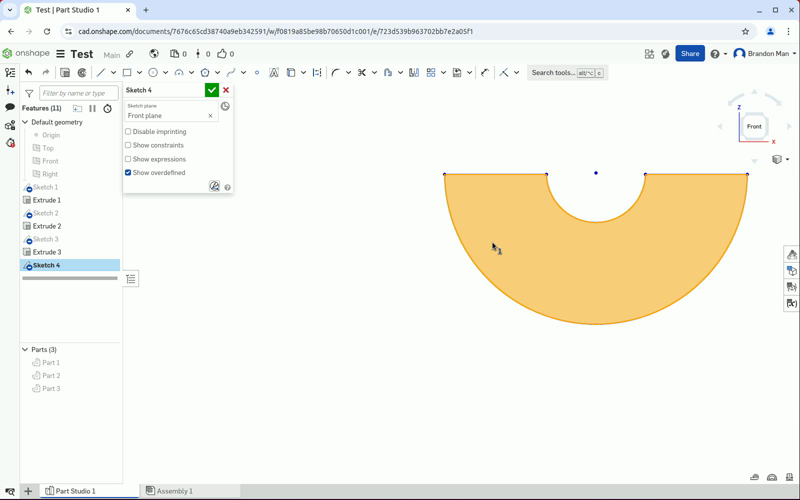
scroll(-6)
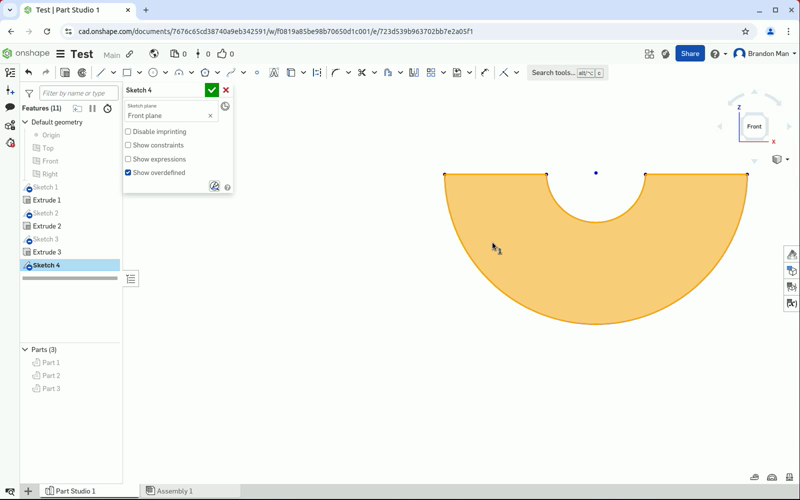
scroll(-6)
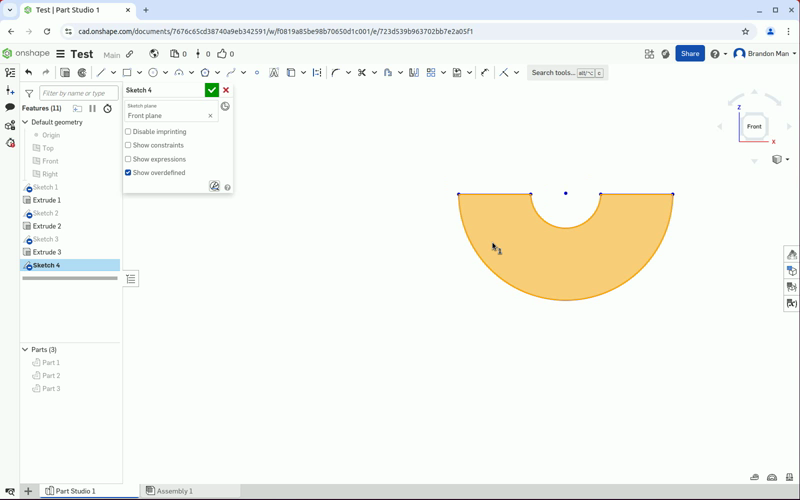
scroll(-6)
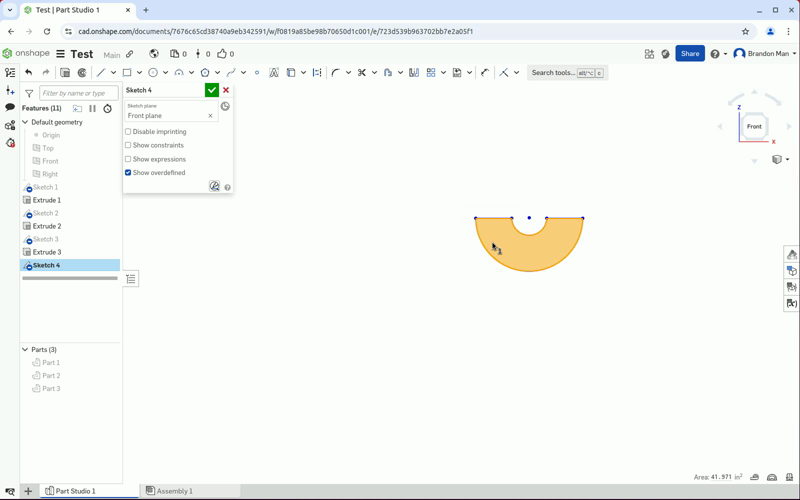
scroll(-6)
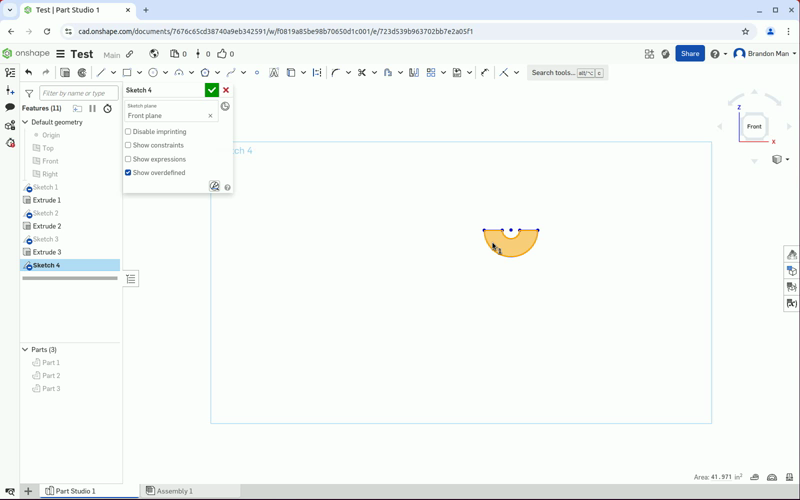
mouse_move(73, 352)
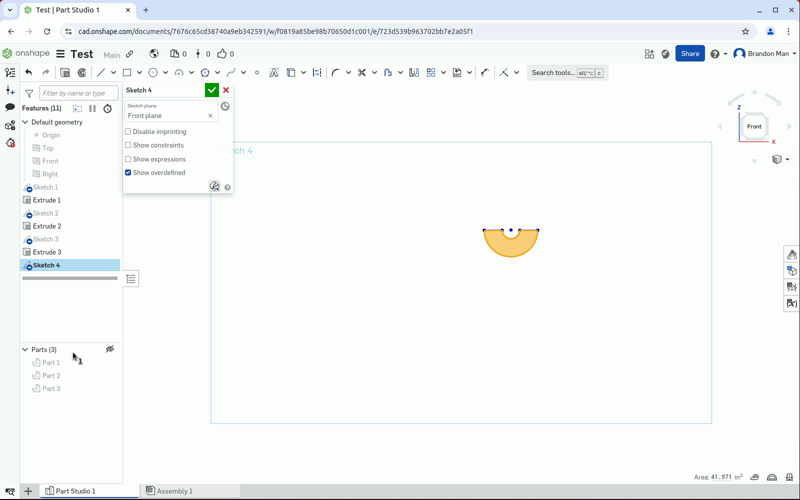
key(shift+y)
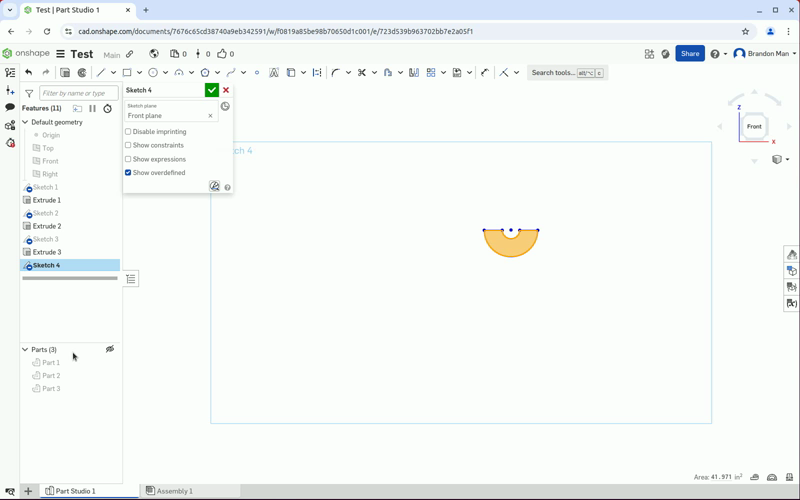
key(shift+e)
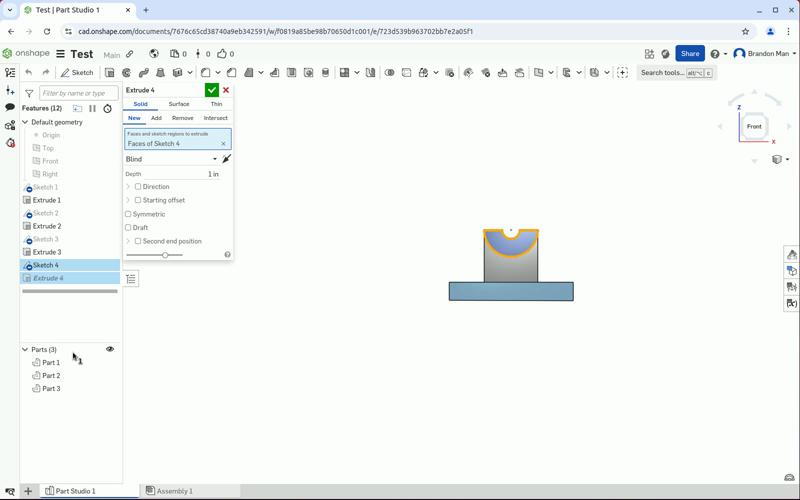
mouse_move(143, 106)
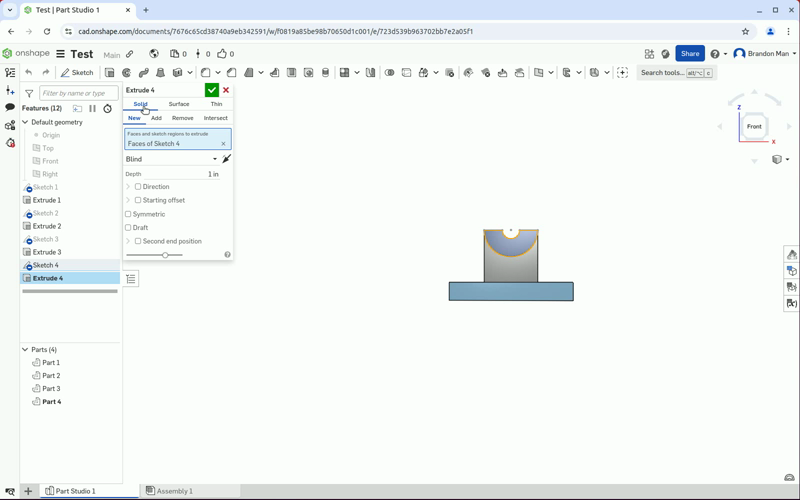
click(143, 106)
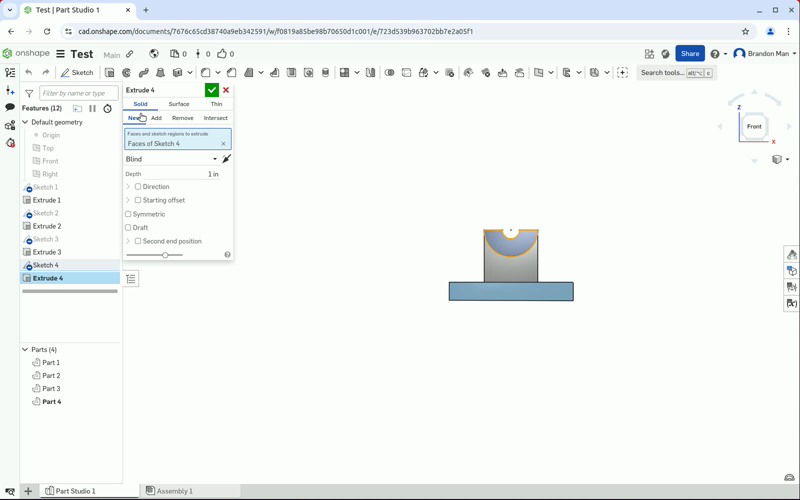
mouse_move(137, 120)
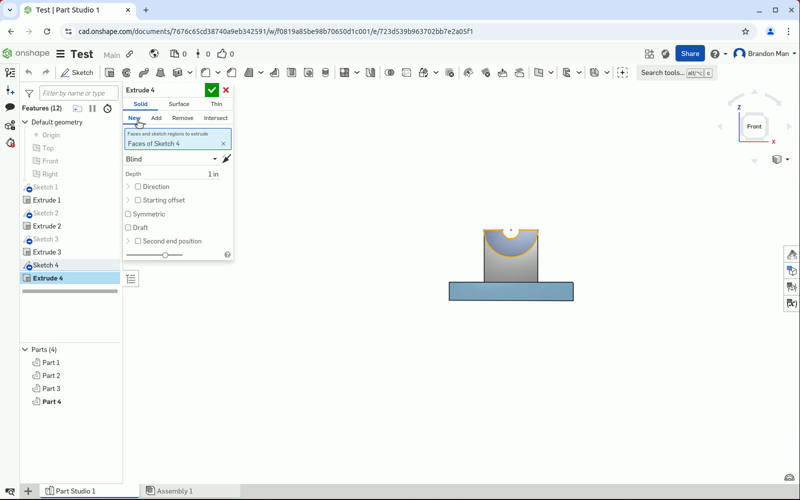
click(137, 120)
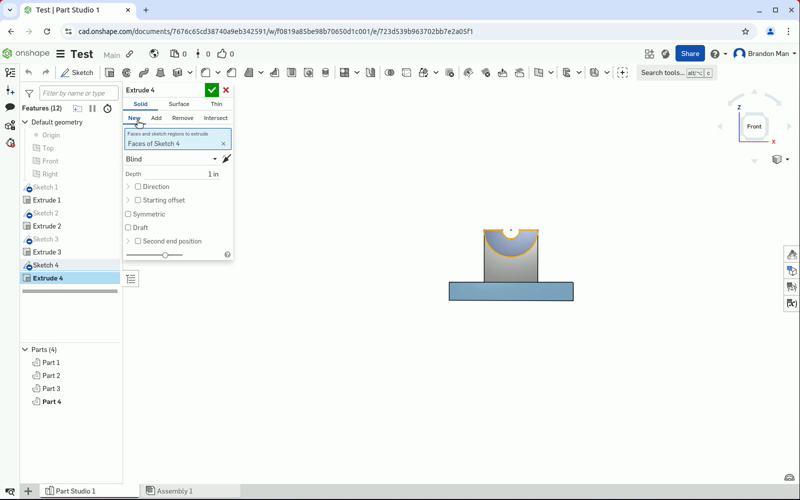
key(tab, 4)
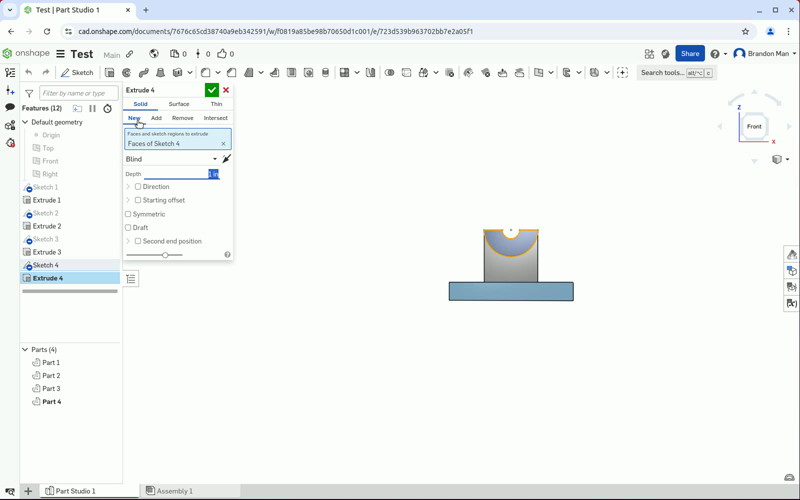
text(1.444)
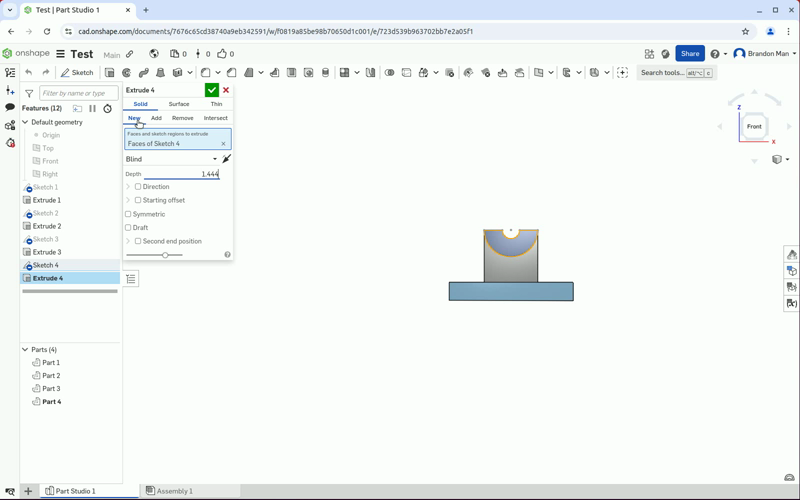
key(tab, 3)
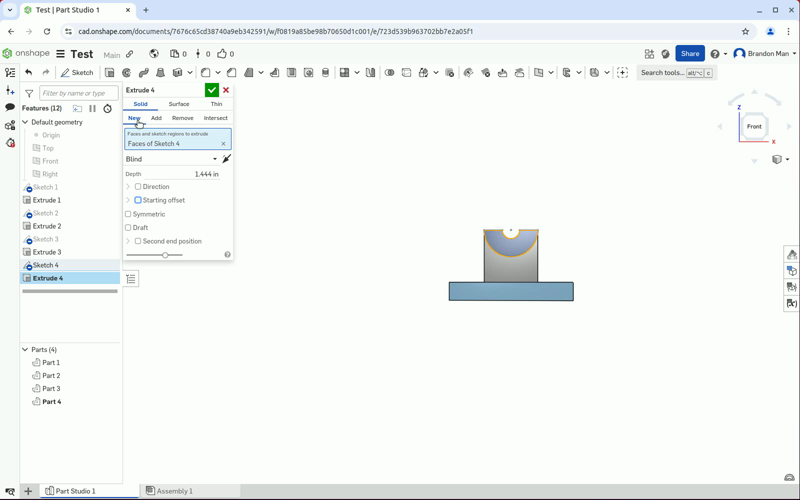
key(tab, 2)
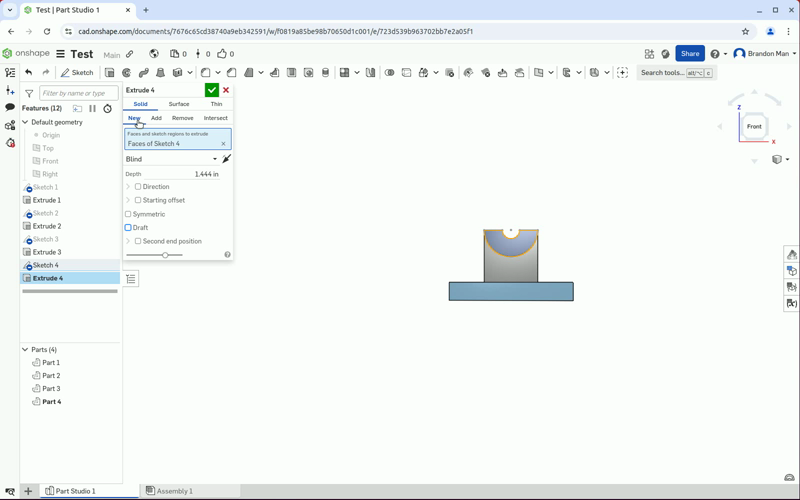
key(space)
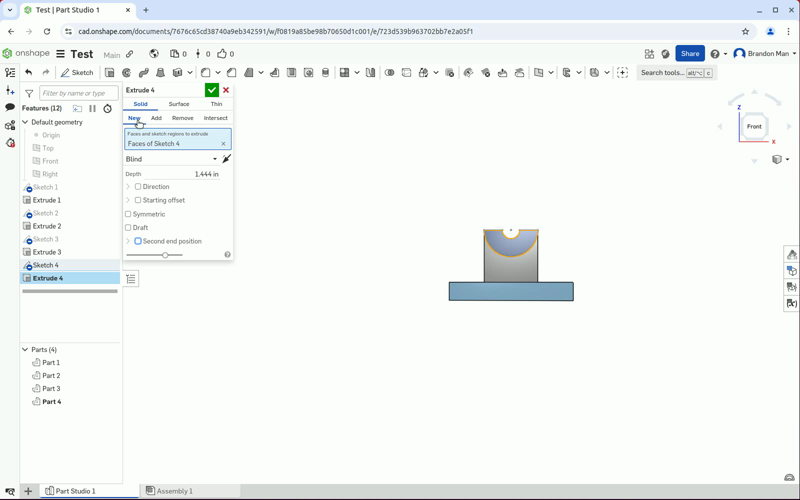
key(tab, 3)
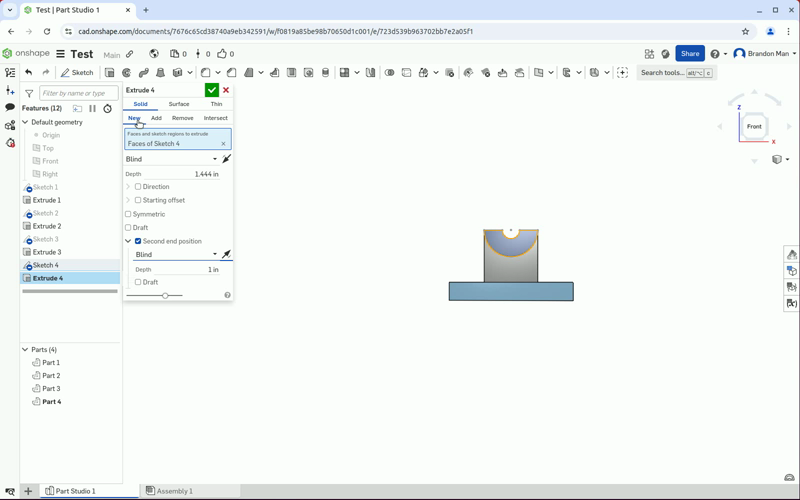
text(1.444)
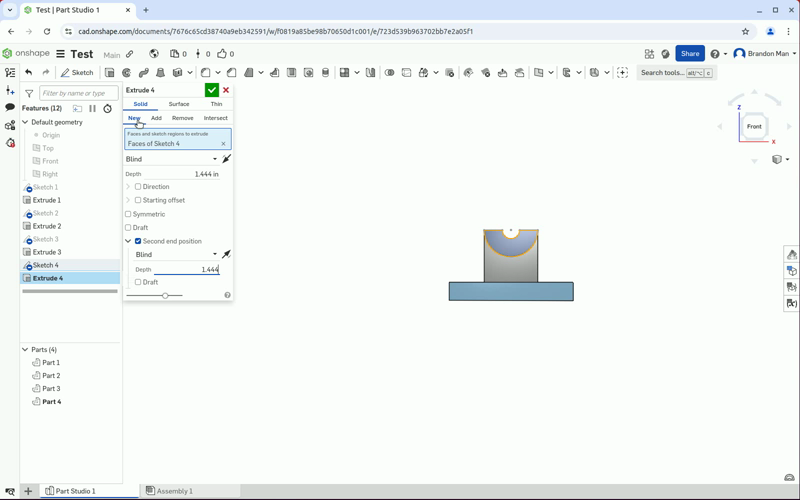
key(enter)
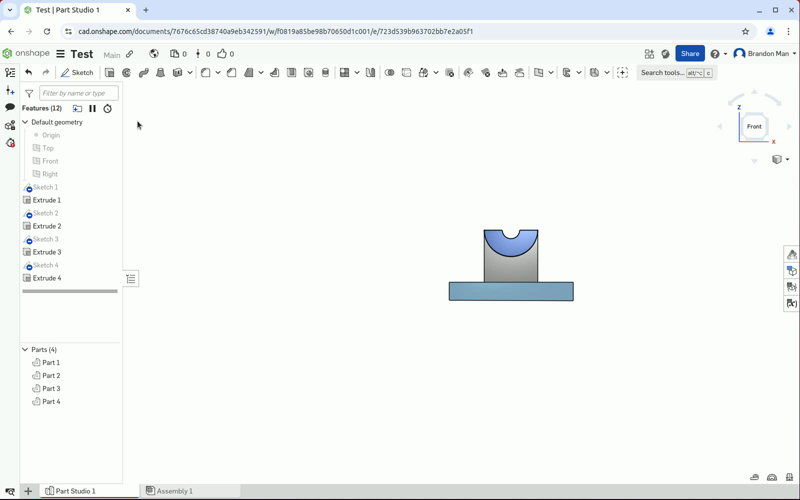
key(shift+h)
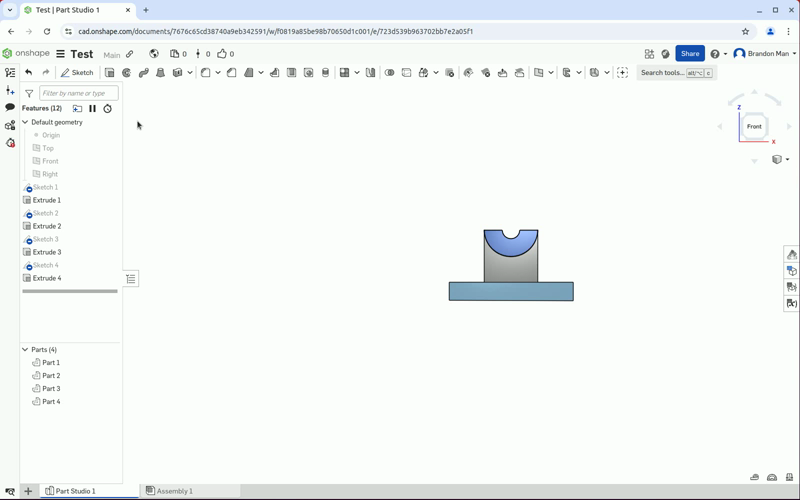
key(shift+h)
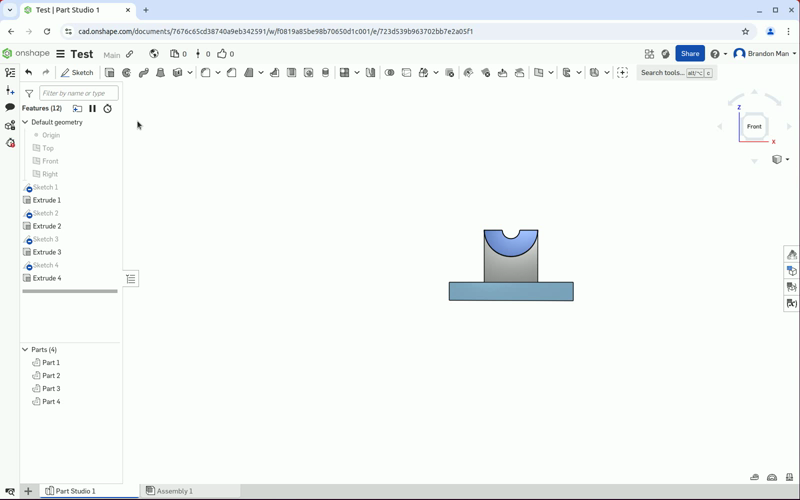
mouse_move(73, 189)
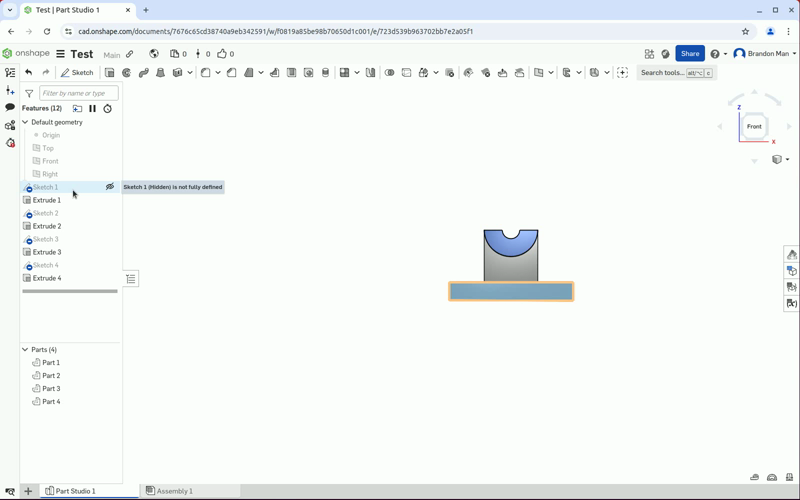
click(73, 189)
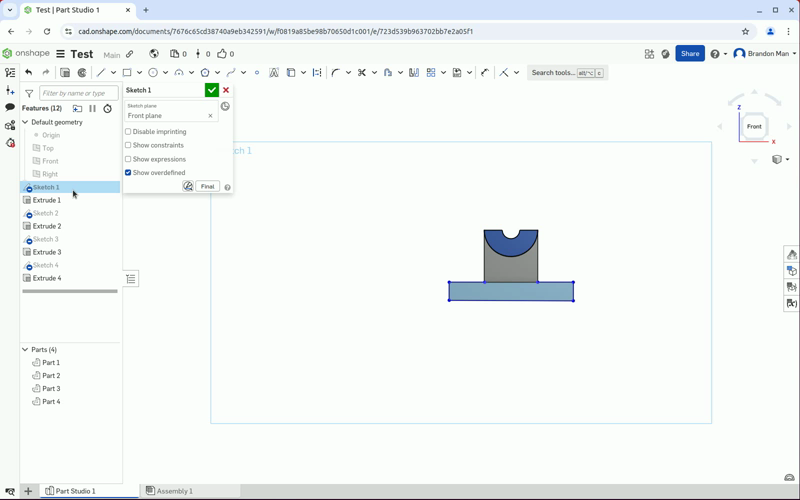
mouse_move(229, 92)
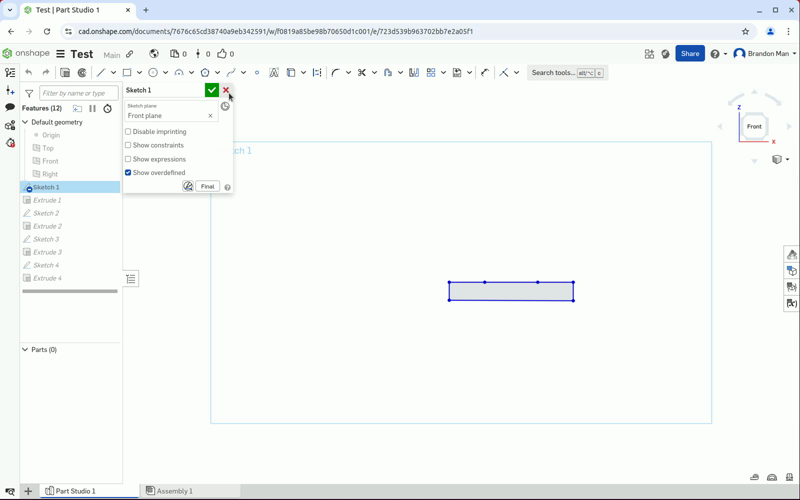
click(229, 92)
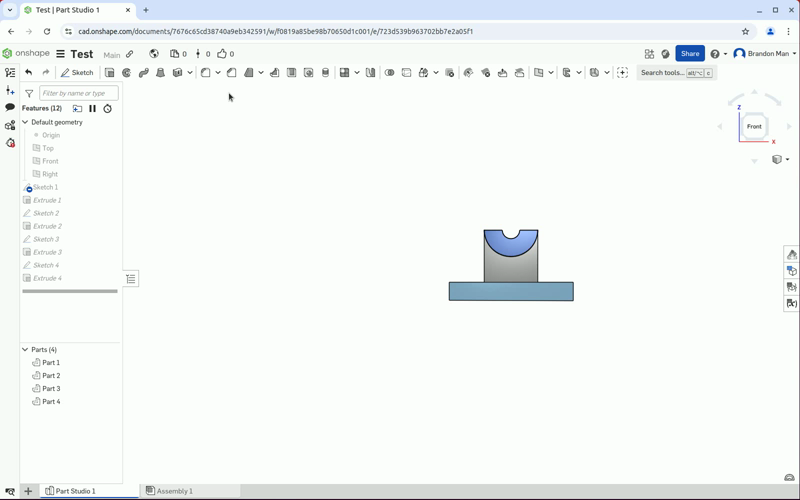
mouse_move(73, 352)
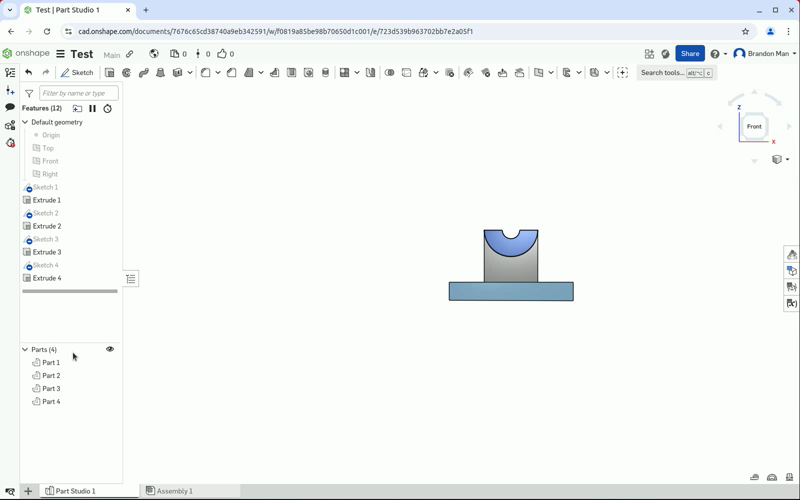
key(y)
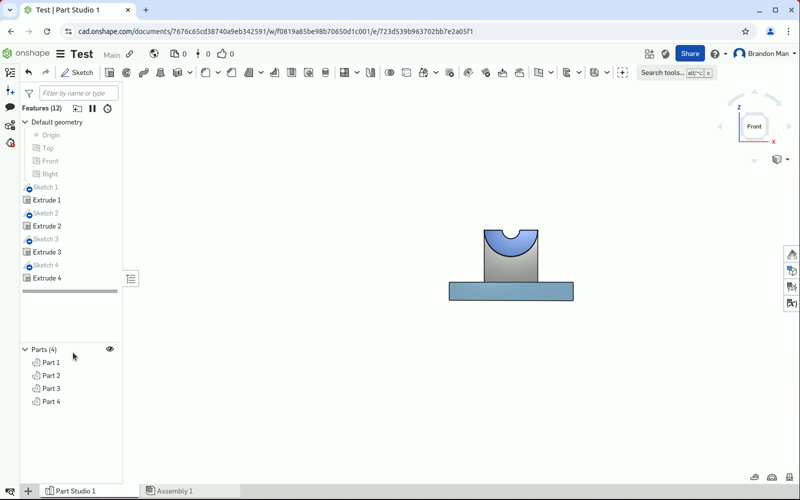
key(shift+p)
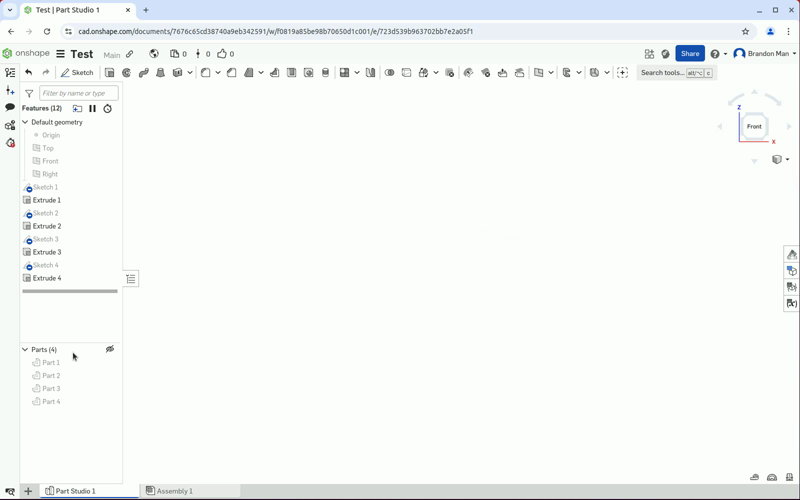
key(space)
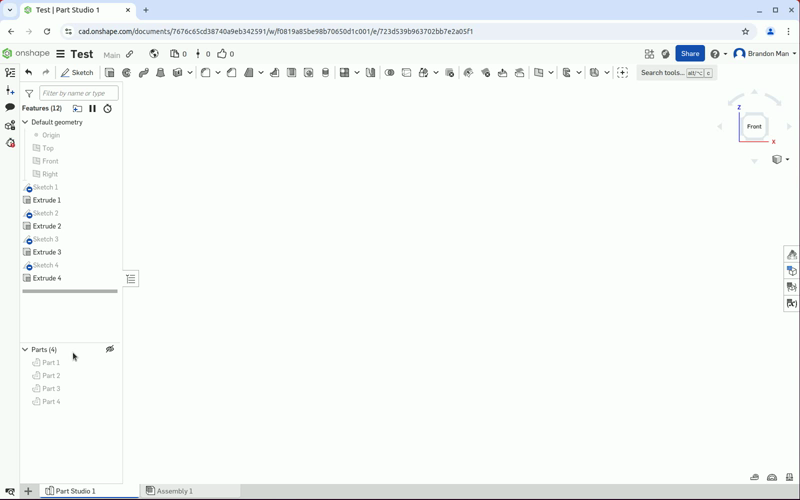
key_down(shift)
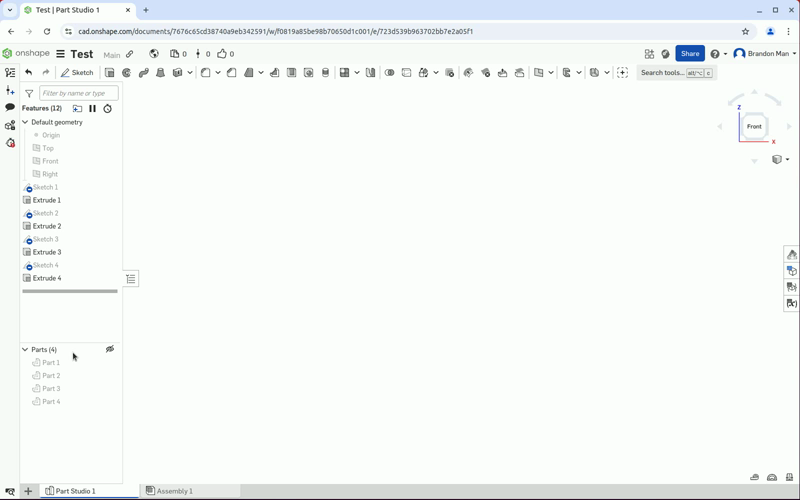
key(down)
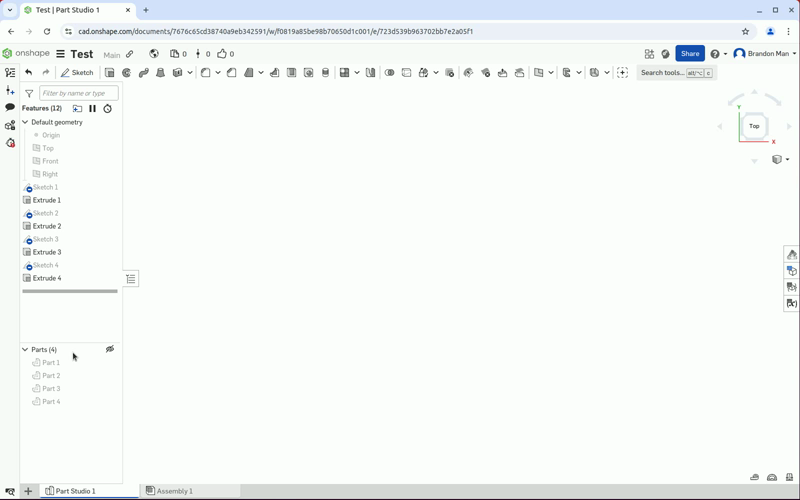
key_up(shift)
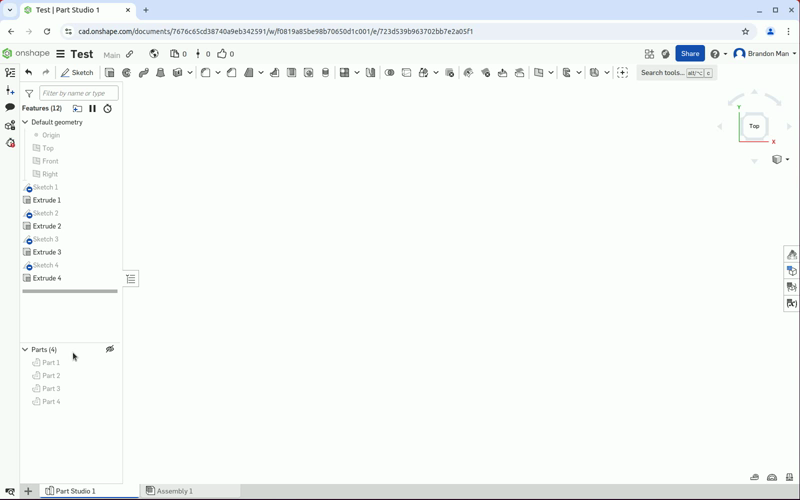
mouse_move(73, 352)
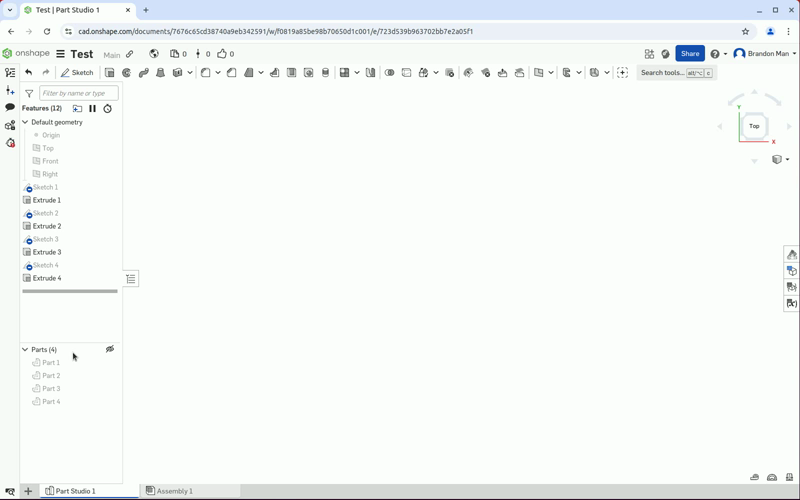
key(shift+y)
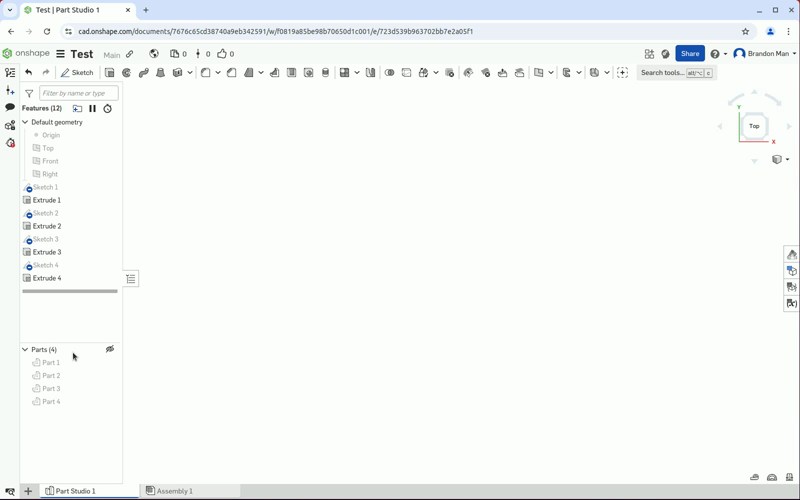
key(shift+s)
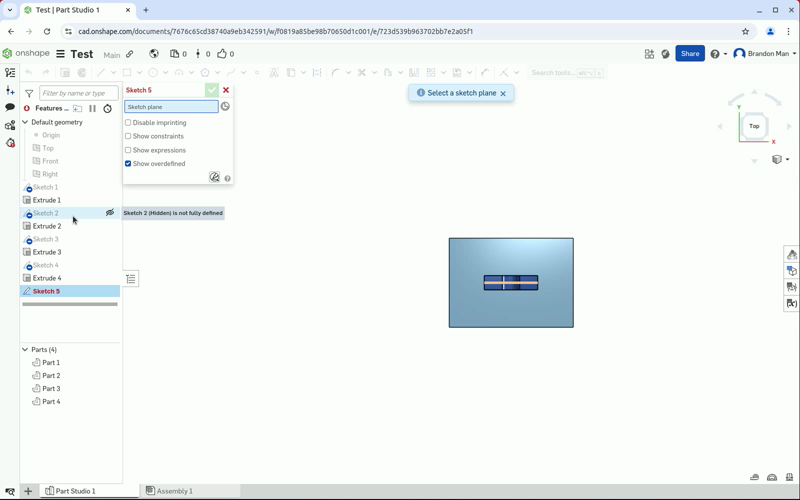
scroll(3)
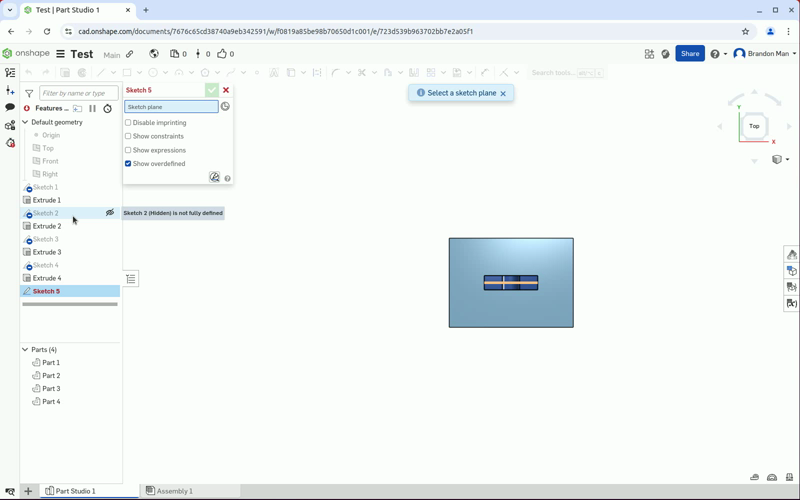
mouse_move(73, 150)
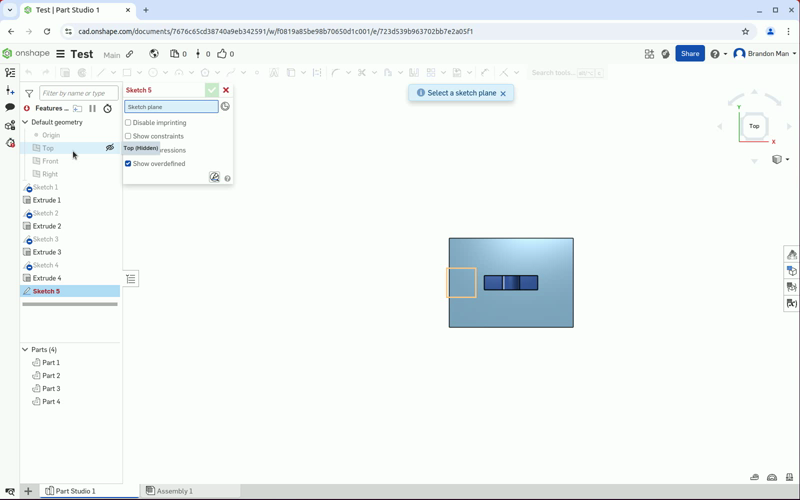
click(73, 150)
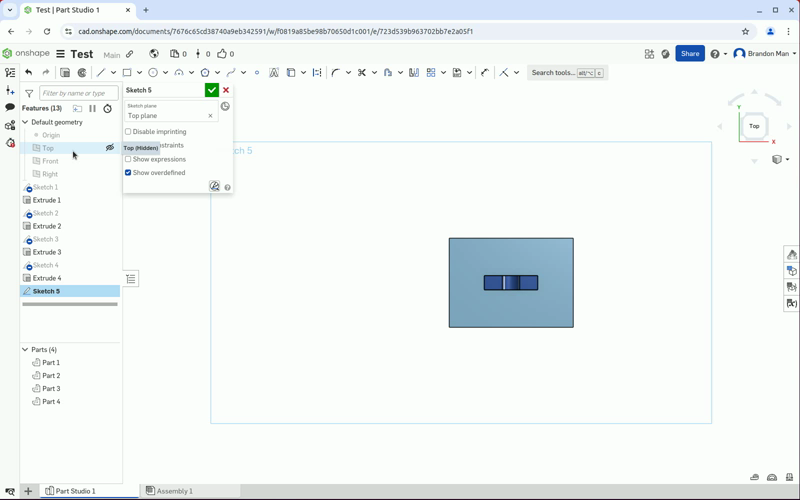
mouse_move(73, 352)
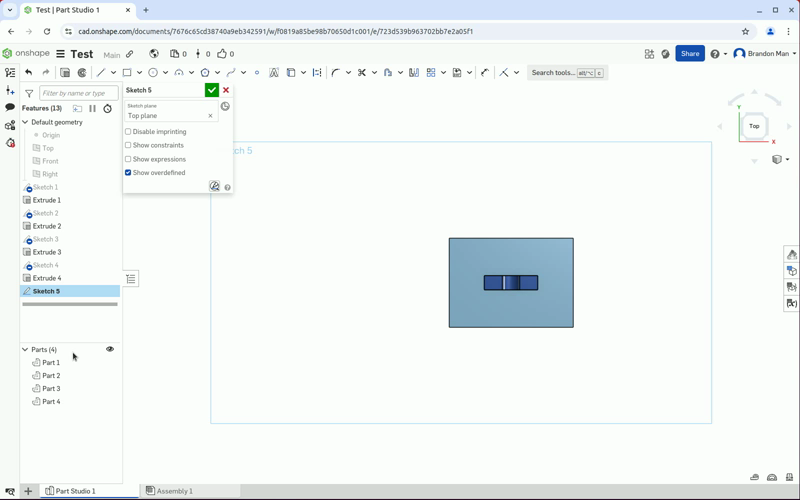
key(y)
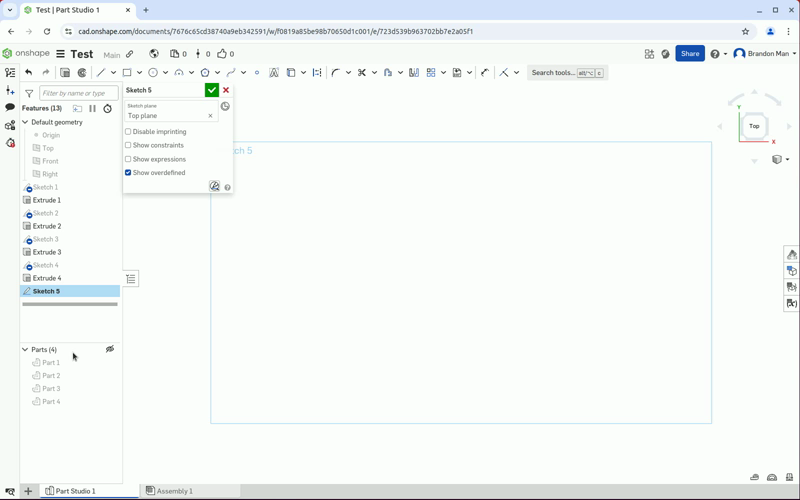
key(c)
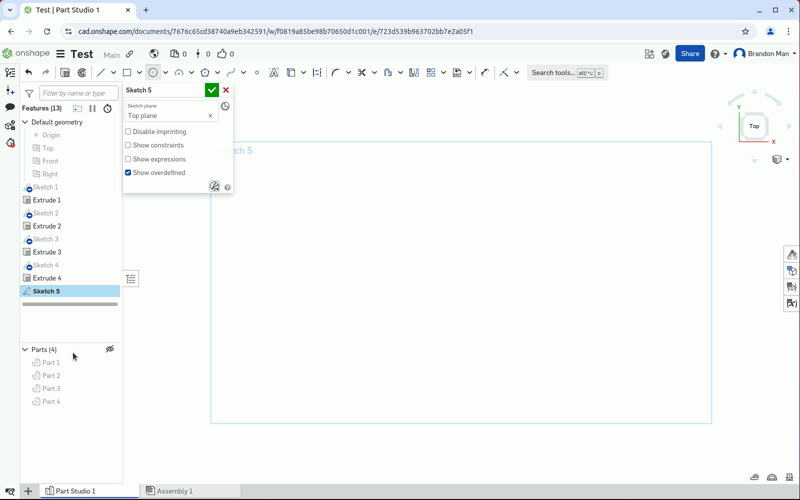
key_down(shift)
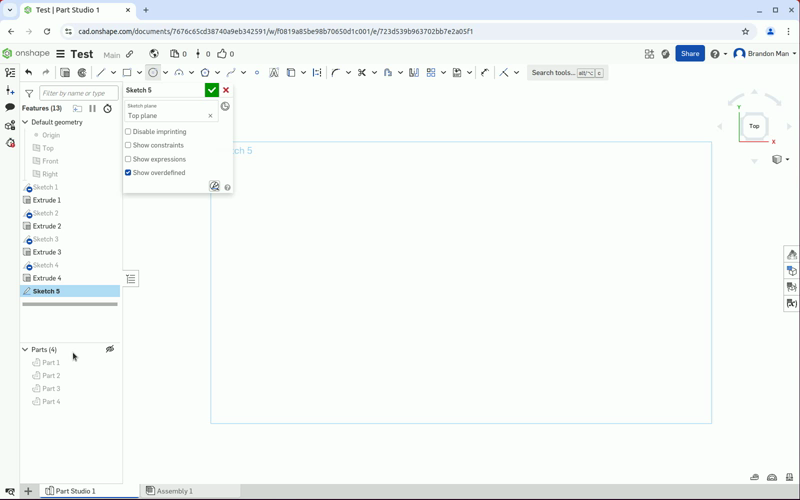
mouse_move(466, 282)
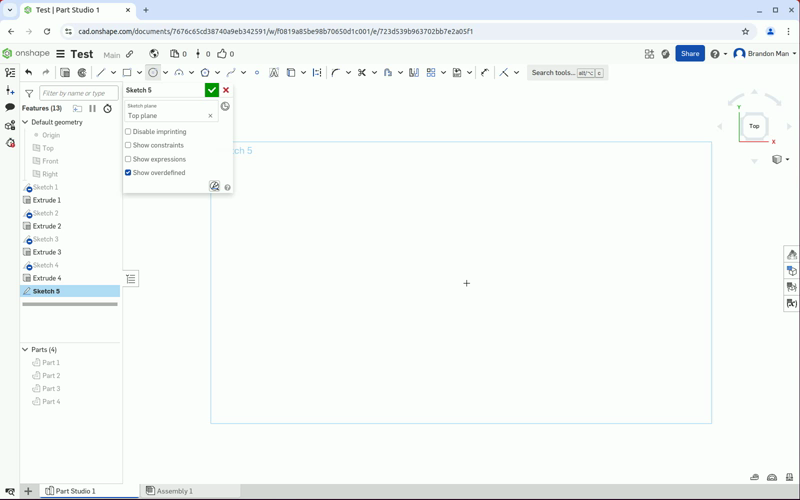
click(466, 282)
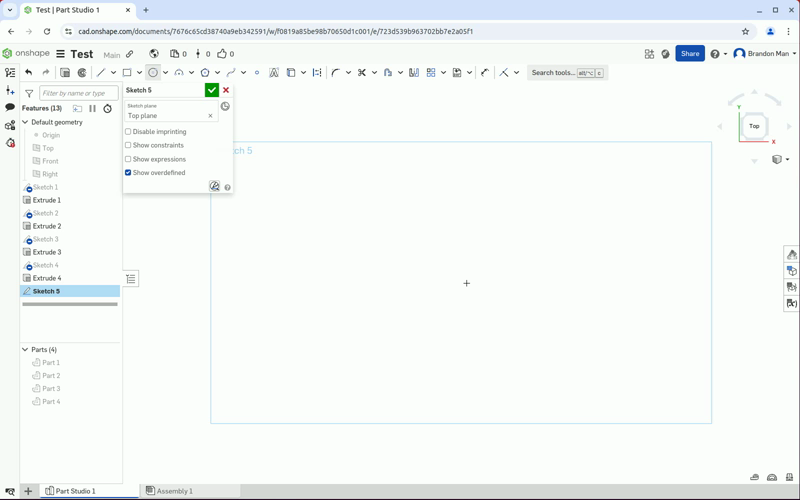
key_up(shift)
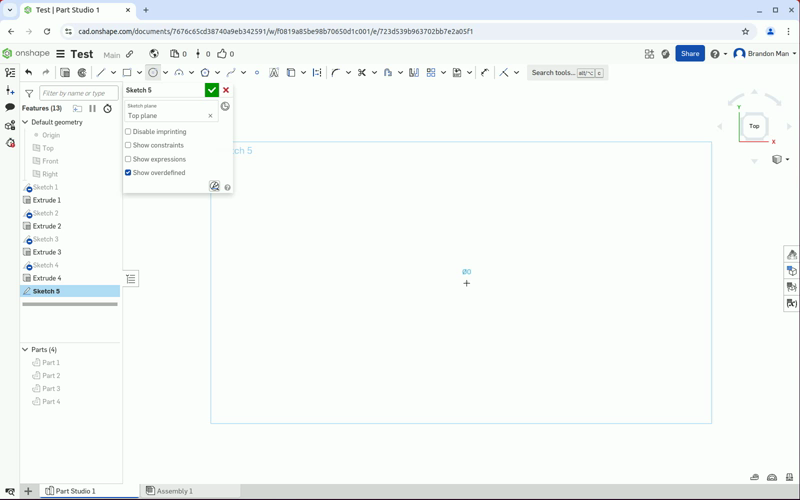
mouse_move(476, 282)
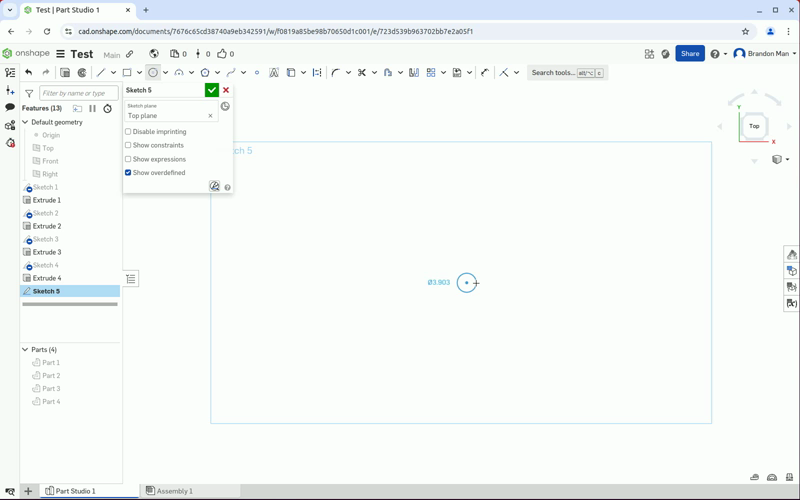
click(476, 282)
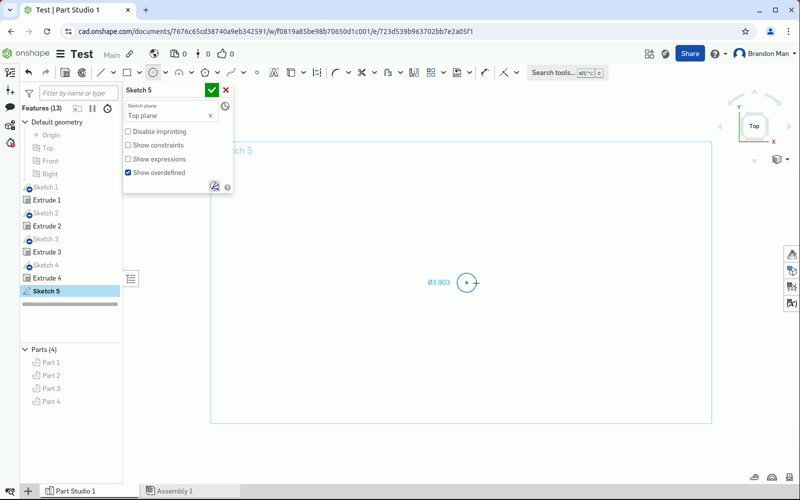
key(esc)
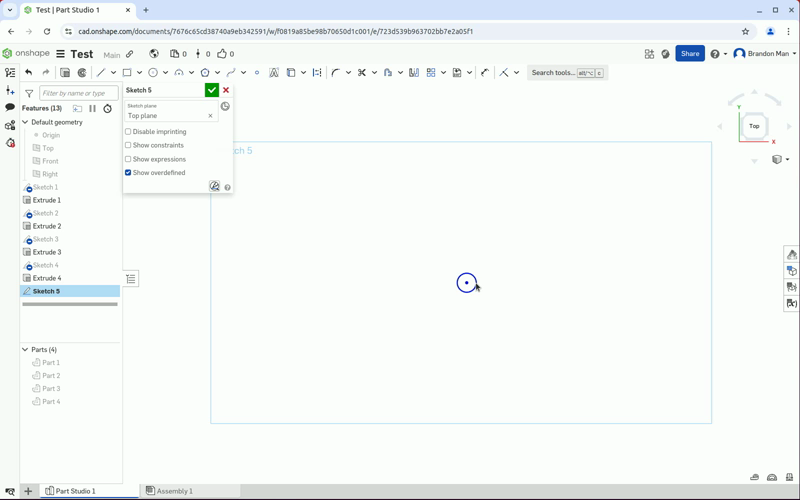
mouse_move(466, 284)
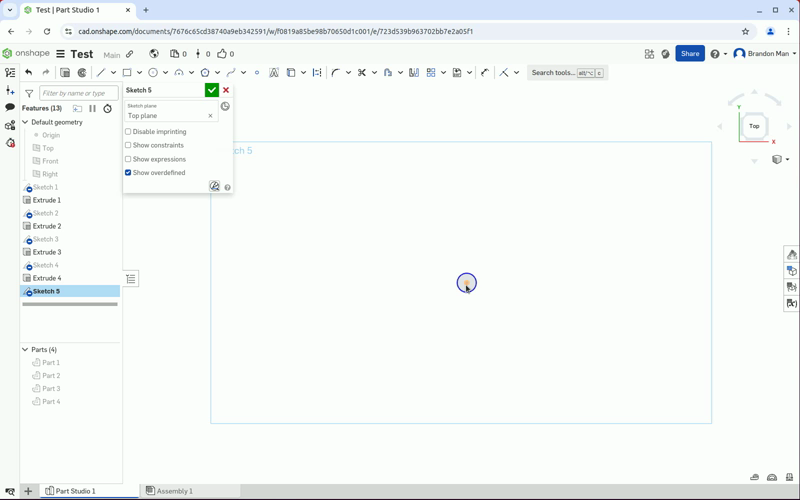
scroll(6)
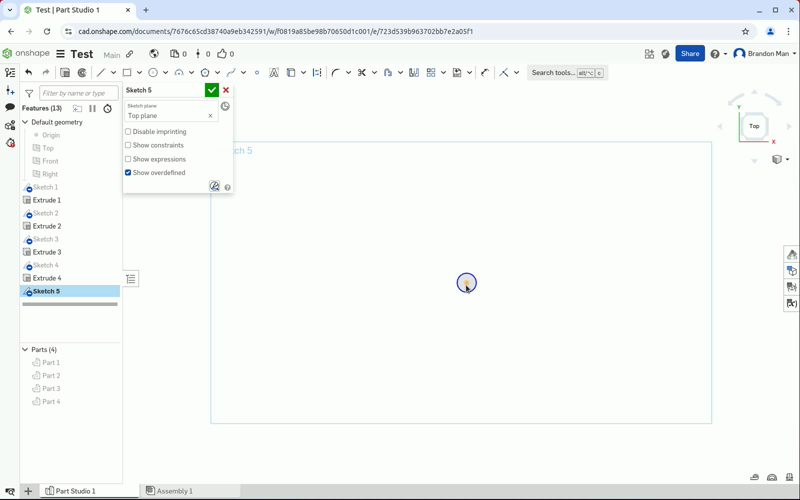
scroll(6)
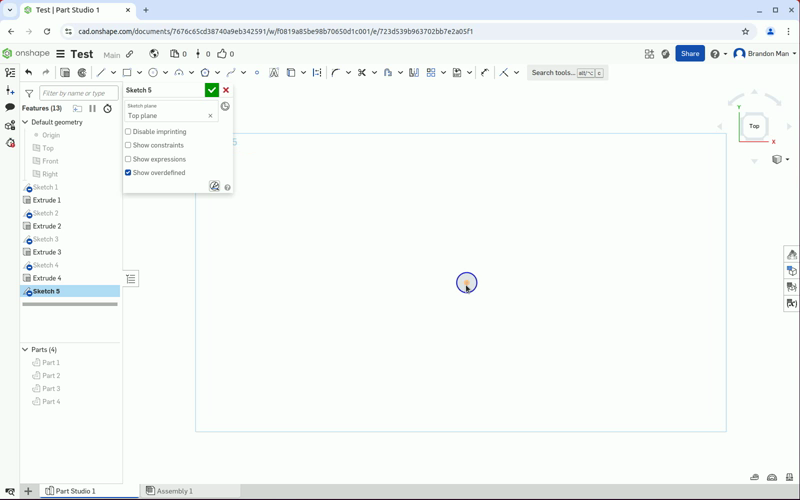
scroll(6)
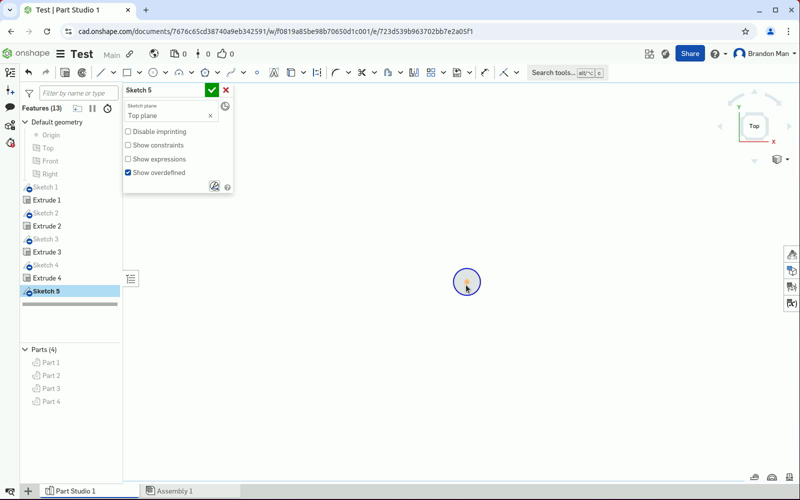
scroll(6)
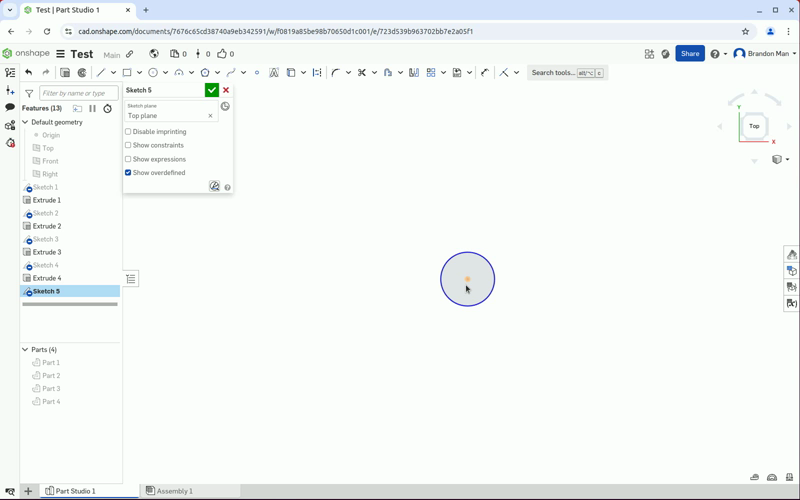
scroll(6)
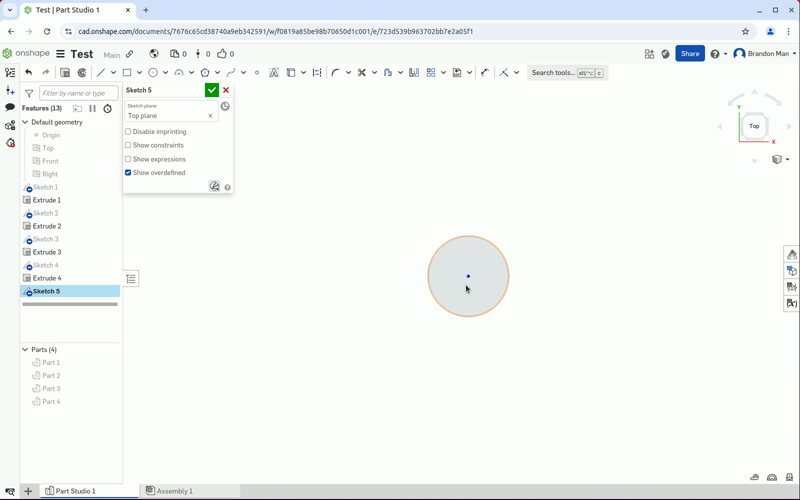
scroll(6)
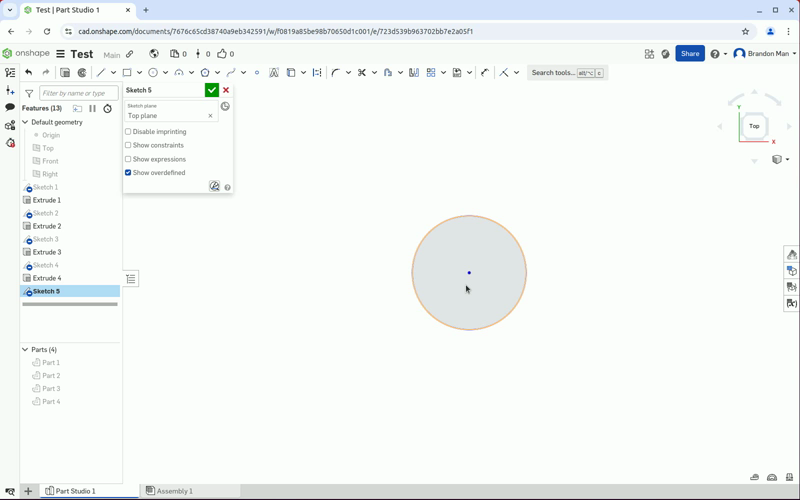
scroll(6)
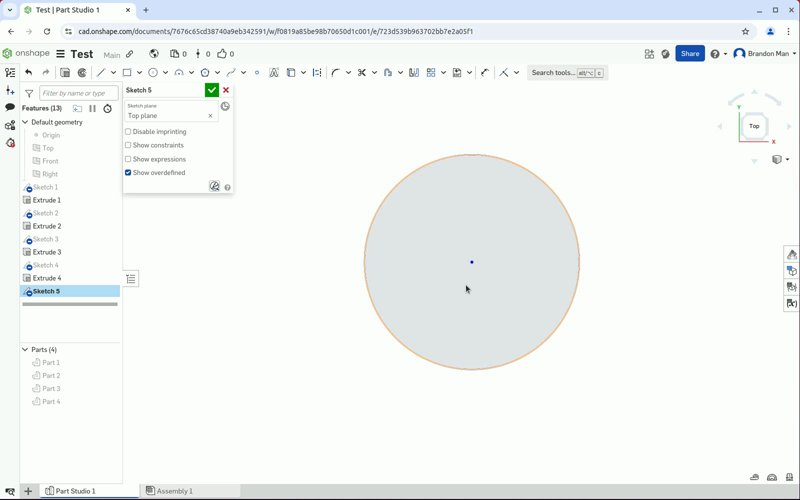
click(466, 284)
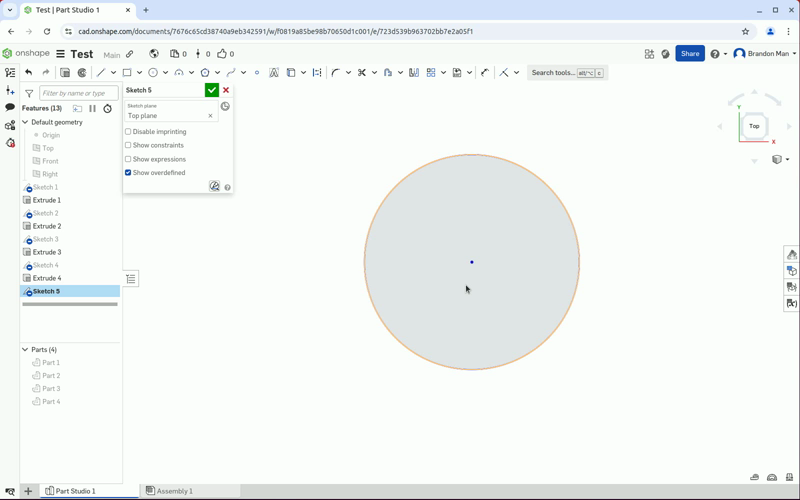
scroll(-6)
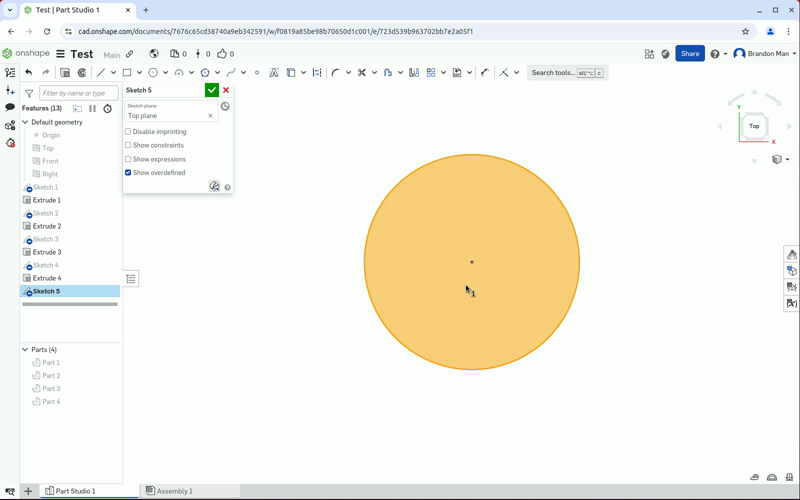
scroll(-6)
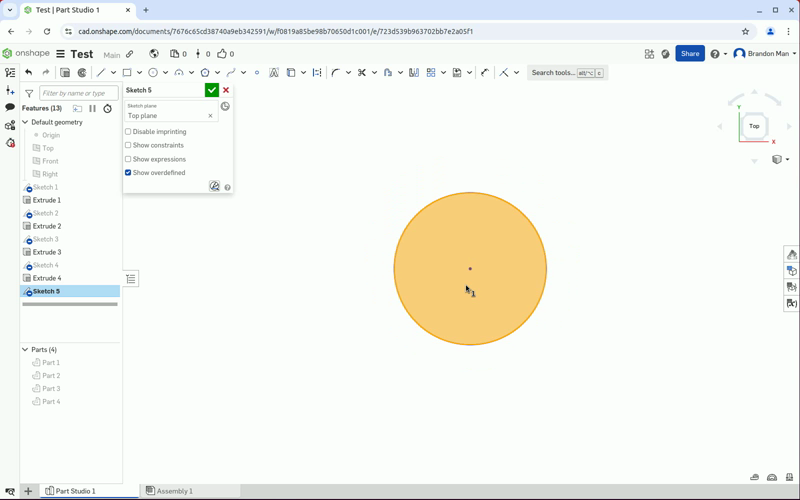
scroll(-6)
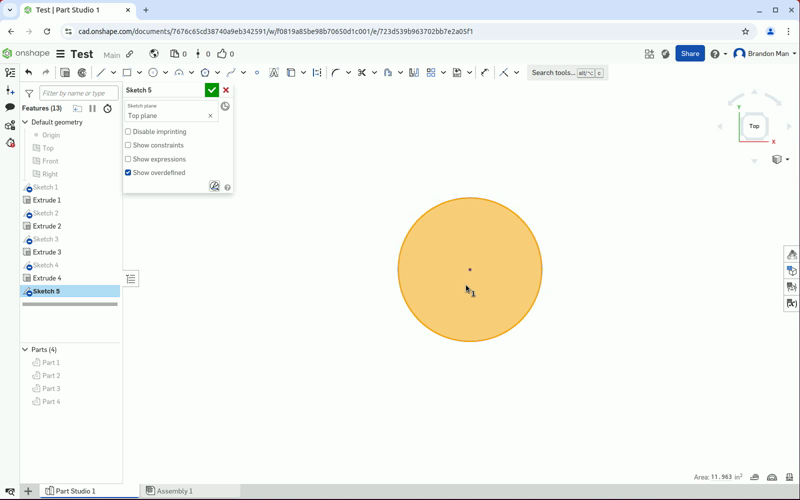
scroll(-6)
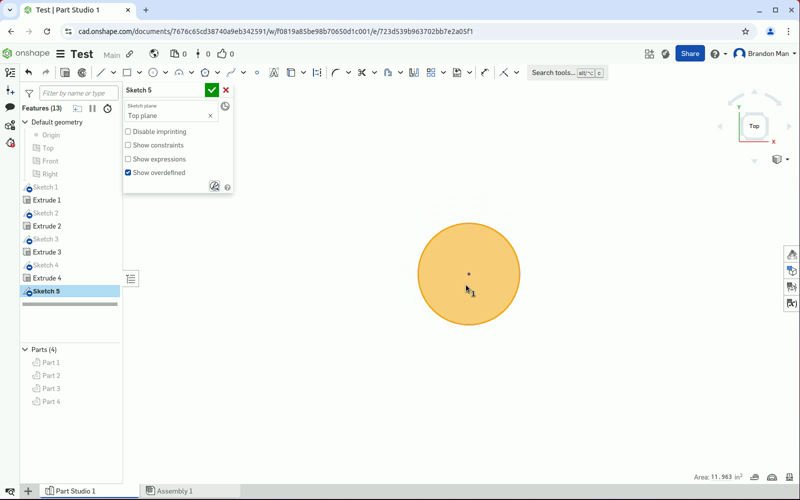
scroll(-6)
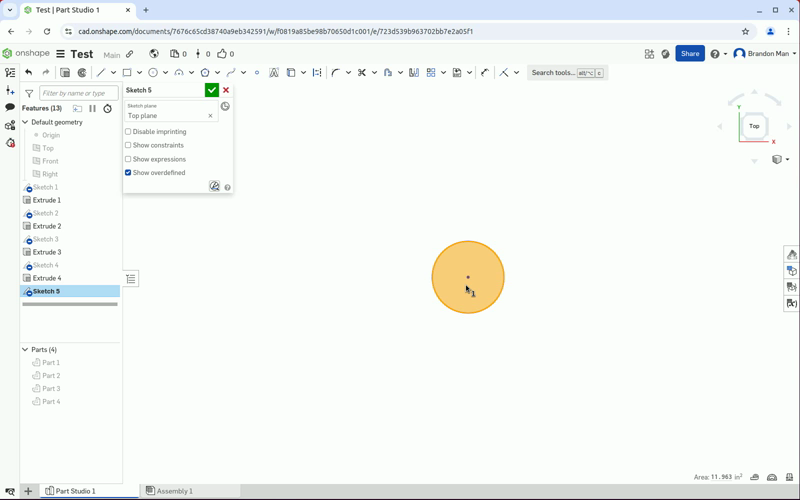
scroll(-6)
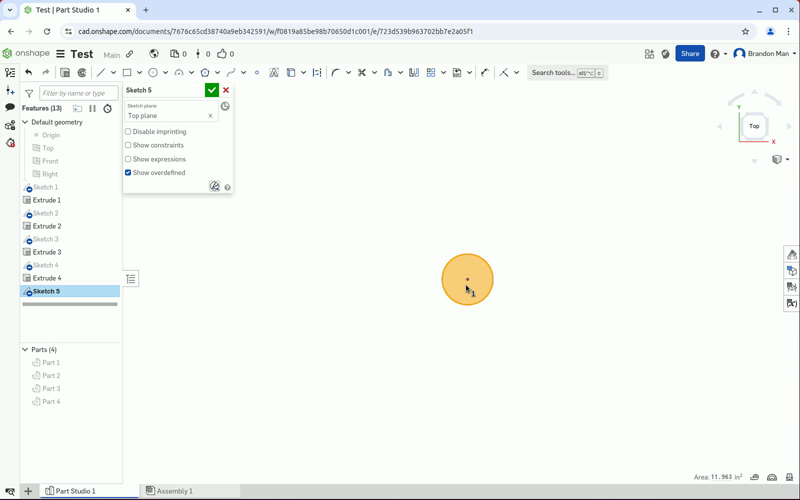
scroll(-6)
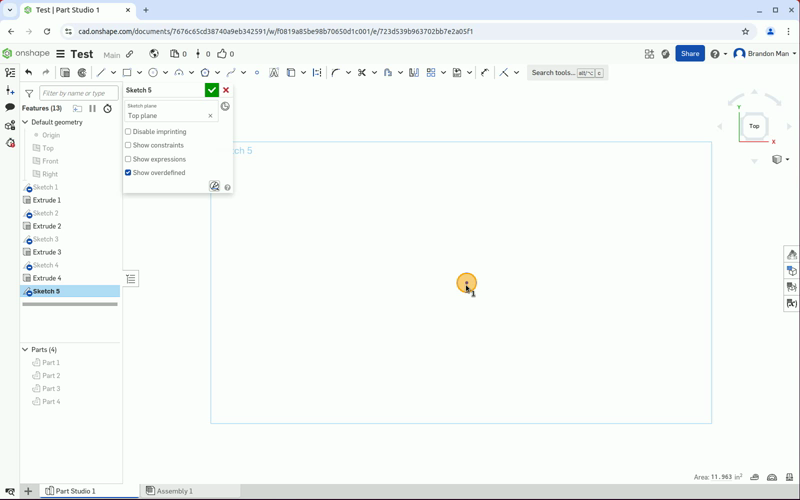
mouse_move(73, 352)
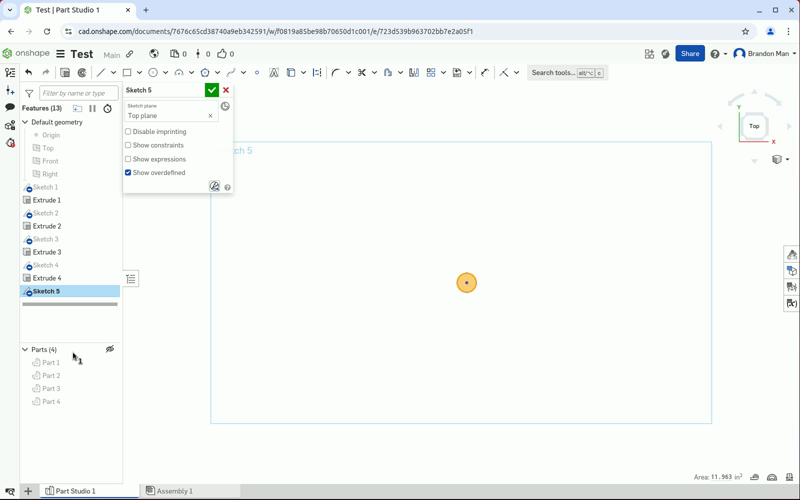
key(shift+y)
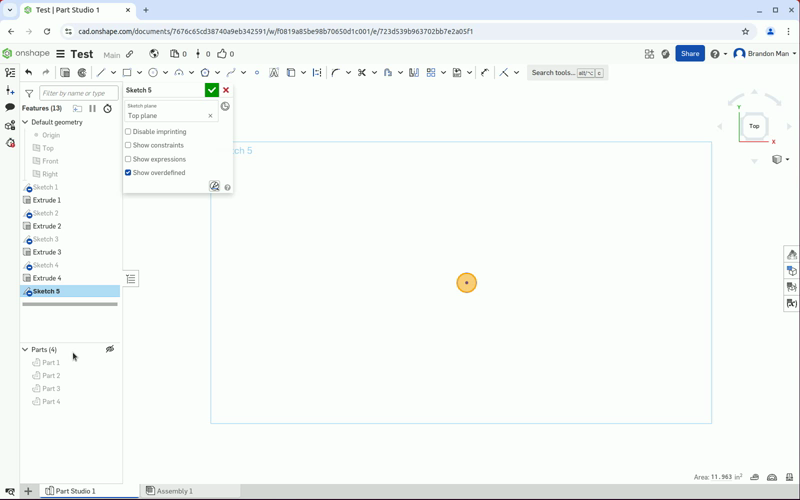
key(shift+e)
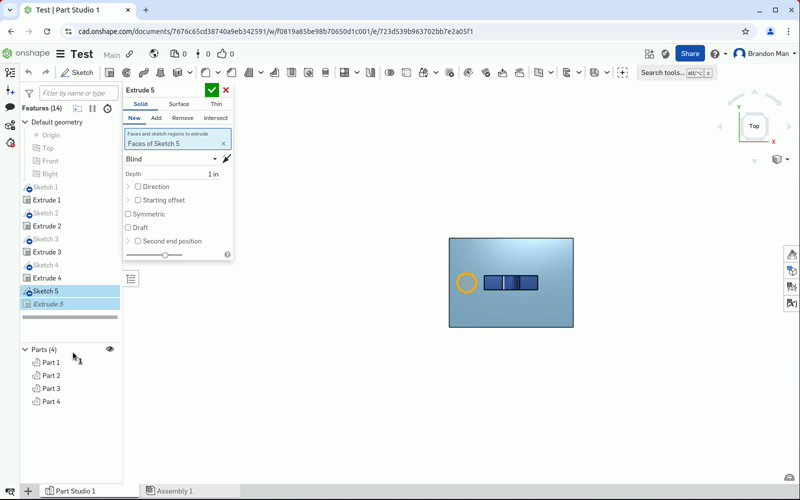
mouse_move(143, 106)
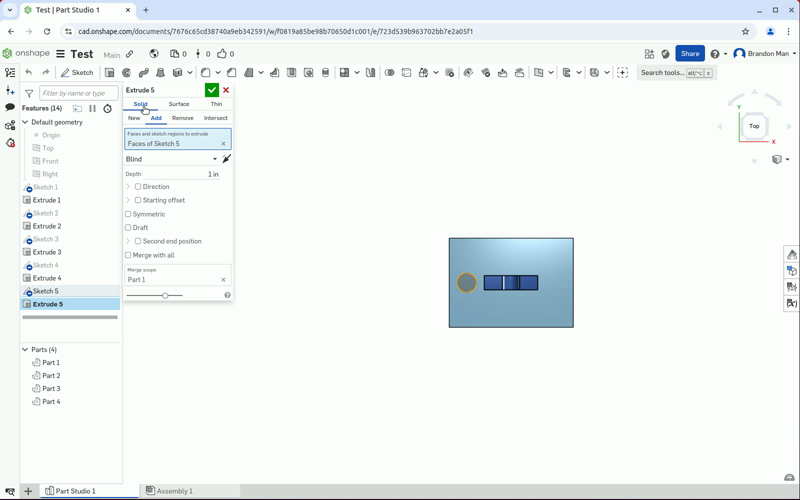
click(143, 106)
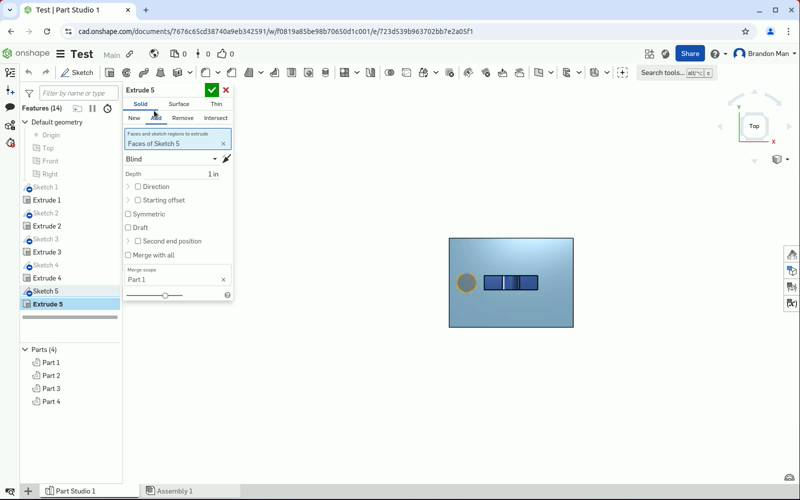
mouse_move(186, 120)
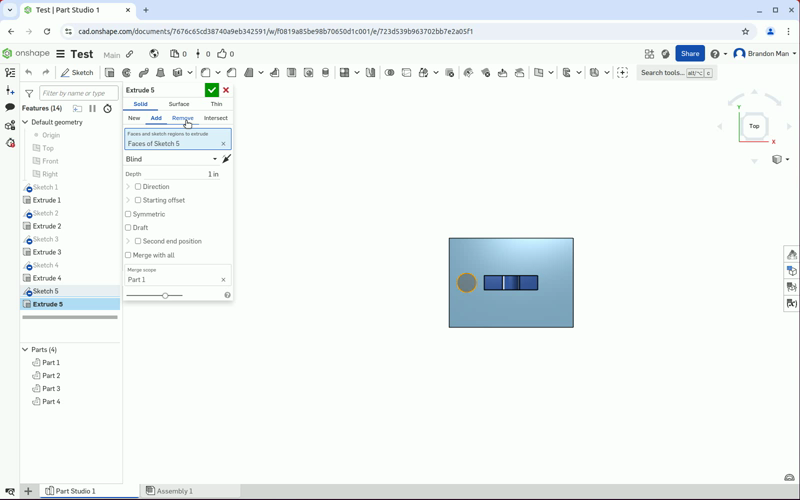
click(186, 120)
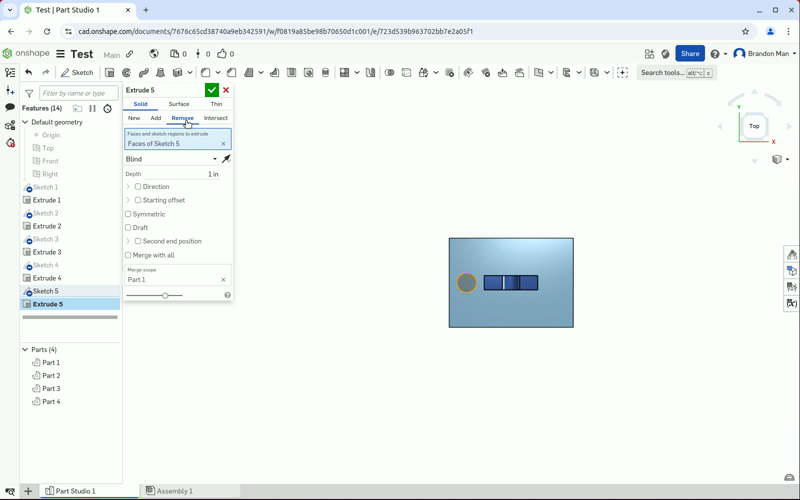
key(tab, 4)
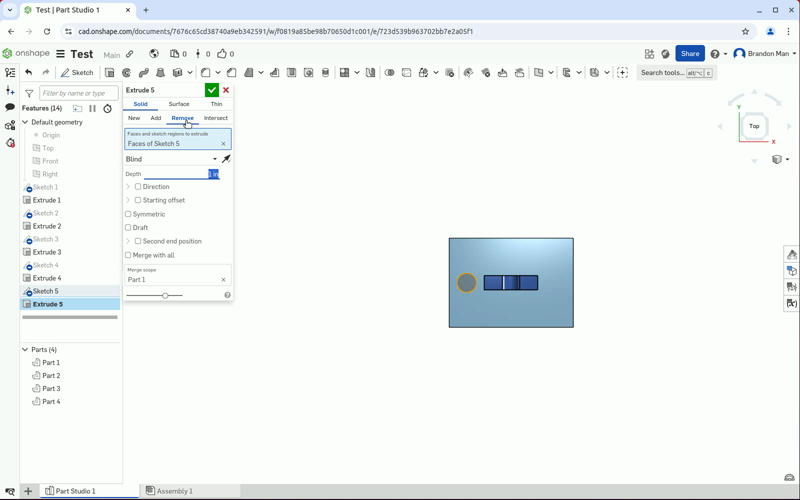
text(4.574)
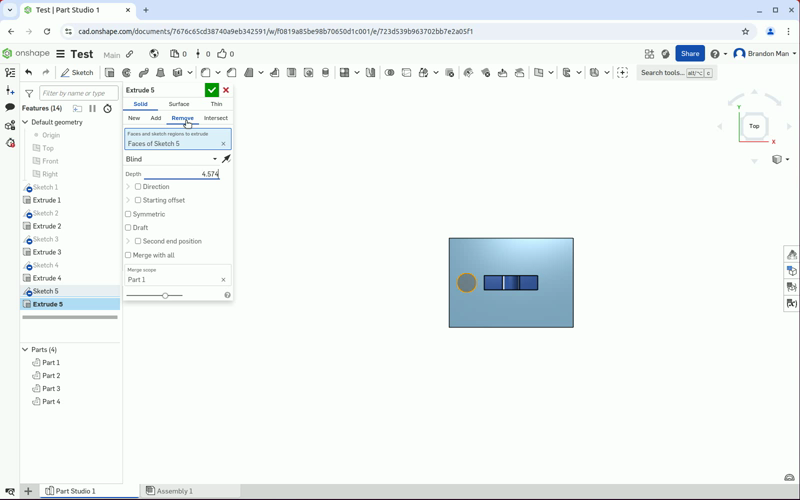
key(tab, 3)
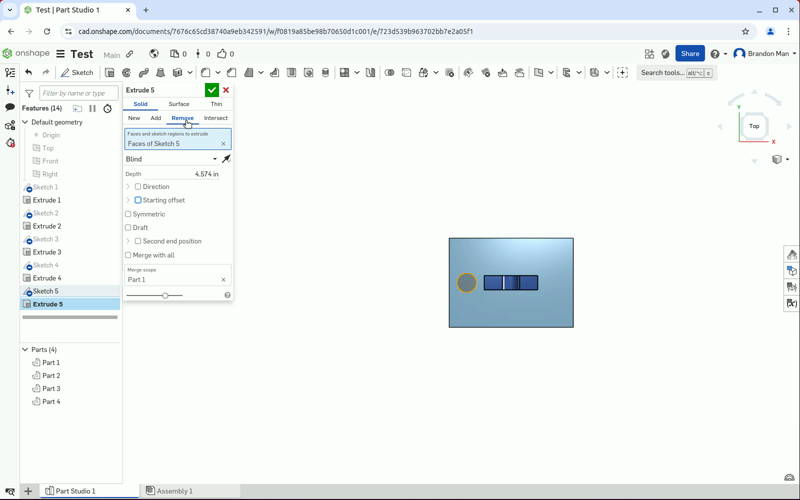
key(tab, 2)
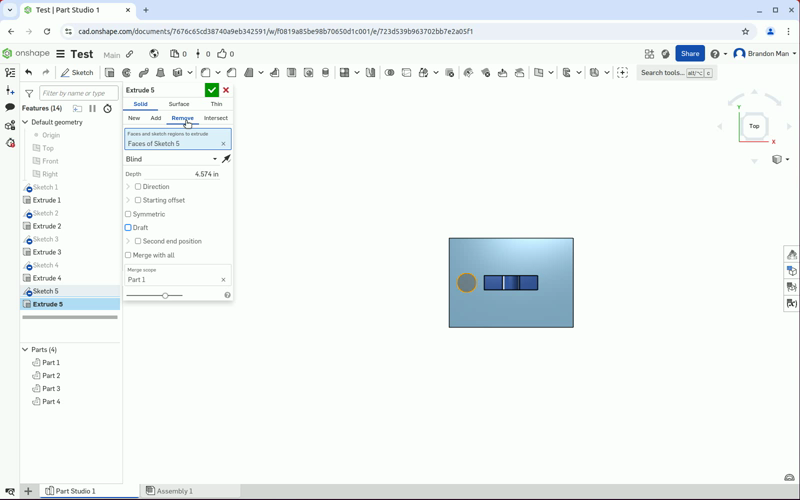
key(space)
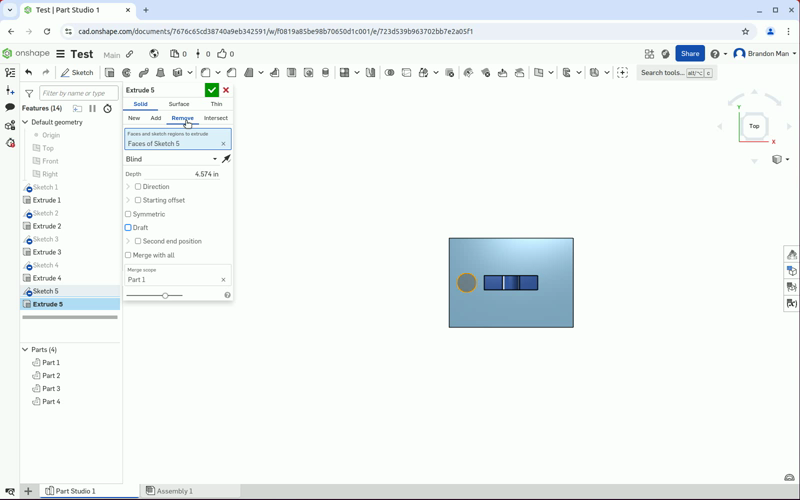
key(tab, 3)
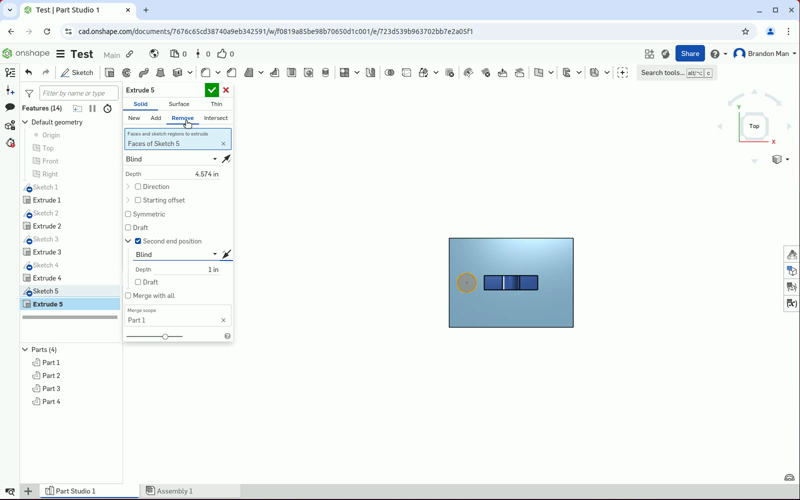
text(4.574)
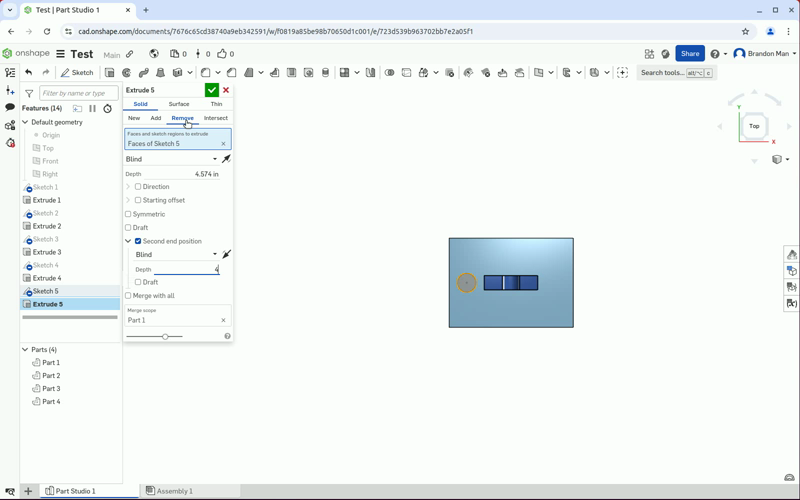
key(tab, 2)
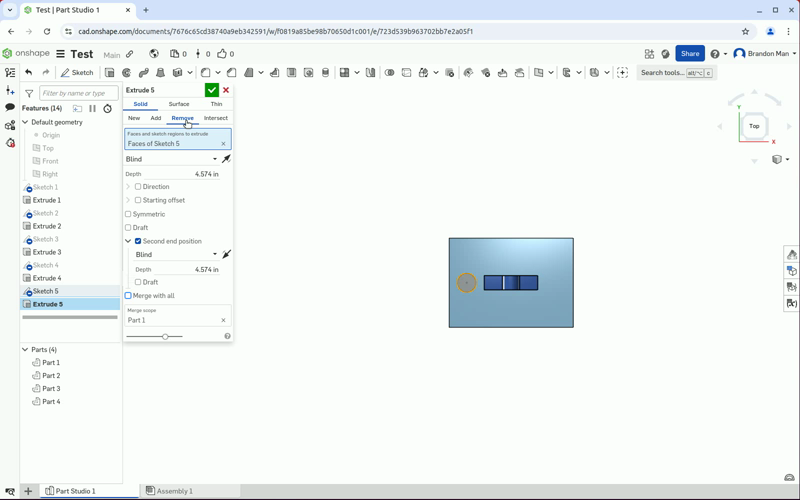
key(space)
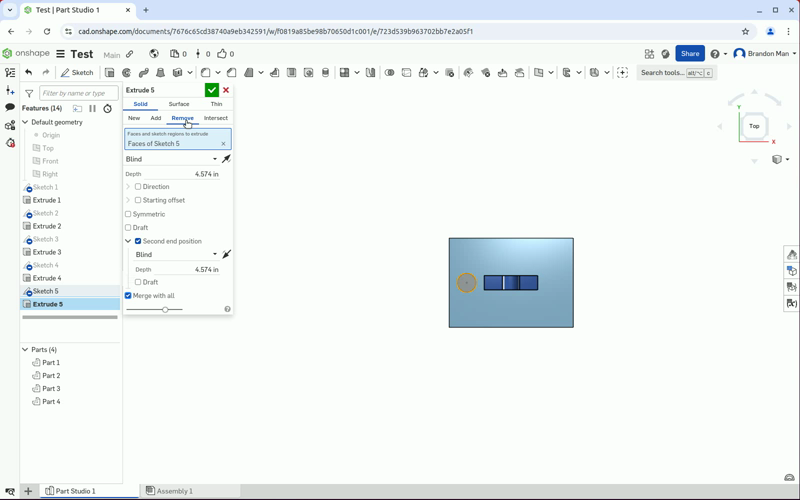
key(enter)
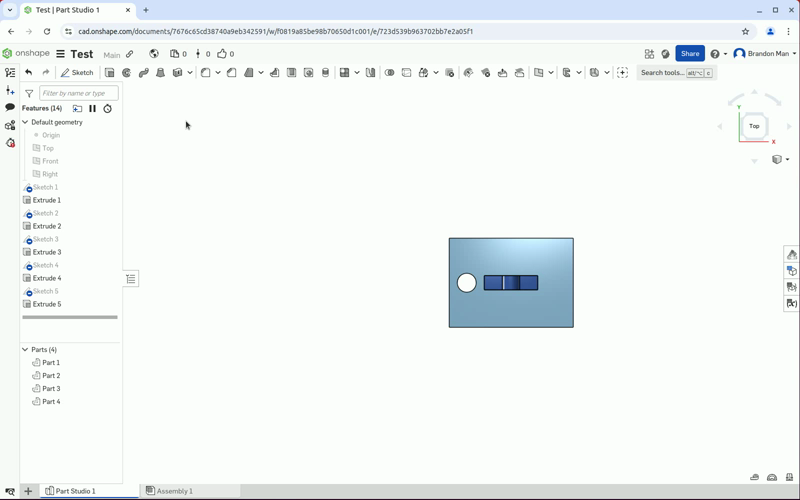
key(shift+h)
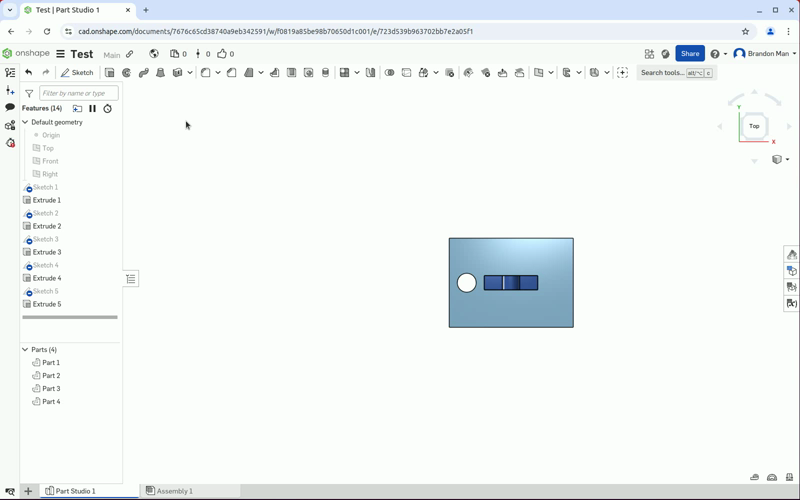
key(shift+h)
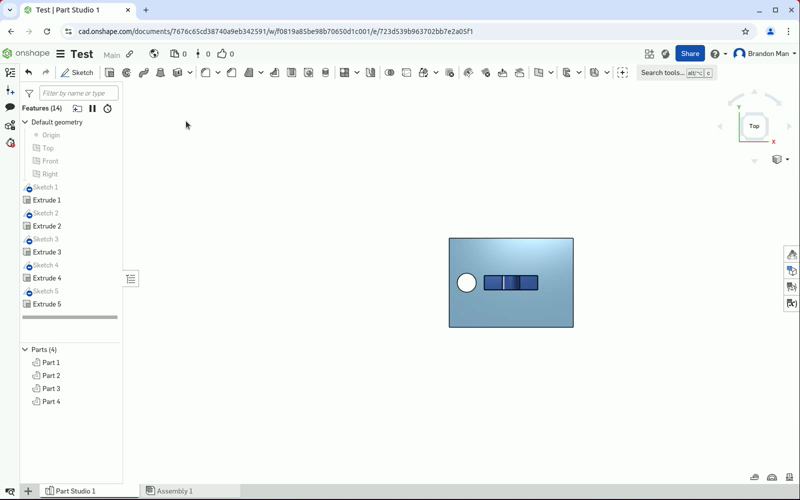
mouse_move(73, 189)
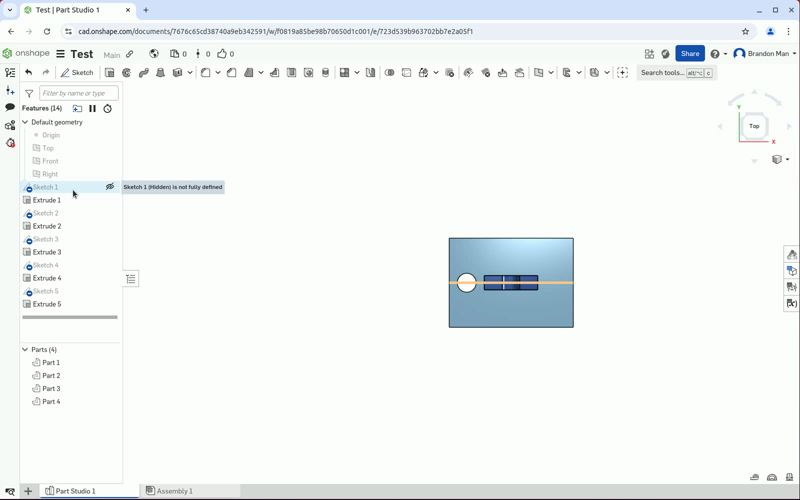
click(73, 189)
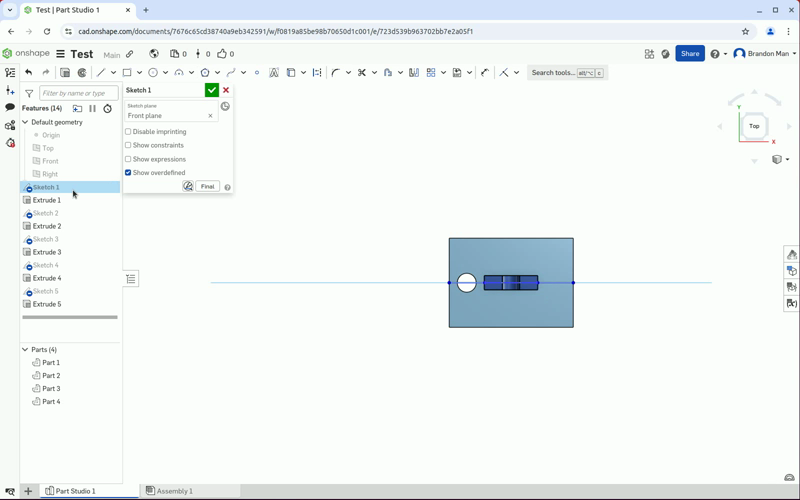
mouse_move(229, 92)
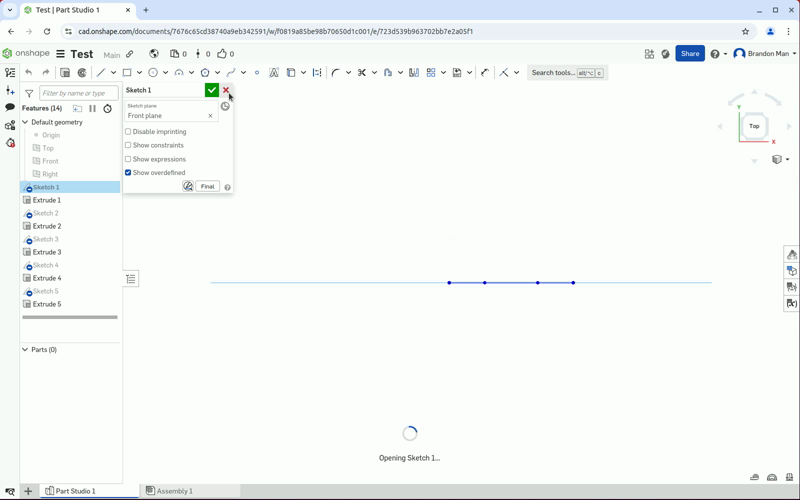
click(229, 92)
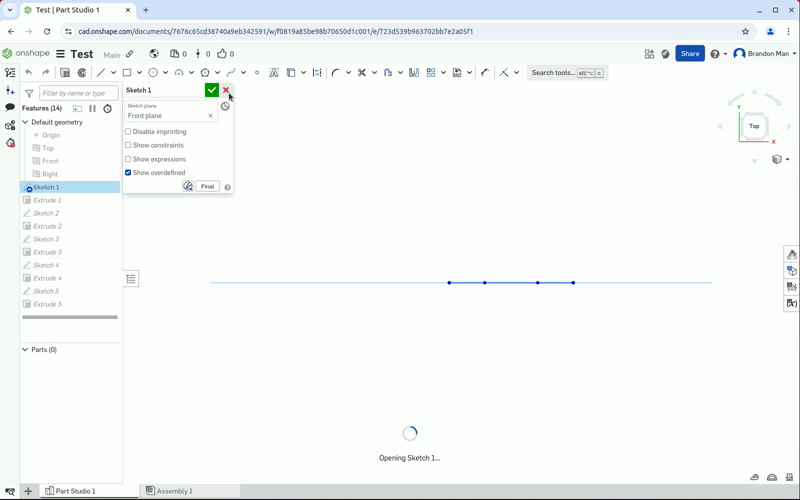
key(shift+s)
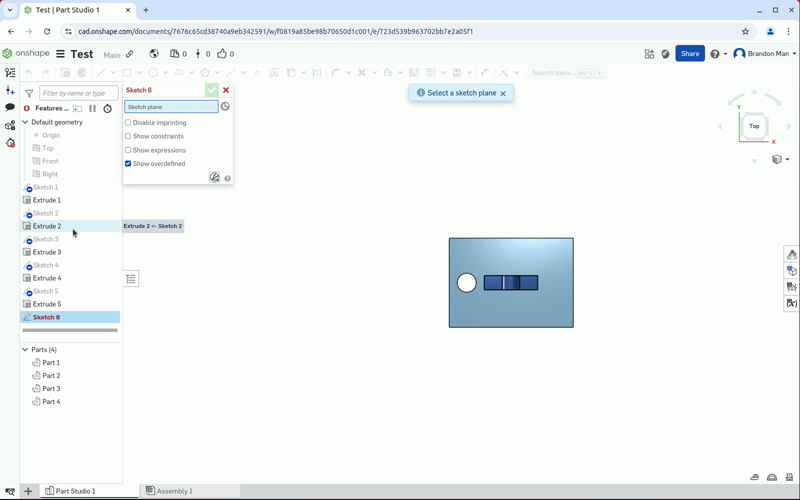
scroll(3)
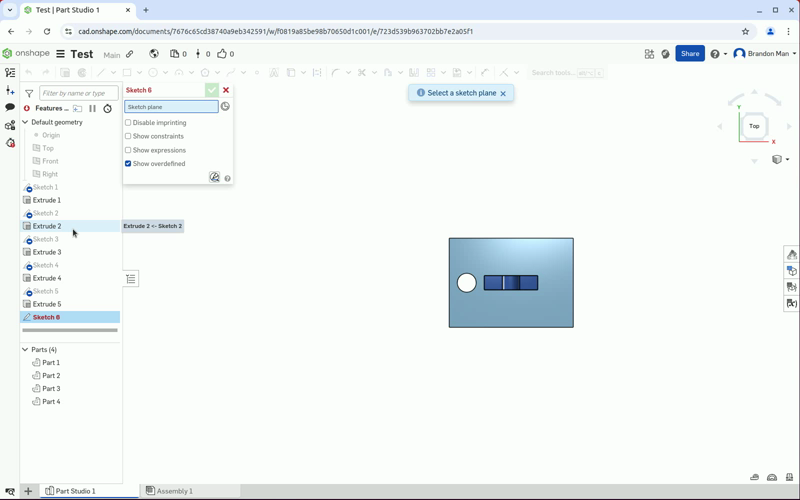
mouse_move(73, 150)
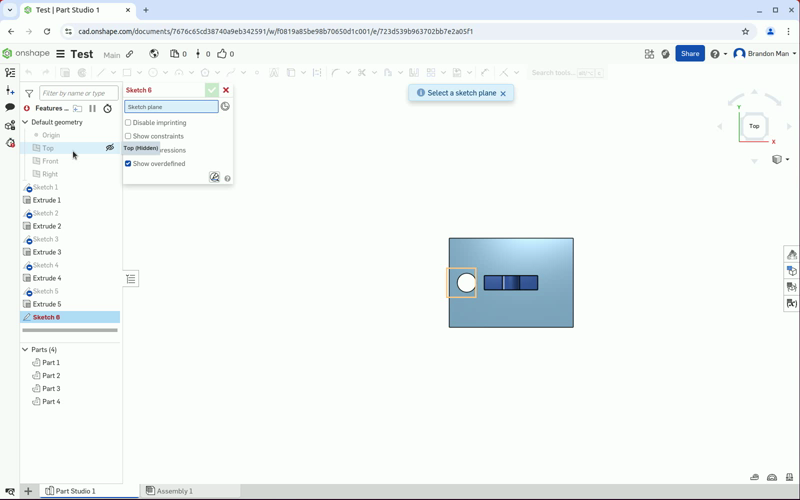
click(73, 150)
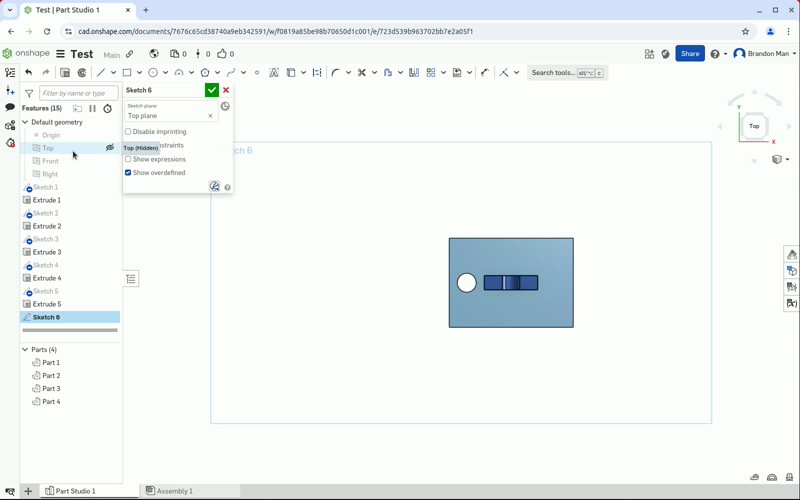
mouse_move(73, 352)
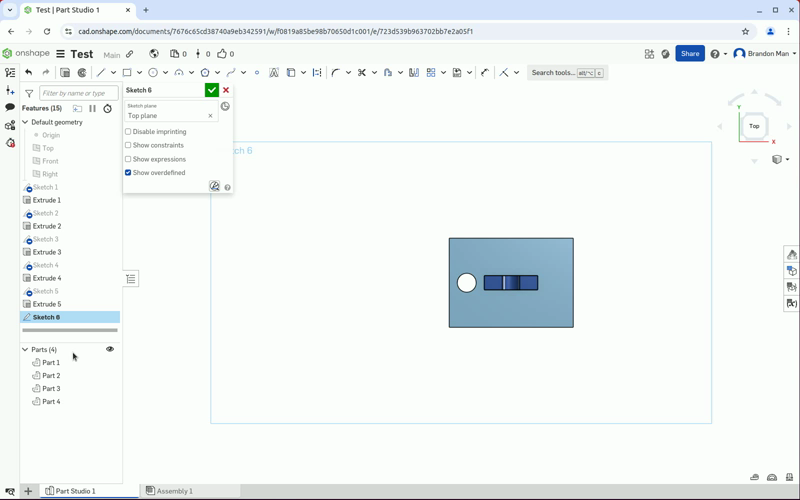
key(y)
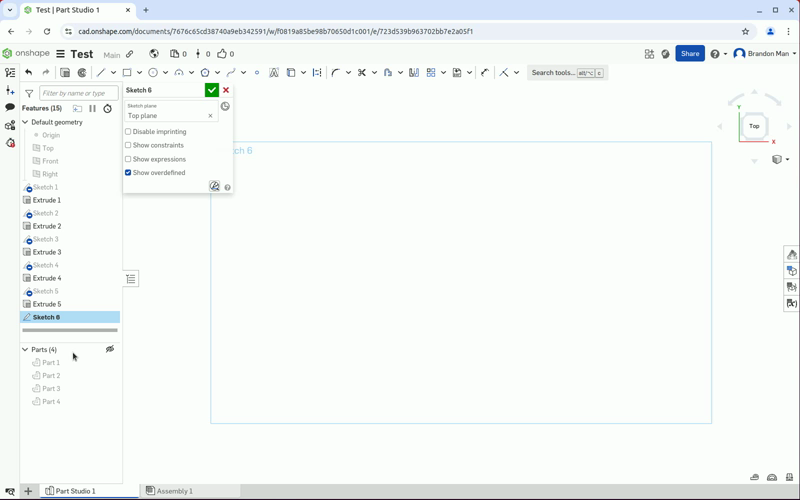
key(c)
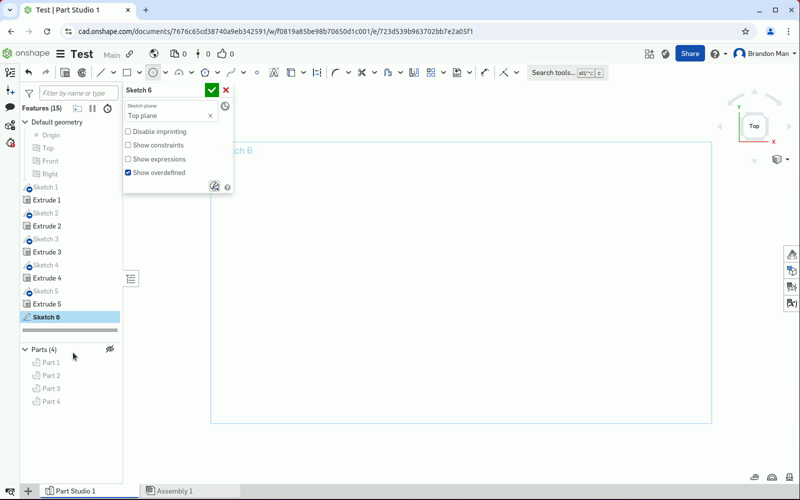
key_down(shift)
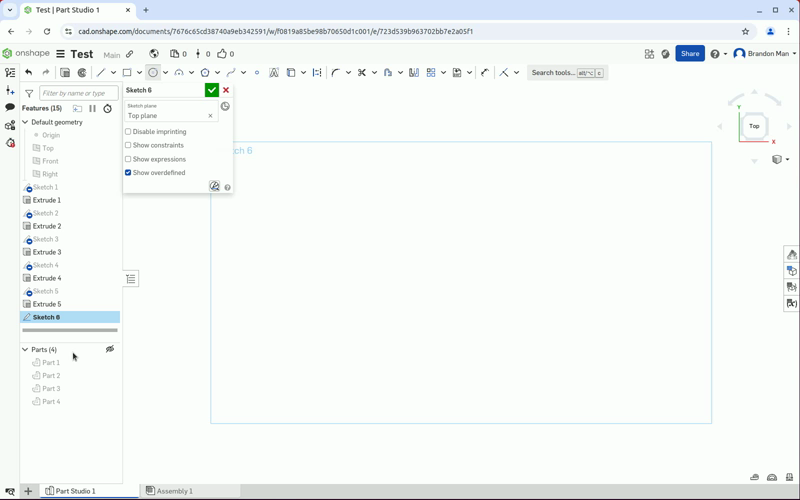
mouse_move(555, 282)
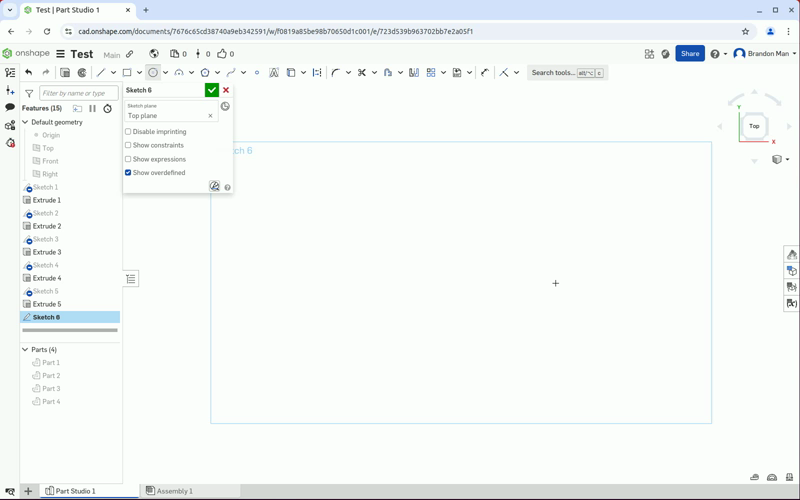
click(555, 282)
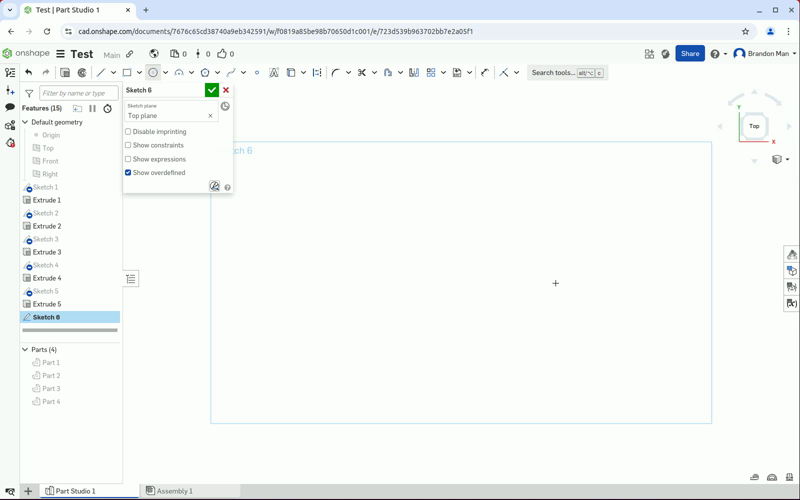
key_up(shift)
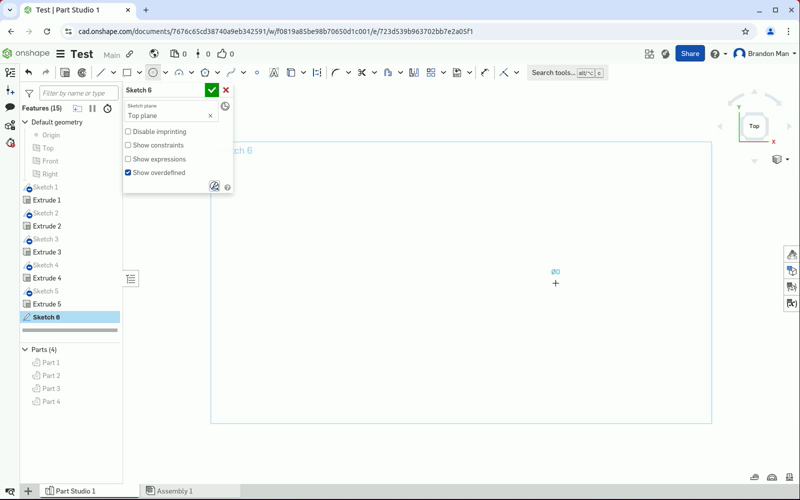
mouse_move(564, 282)
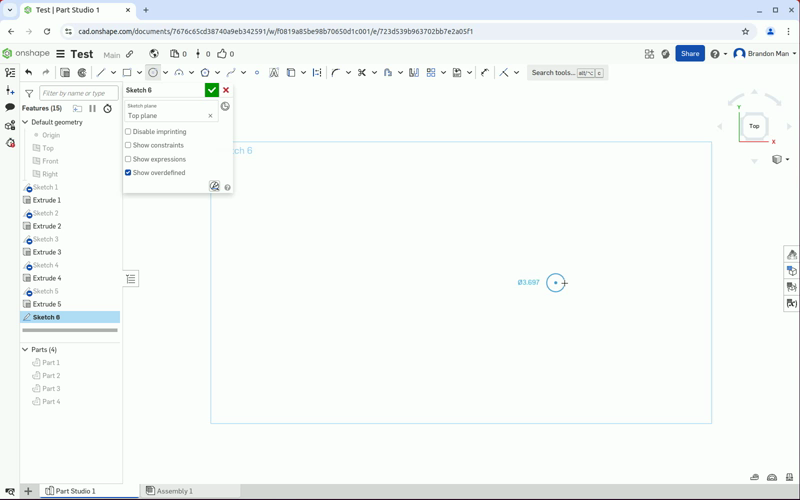
click(564, 282)
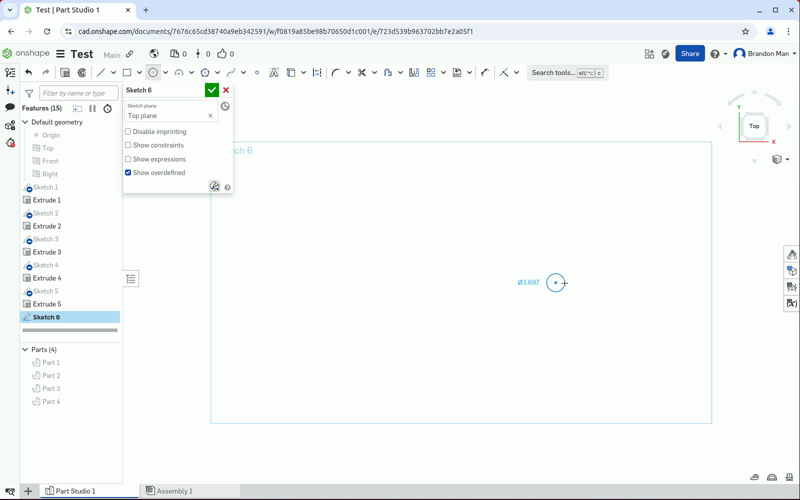
key(esc)
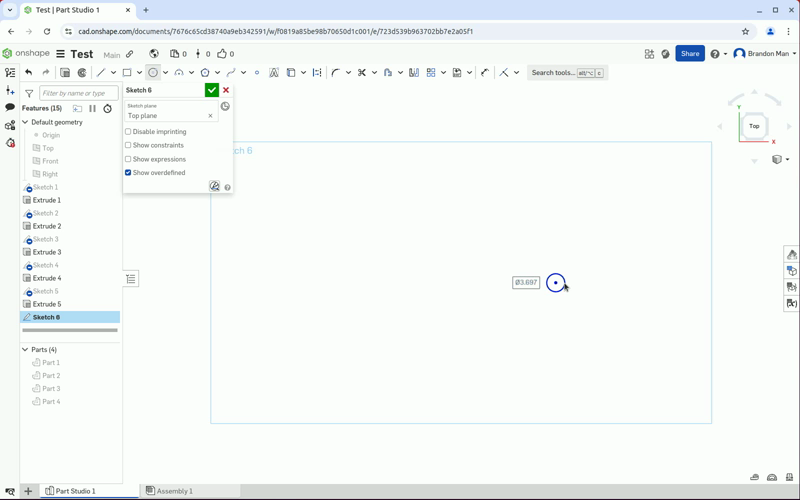
mouse_move(550, 289)
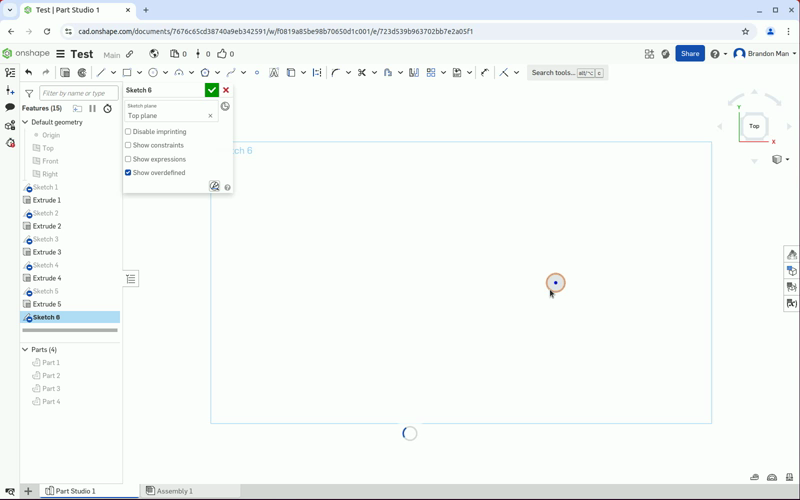
scroll(6)
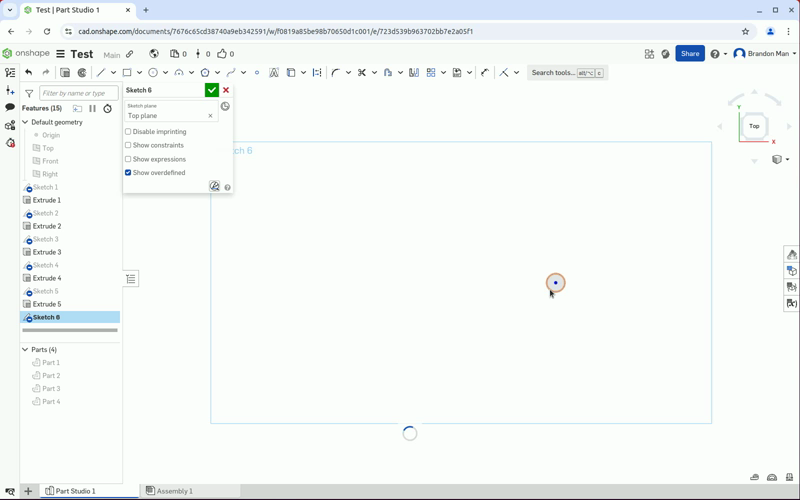
scroll(6)
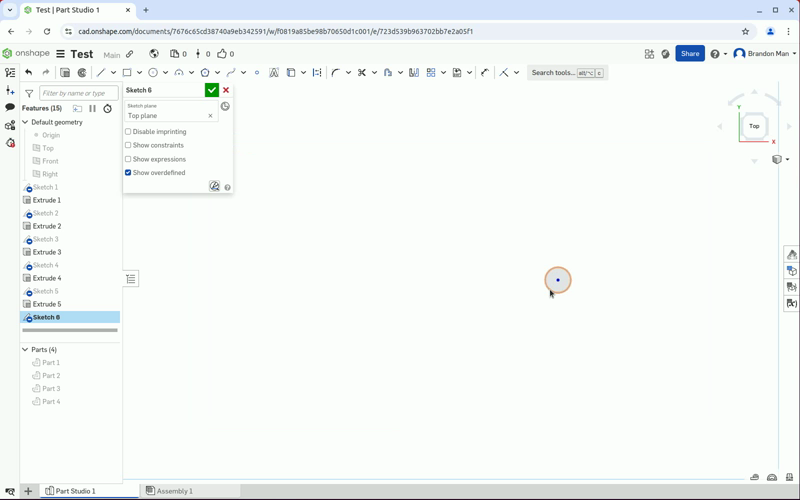
scroll(6)
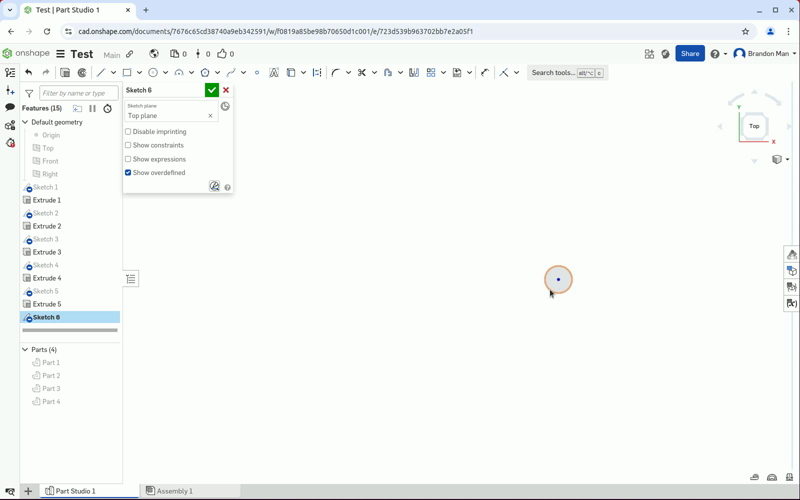
scroll(6)
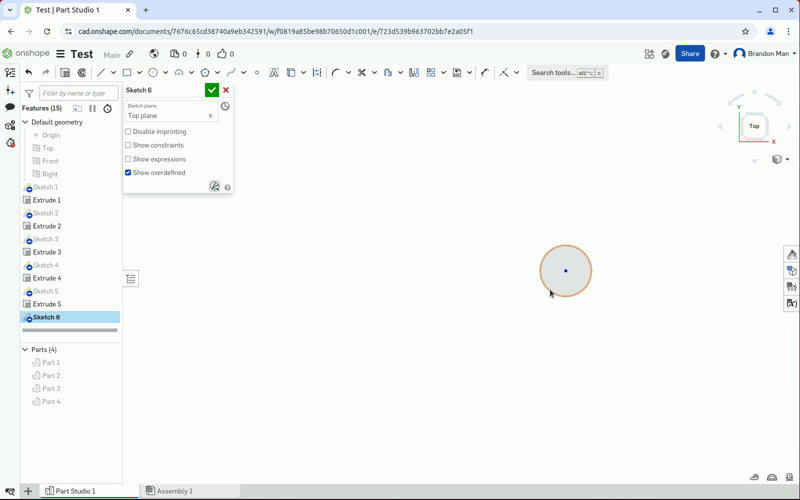
scroll(6)
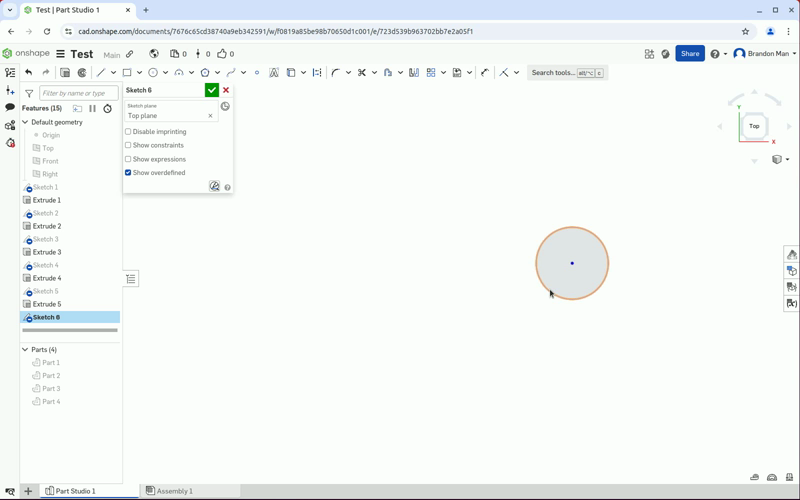
scroll(6)
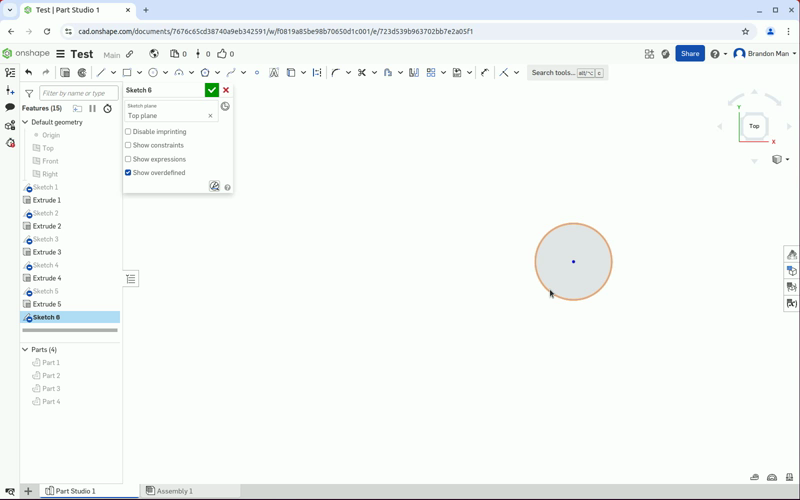
scroll(6)
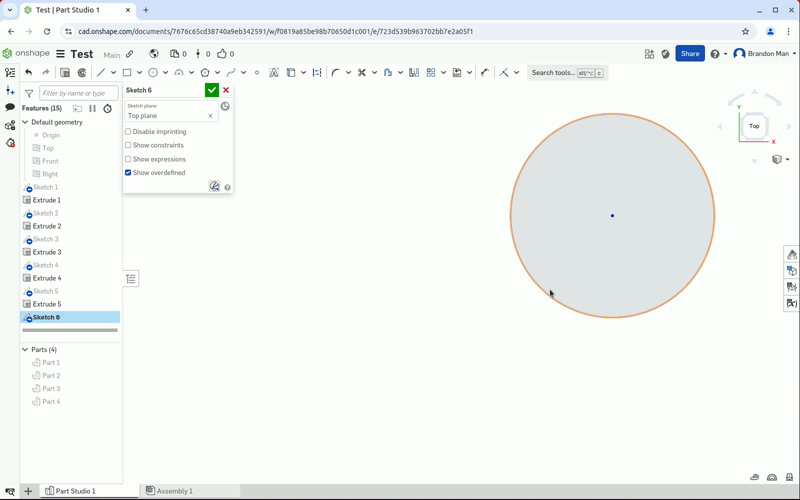
click(550, 289)
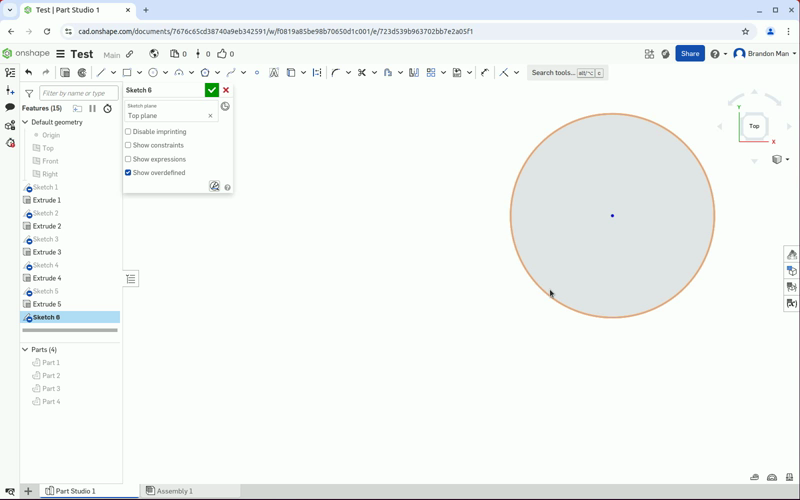
scroll(-6)
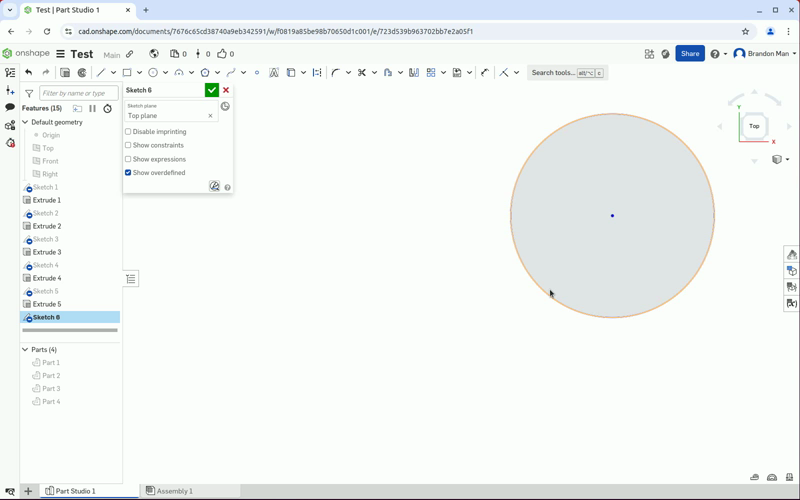
scroll(-6)
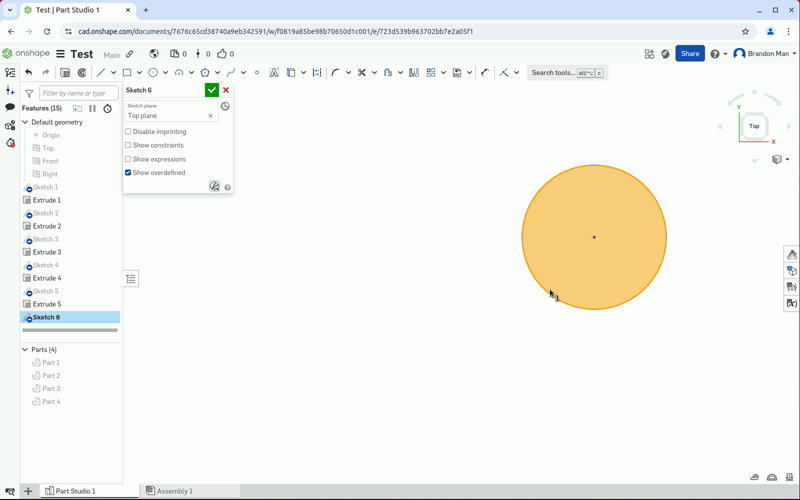
scroll(-6)
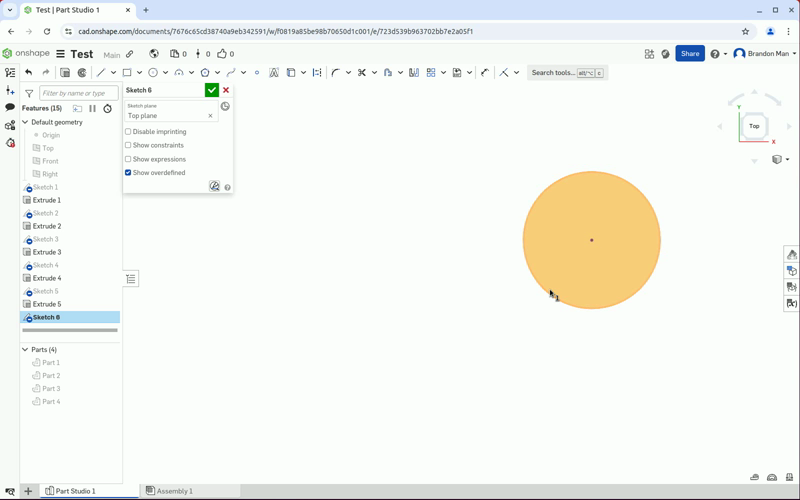
scroll(-6)
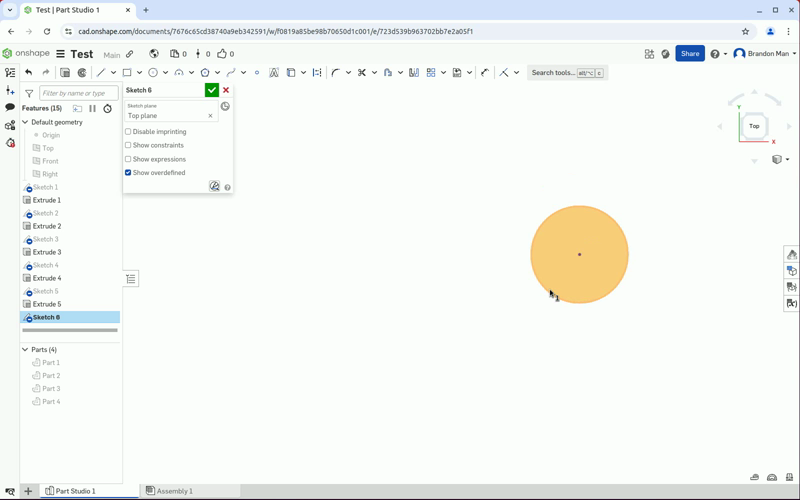
scroll(-6)
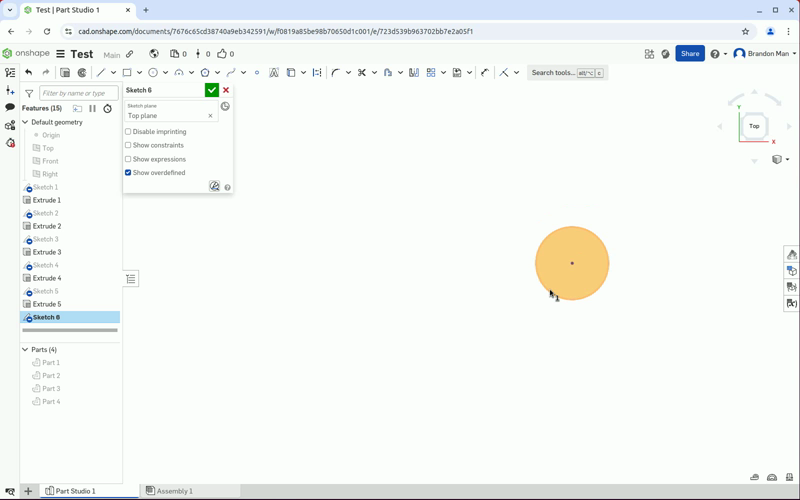
scroll(-6)
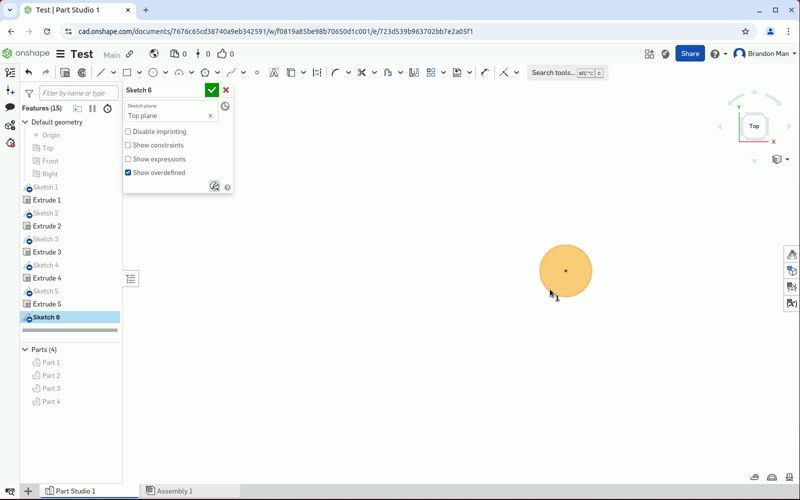
scroll(-6)
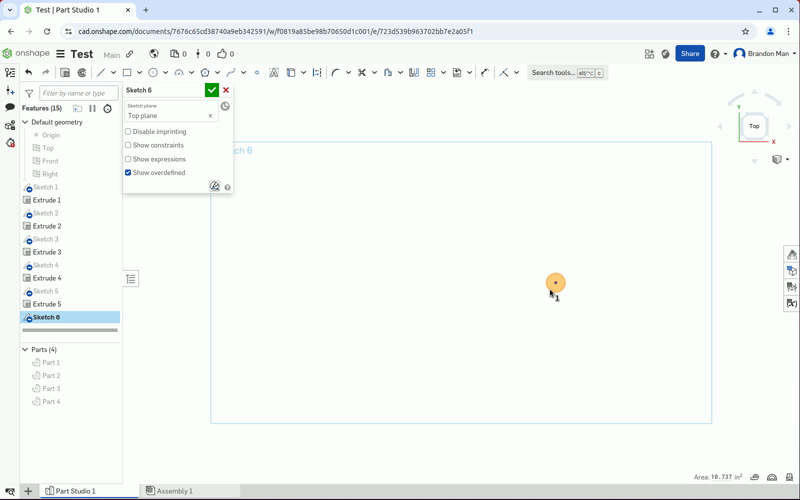
mouse_move(73, 352)
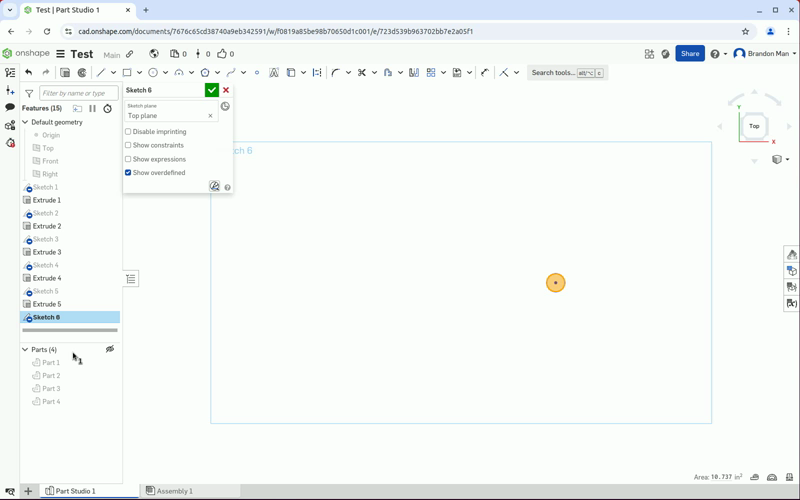
key(shift+y)
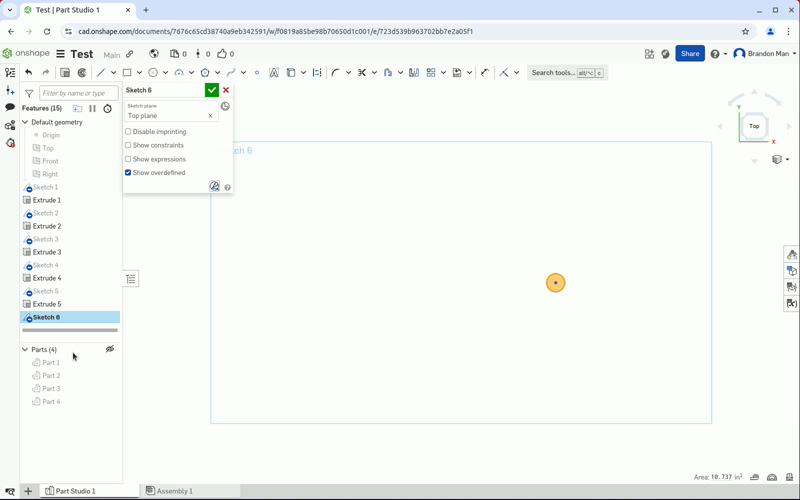
key(shift+e)
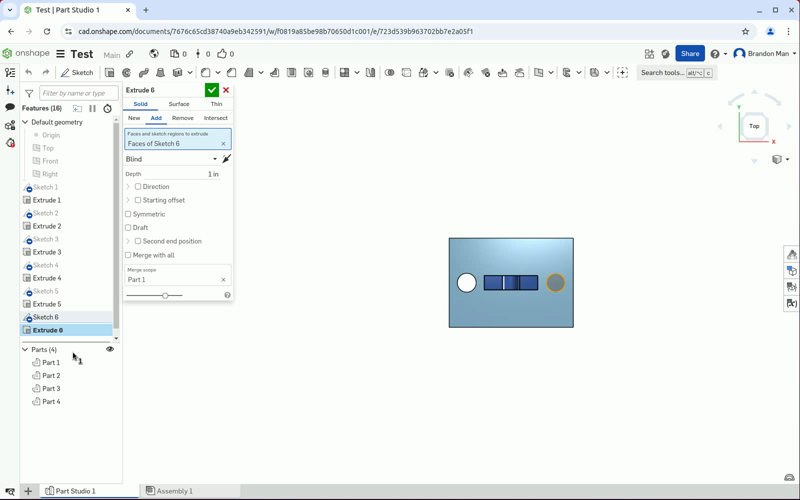
mouse_move(143, 106)
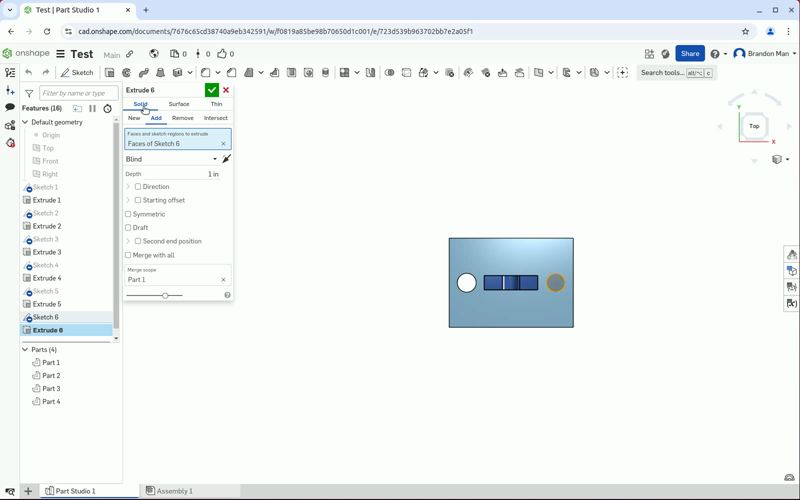
click(143, 106)
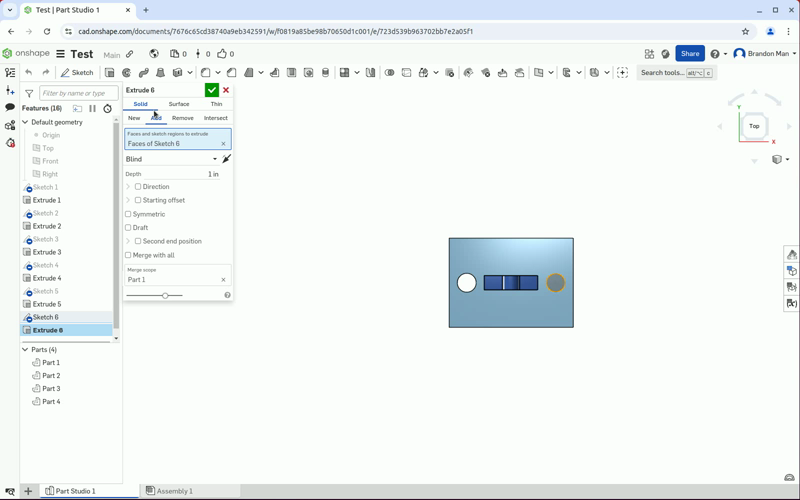
mouse_move(186, 120)
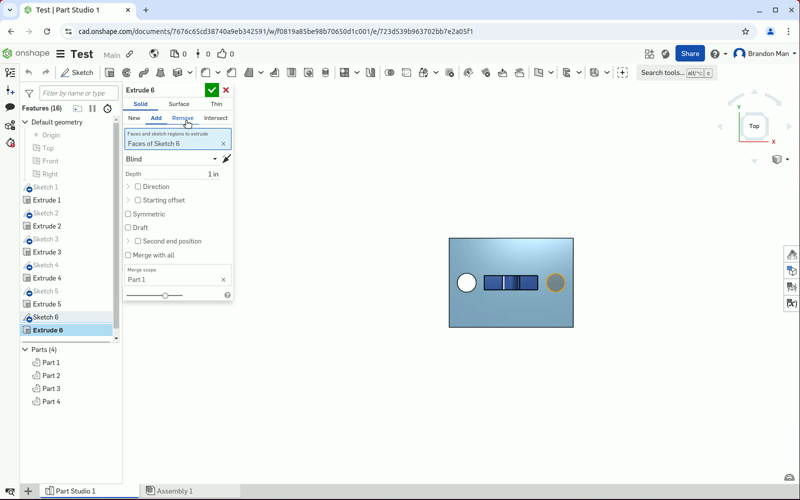
click(186, 120)
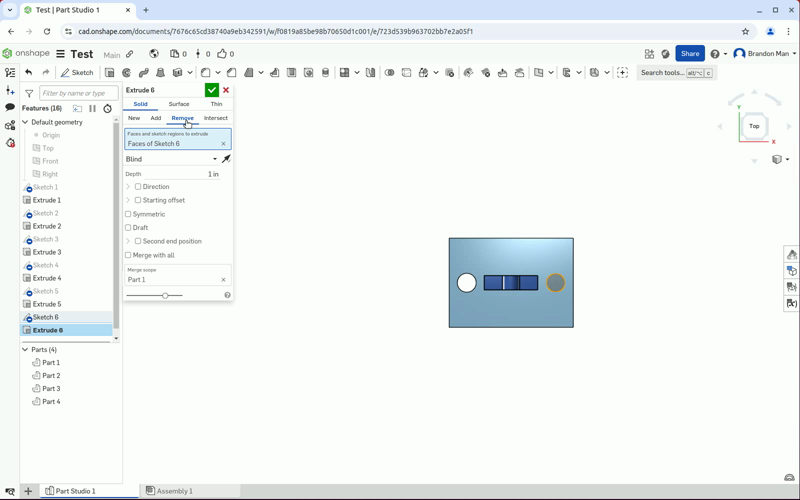
key(tab, 4)
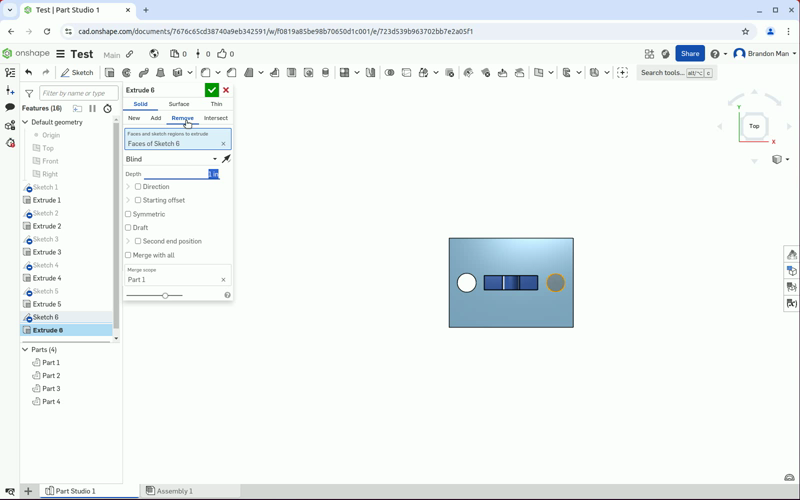
text(4.574)
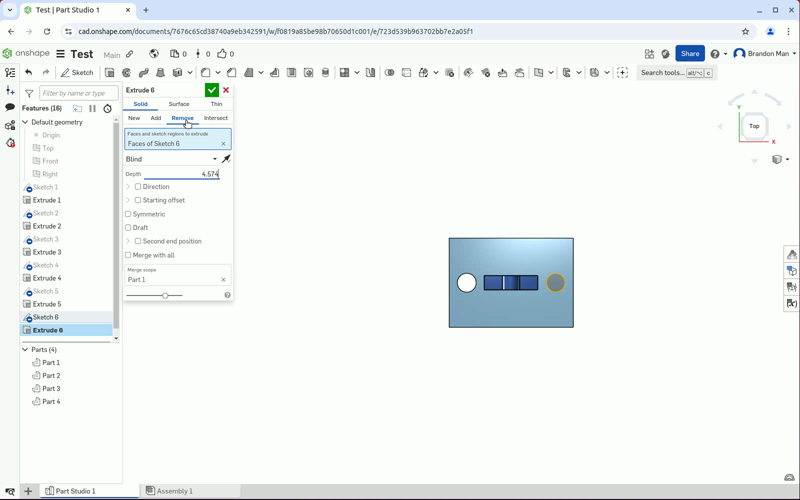
key(tab, 3)
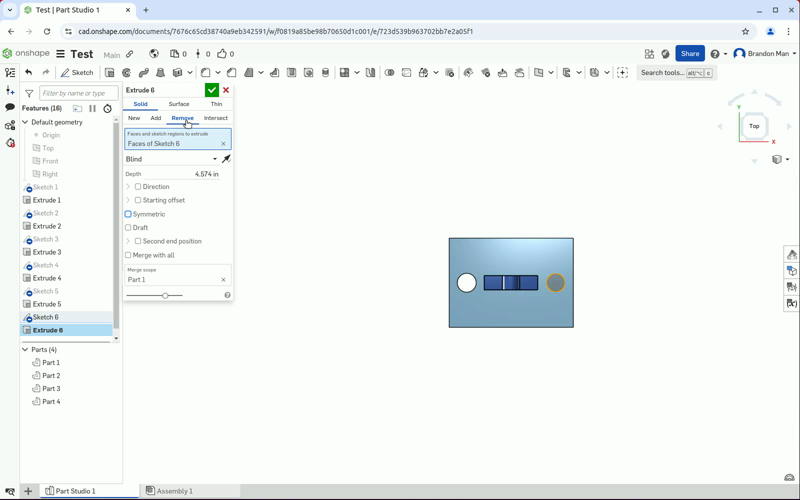
key(tab, 2)
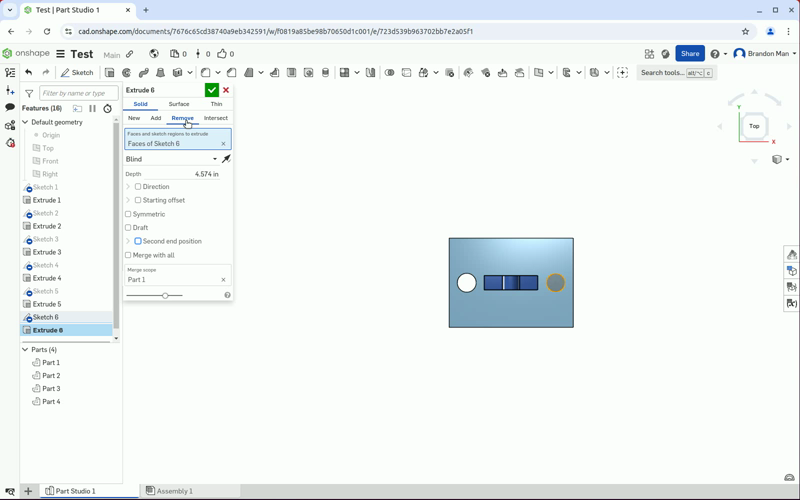
key(space)
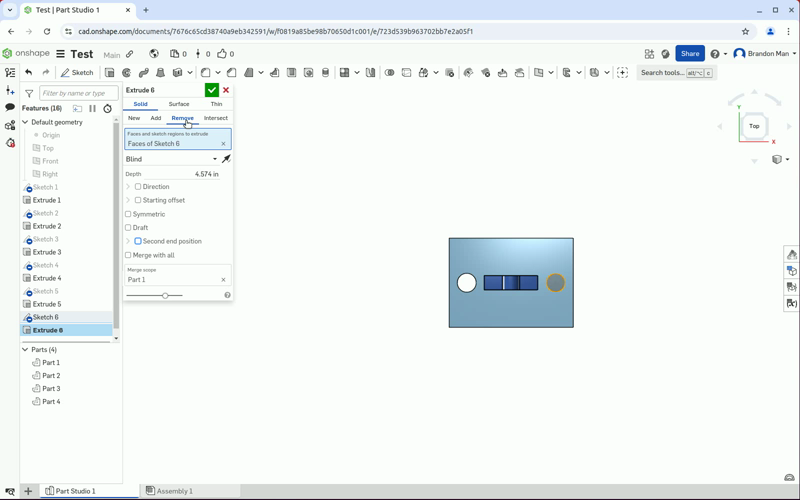
key(tab, 3)
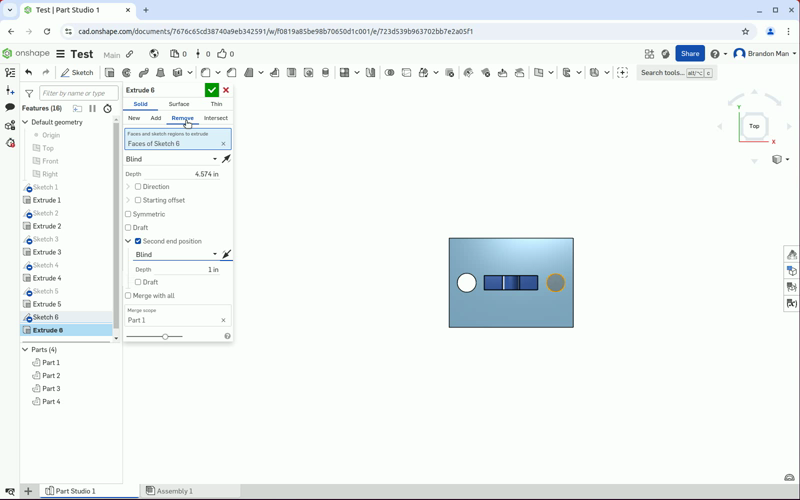
text(4.574)
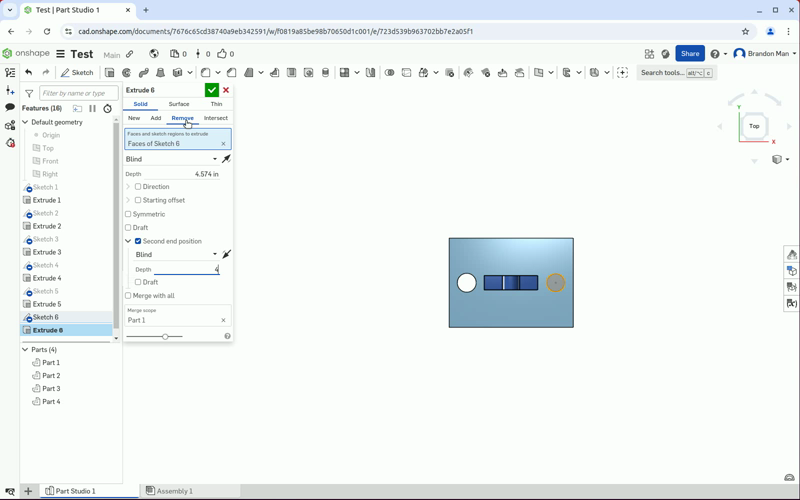
key(tab, 2)
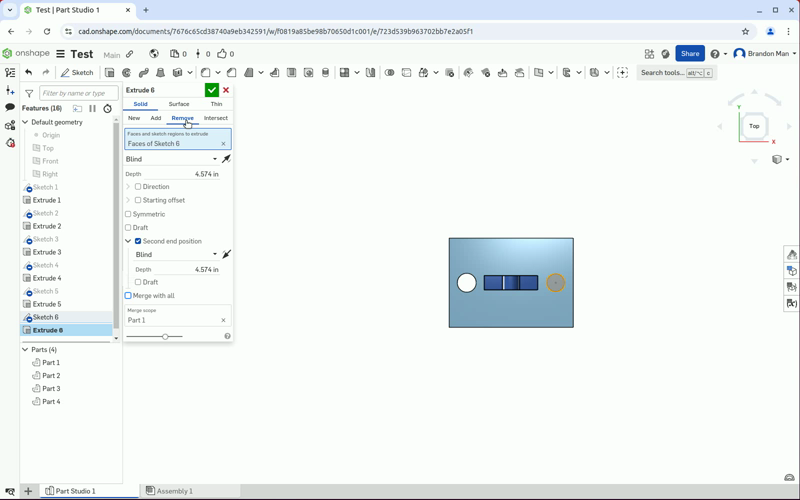
key(space)
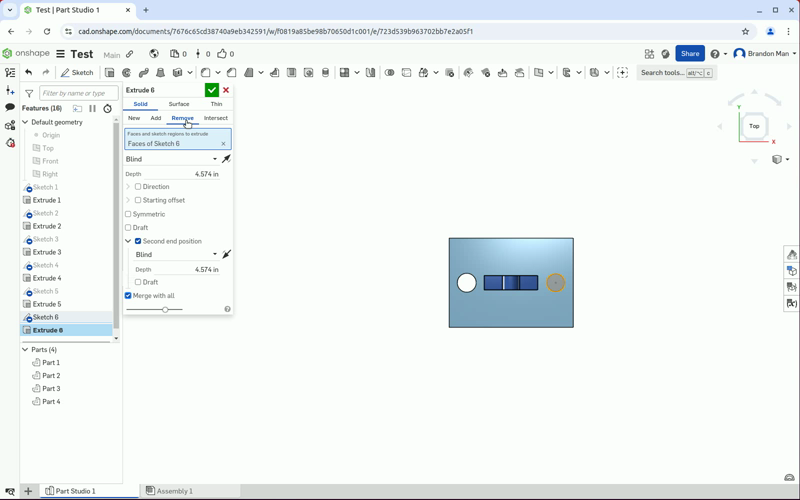
key(enter)
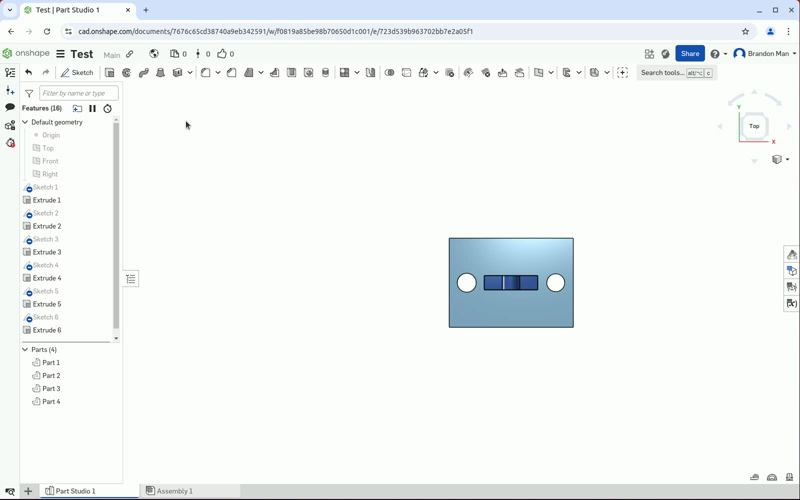
key(shift+h)
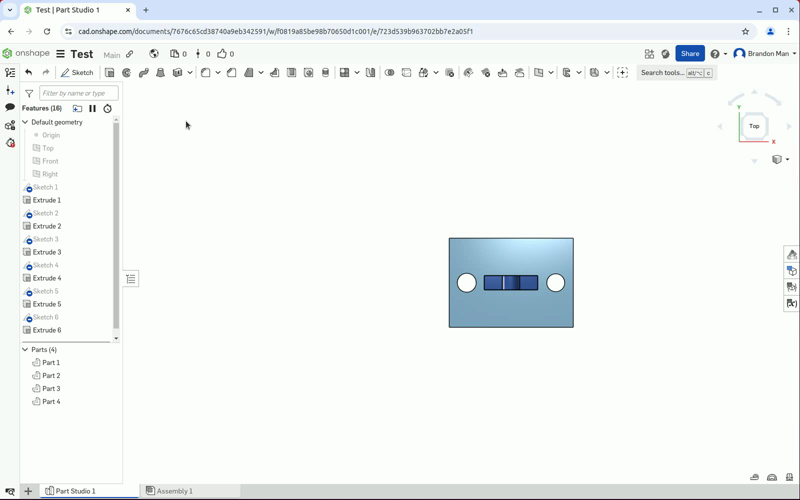
key(shift+h)
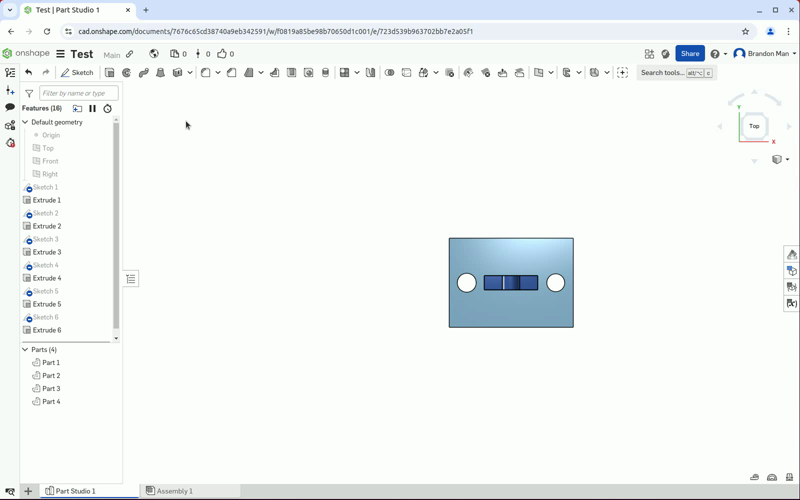
key(shift+7)
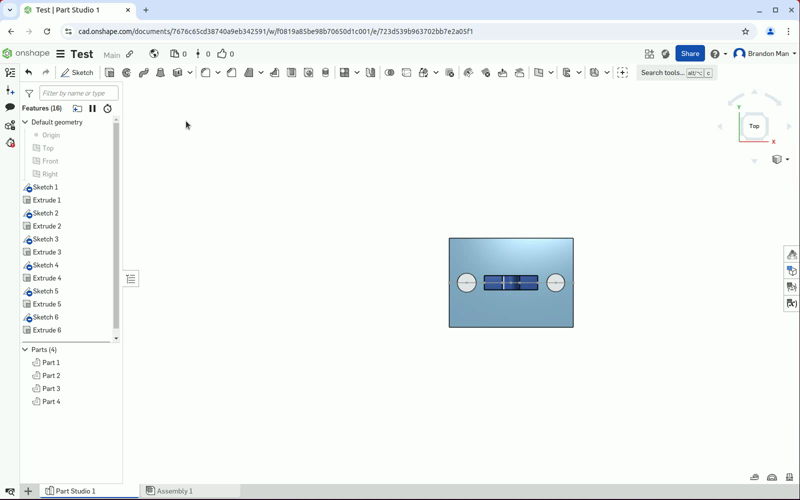
key(up, 3)
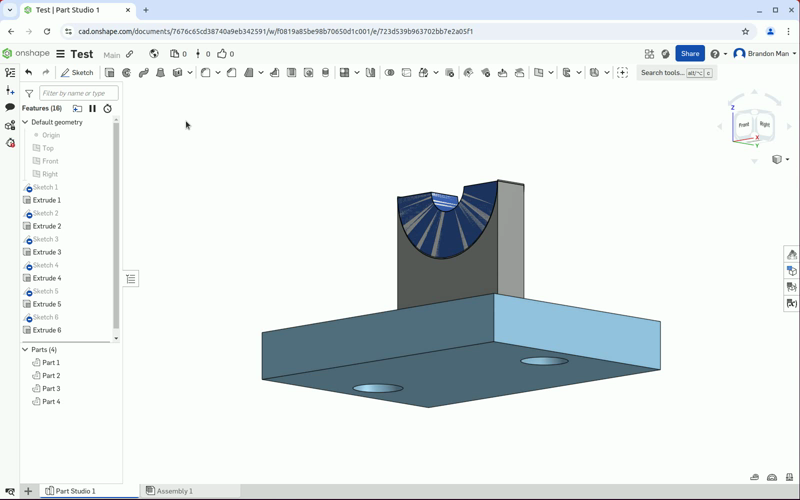
key(left, 3)
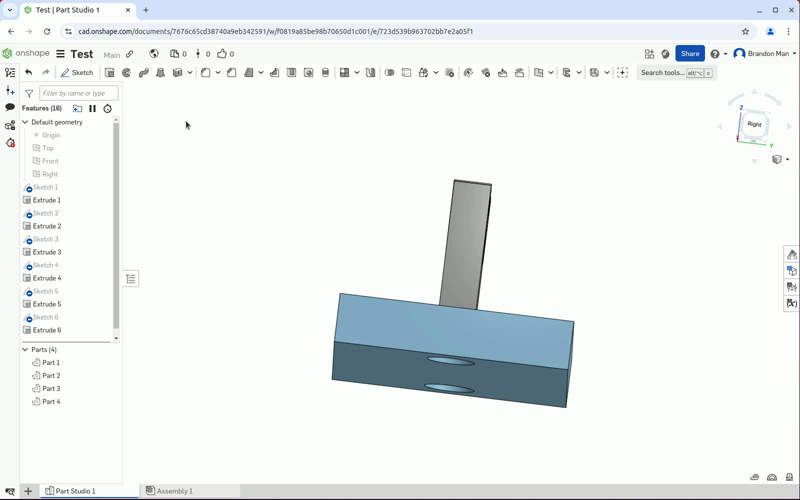
key(right, 3)
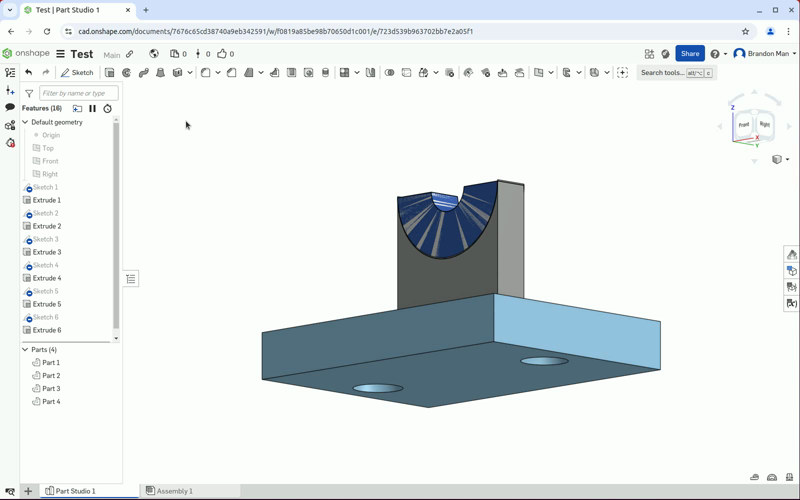
key(down, 3)
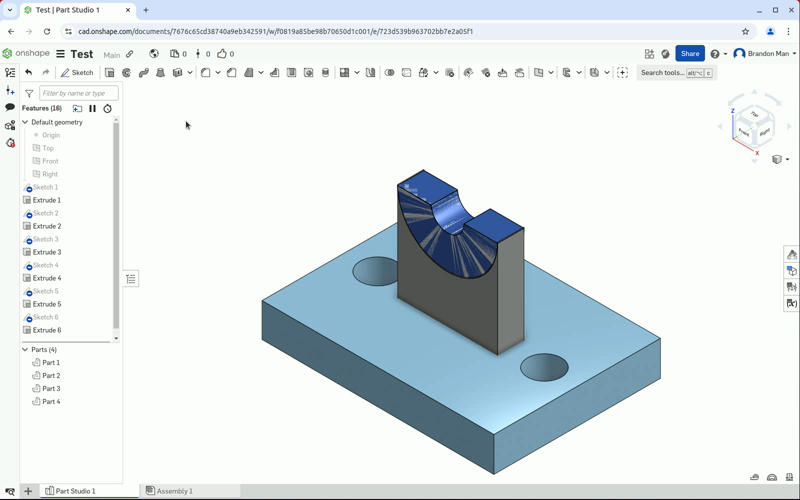
mouse_move(69, 189)
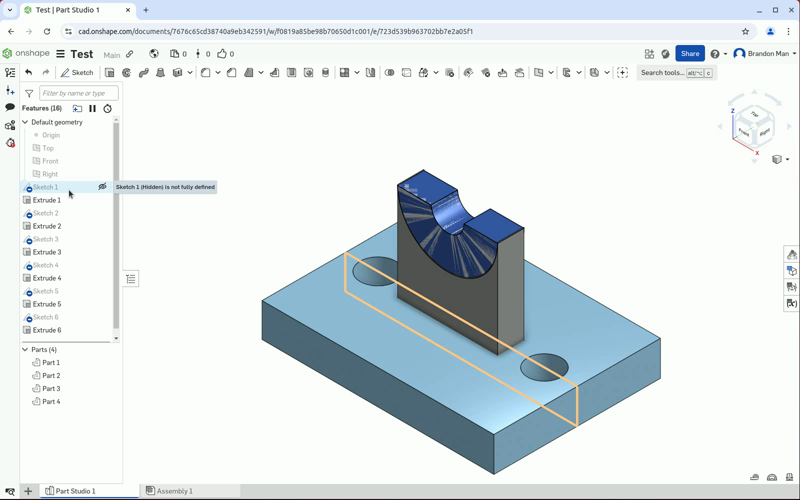
click(69, 189)